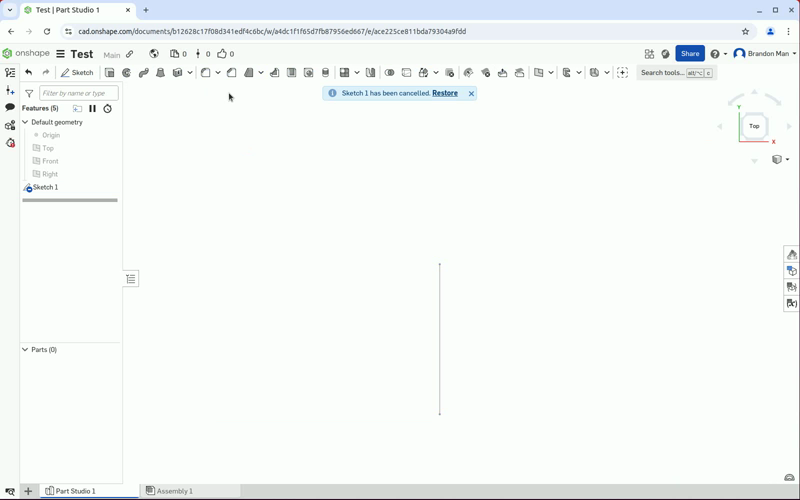
key(shift+h)
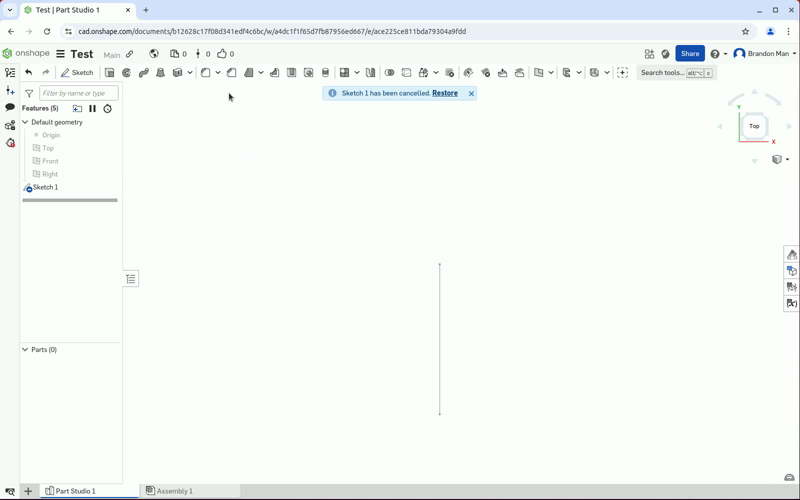
key(shift+s)
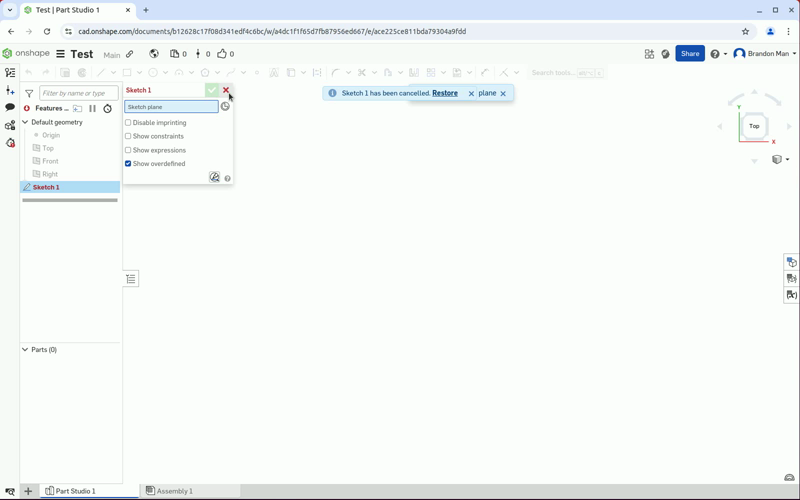
mouse_move(73, 150)
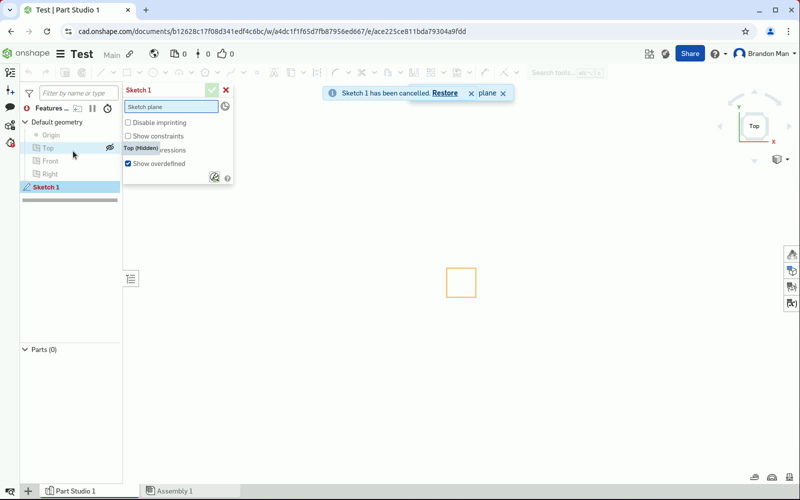
click(73, 150)
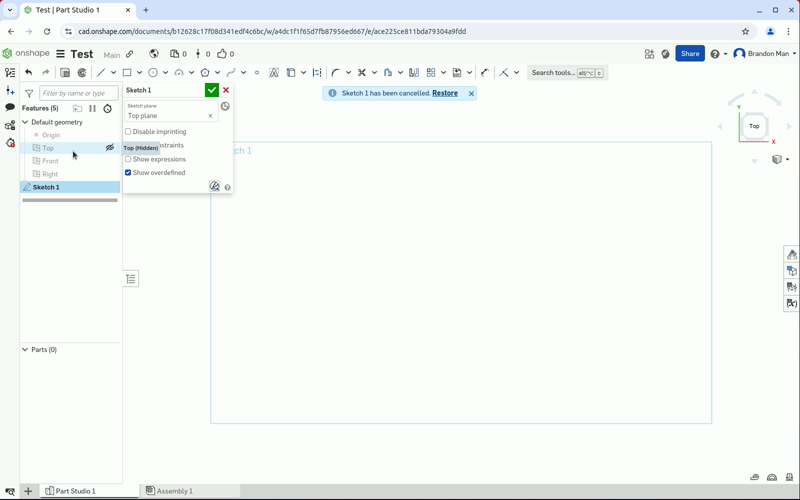
mouse_move(73, 352)
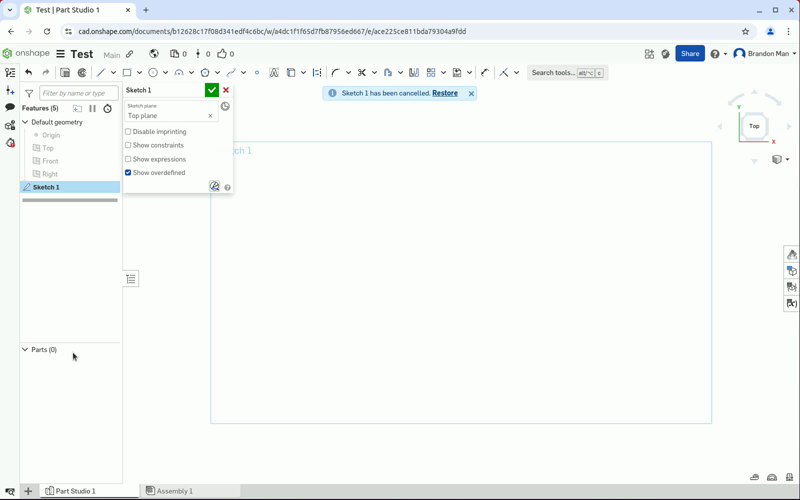
key(y)
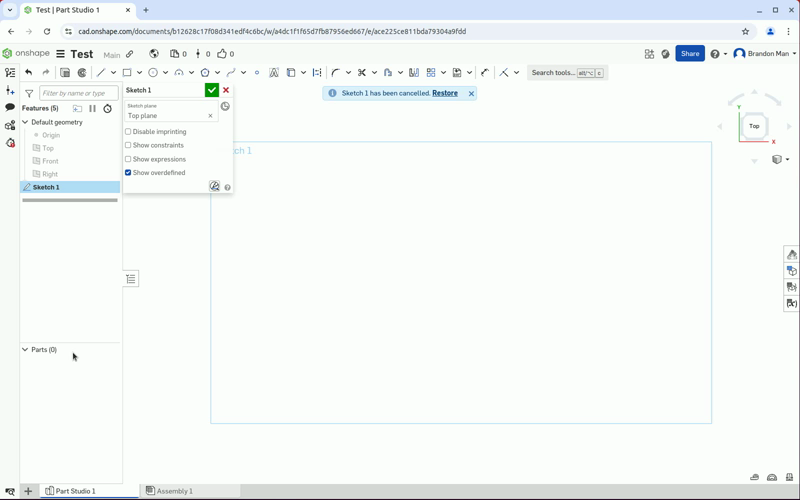
key(l)
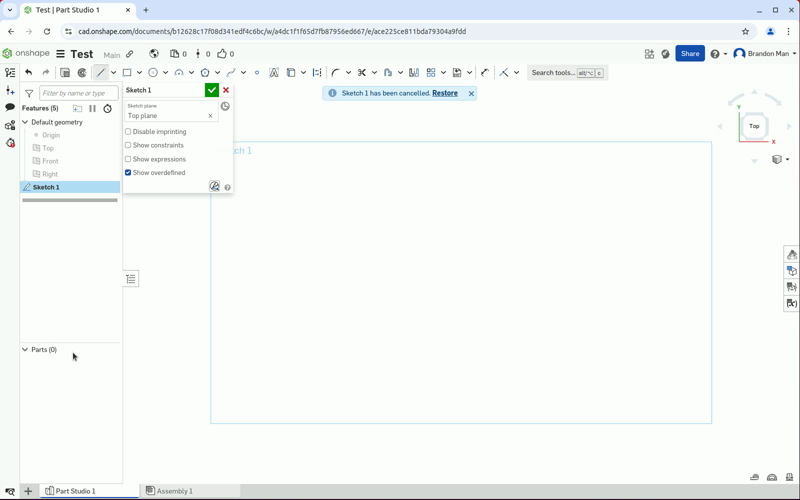
key_down(shift)
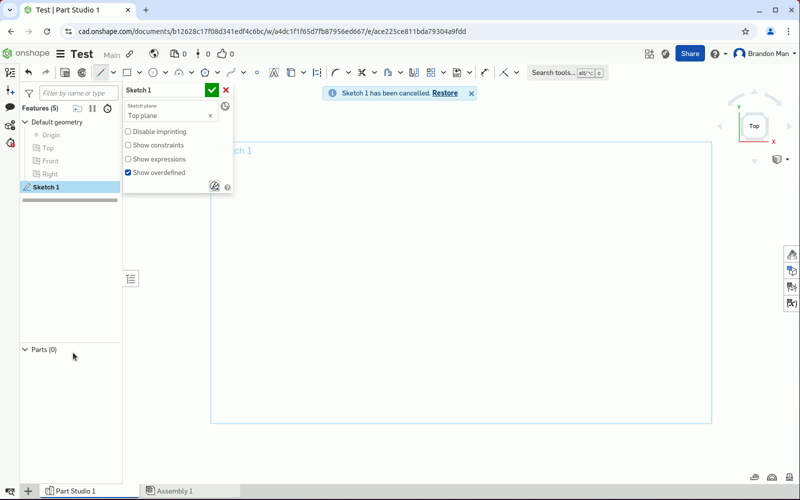
mouse_move(351, 335)
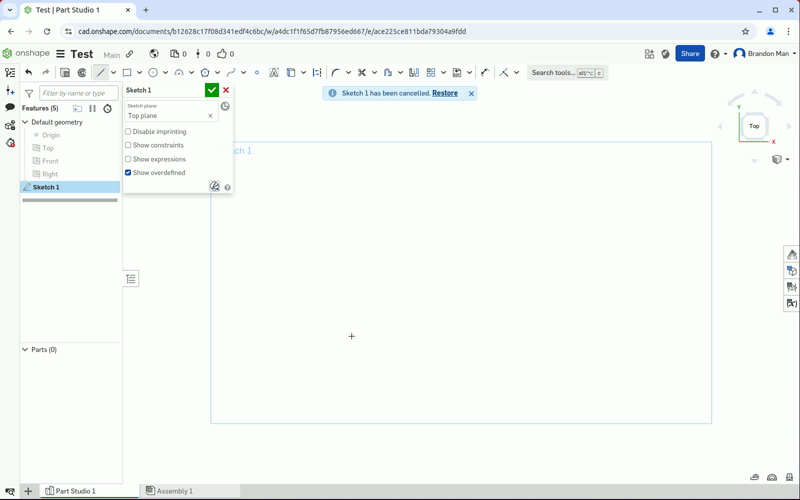
click(351, 335)
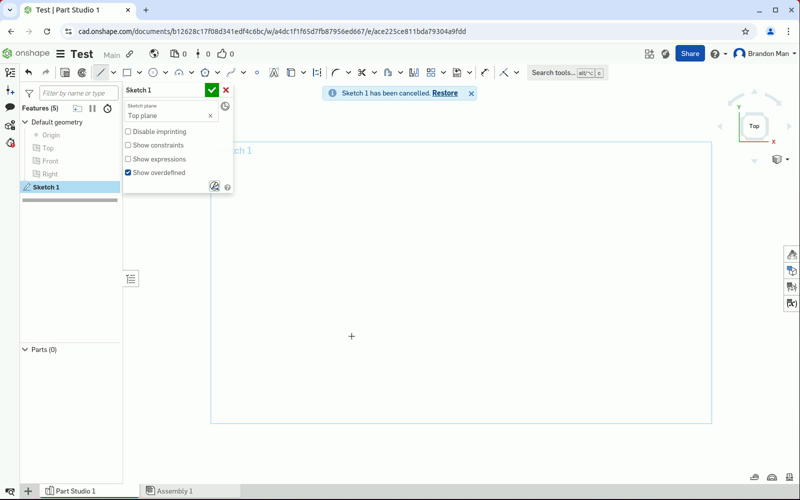
key_up(shift)
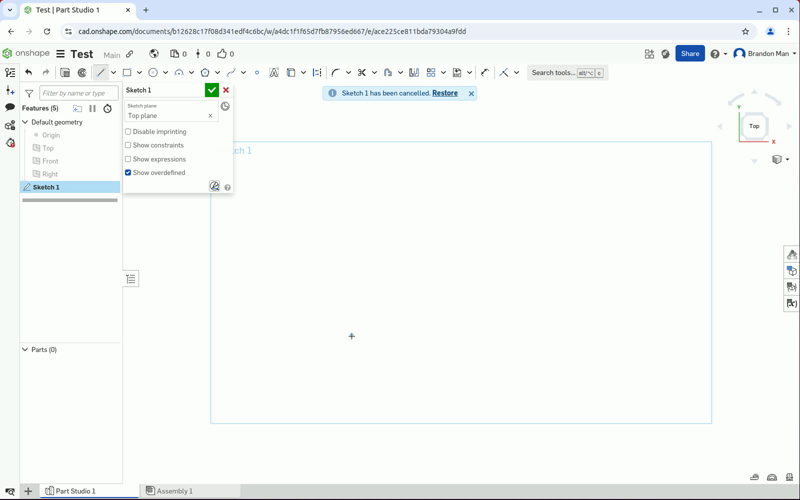
key_down(shift)
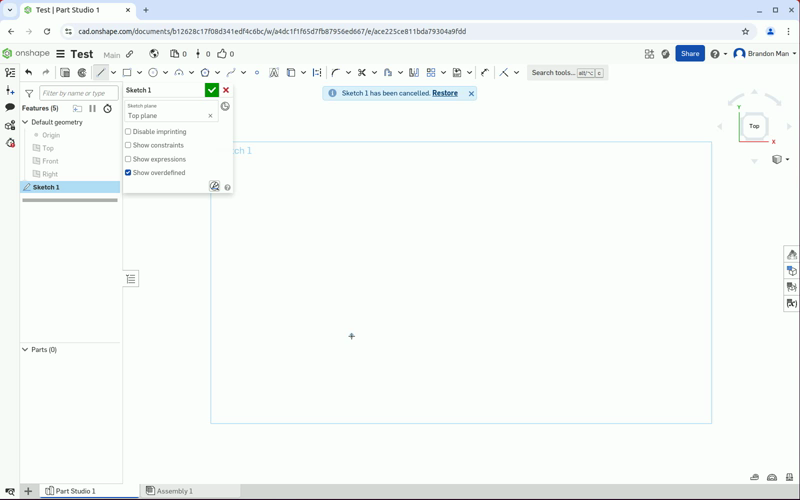
mouse_move(569, 335)
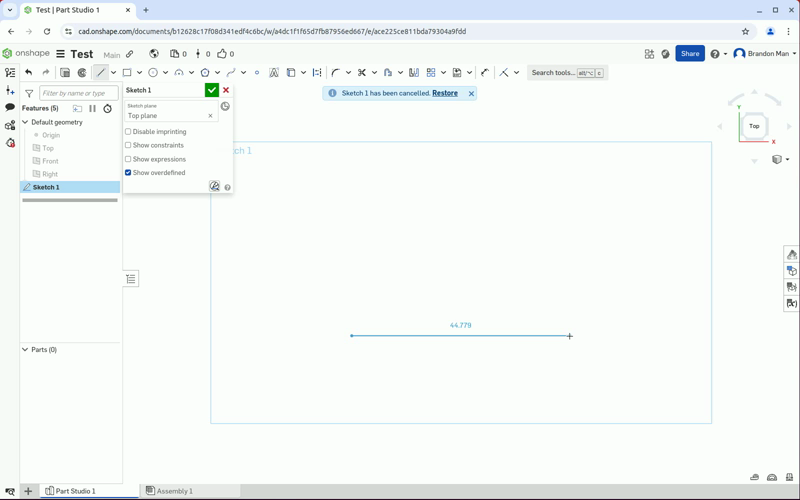
click(569, 335)
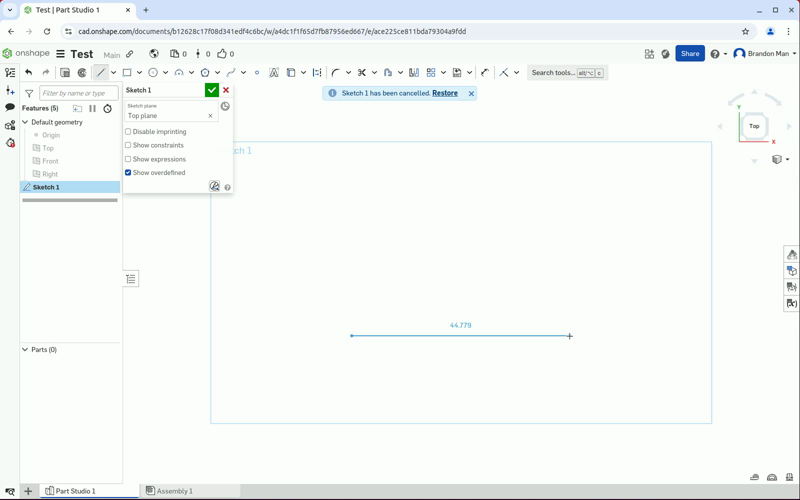
key_up(shift)
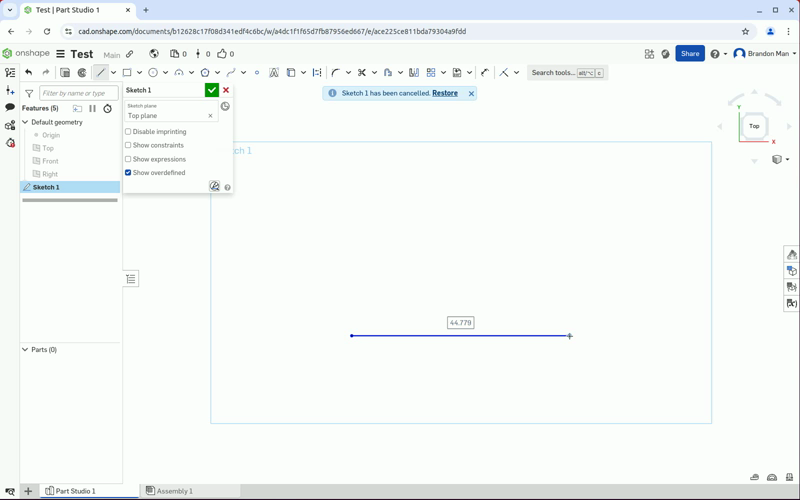
key_down(shift)
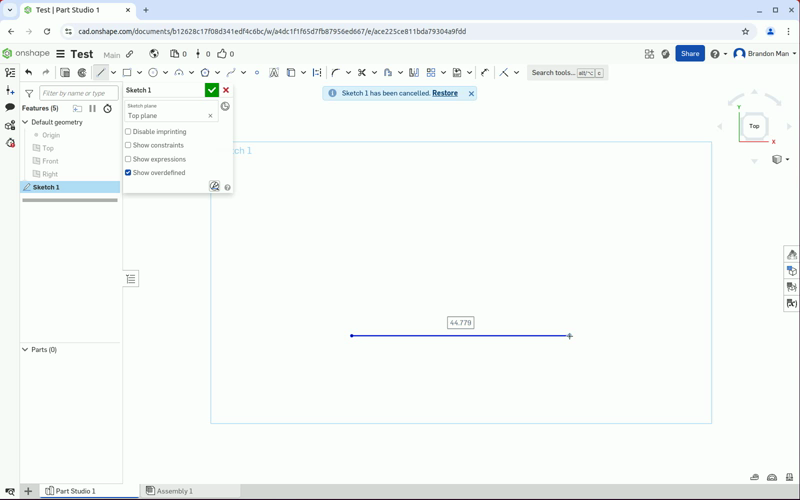
mouse_move(569, 230)
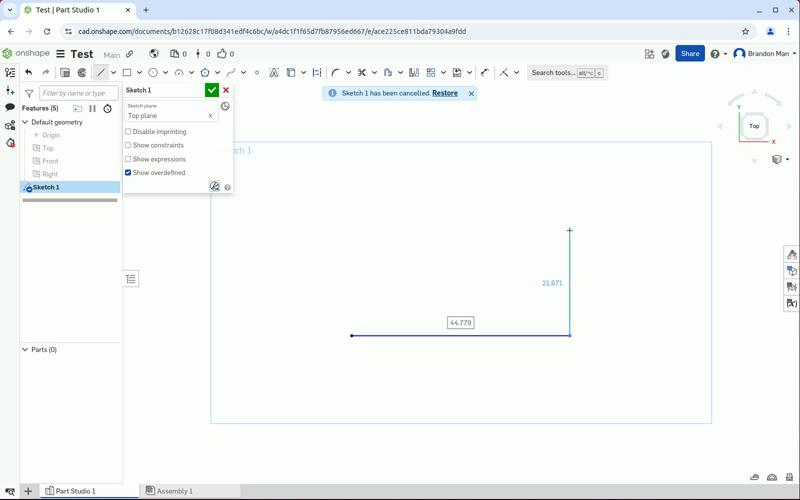
click(569, 230)
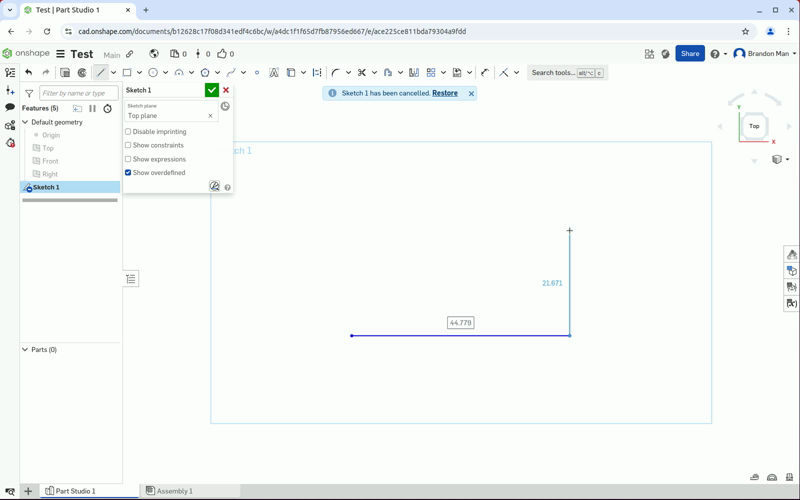
key_up(shift)
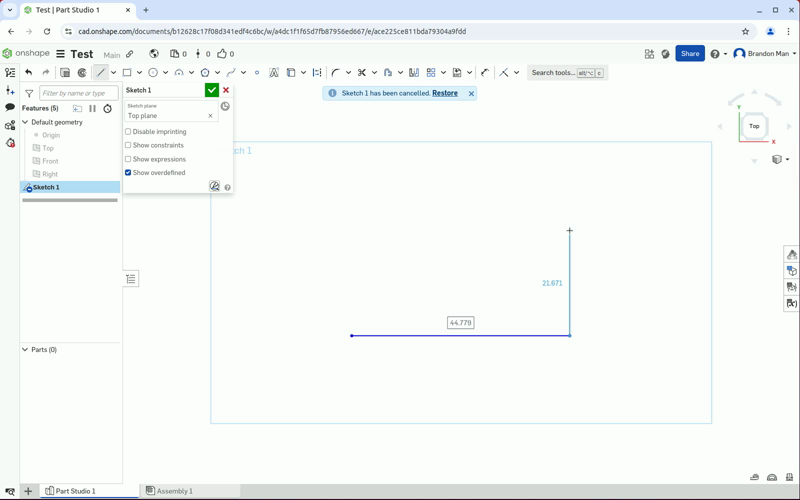
key_down(shift)
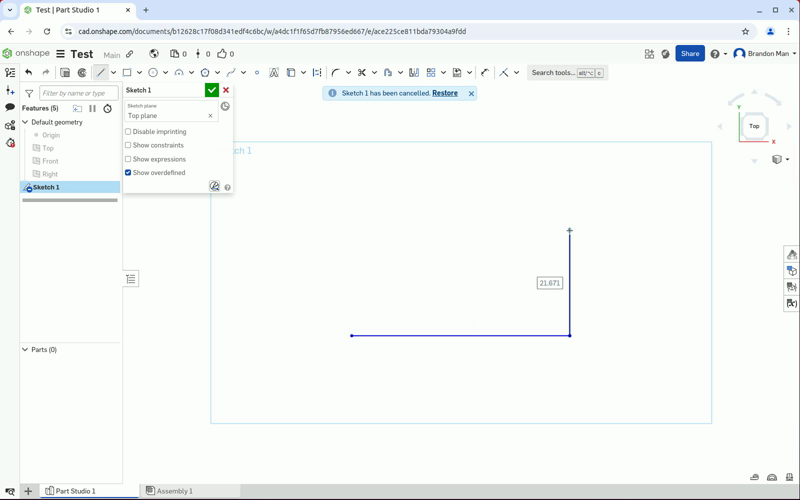
mouse_move(351, 230)
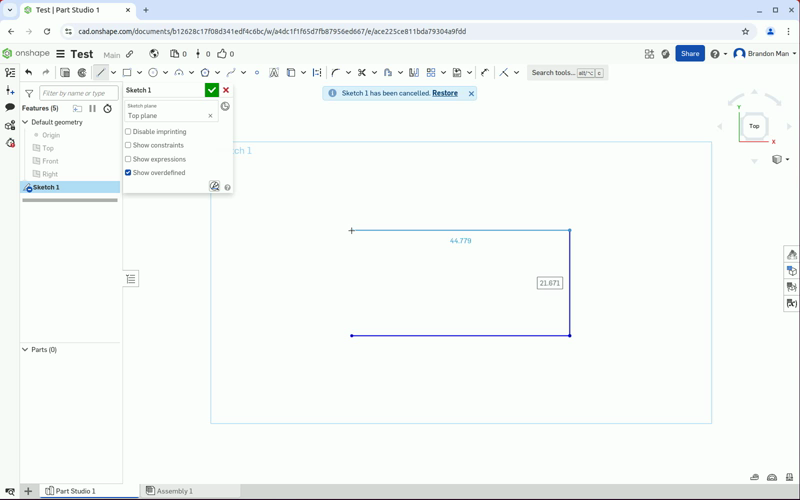
click(351, 230)
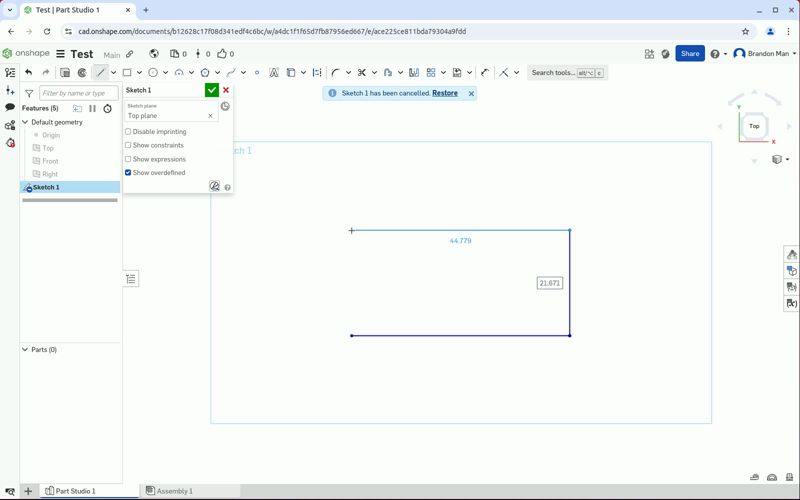
key_up(shift)
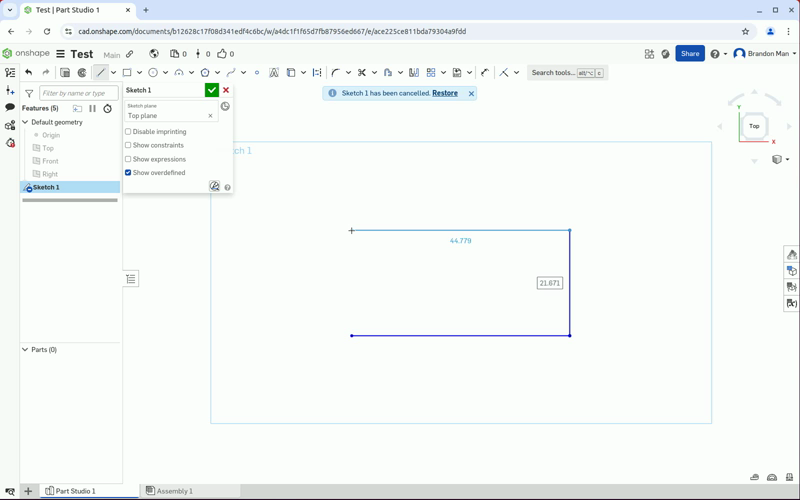
key_down(shift)
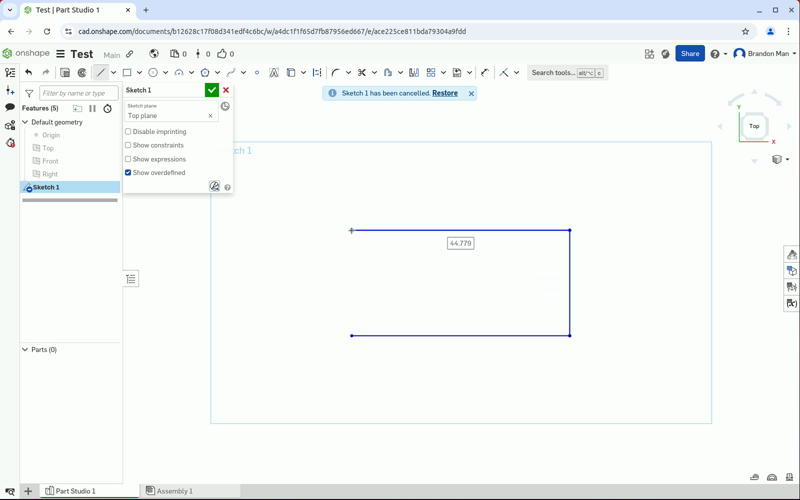
mouse_move(351, 335)
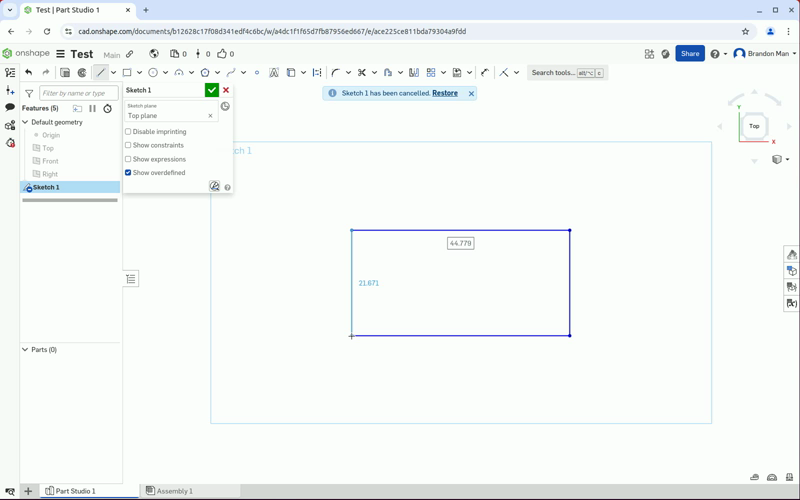
key_up(shift)
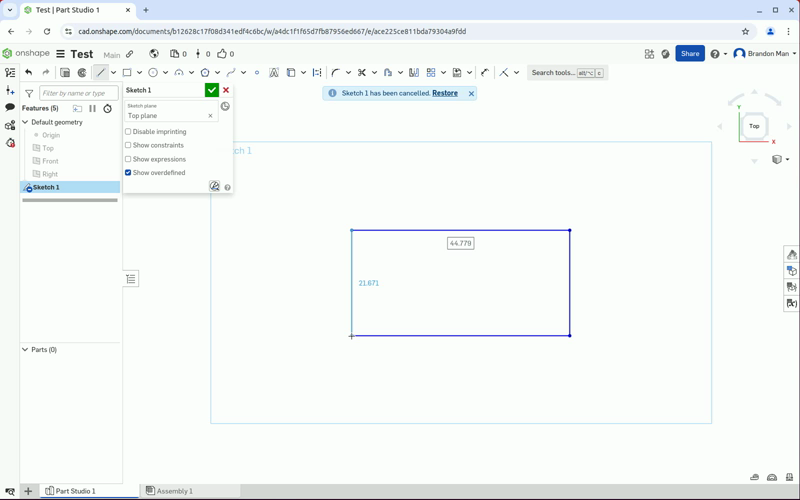
click(351, 335)
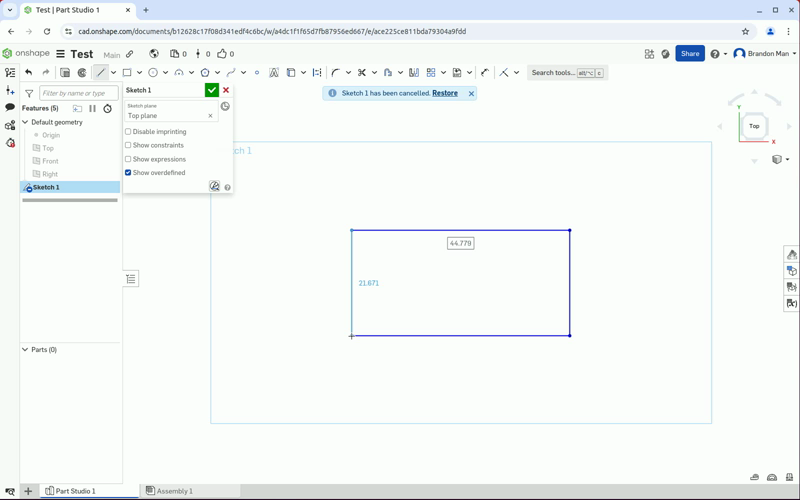
key(esc)
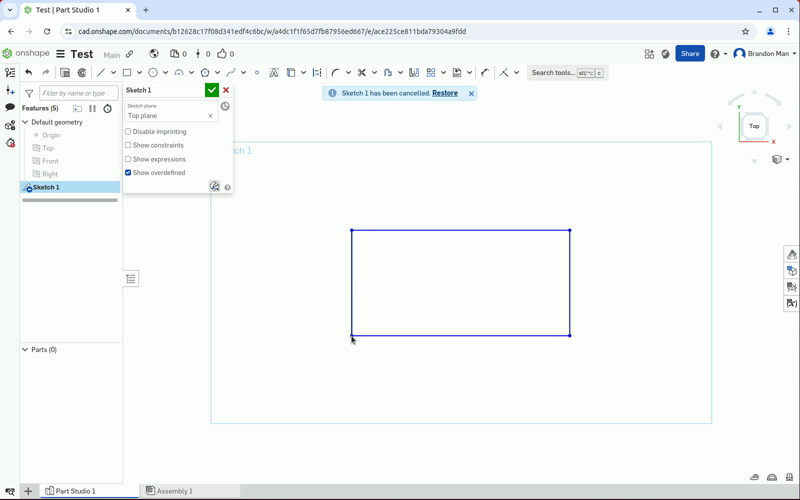
mouse_move(403, 274)
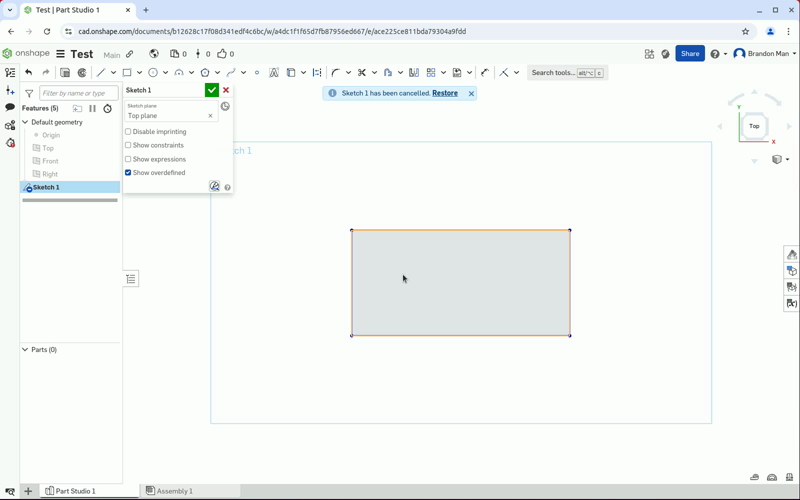
click(403, 274)
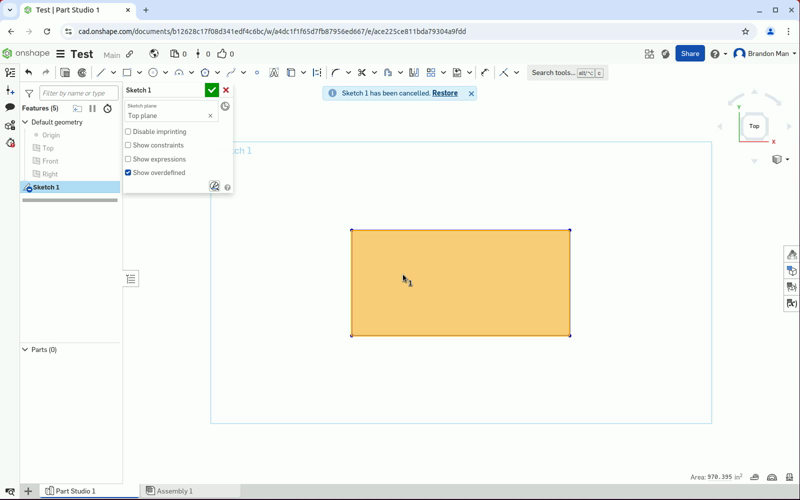
mouse_move(73, 352)
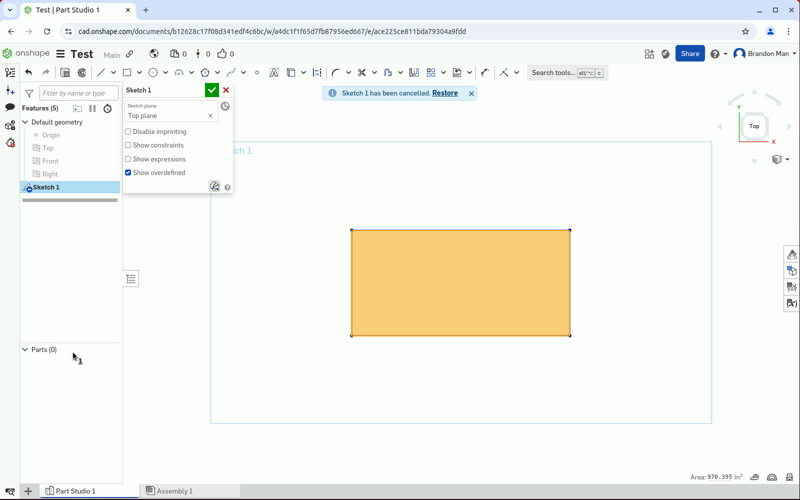
key(shift+y)
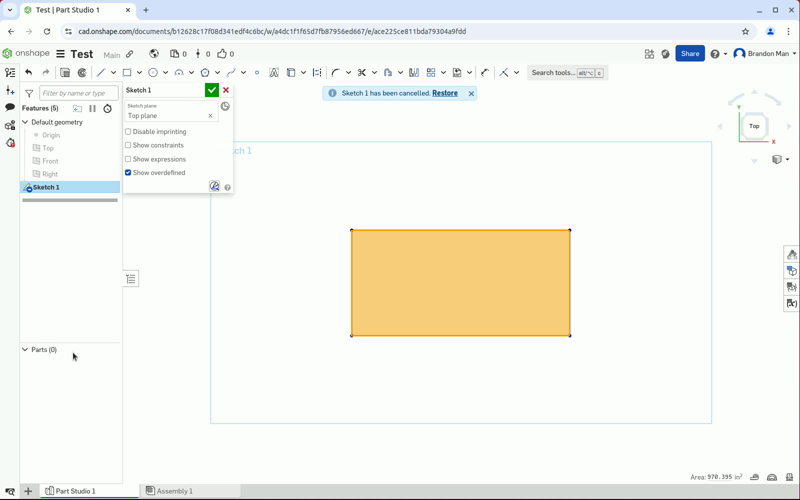
key(shift+e)
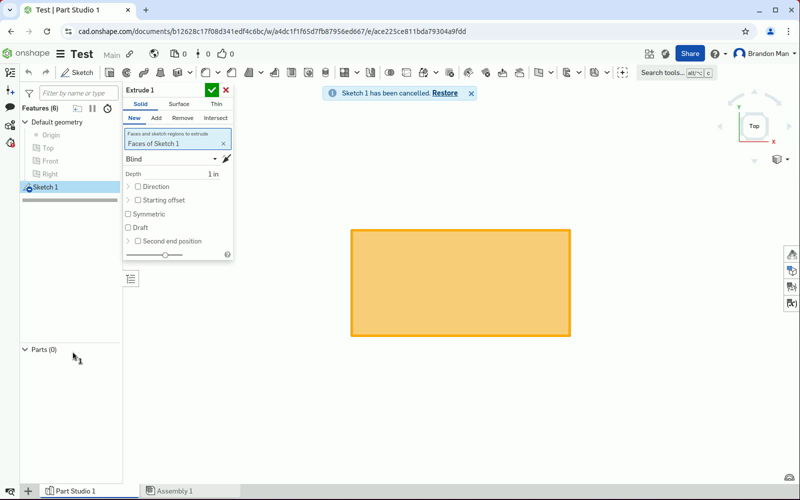
mouse_move(143, 106)
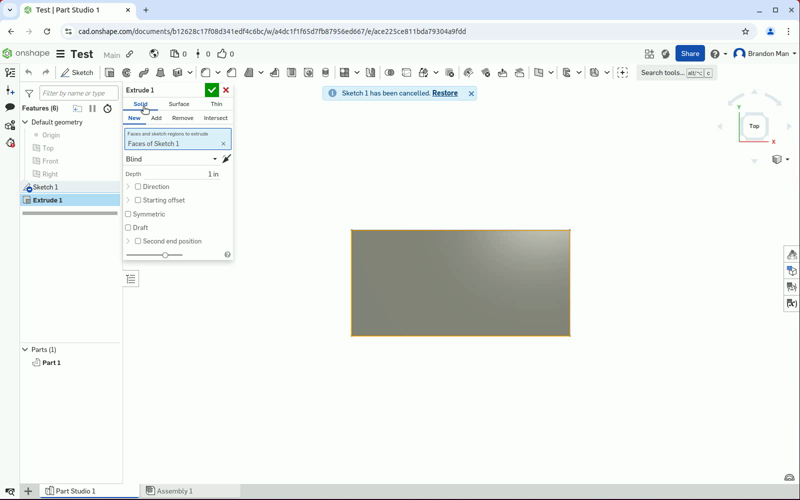
click(143, 106)
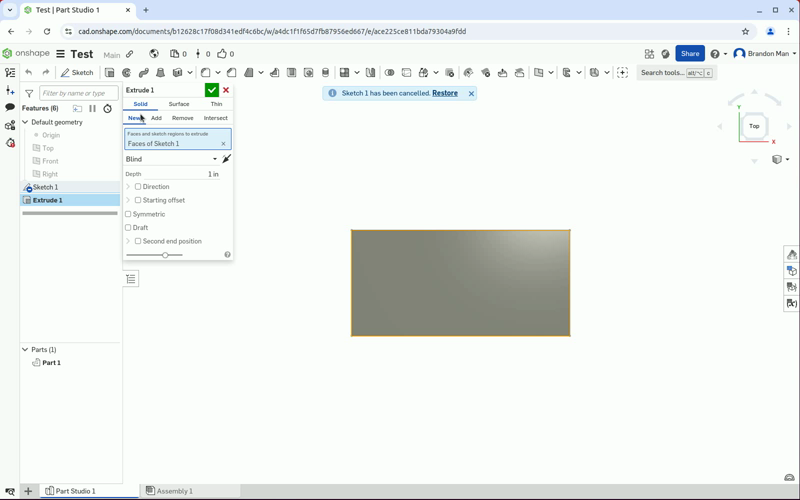
mouse_move(137, 120)
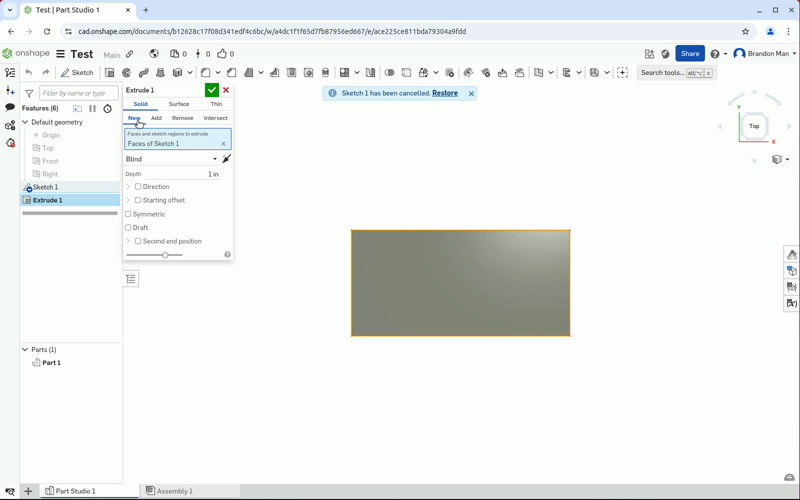
click(137, 120)
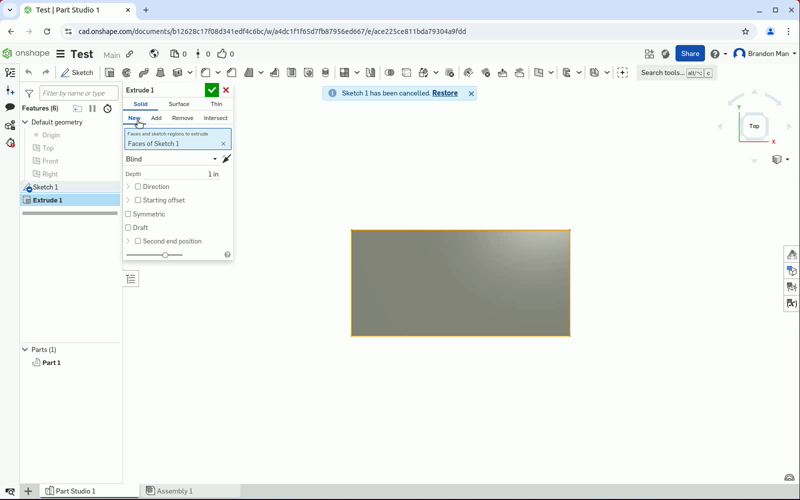
key(tab, 4)
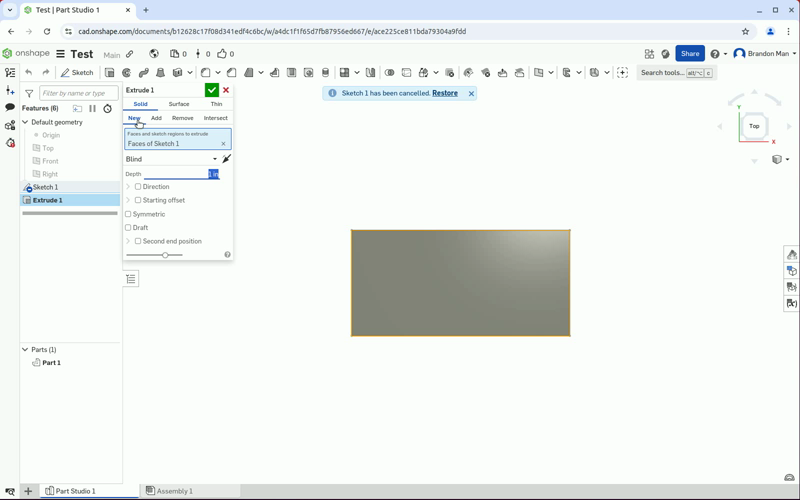
text(4.574)
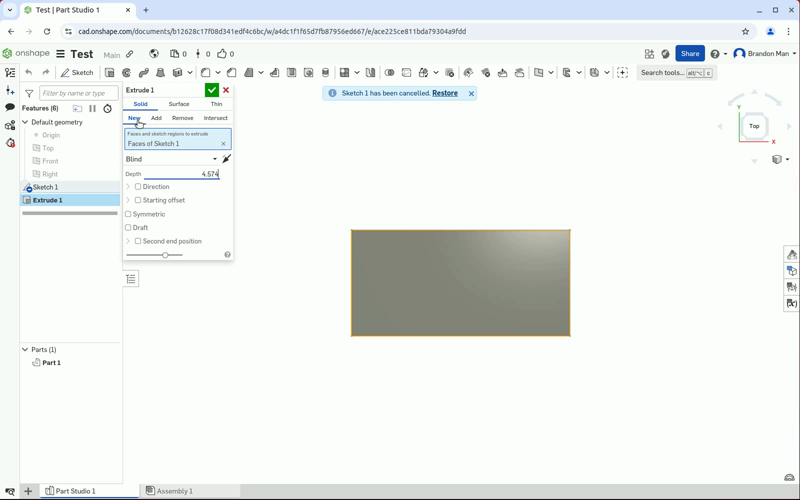
key(enter)
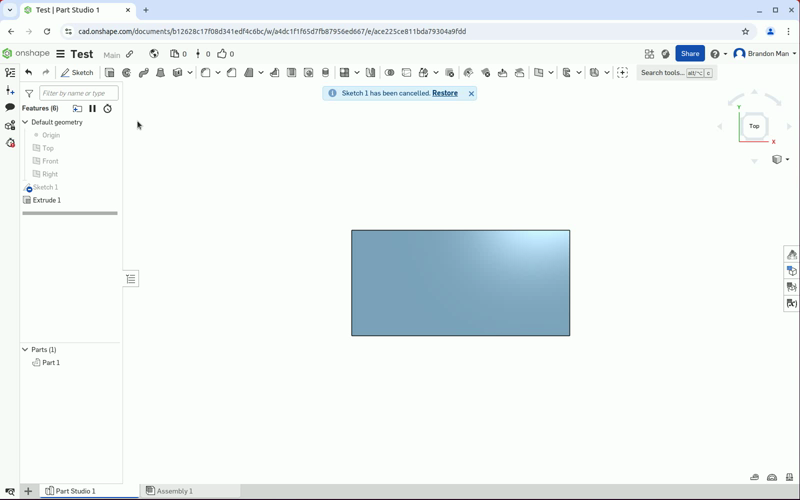
key(shift+h)
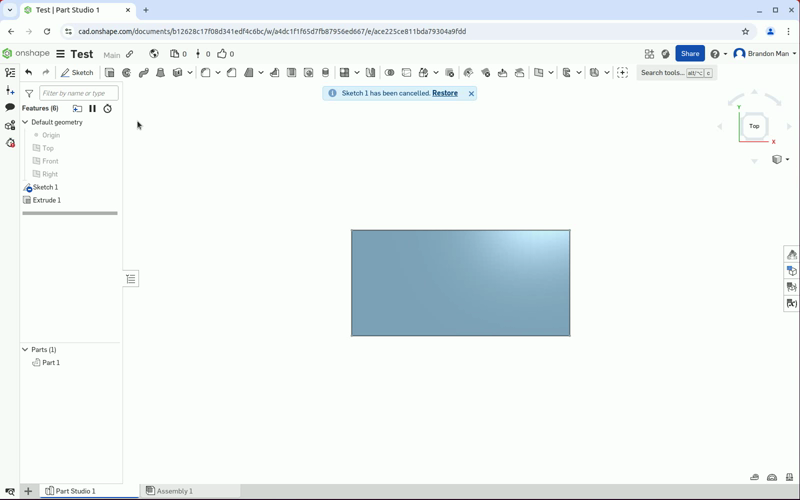
key(shift+h)
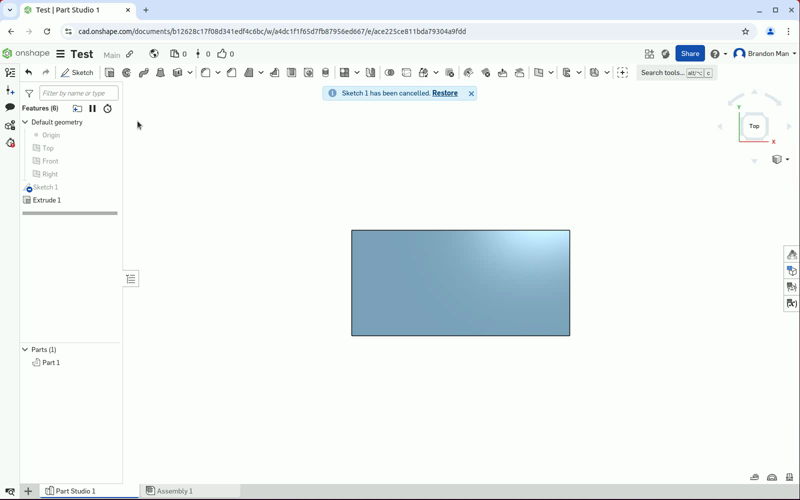
mouse_move(73, 189)
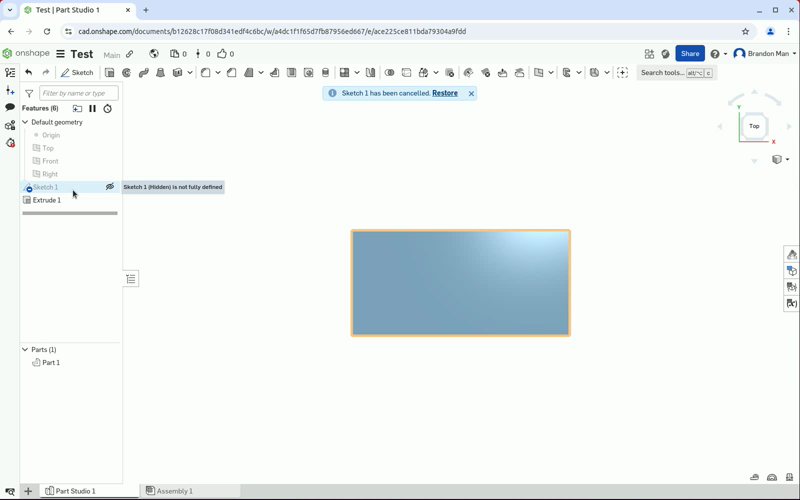
click(73, 189)
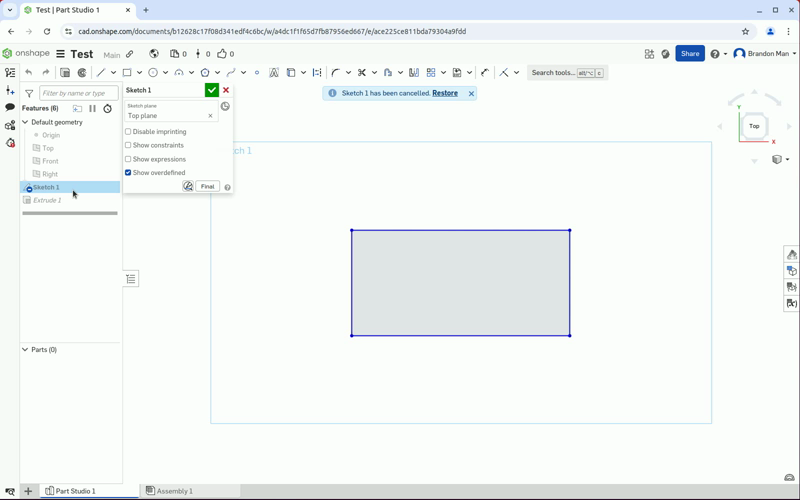
mouse_move(229, 92)
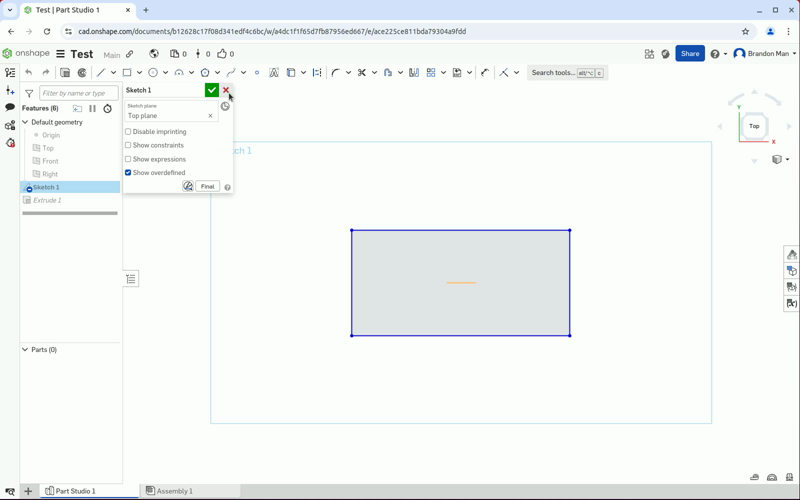
click(229, 92)
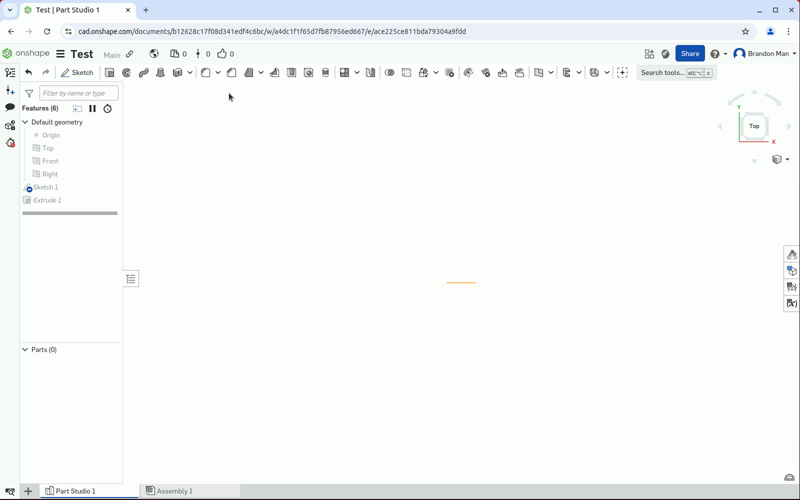
mouse_move(73, 352)
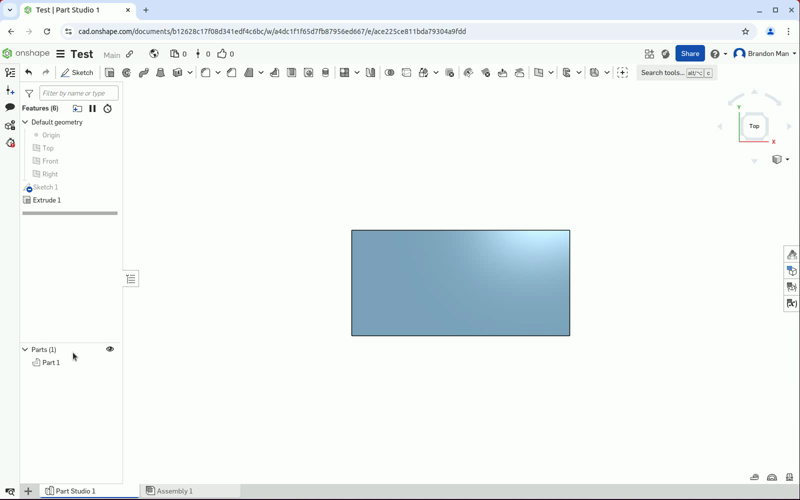
key(y)
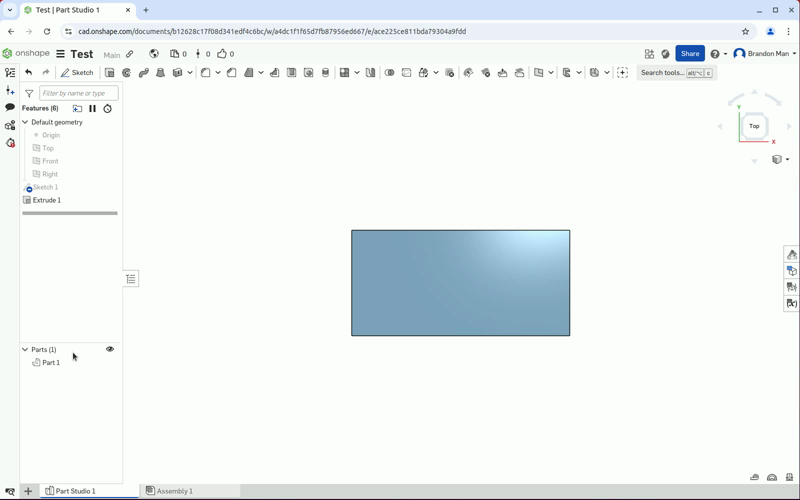
key(shift+p)
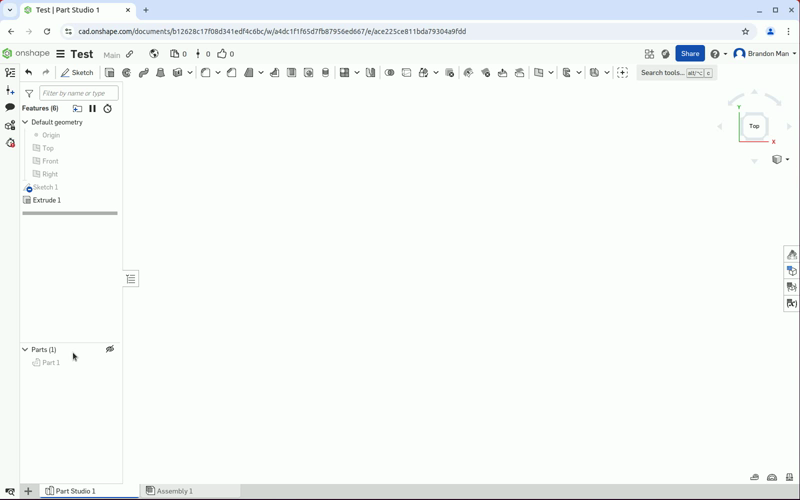
key(space)
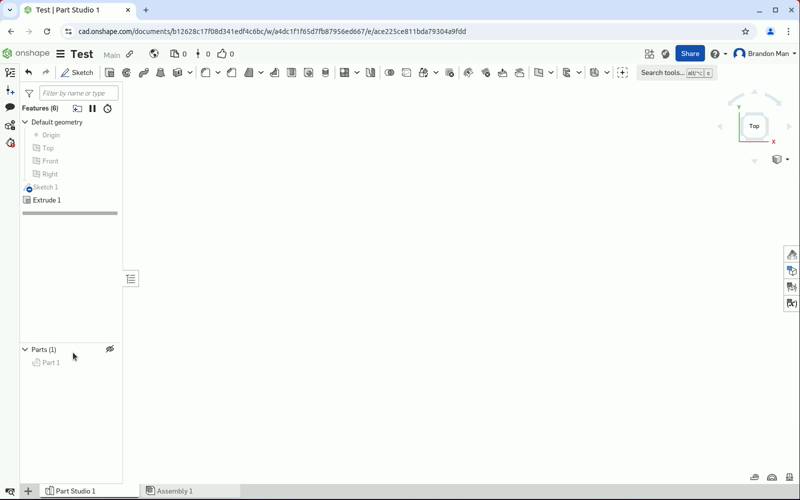
key_down(shift)
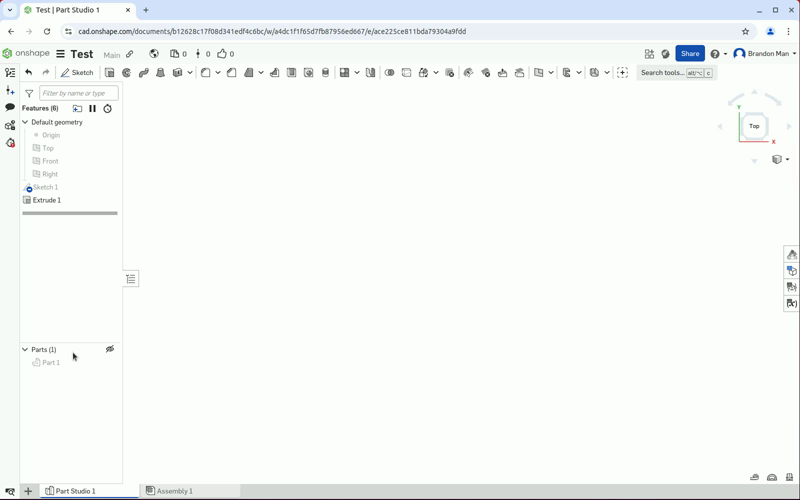
key(up)
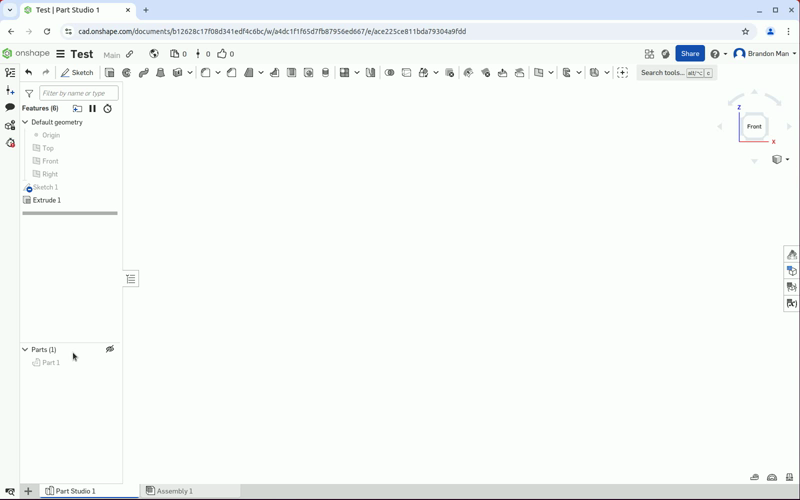
key_up(shift)
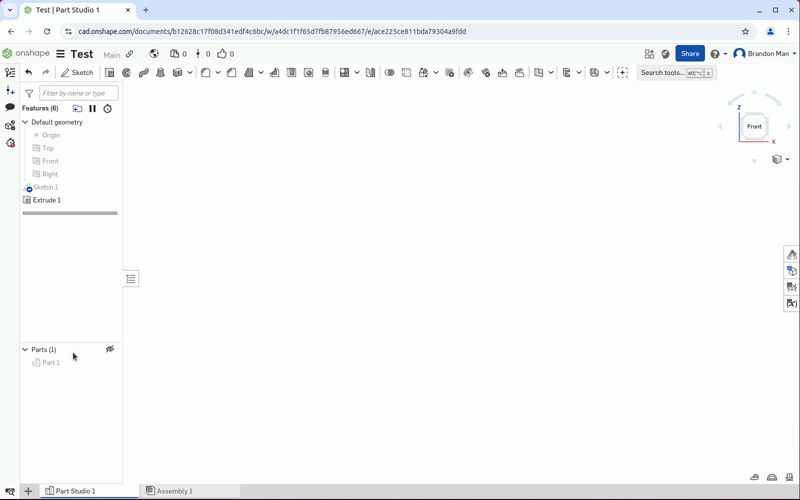
key(space)
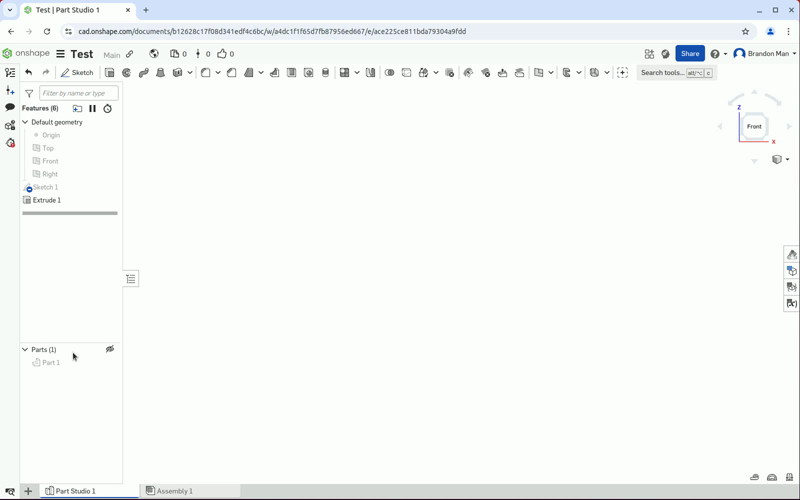
key_down(shift)
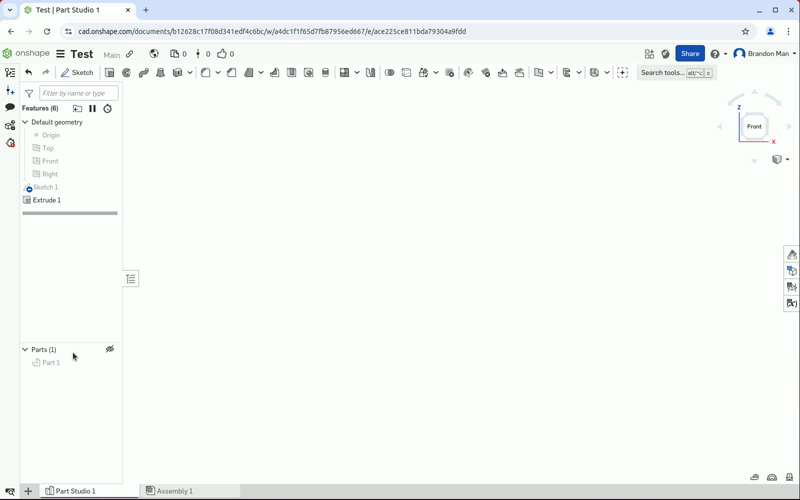
key(left)
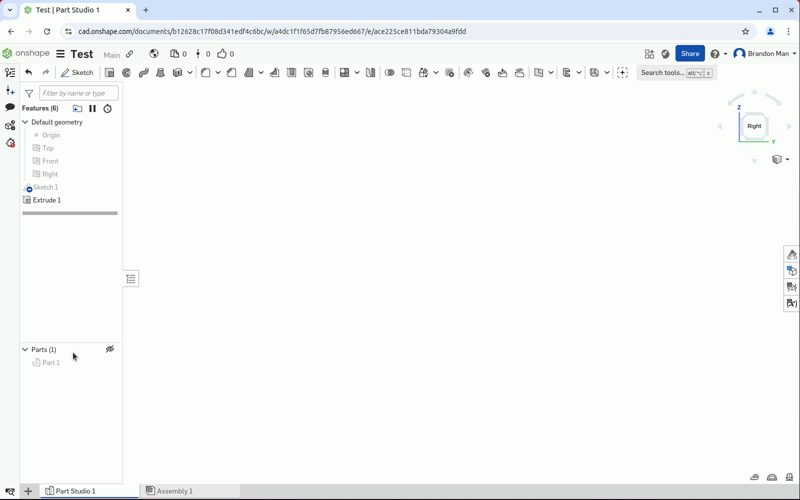
key_up(shift)
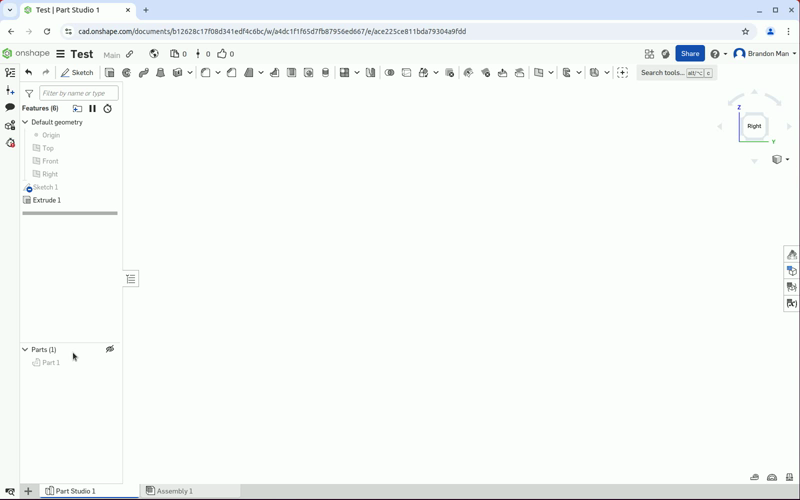
mouse_move(73, 352)
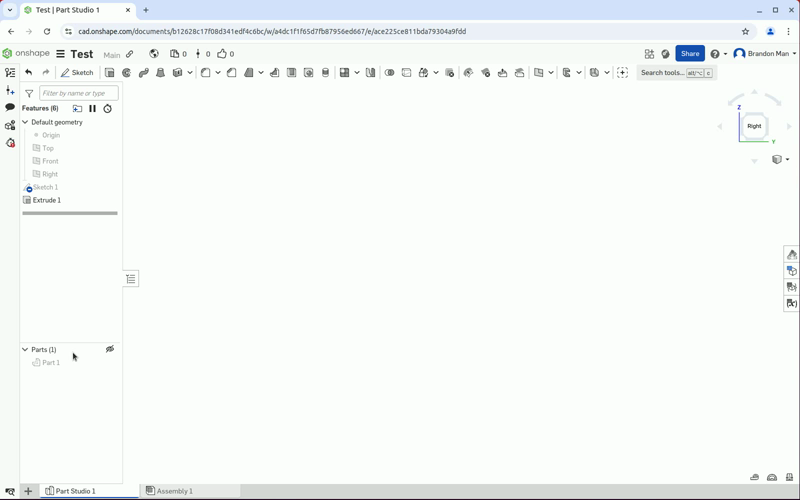
key(shift+y)
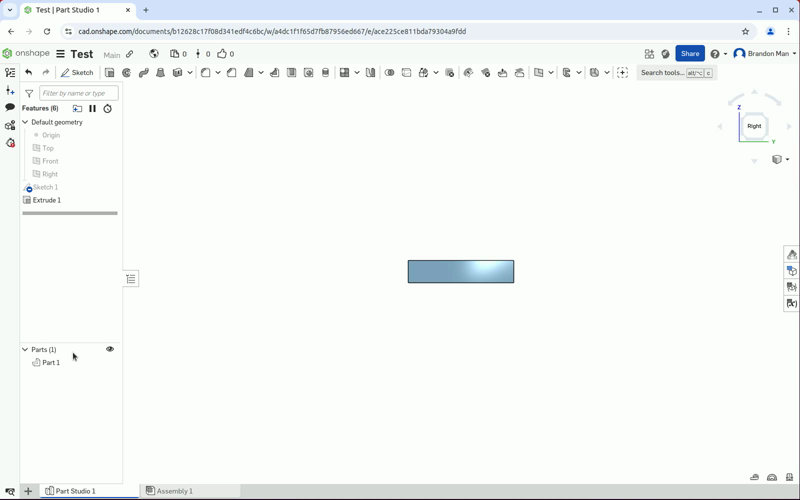
mouse_move(541, 75)
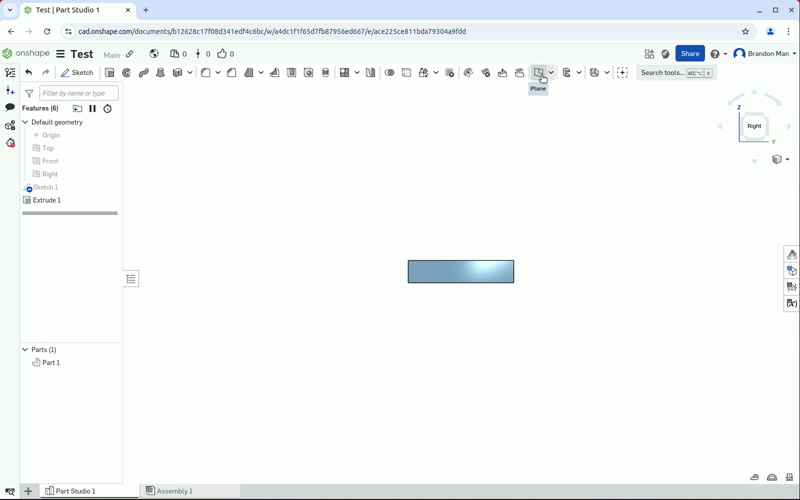
click(541, 75)
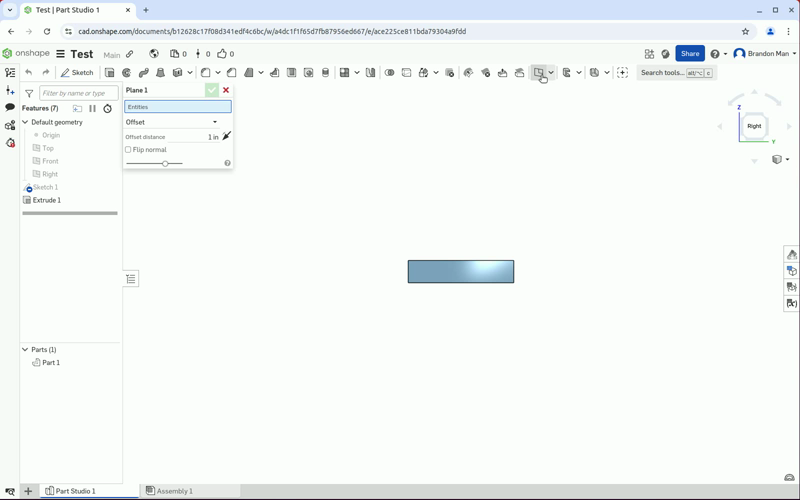
mouse_move(73, 176)
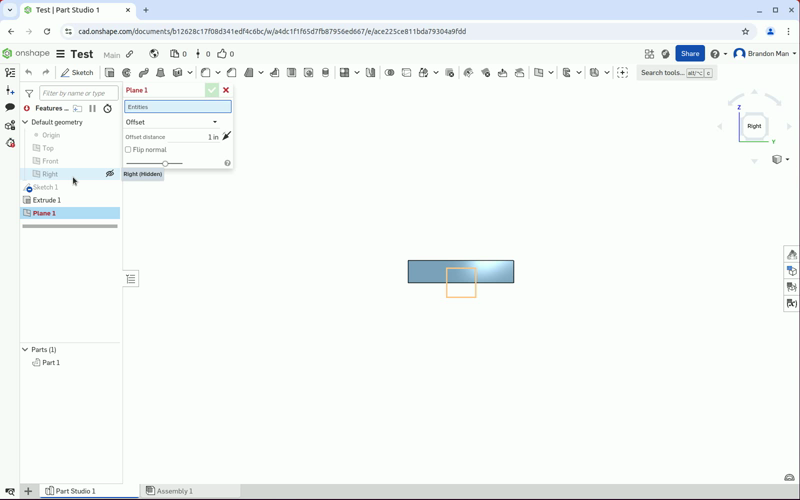
click(73, 176)
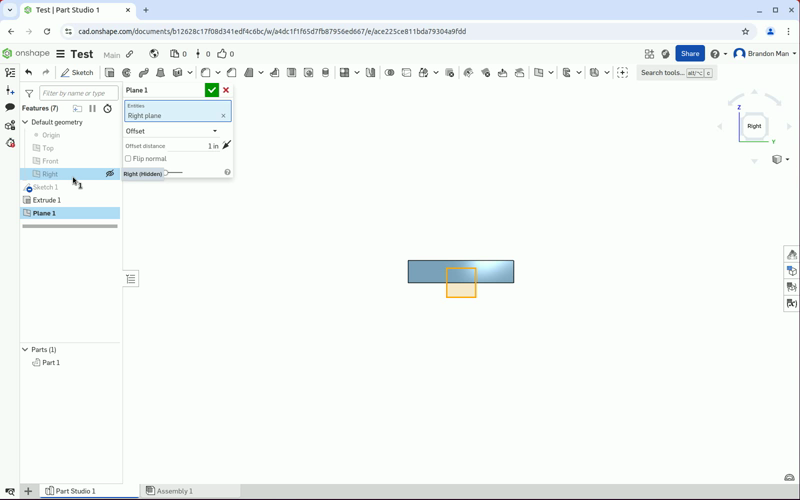
key(tab, 2)
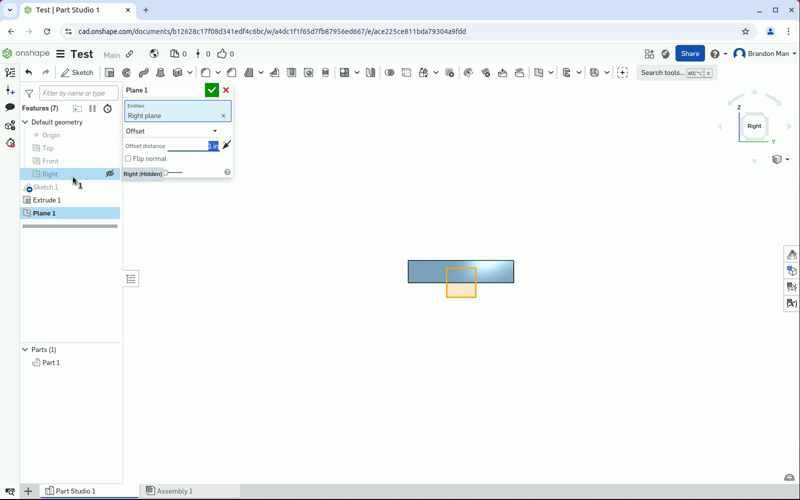
text(22.4)
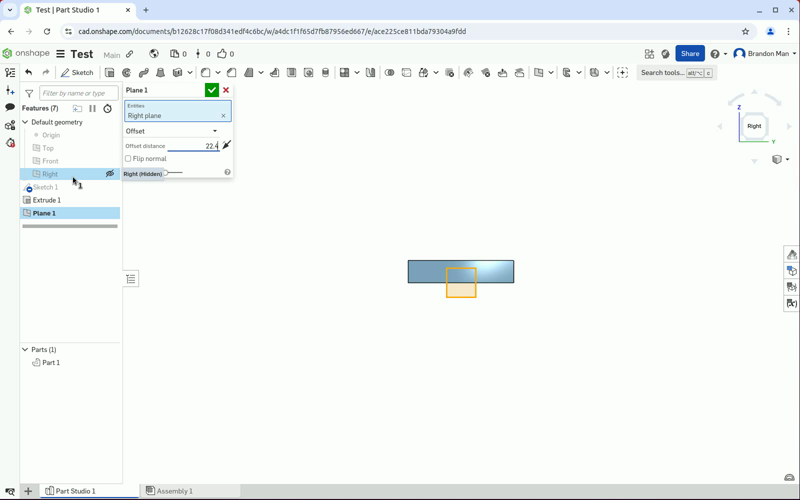
key(enter, 2)
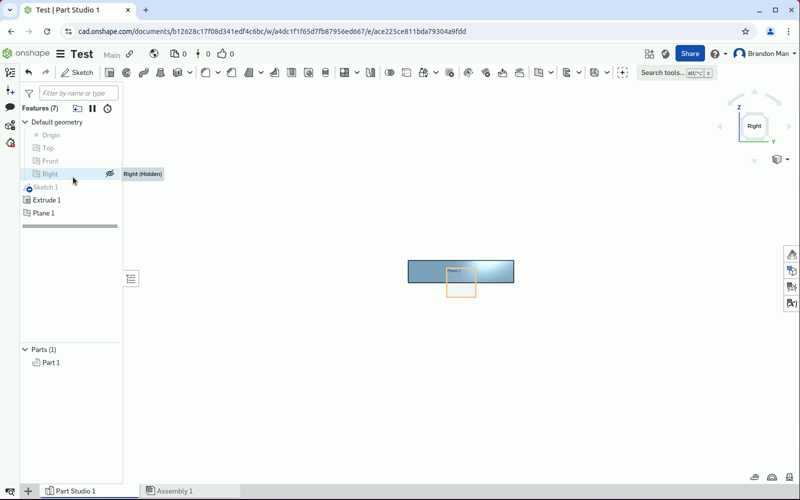
key(shift+s)
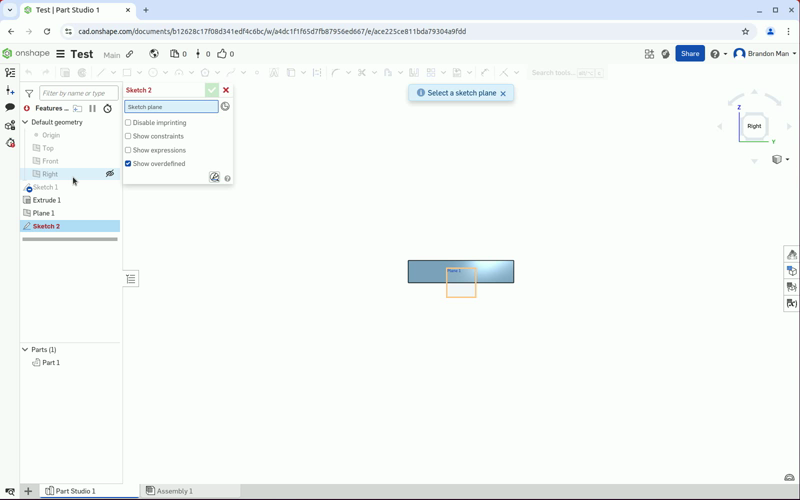
mouse_move(73, 215)
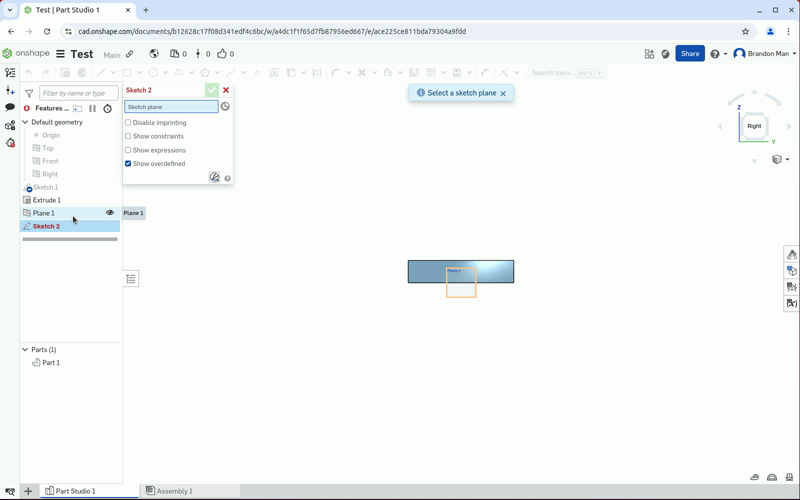
click(73, 215)
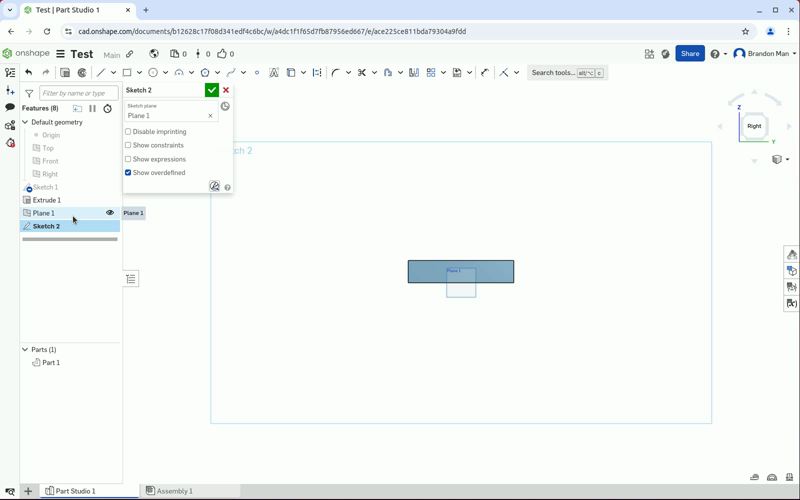
mouse_move(73, 352)
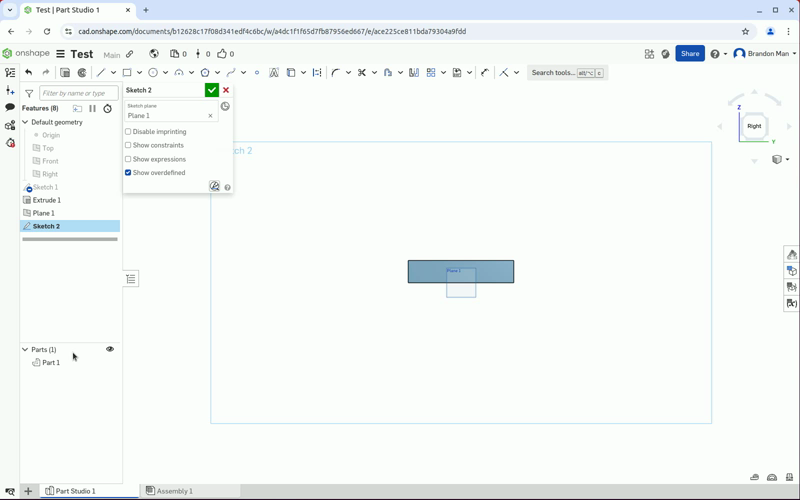
key(y)
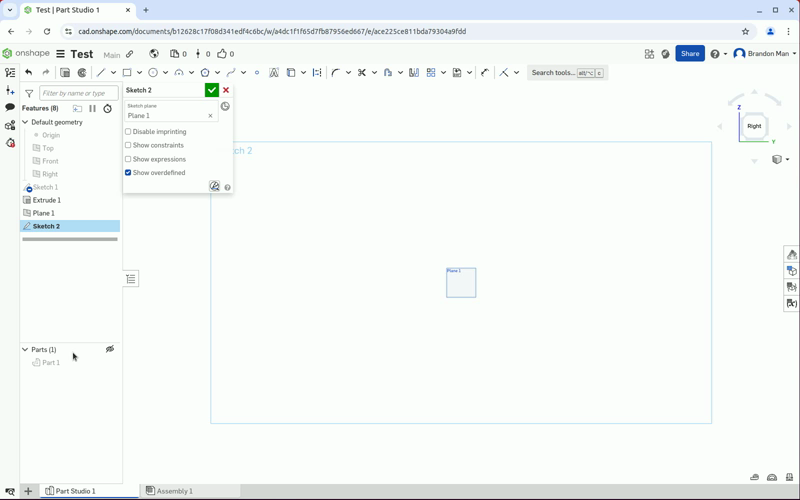
key(l)
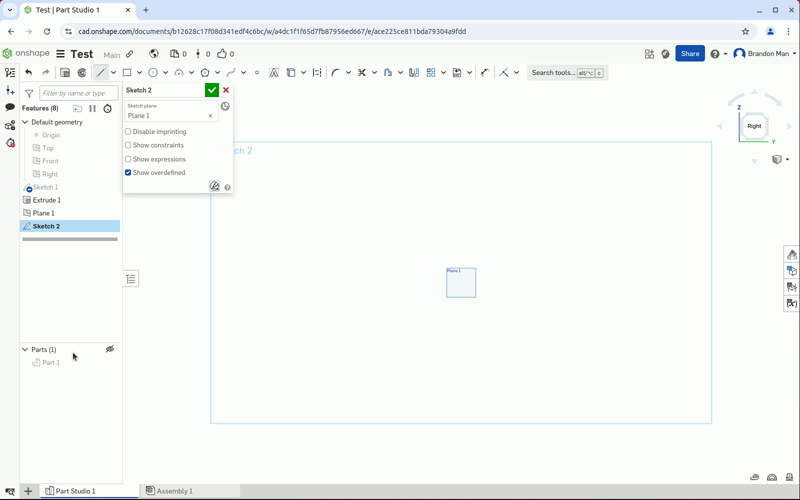
key_down(shift)
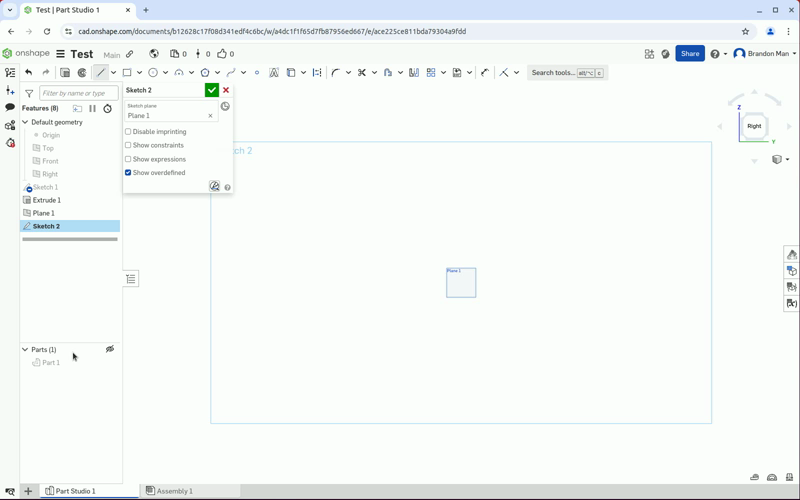
mouse_move(407, 282)
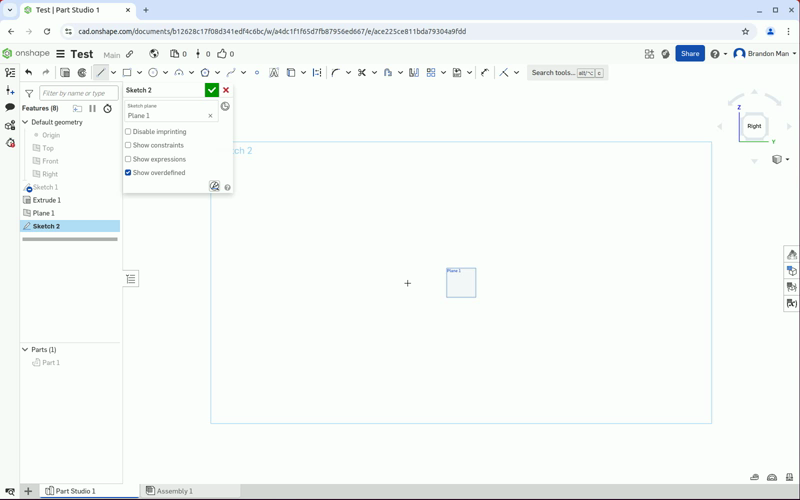
click(407, 282)
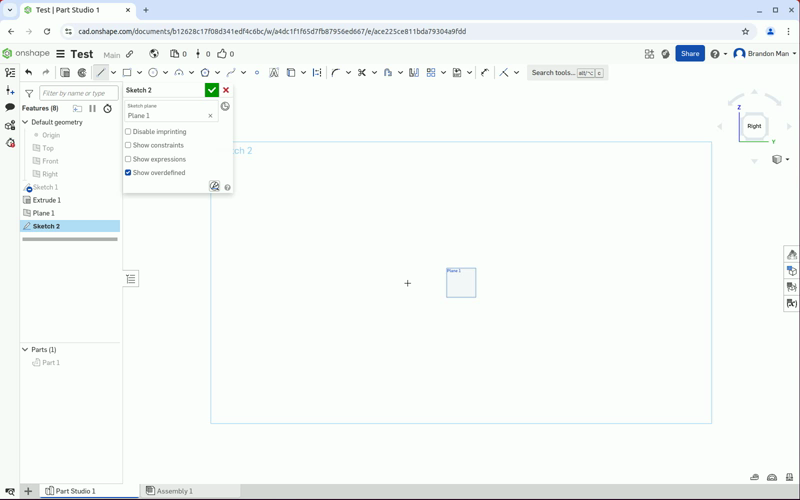
key_up(shift)
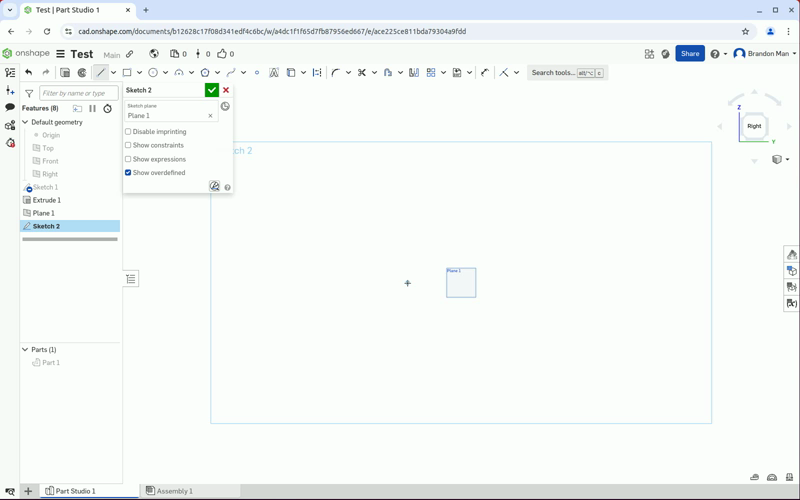
key_down(shift)
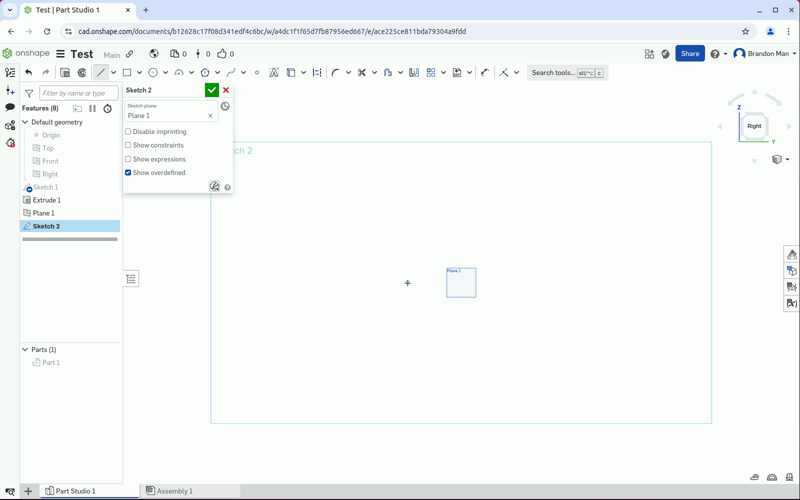
mouse_move(513, 282)
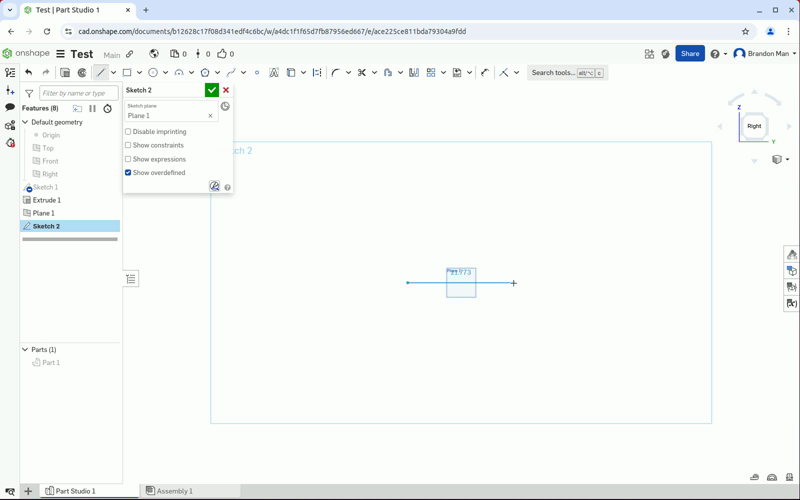
click(513, 282)
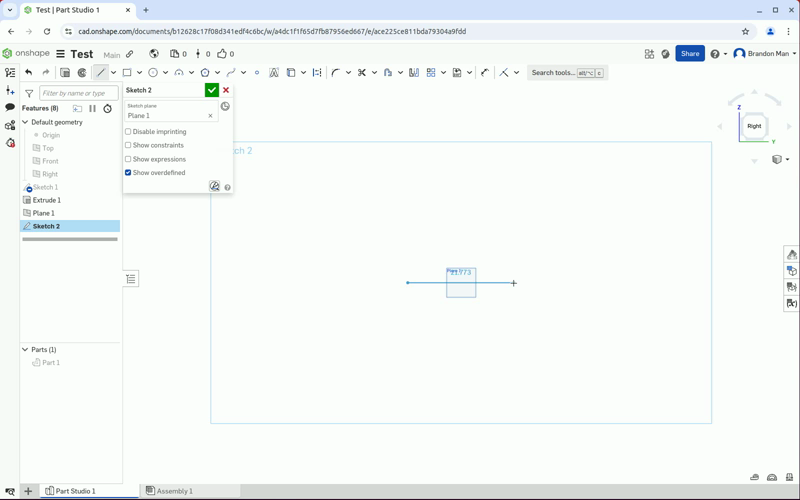
key_up(shift)
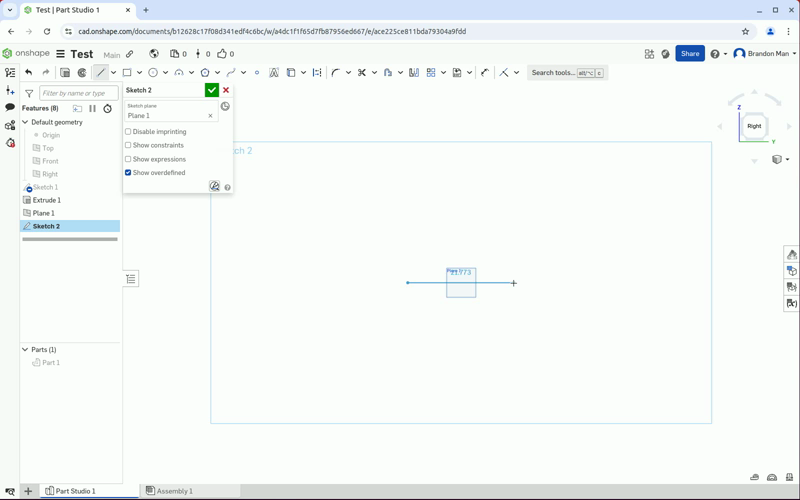
key_down(shift)
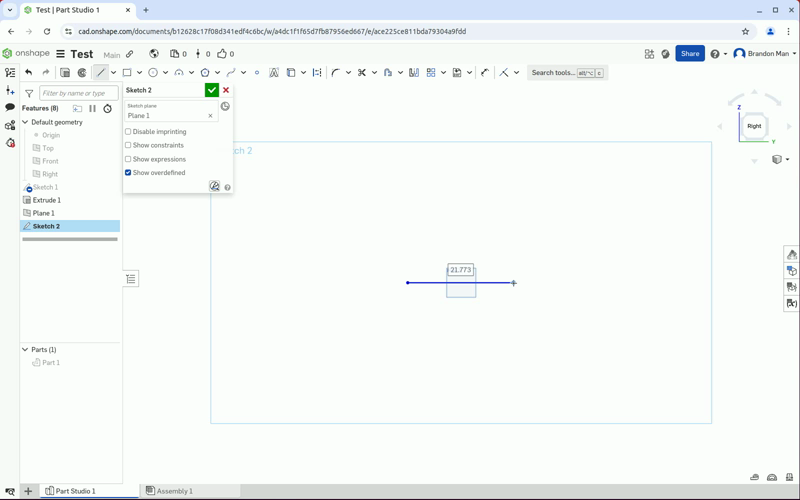
mouse_move(543, 282)
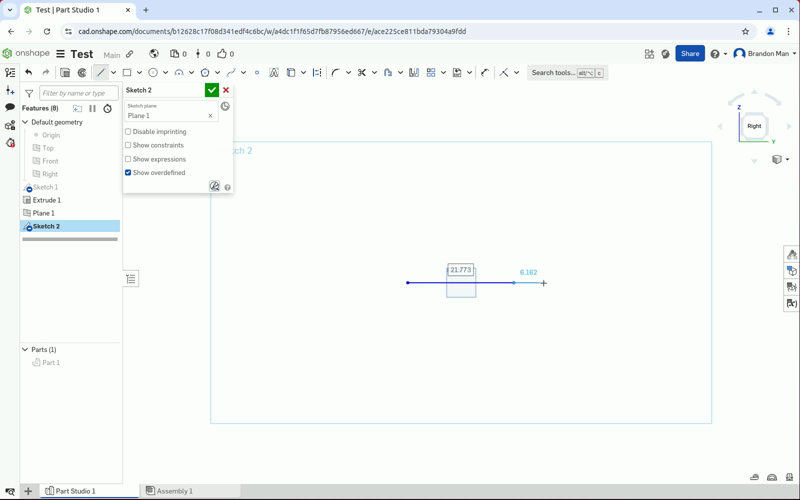
mouse_move(513, 260)
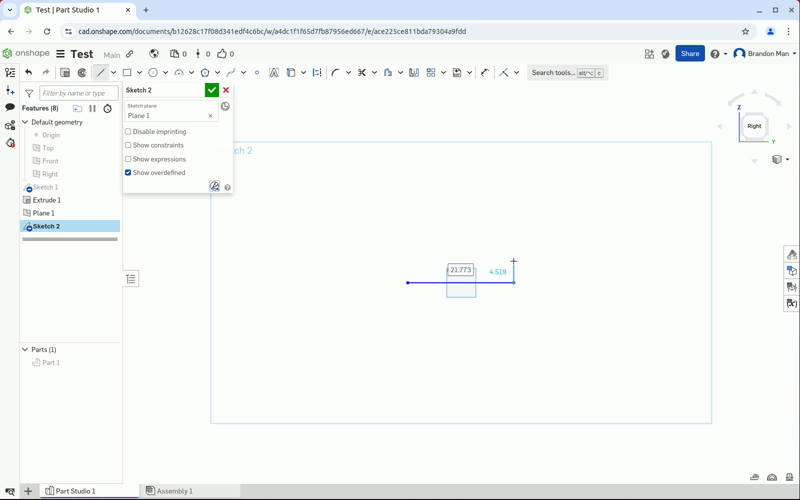
click(513, 260)
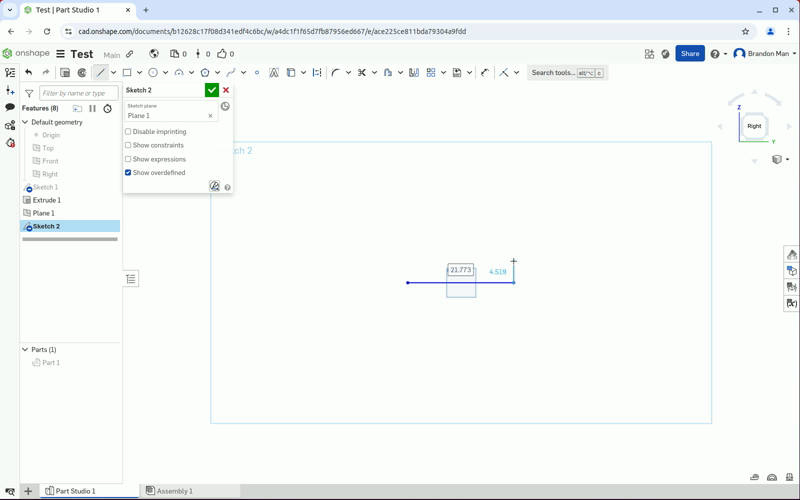
key_up(shift)
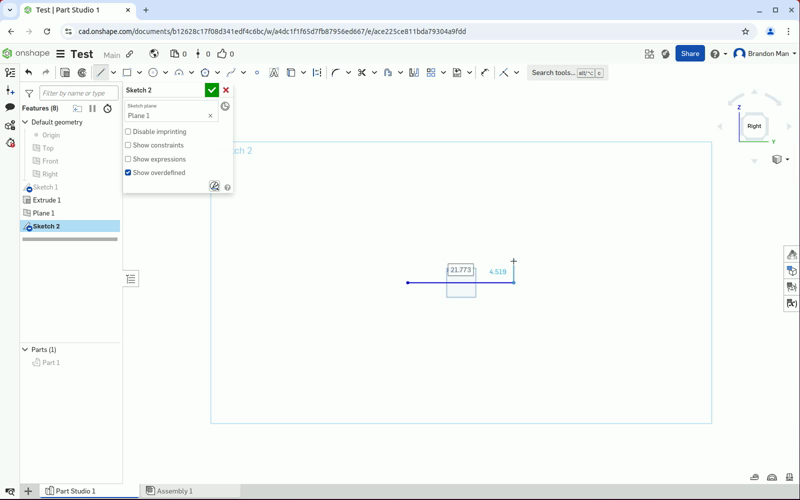
key_down(shift)
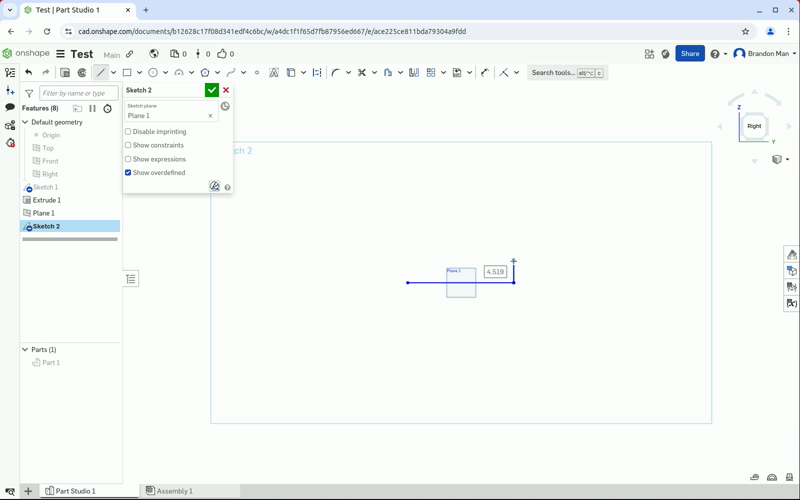
mouse_move(407, 260)
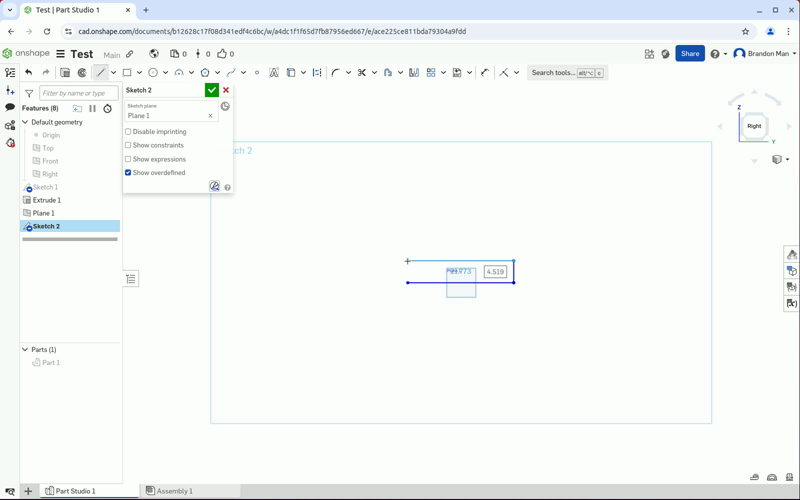
click(407, 260)
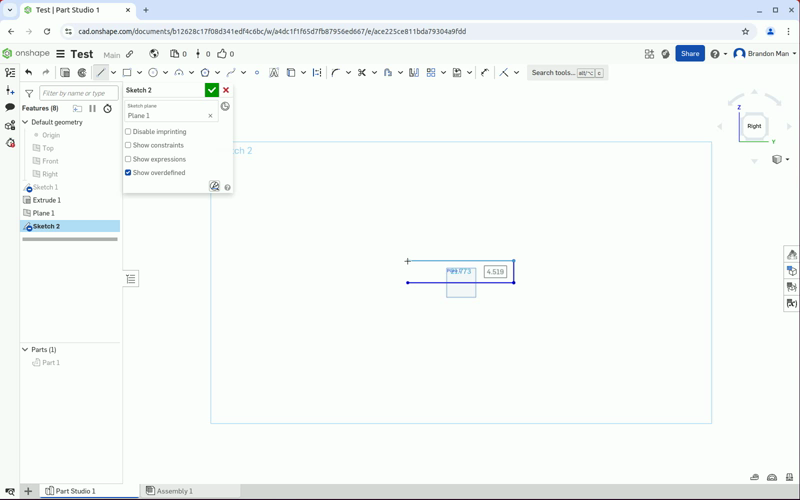
key_up(shift)
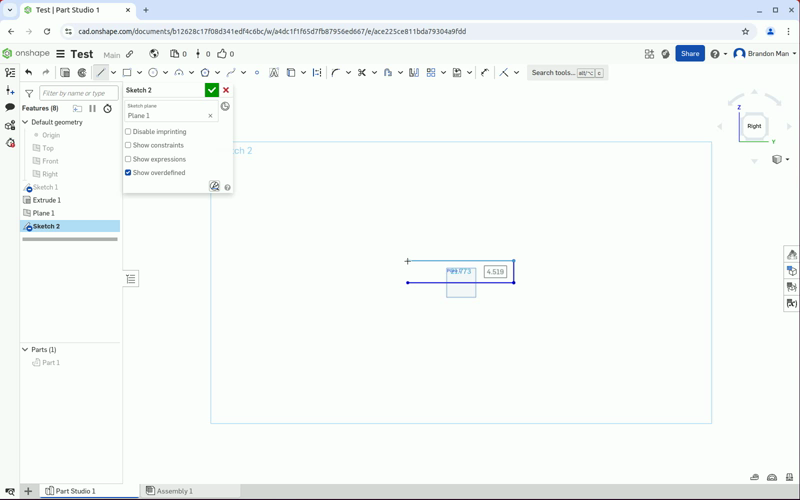
mouse_move(437, 260)
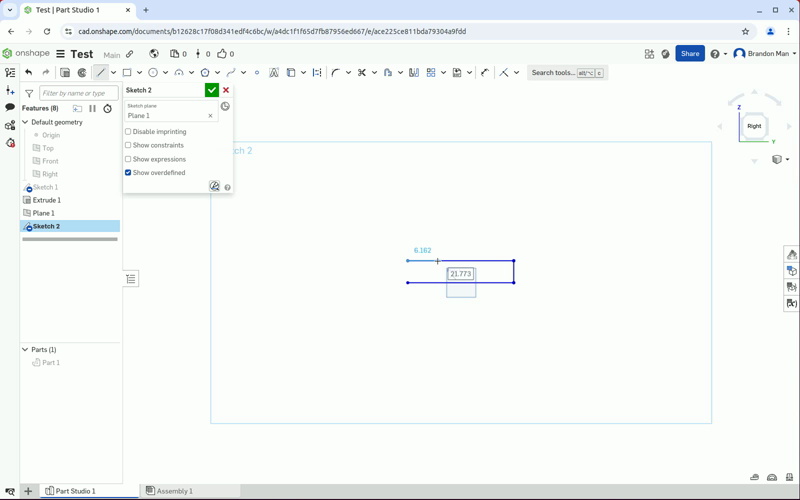
key_down(shift)
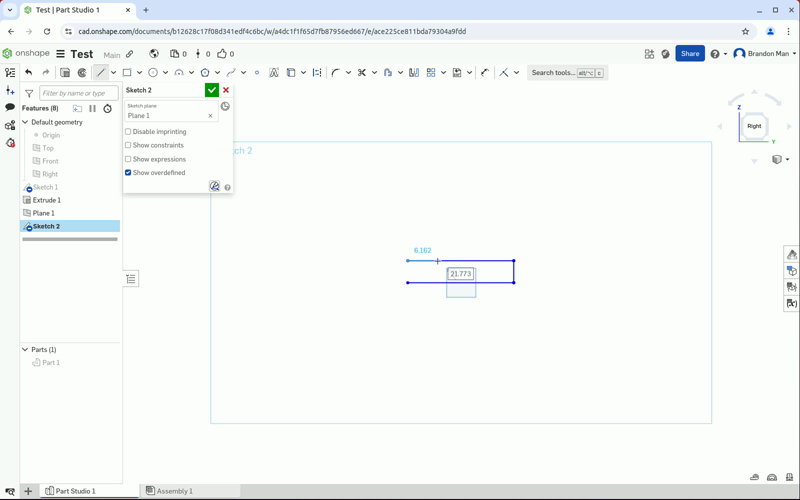
mouse_move(407, 282)
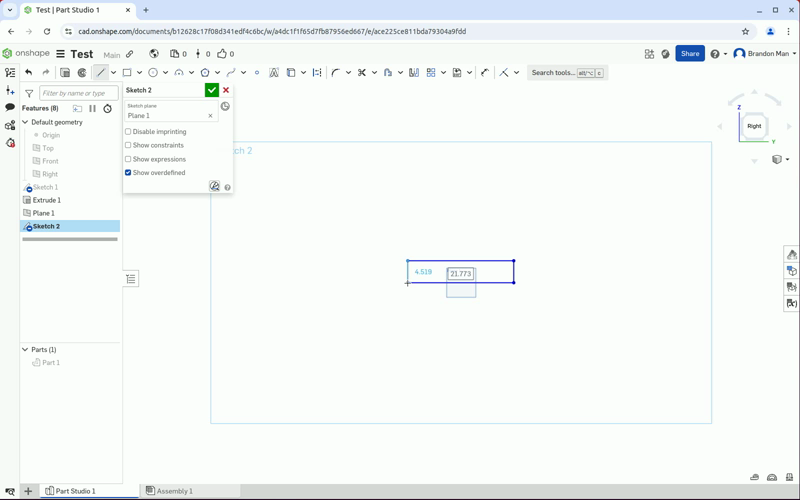
key_up(shift)
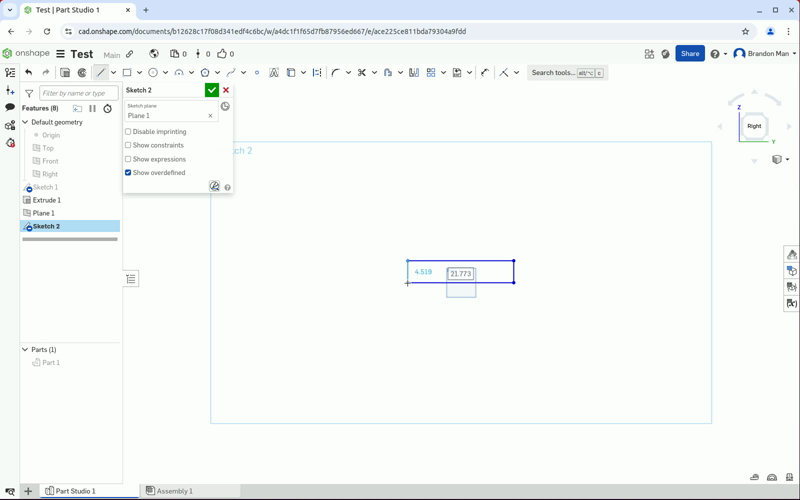
click(407, 282)
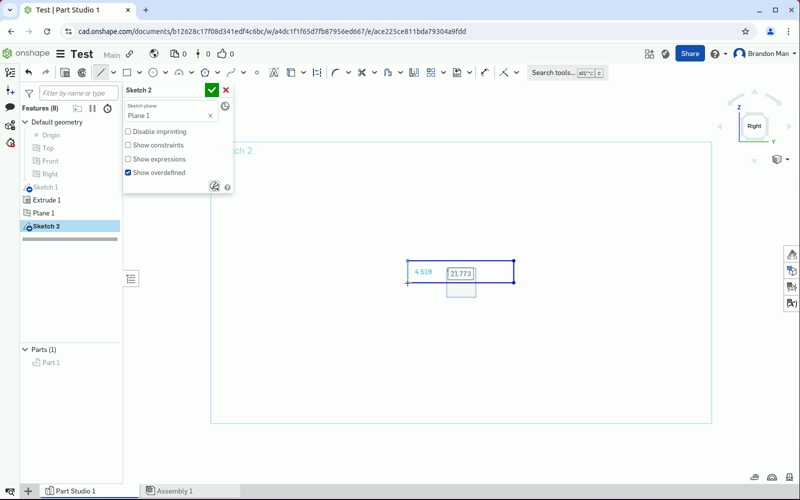
key(esc)
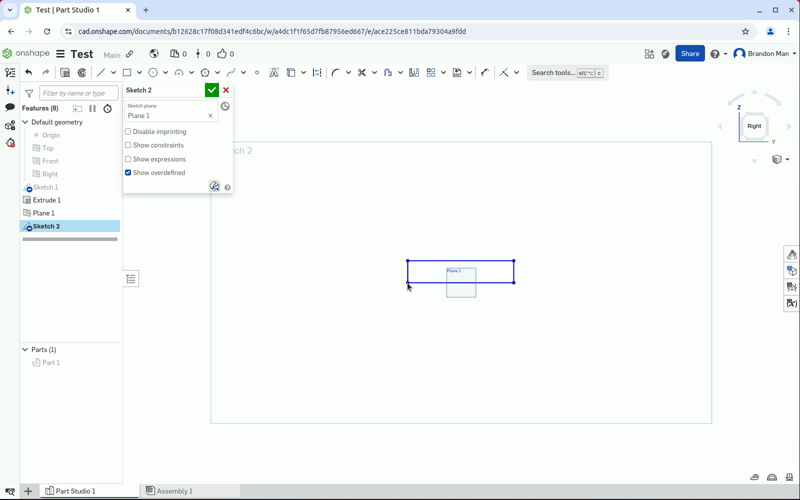
mouse_move(441, 262)
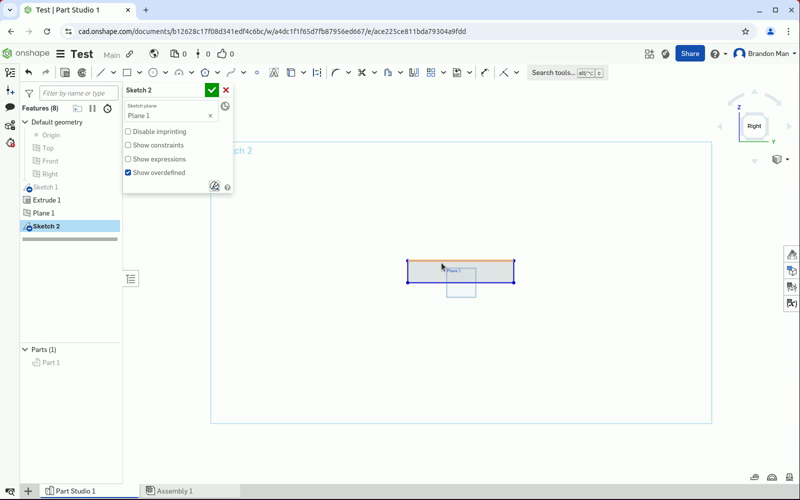
click(441, 262)
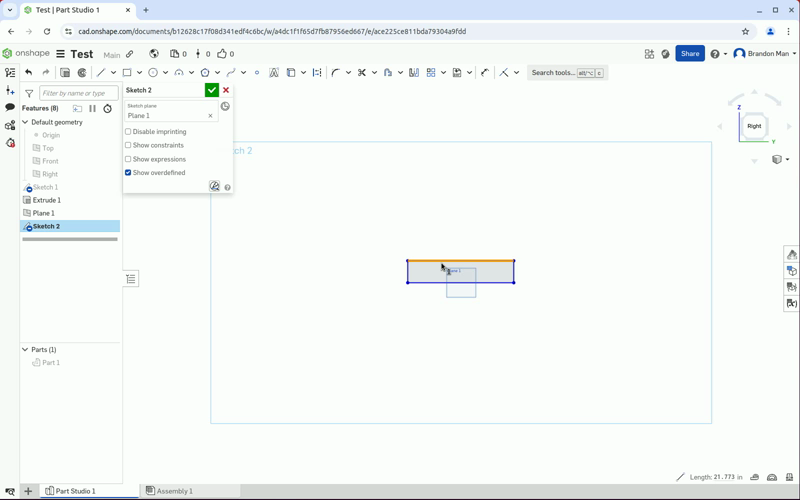
mouse_move(73, 352)
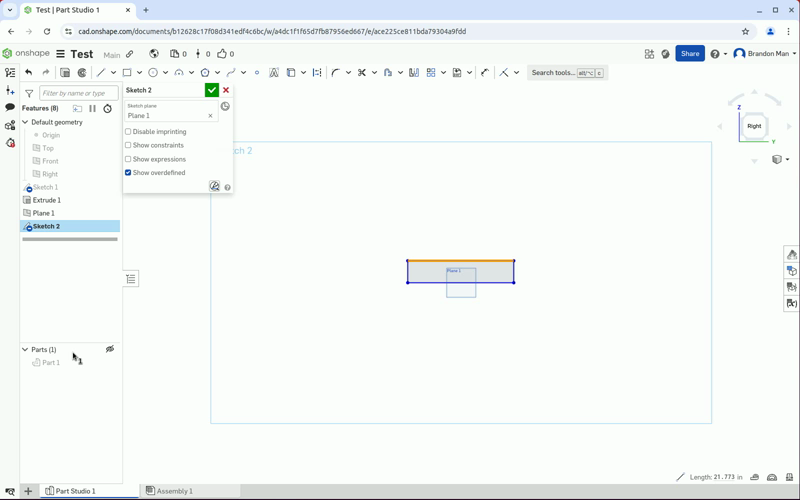
key(shift+y)
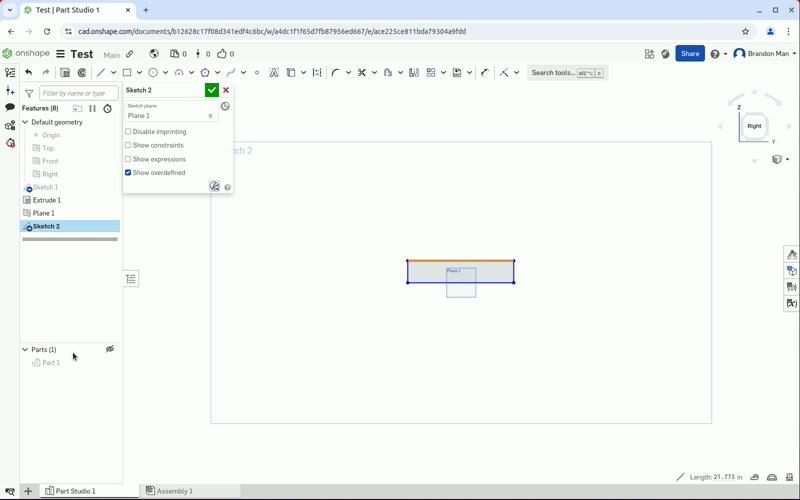
key(shift+e)
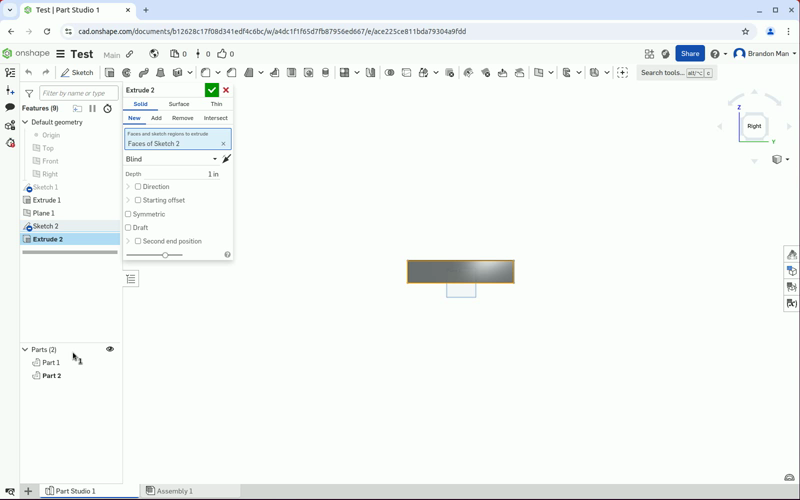
mouse_move(143, 106)
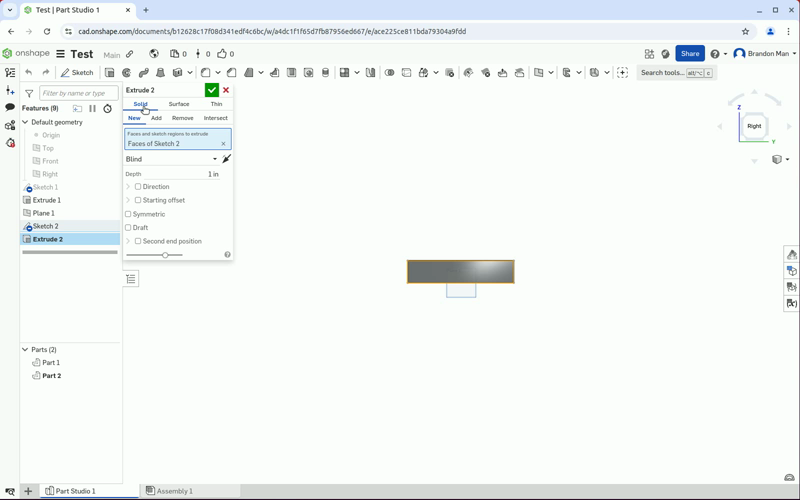
click(143, 106)
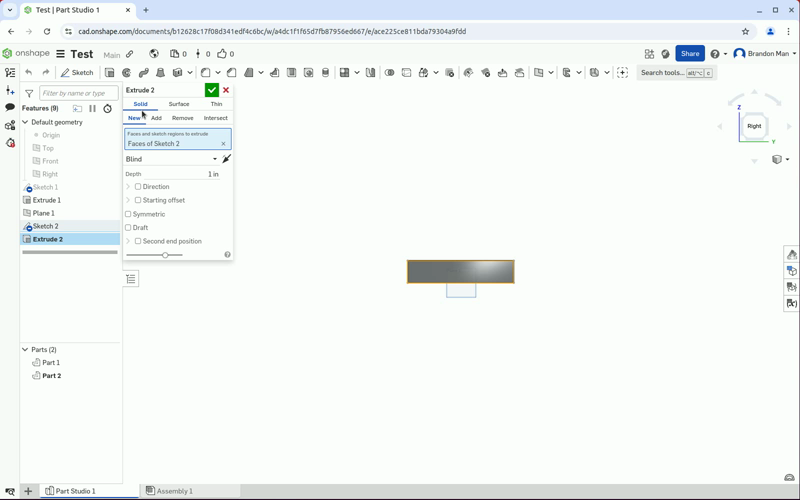
mouse_move(137, 120)
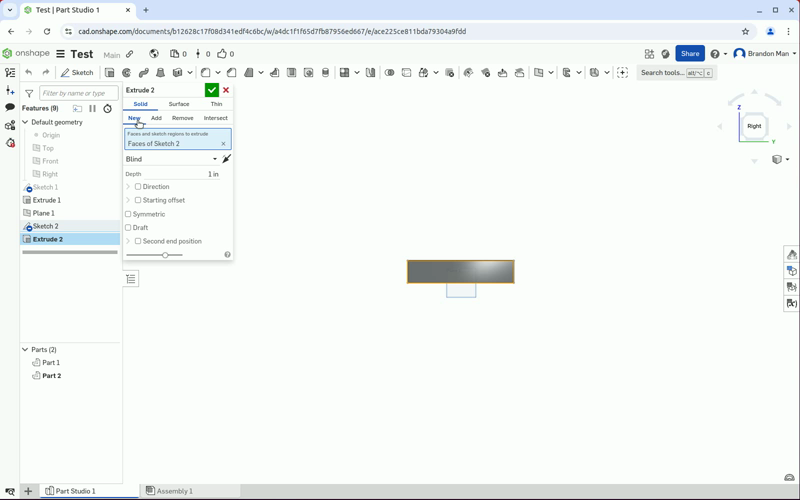
click(137, 120)
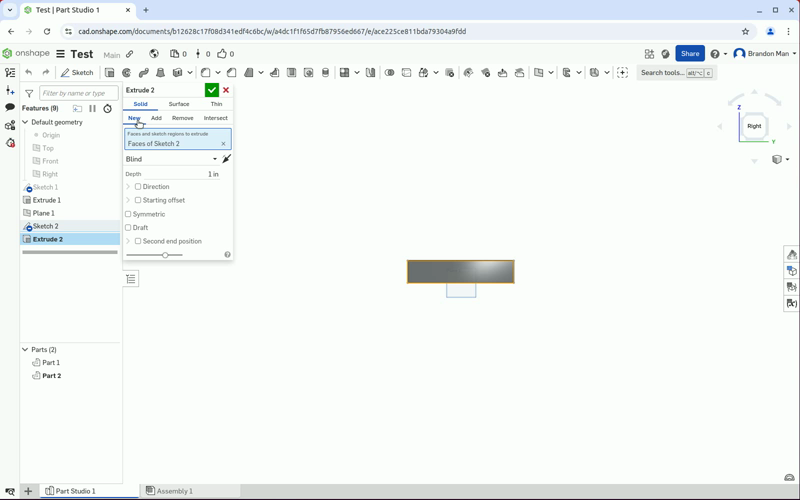
key(tab, 4)
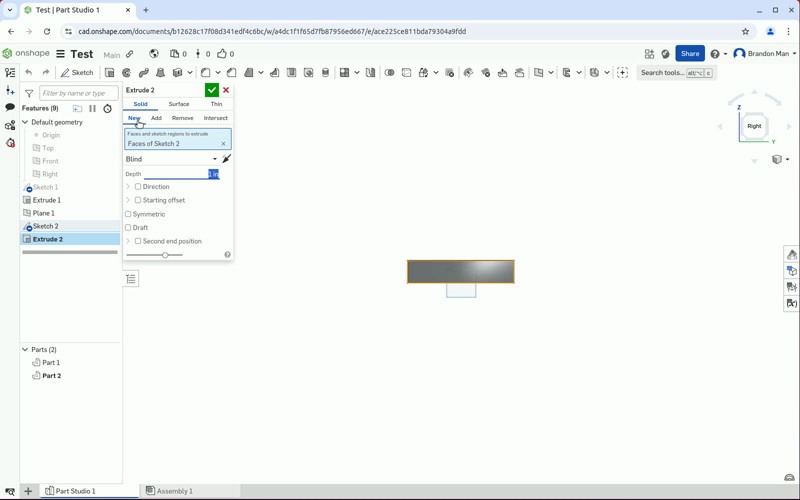
text(0.722)
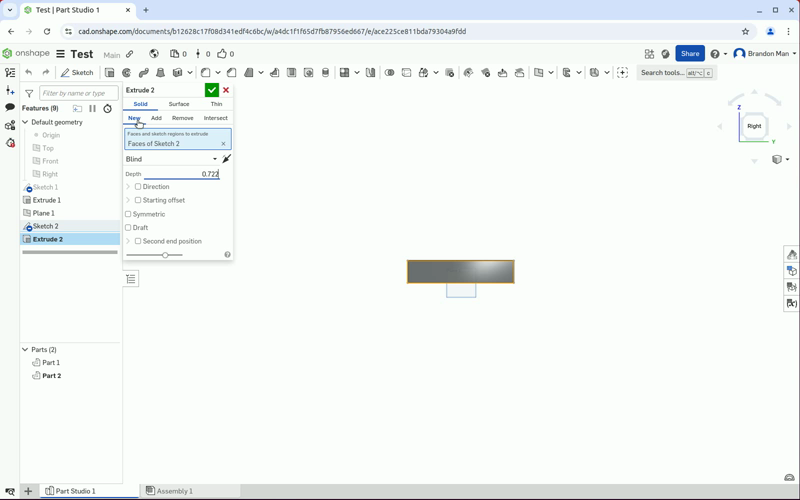
key(enter)
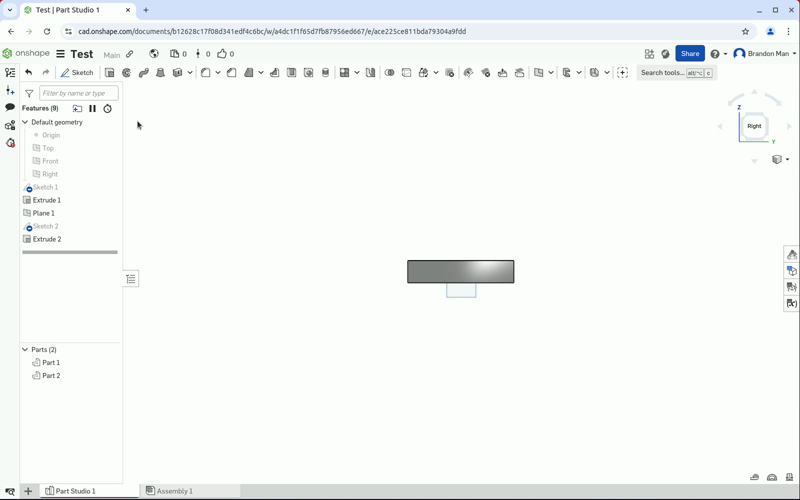
key(shift+h)
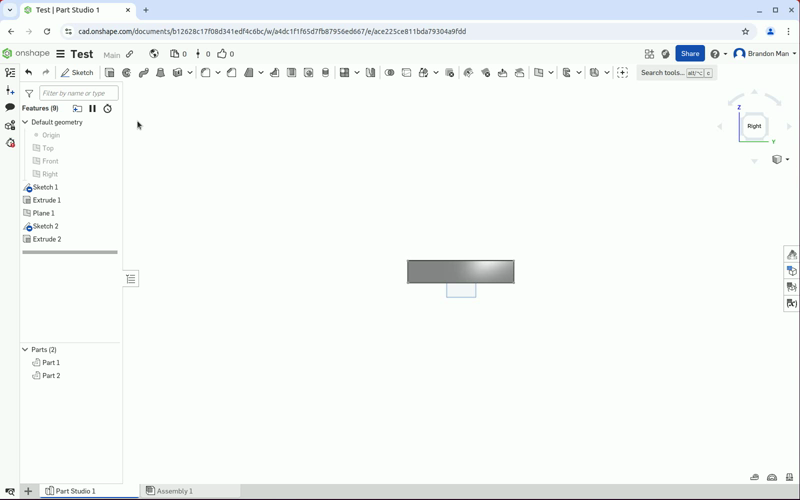
key(shift+h)
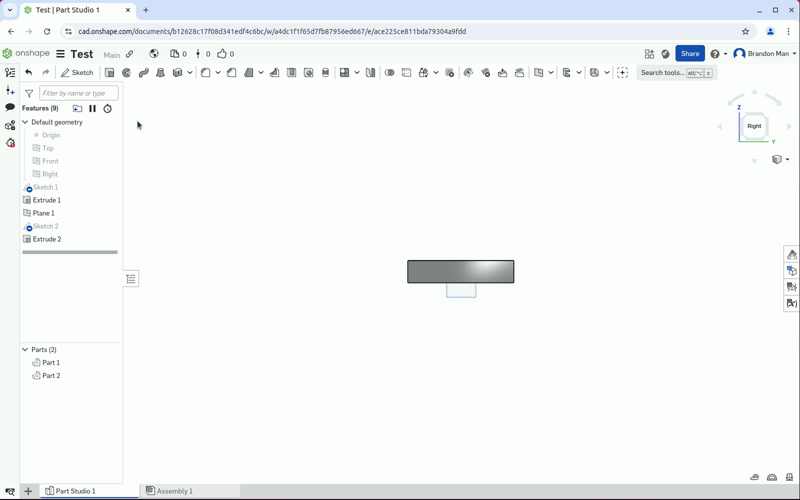
mouse_move(73, 189)
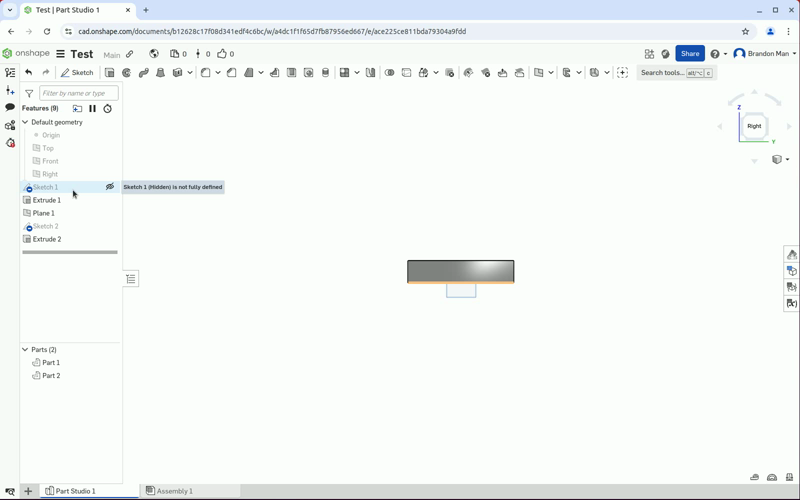
click(73, 189)
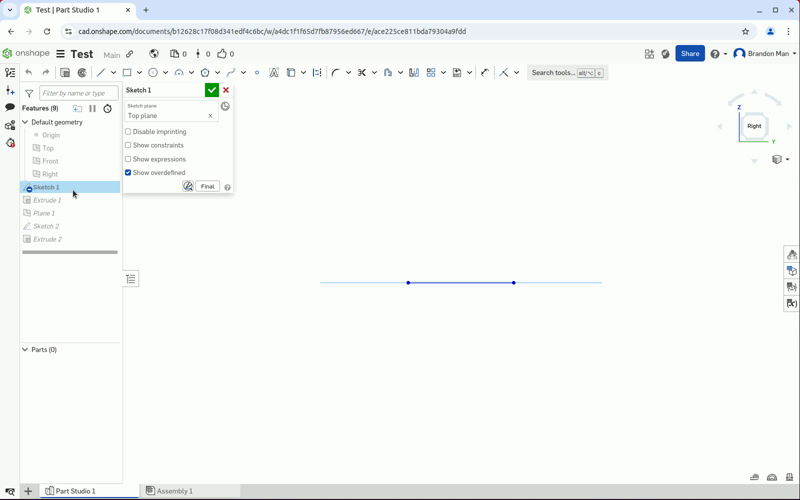
mouse_move(229, 92)
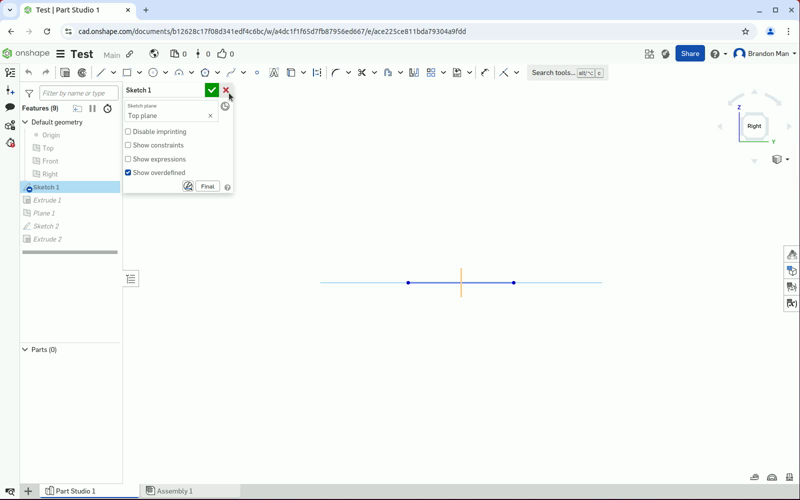
click(229, 92)
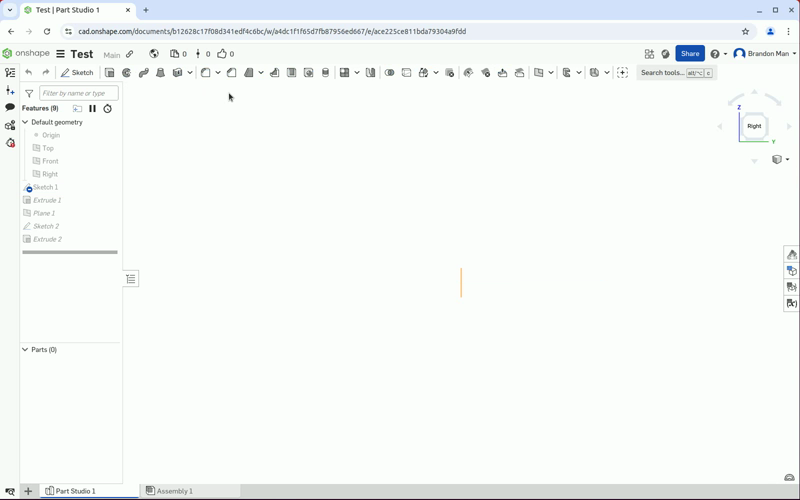
key(shift+s)
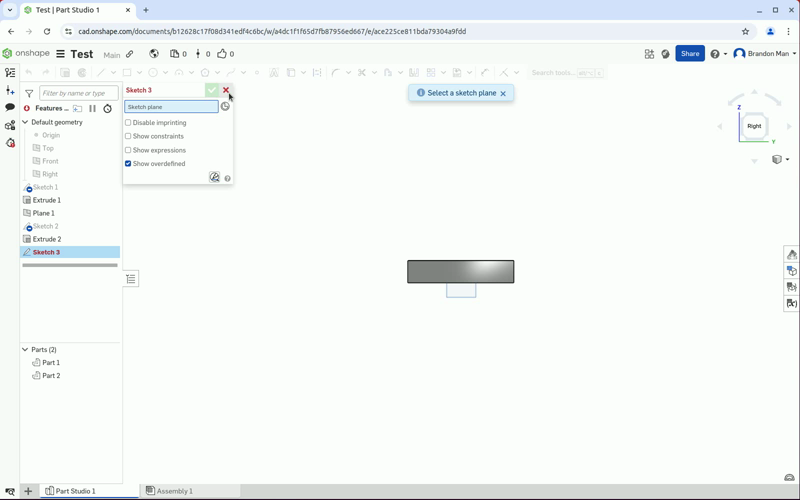
mouse_move(73, 215)
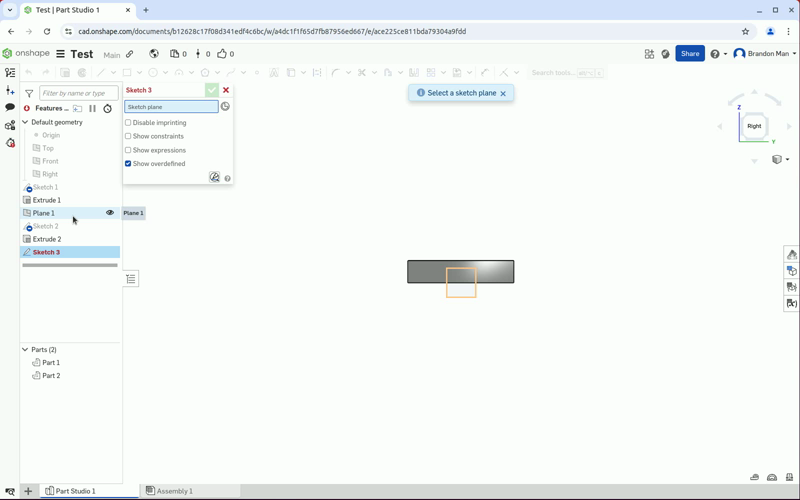
click(73, 215)
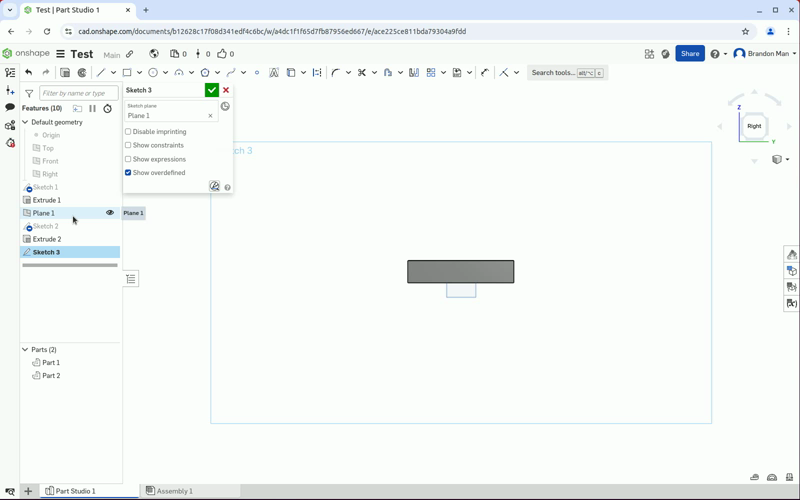
mouse_move(73, 352)
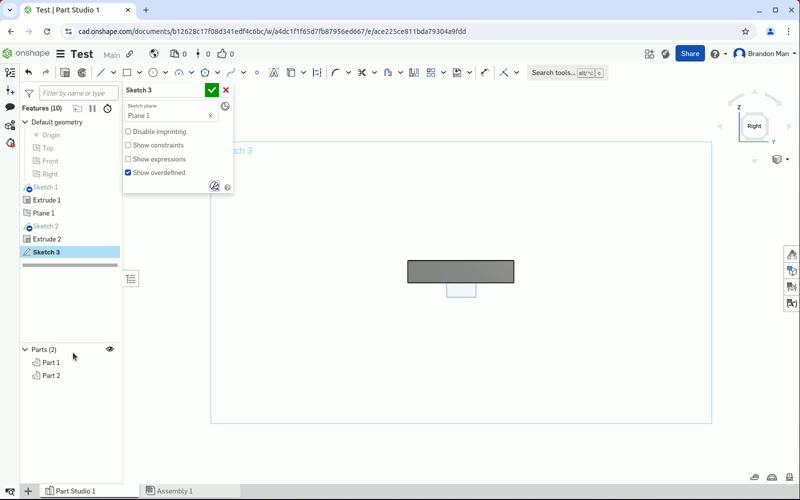
key(y)
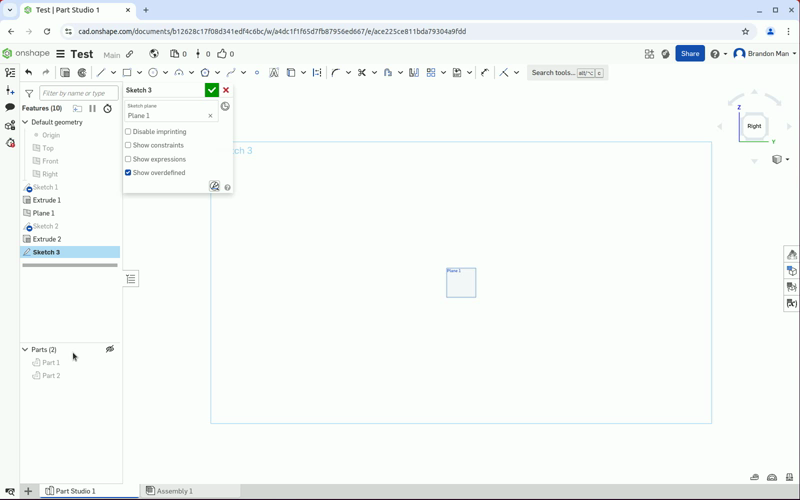
key(l)
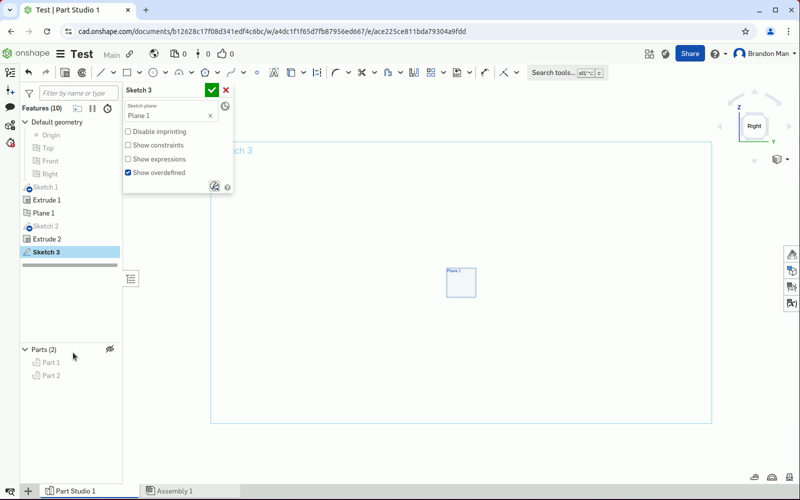
key_down(shift)
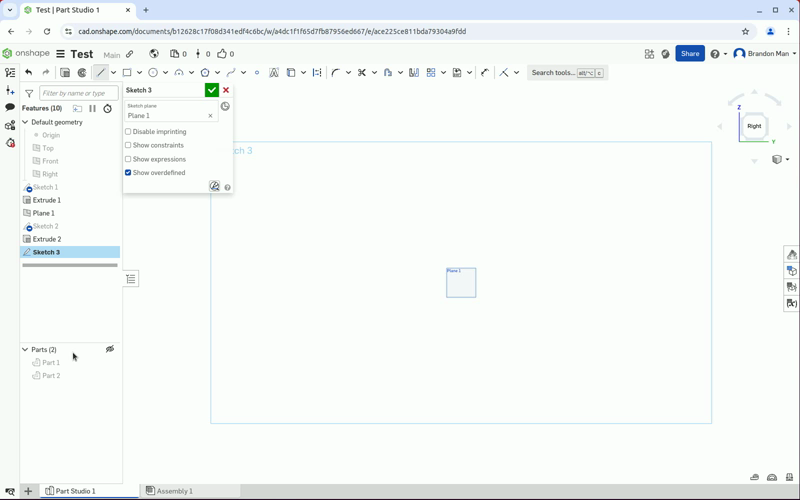
mouse_move(407, 260)
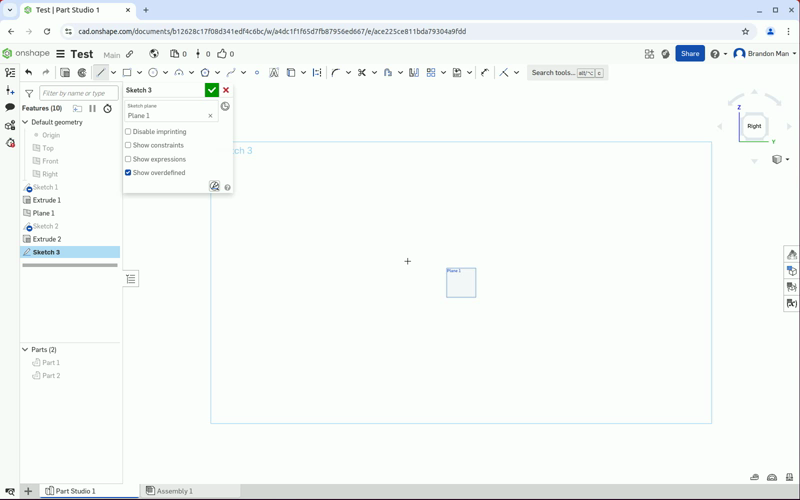
click(407, 260)
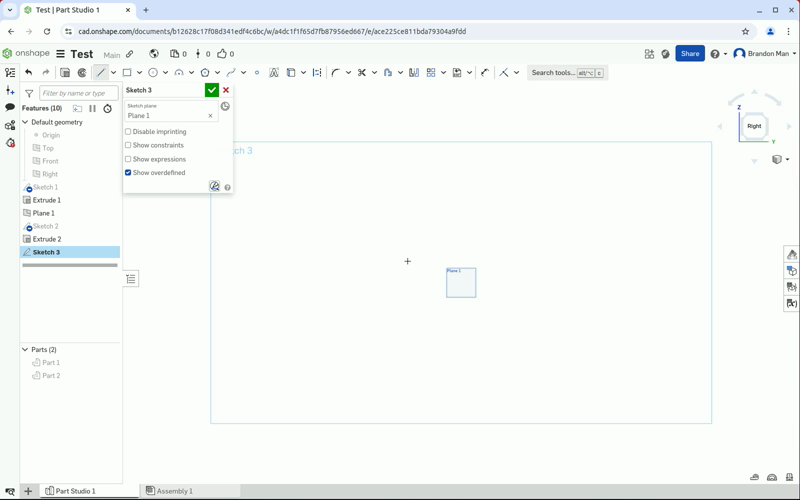
key_up(shift)
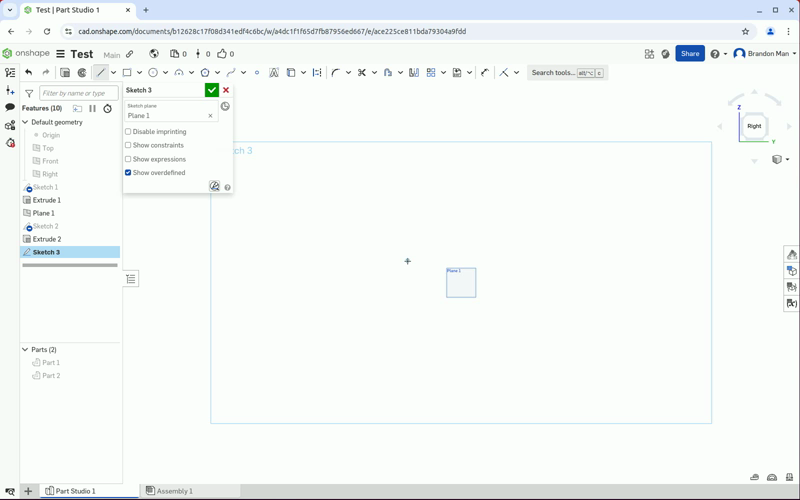
key_down(shift)
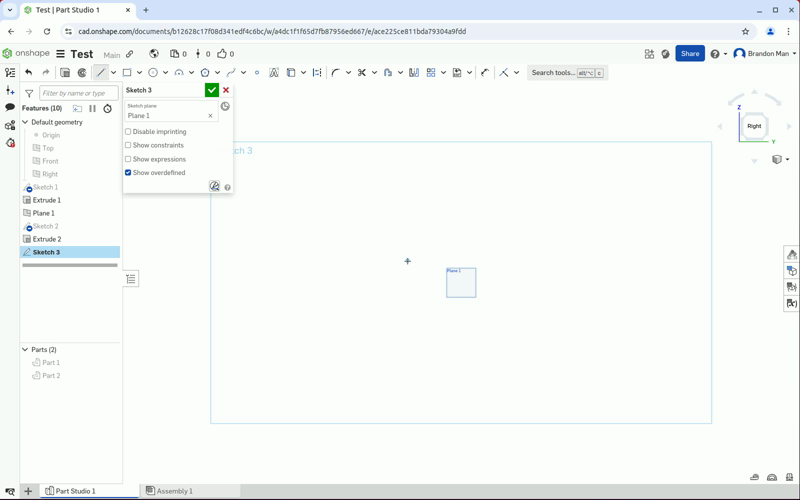
mouse_move(513, 260)
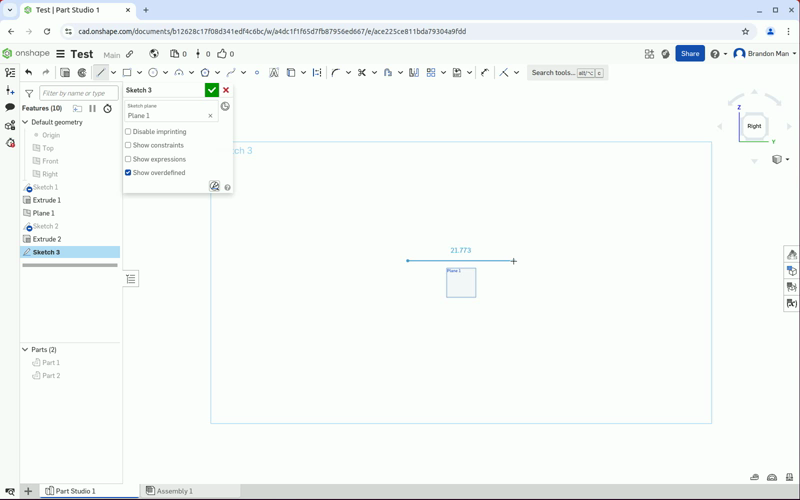
click(513, 260)
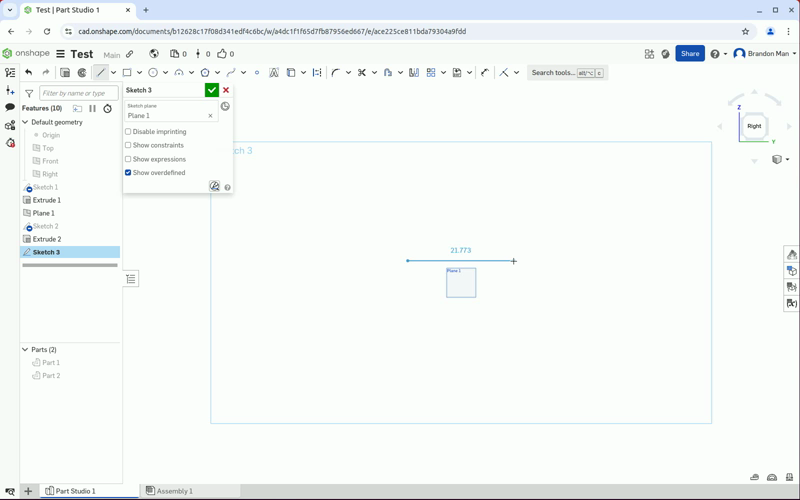
key_up(shift)
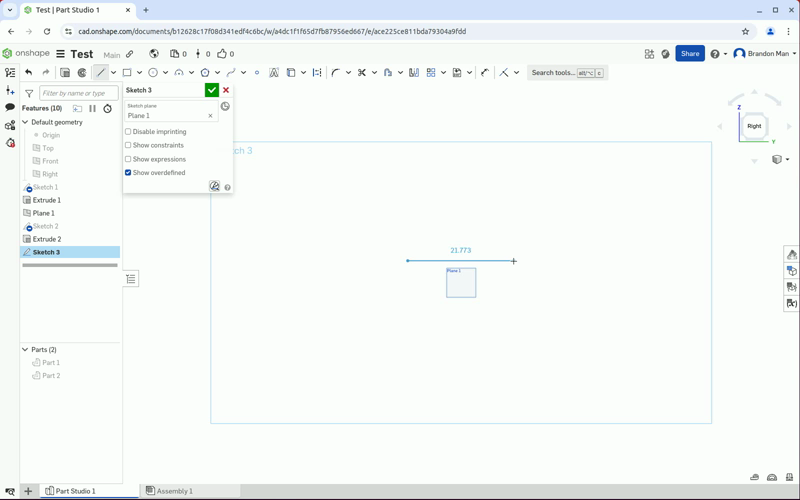
key_down(shift)
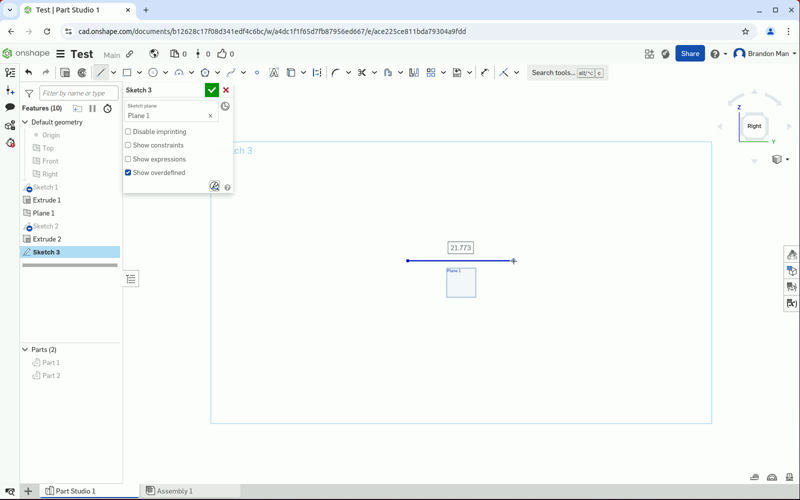
mouse_move(543, 260)
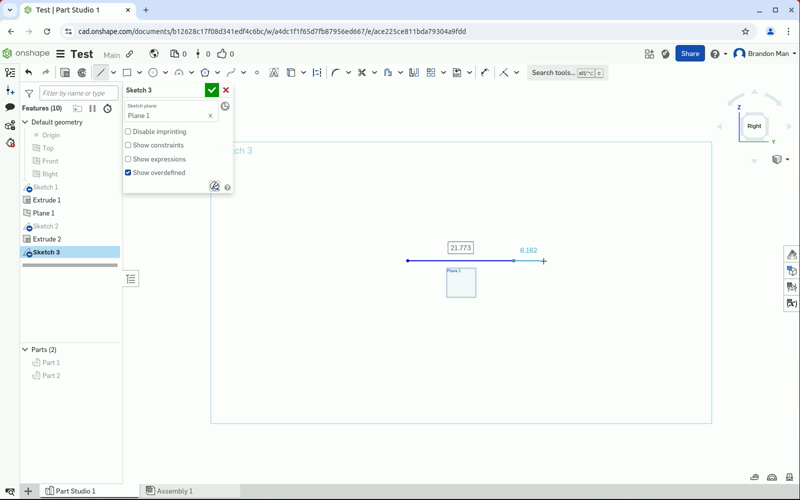
mouse_move(513, 257)
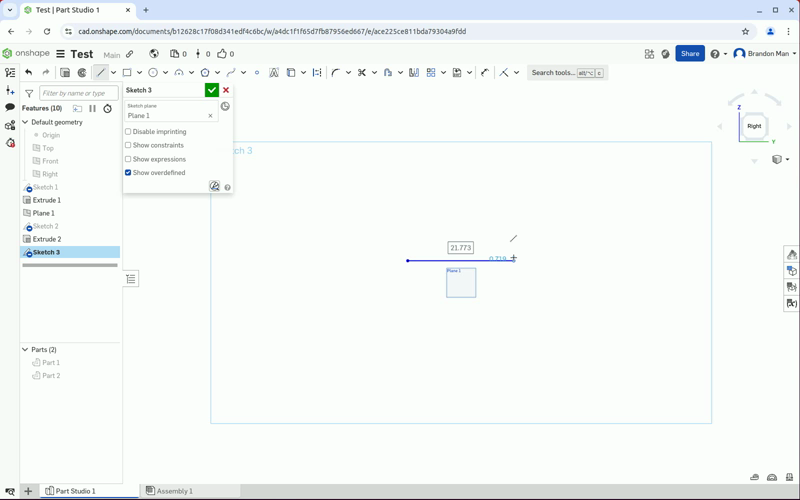
scroll(6)
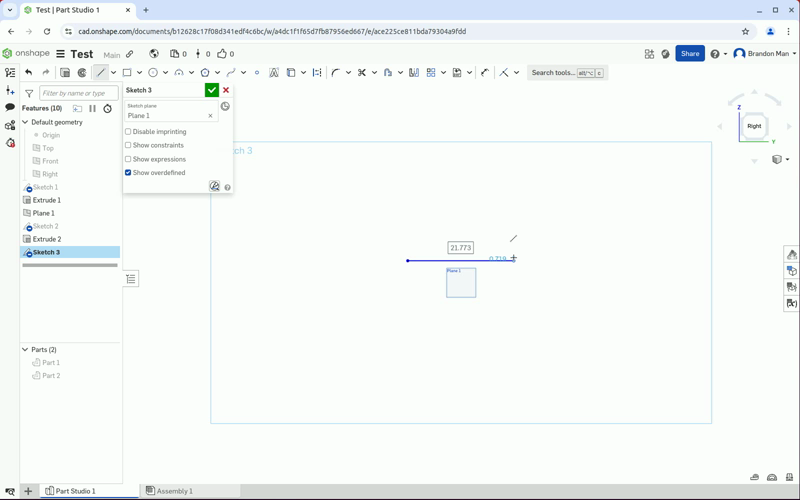
scroll(6)
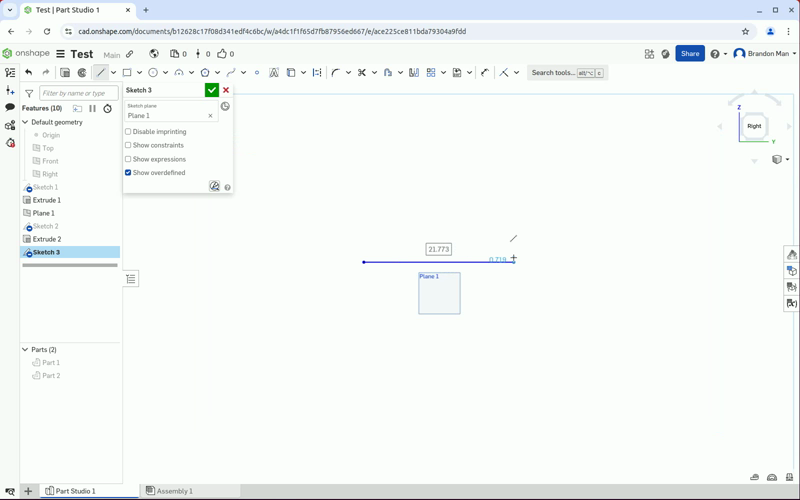
scroll(6)
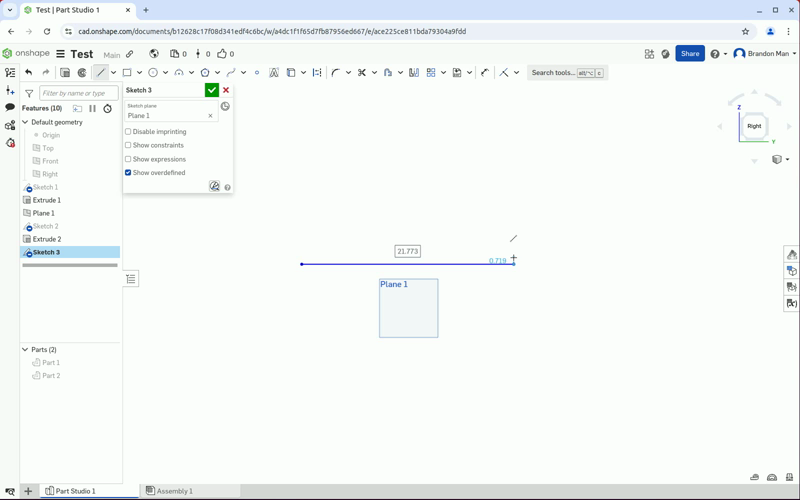
scroll(6)
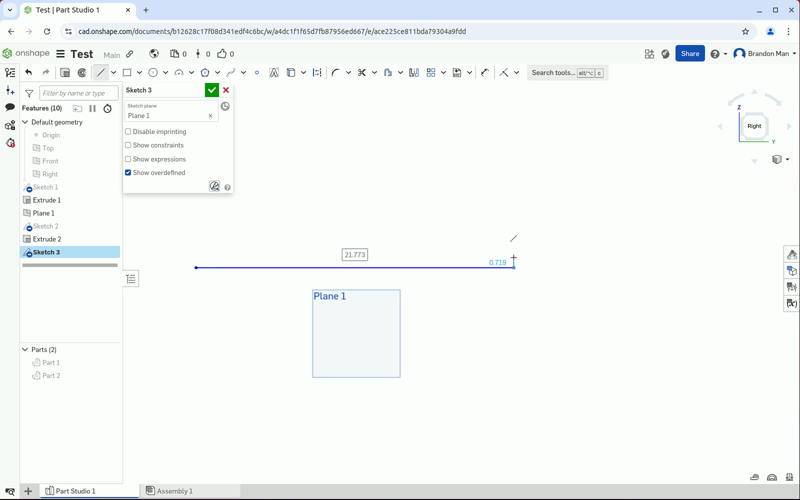
scroll(6)
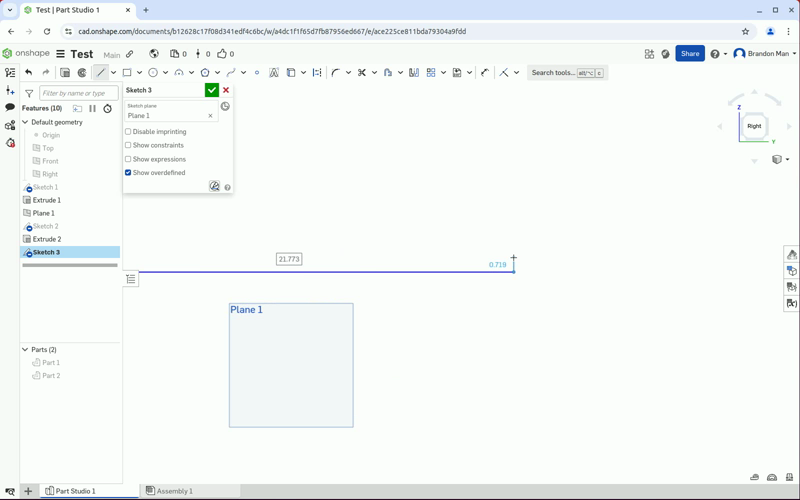
scroll(6)
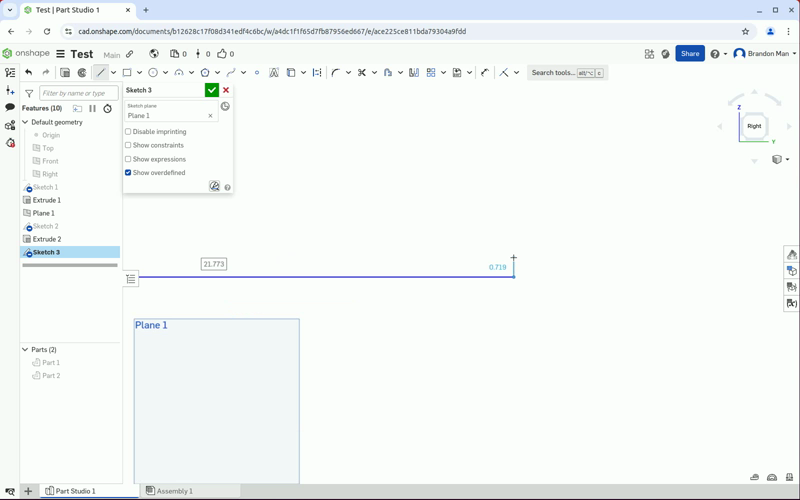
scroll(6)
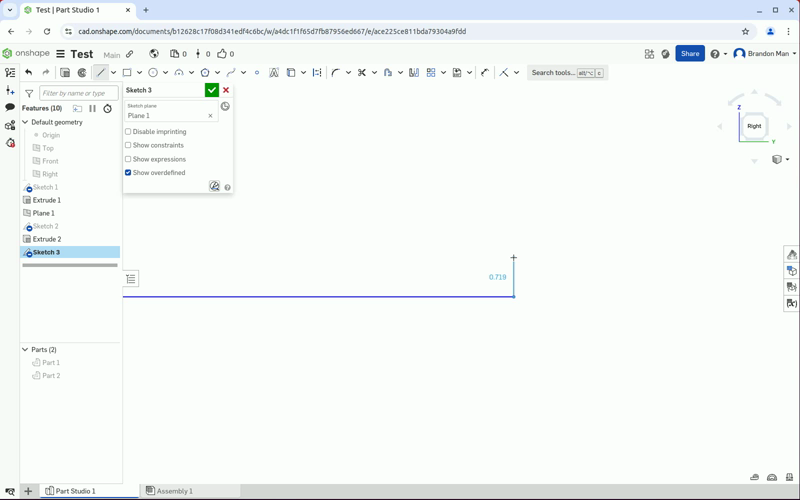
click(513, 257)
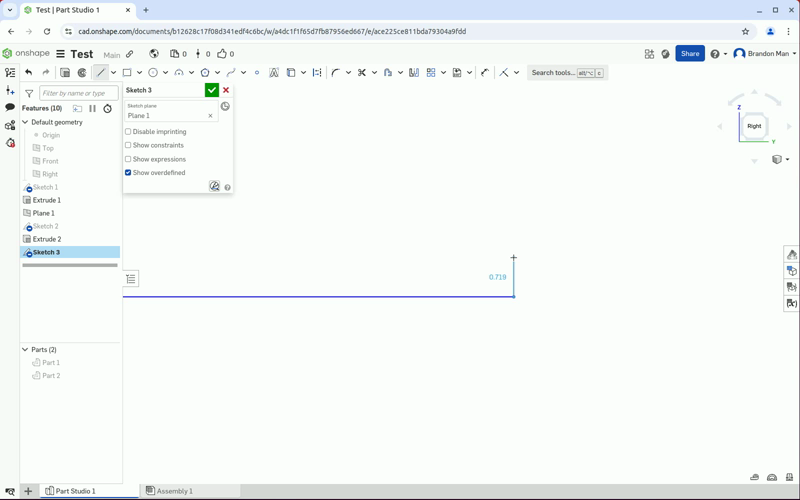
scroll(-6)
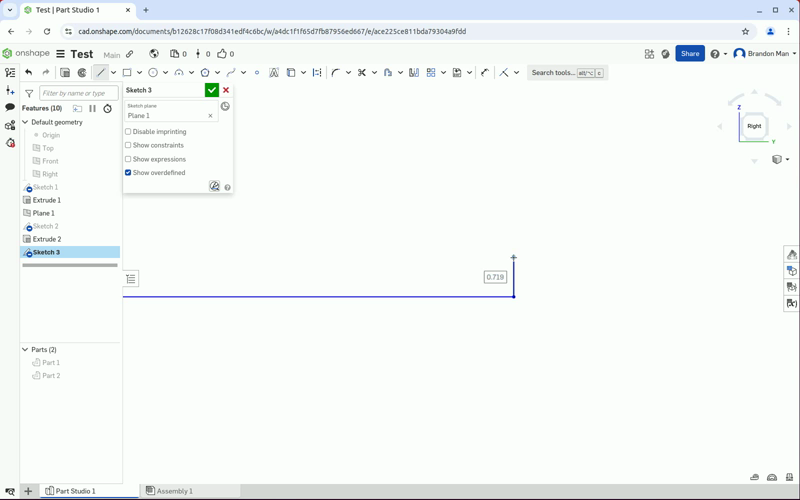
scroll(-6)
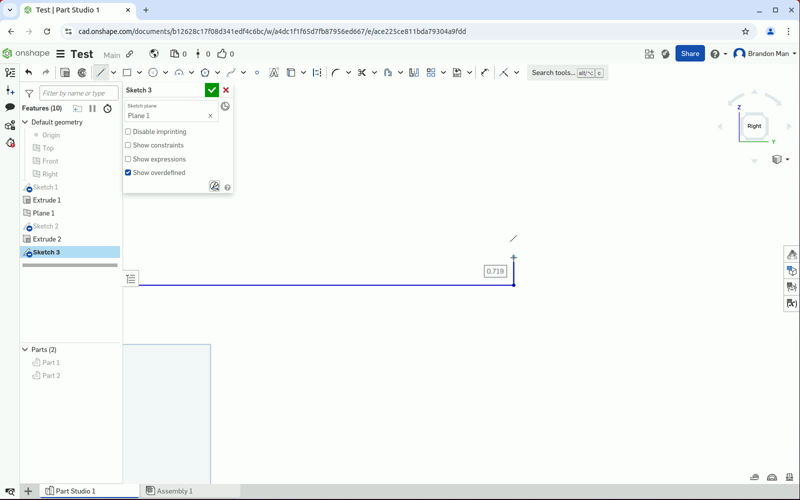
scroll(-6)
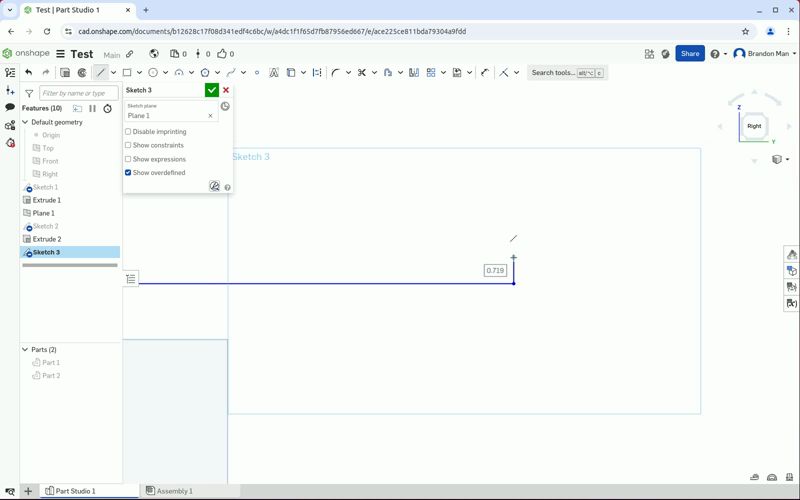
scroll(-6)
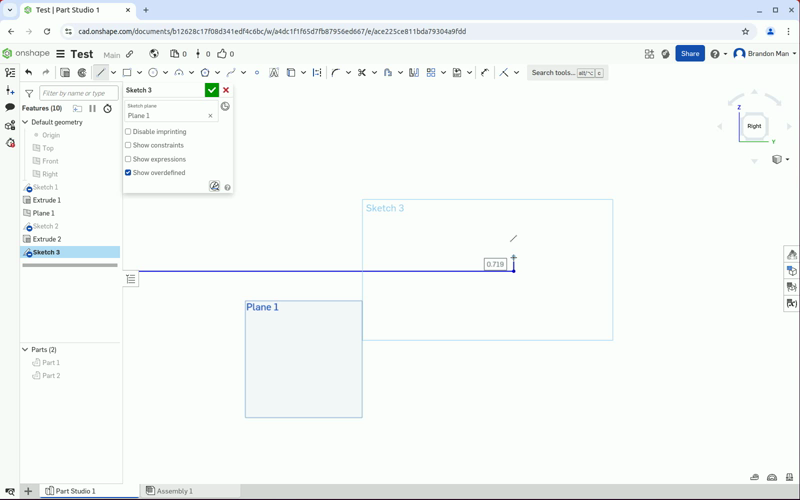
scroll(-6)
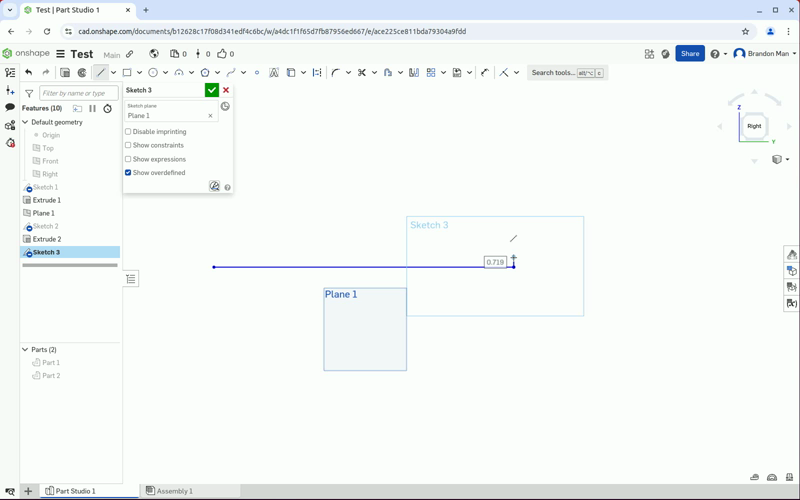
scroll(-6)
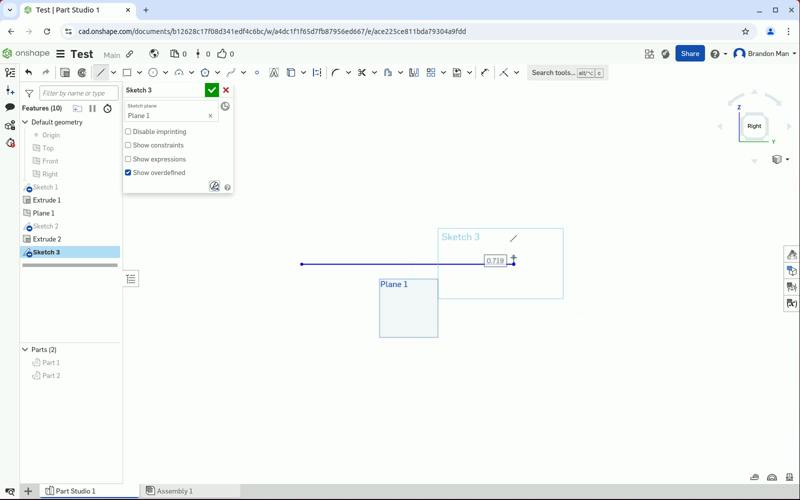
scroll(-6)
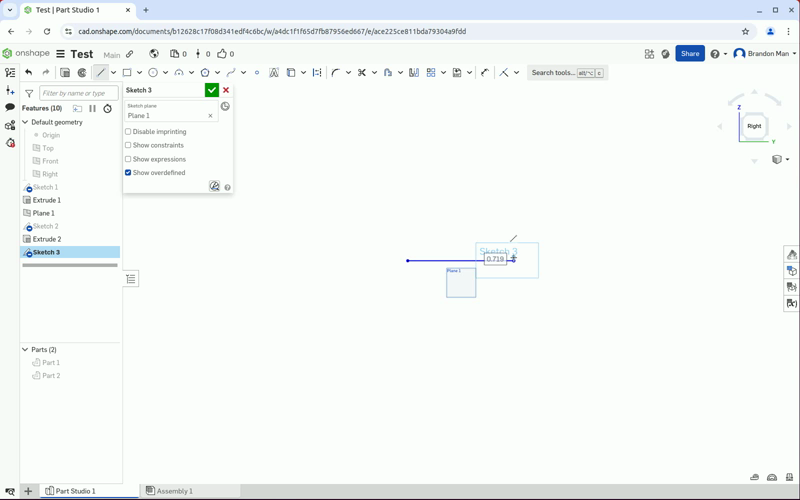
key_up(shift)
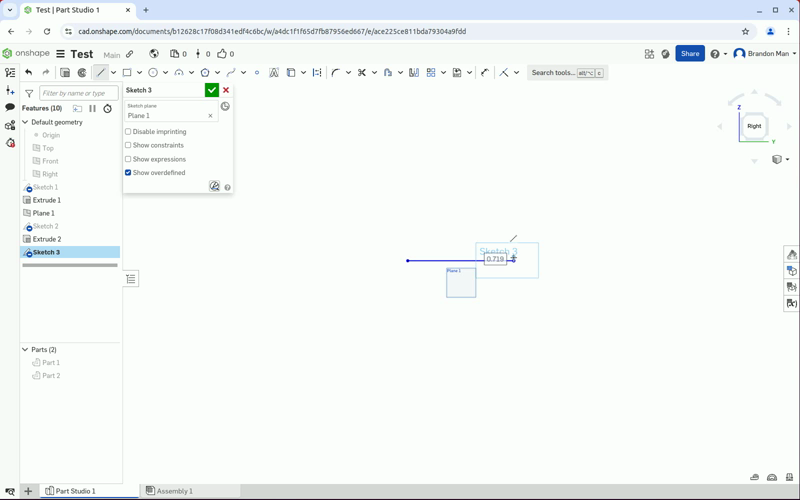
key_down(shift)
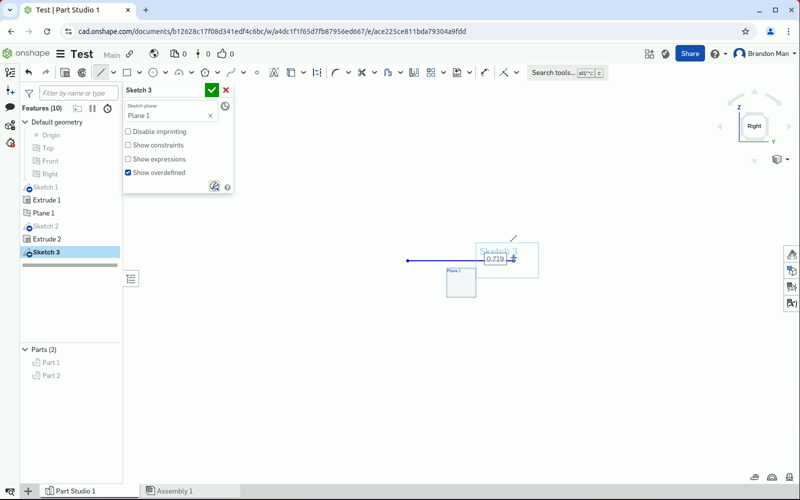
mouse_move(407, 257)
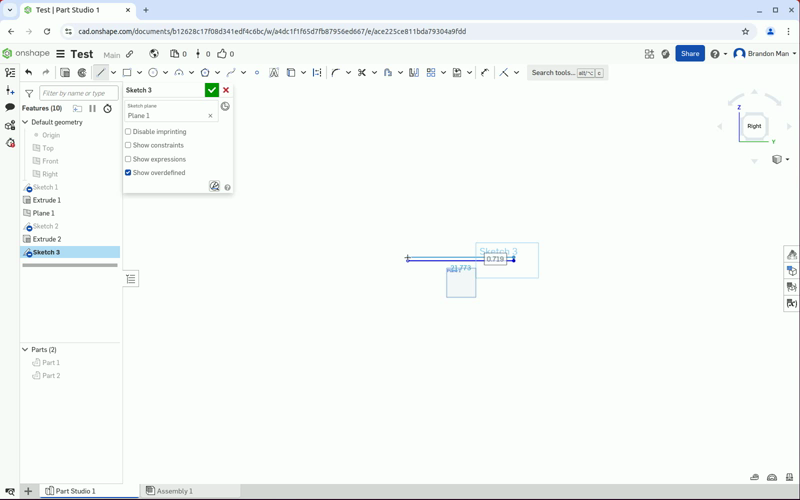
scroll(6)
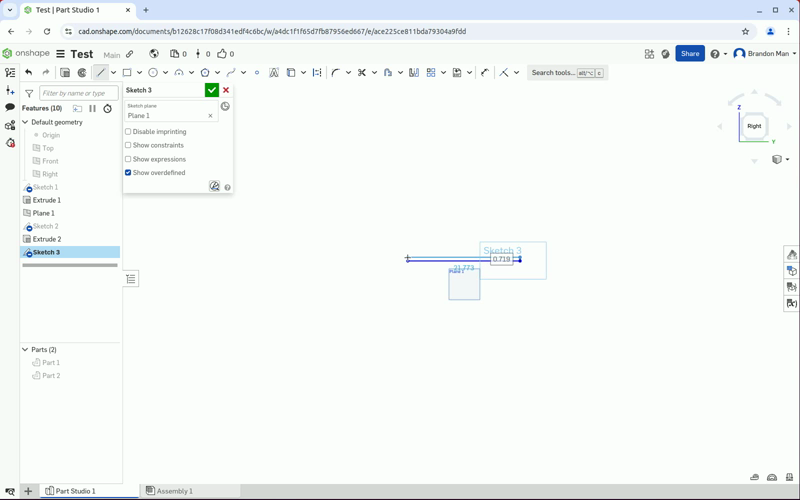
scroll(6)
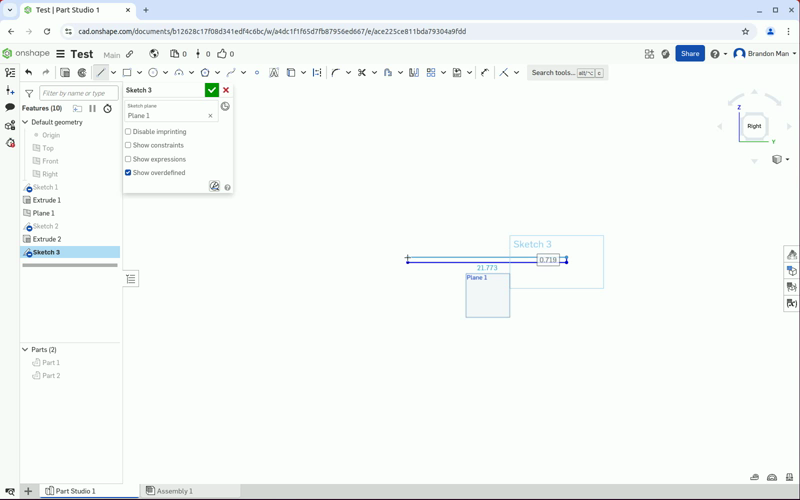
scroll(6)
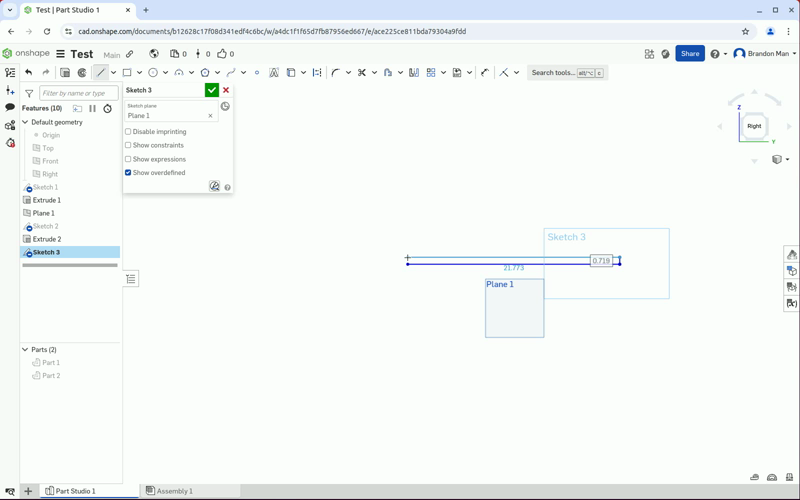
scroll(6)
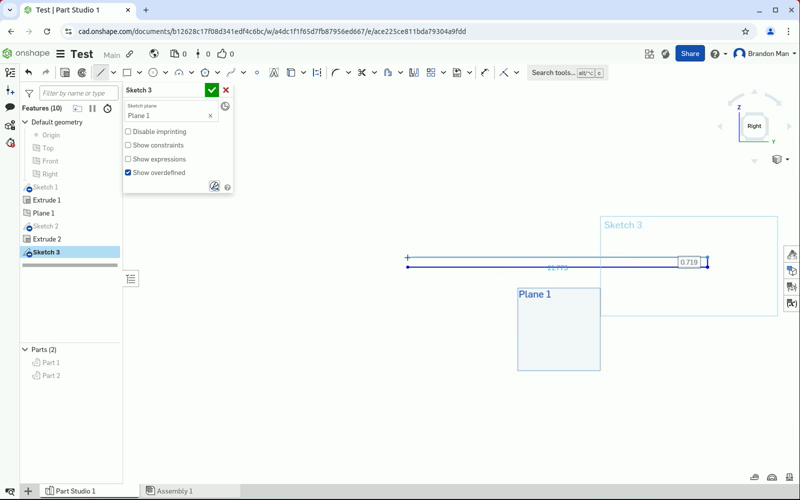
scroll(6)
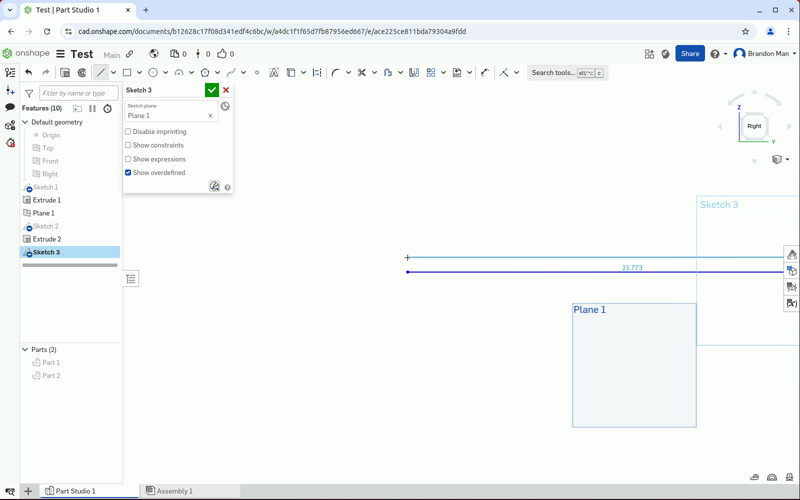
scroll(6)
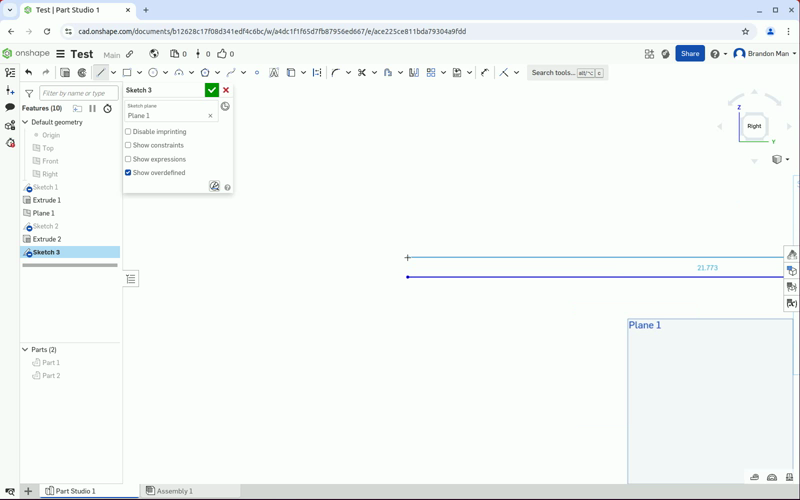
scroll(6)
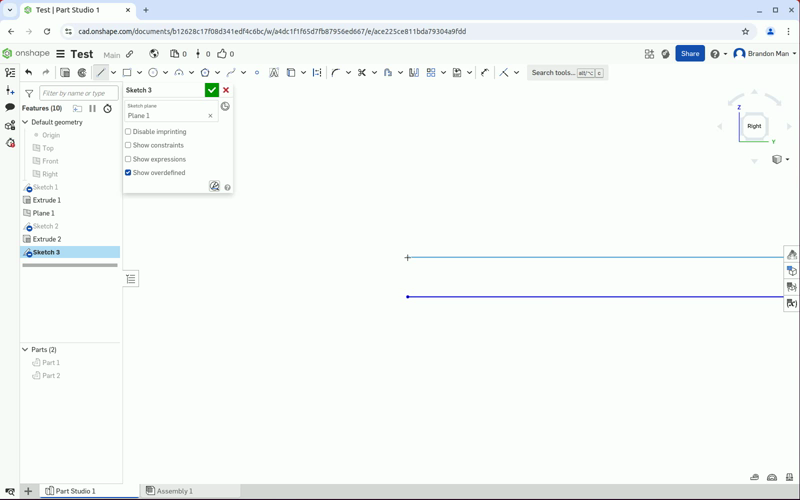
click(407, 257)
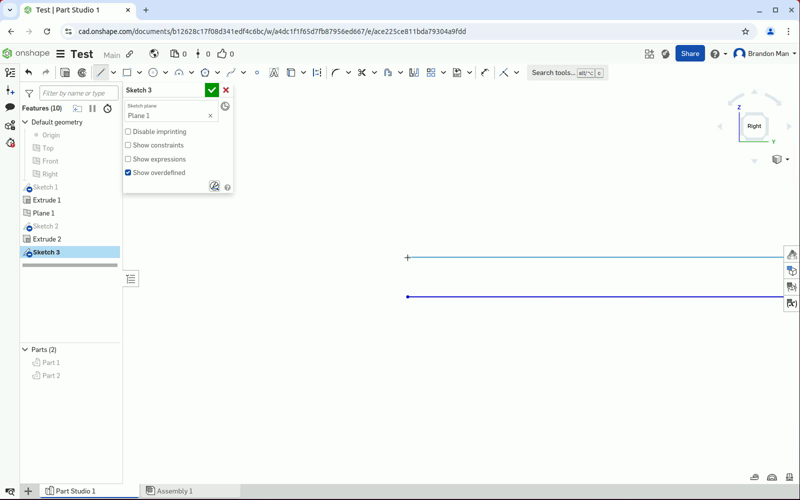
scroll(-6)
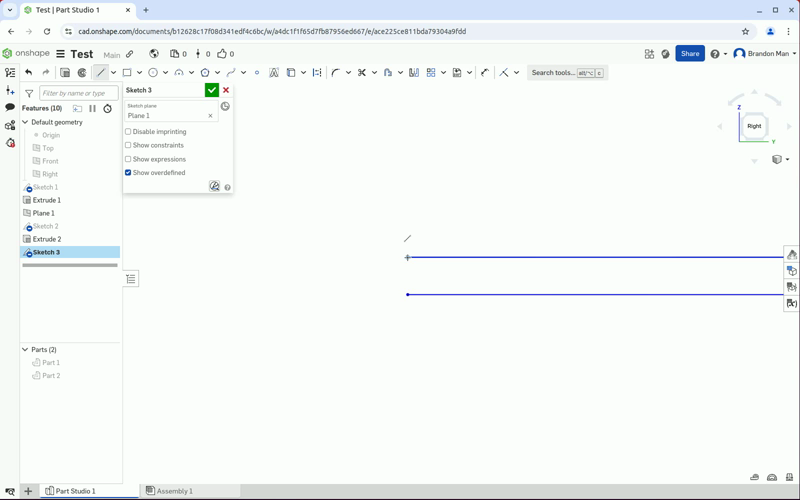
scroll(-6)
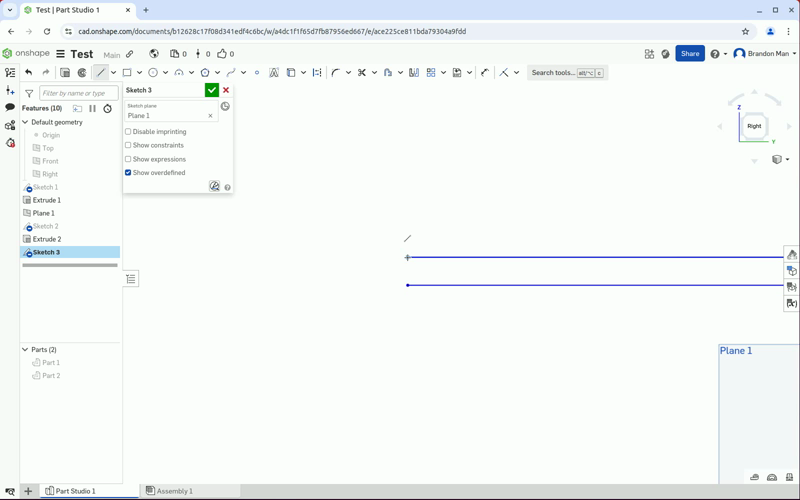
scroll(-6)
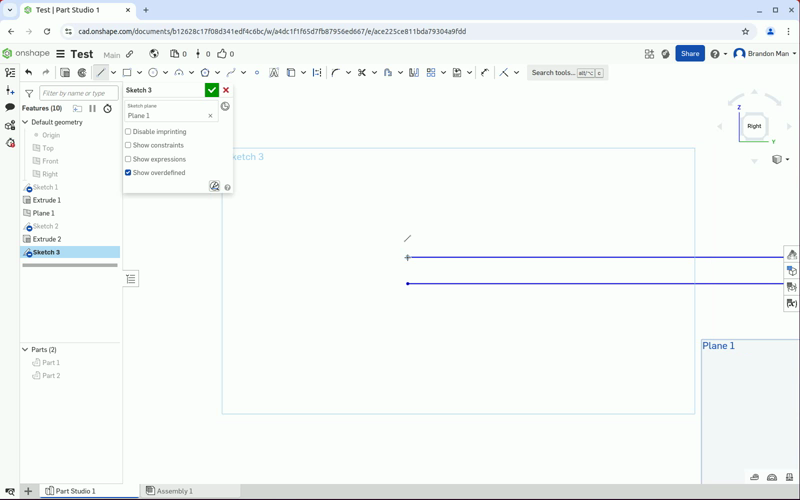
scroll(-6)
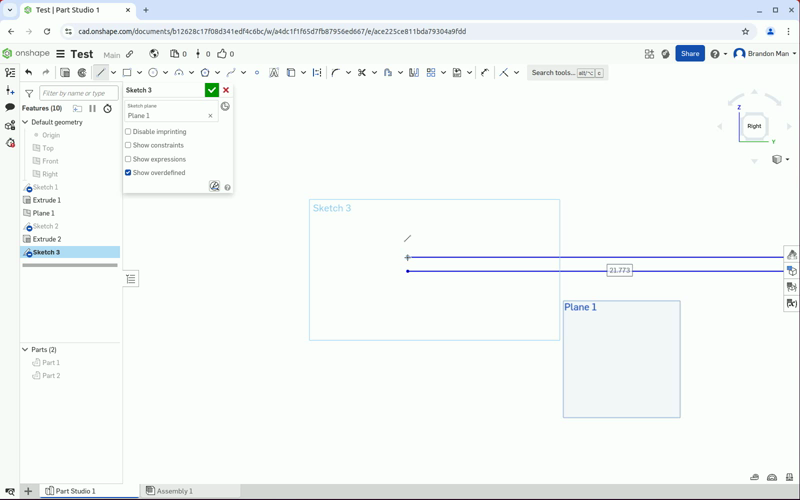
scroll(-6)
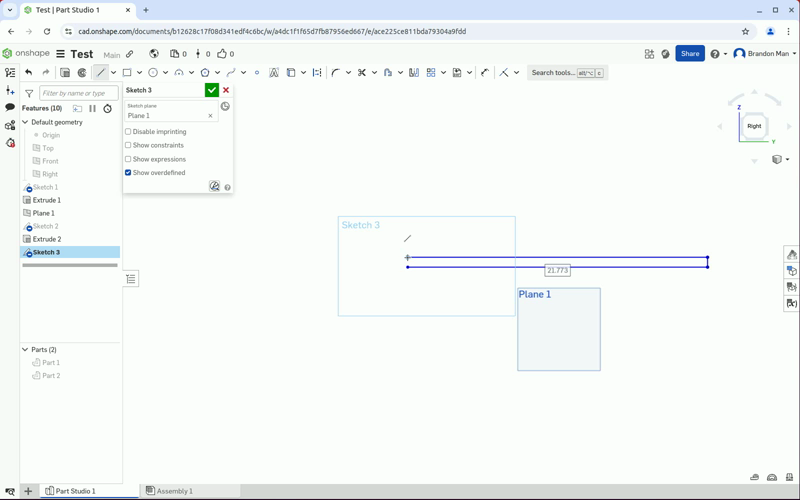
scroll(-6)
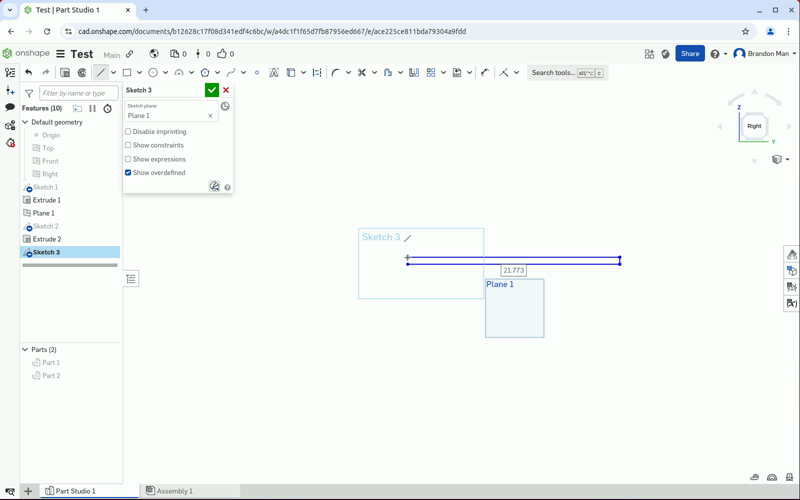
scroll(-6)
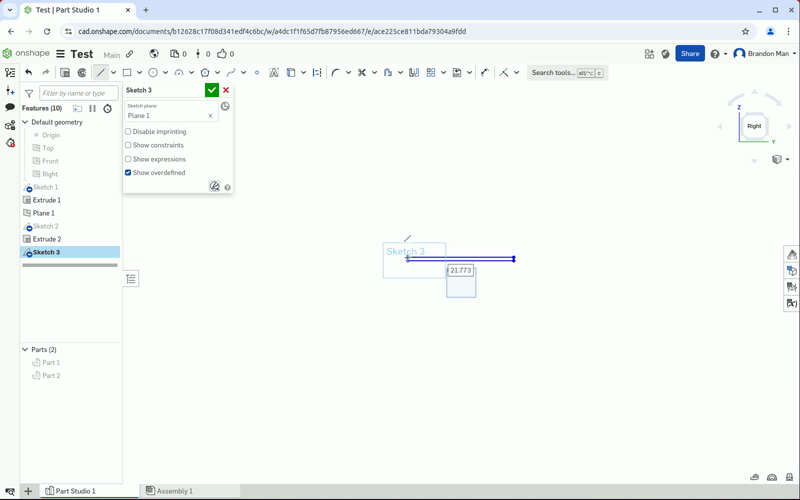
key_up(shift)
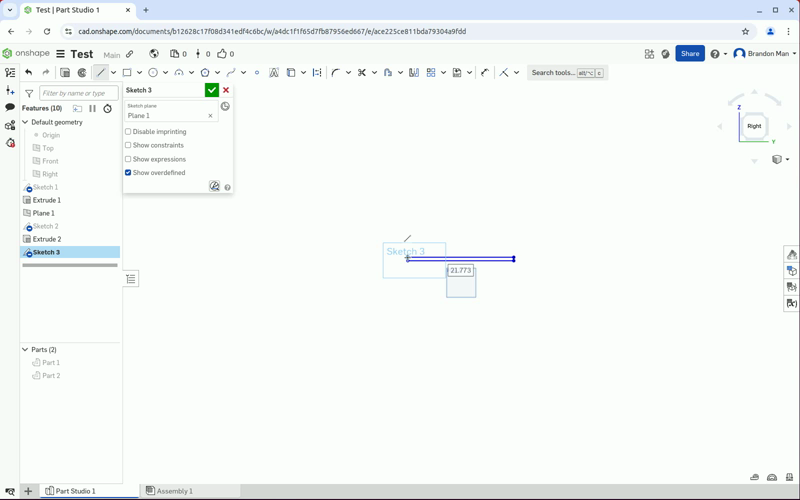
mouse_move(437, 257)
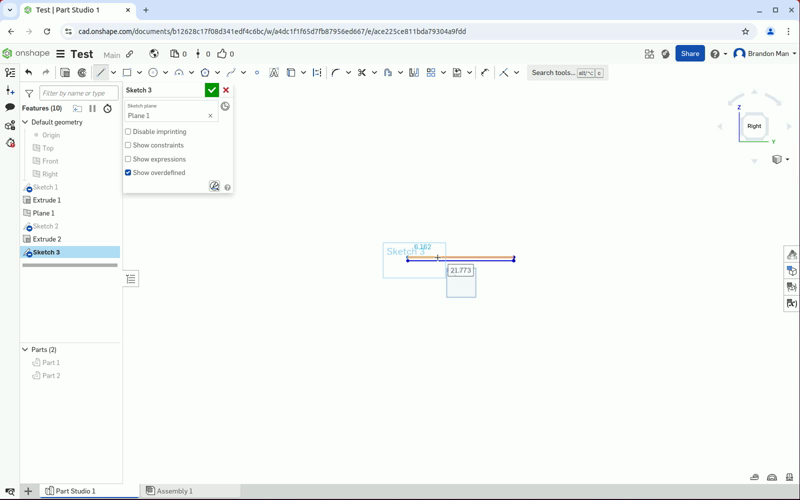
key_down(shift)
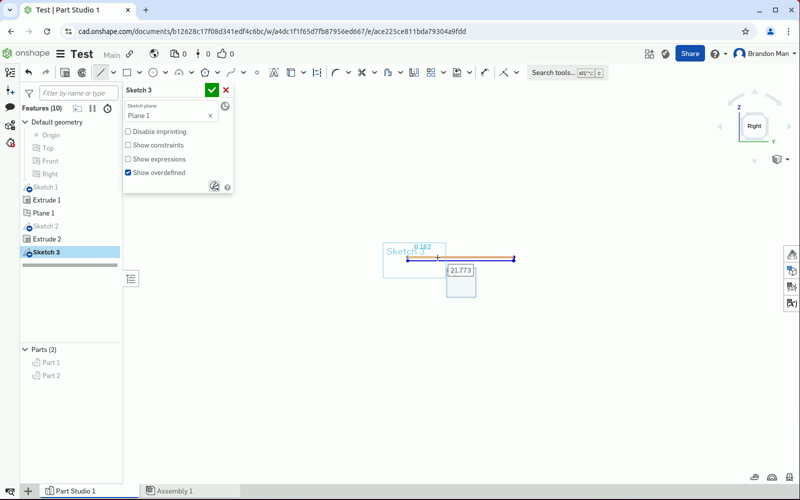
mouse_move(407, 260)
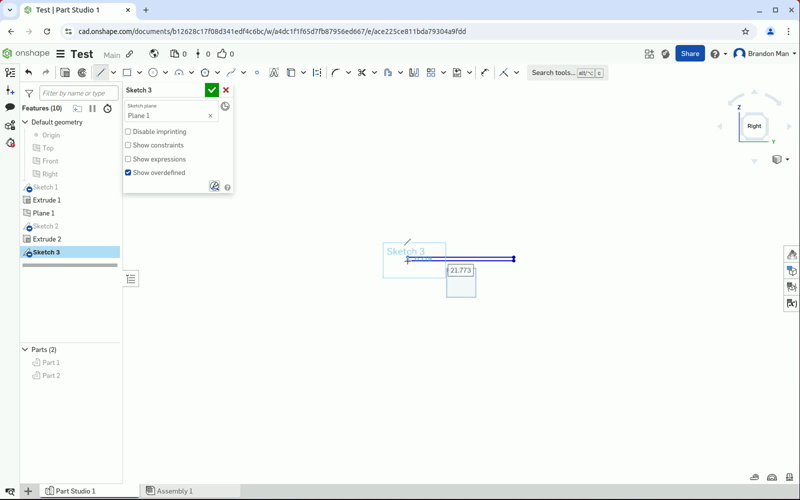
scroll(6)
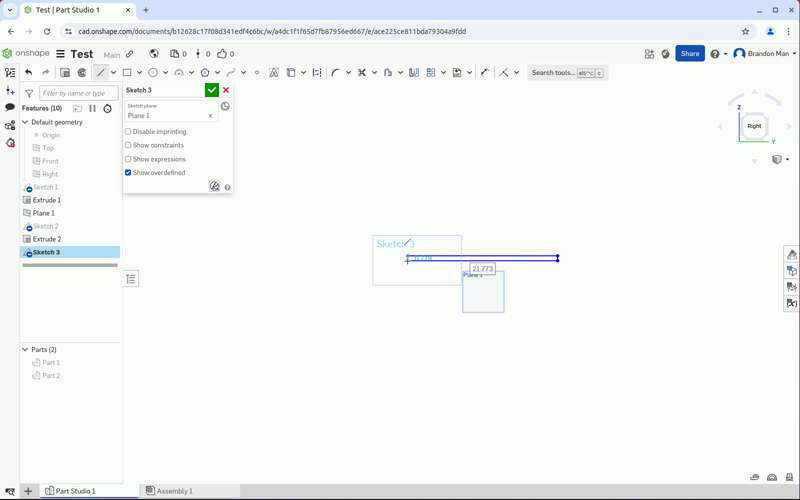
scroll(6)
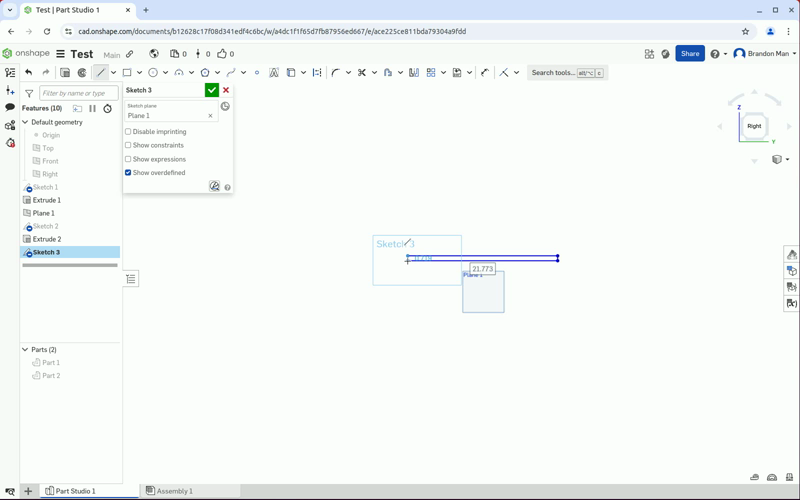
scroll(6)
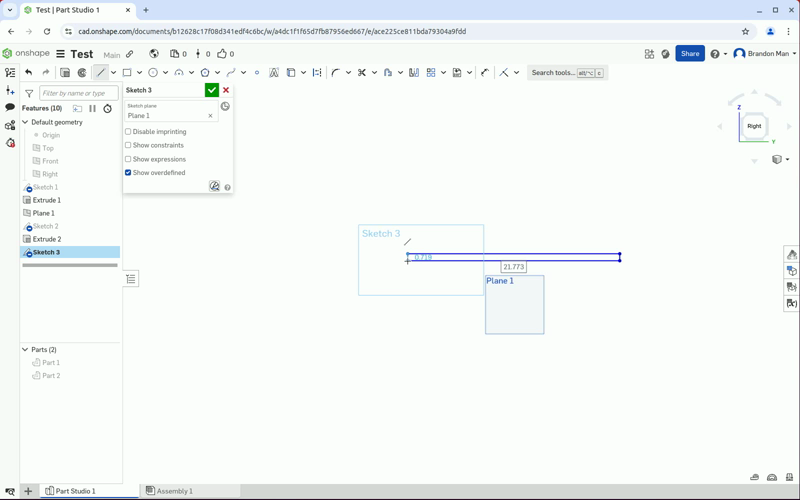
scroll(6)
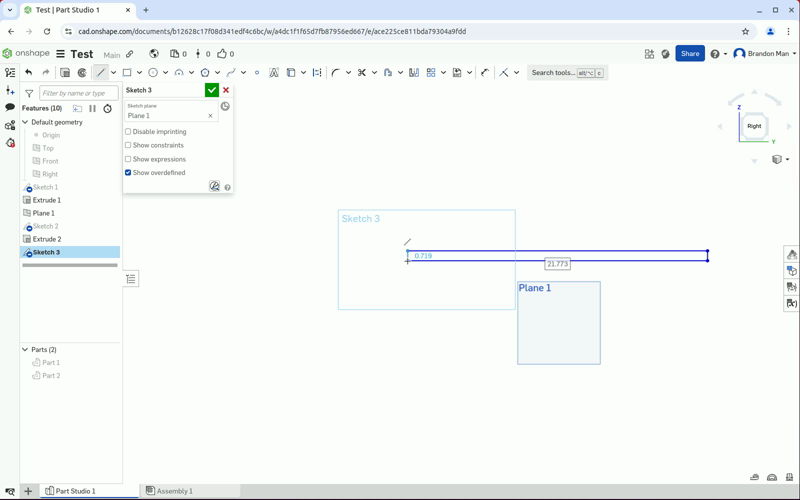
scroll(6)
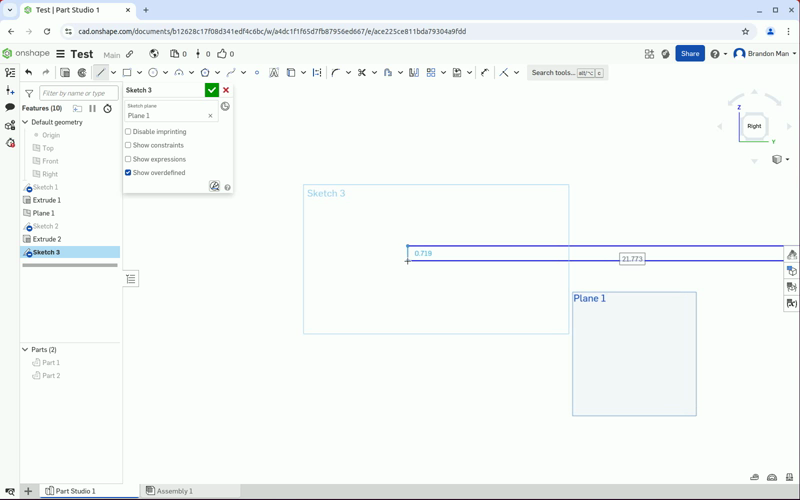
scroll(6)
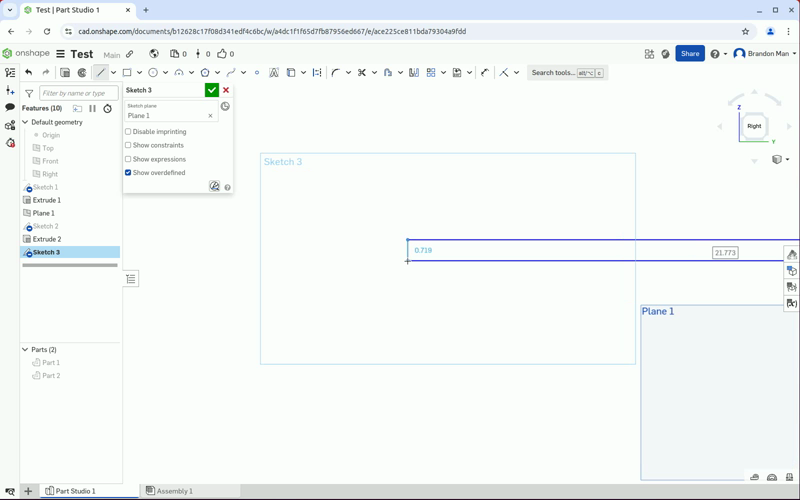
scroll(6)
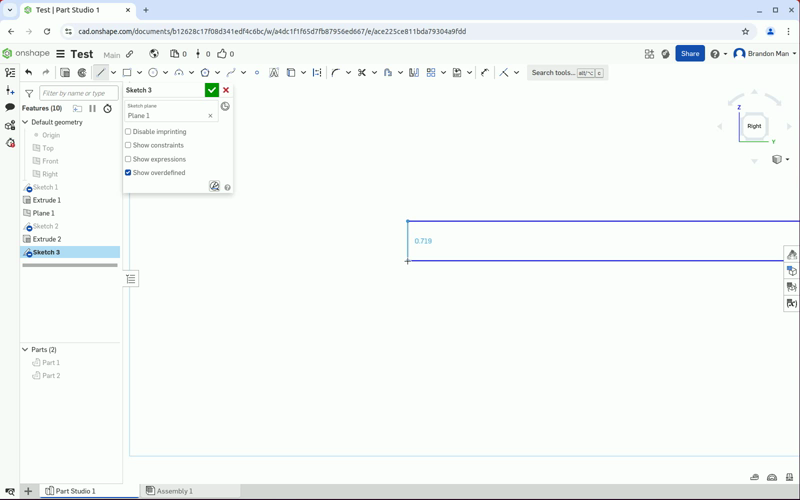
key_up(shift)
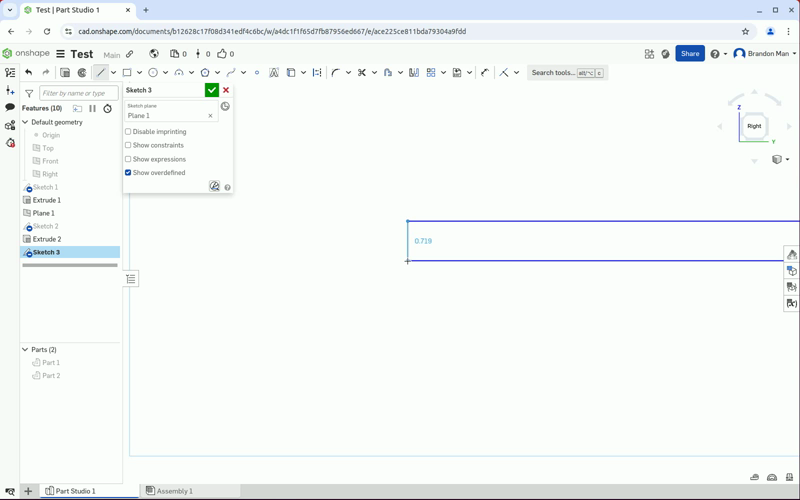
click(407, 260)
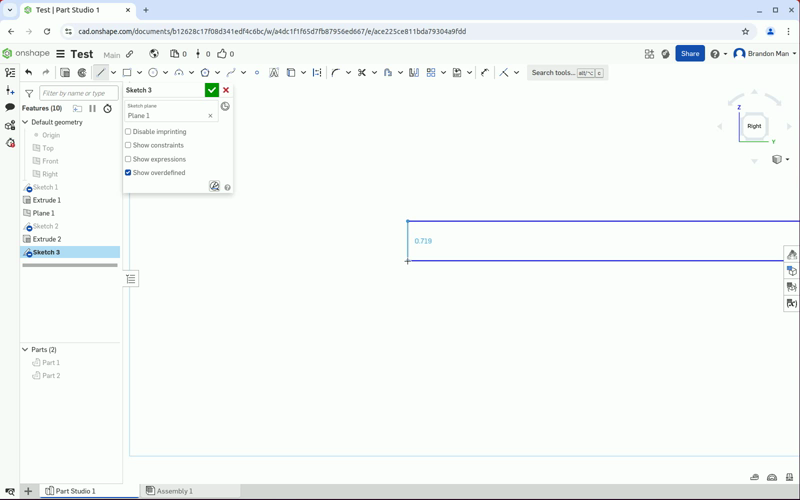
scroll(-6)
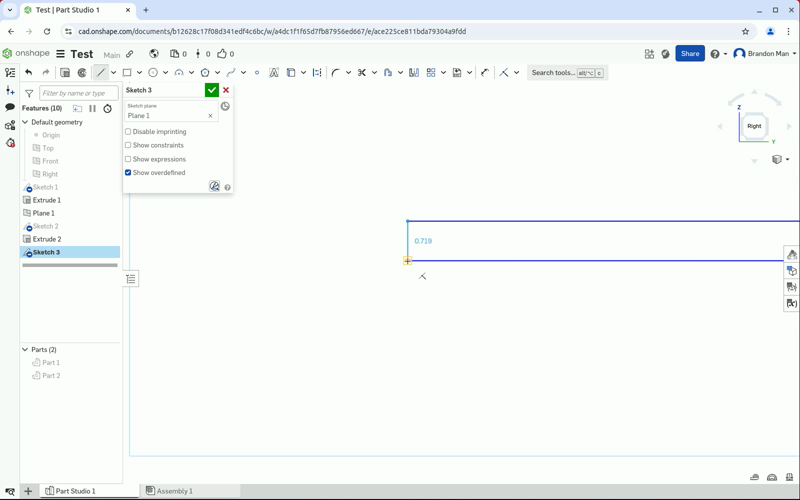
scroll(-6)
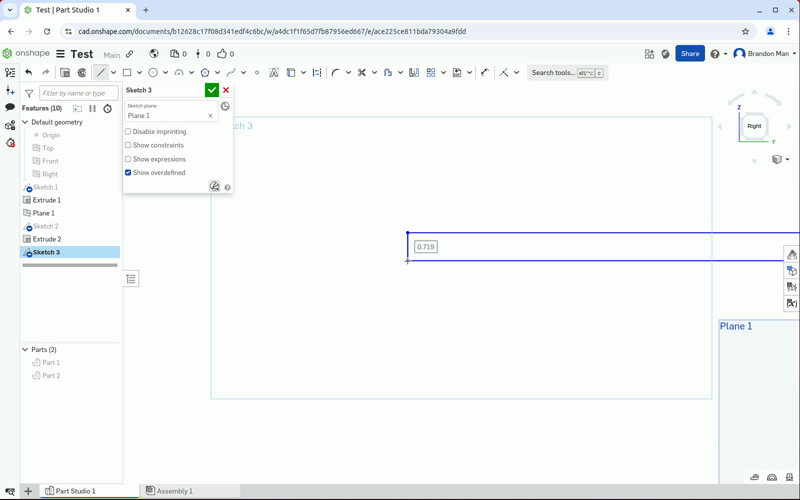
scroll(-6)
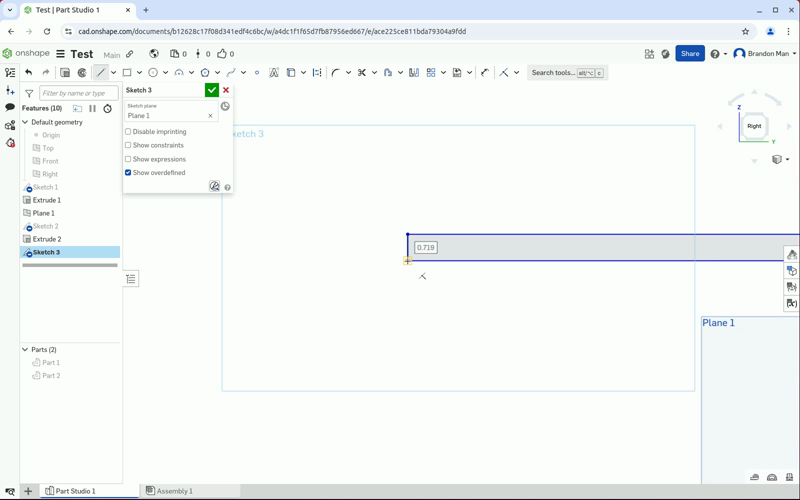
scroll(-6)
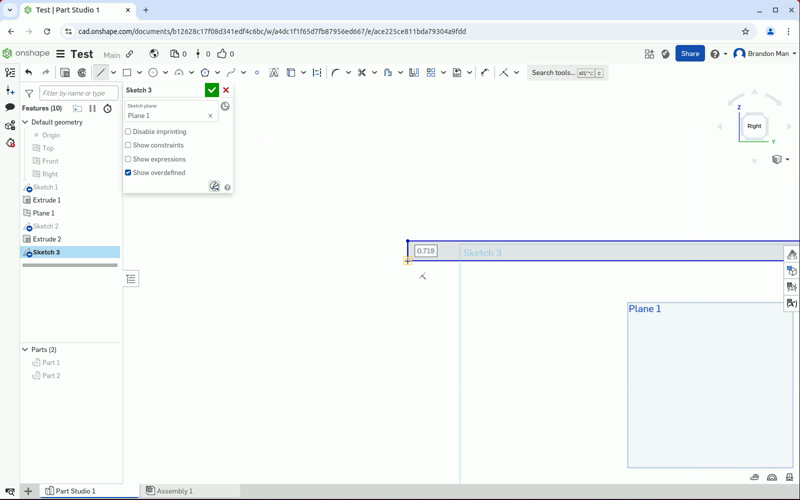
scroll(-6)
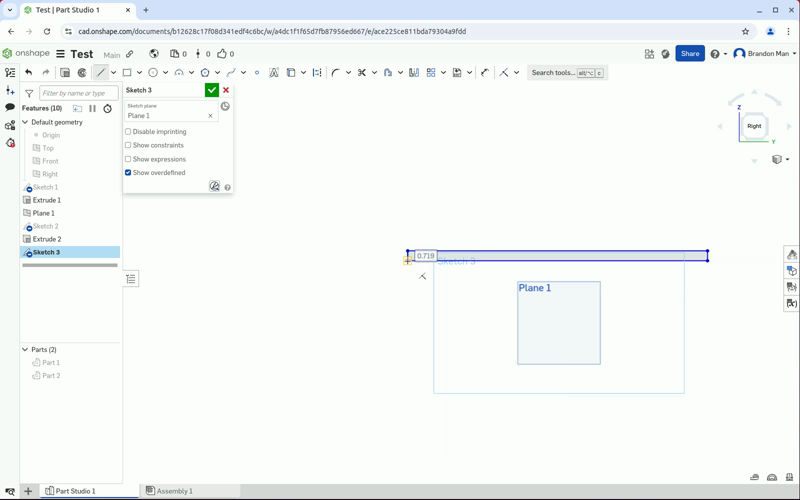
scroll(-6)
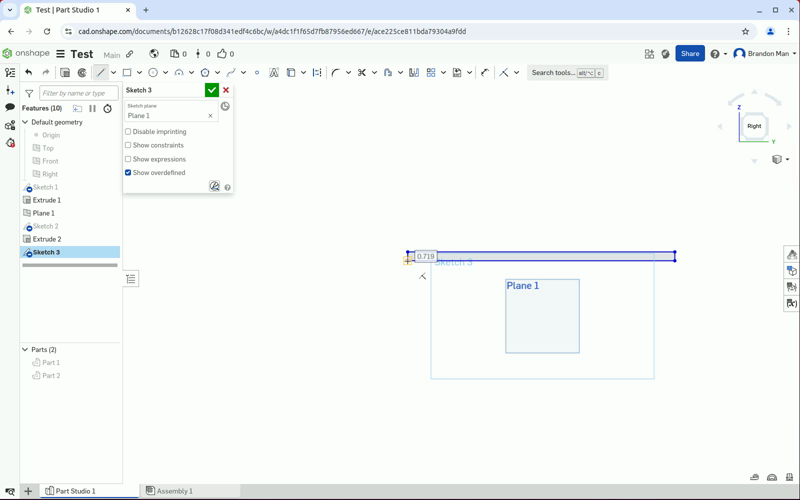
scroll(-6)
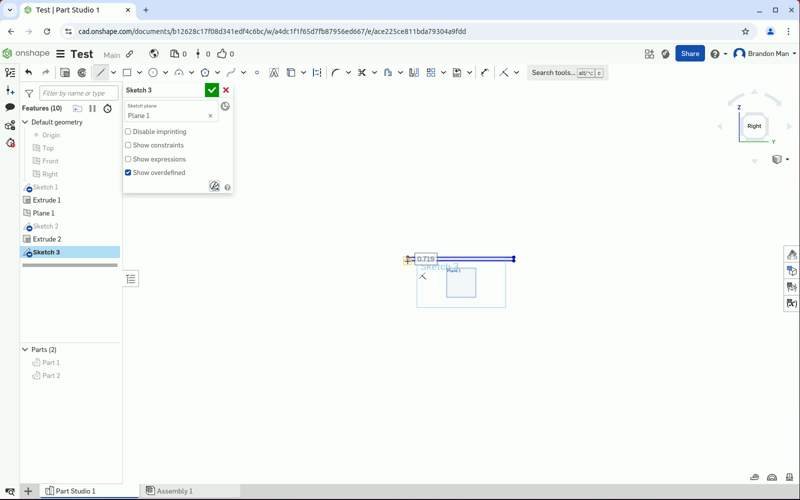
key(esc)
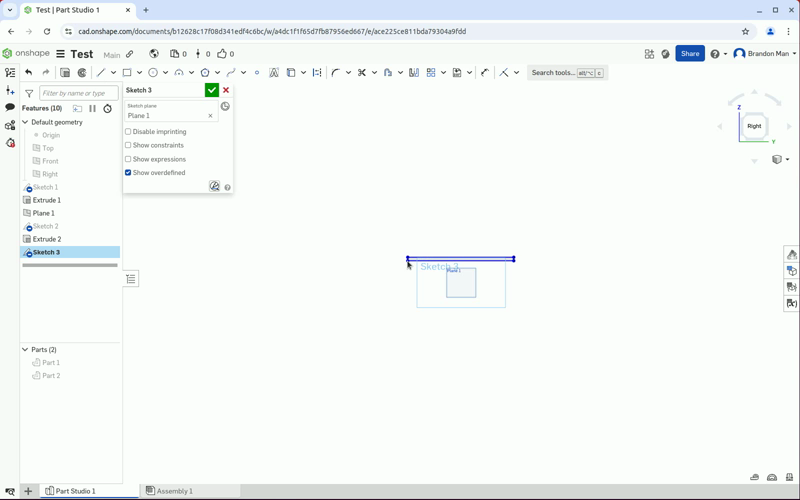
mouse_move(495, 259)
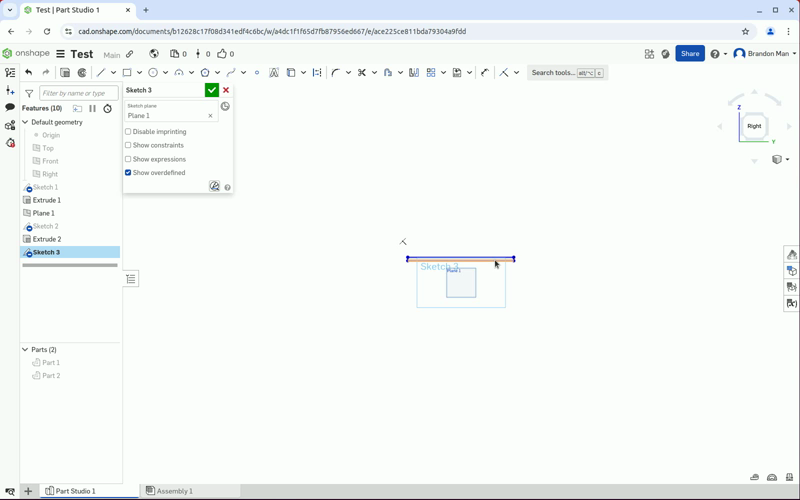
scroll(6)
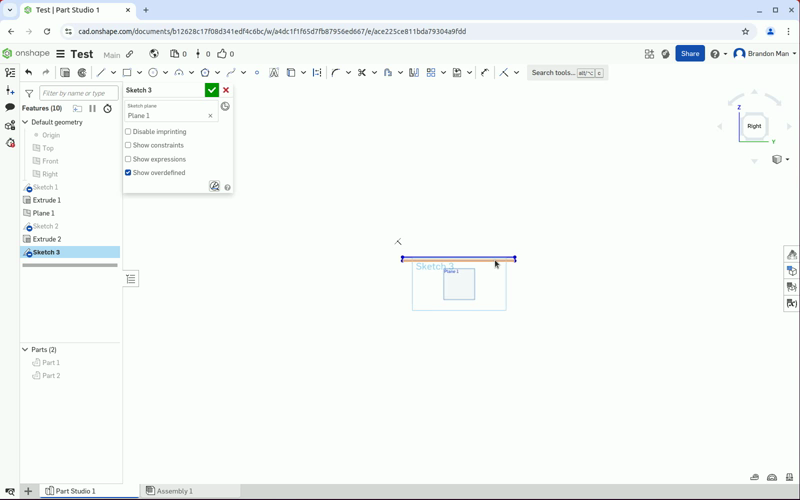
scroll(6)
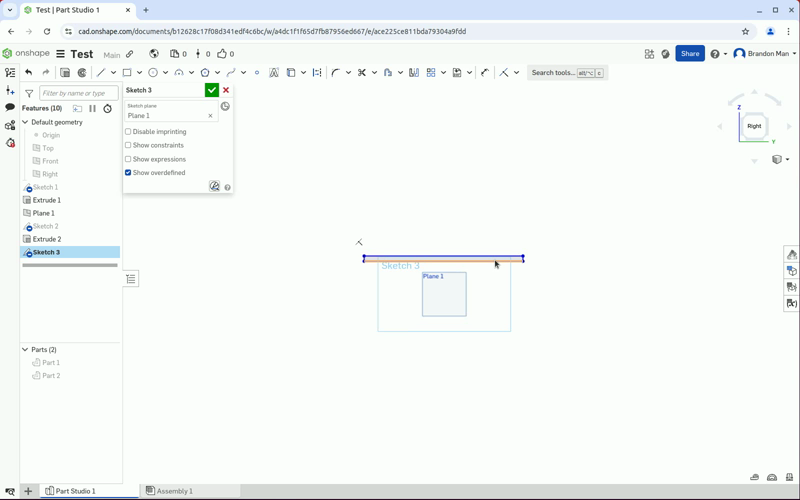
scroll(6)
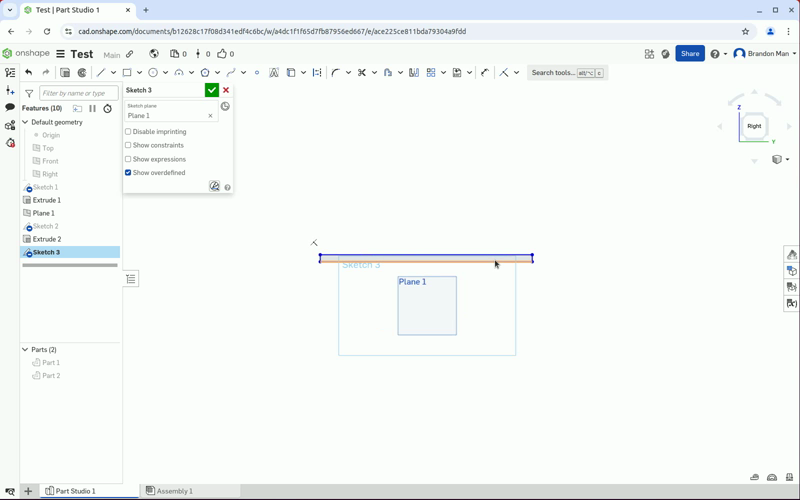
scroll(6)
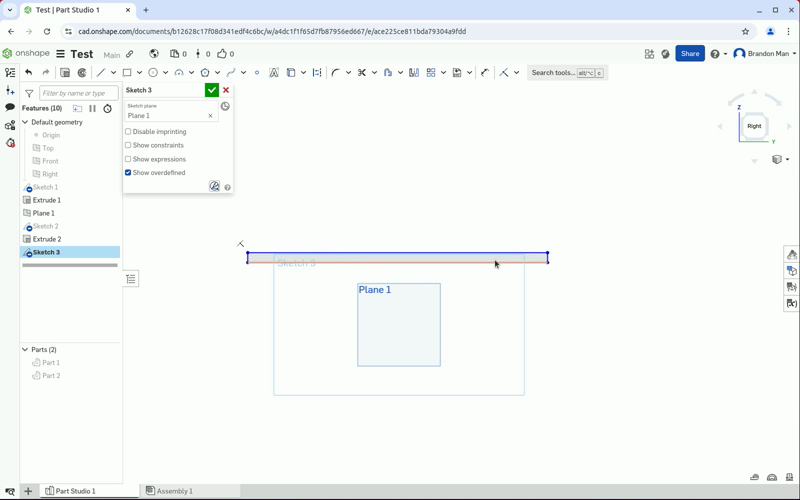
scroll(6)
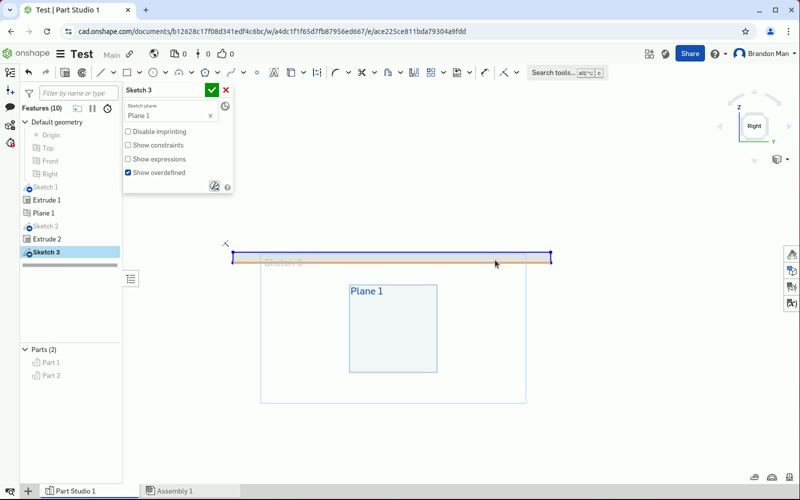
scroll(6)
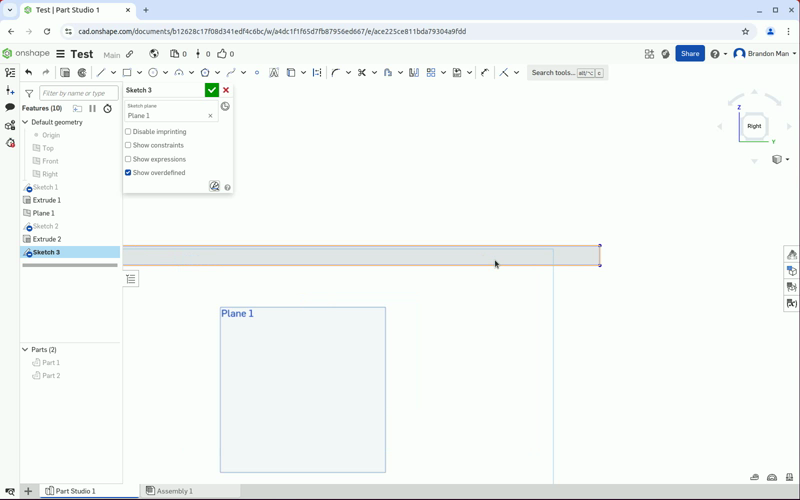
scroll(6)
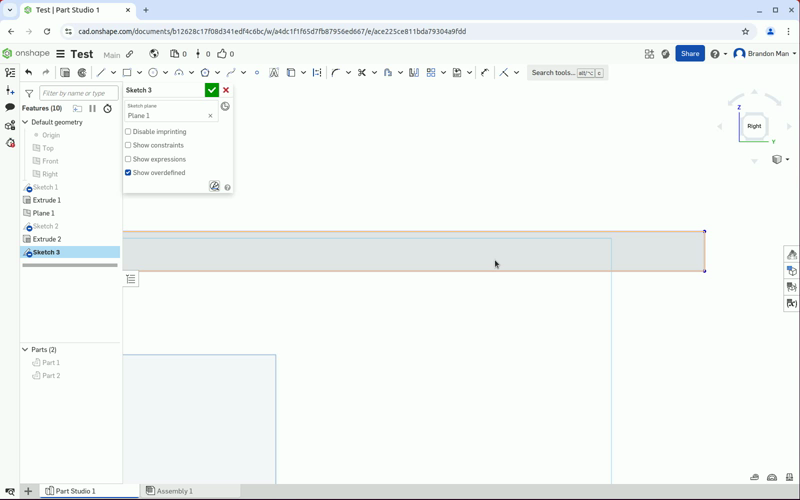
click(495, 259)
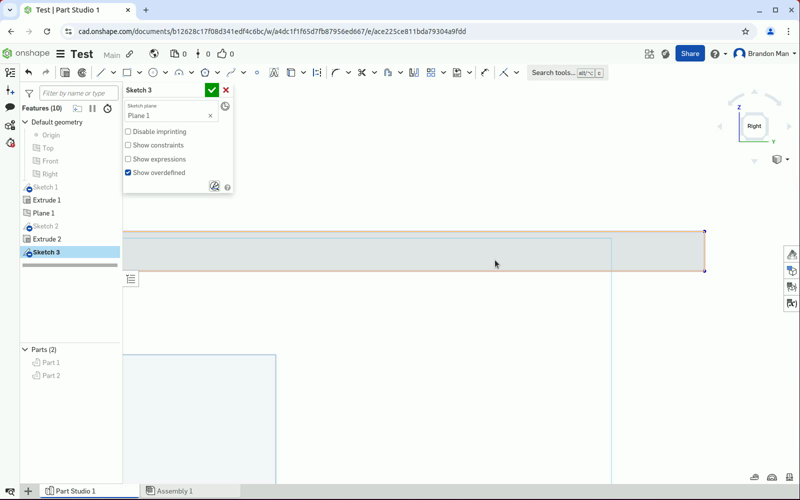
scroll(-6)
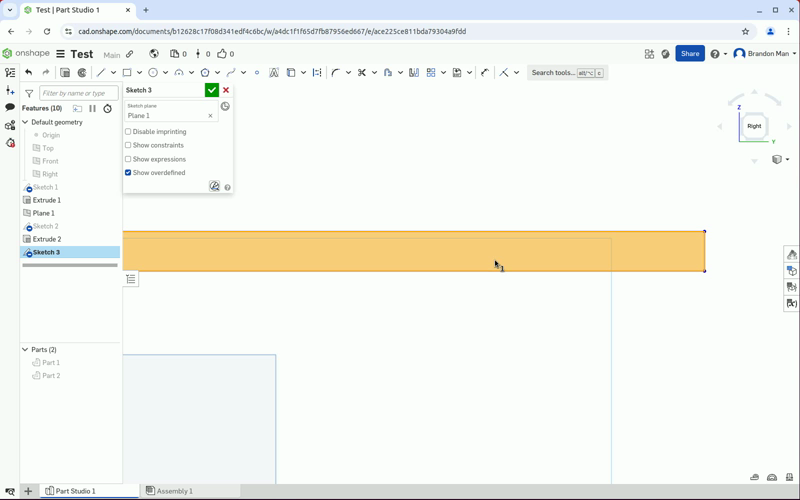
scroll(-6)
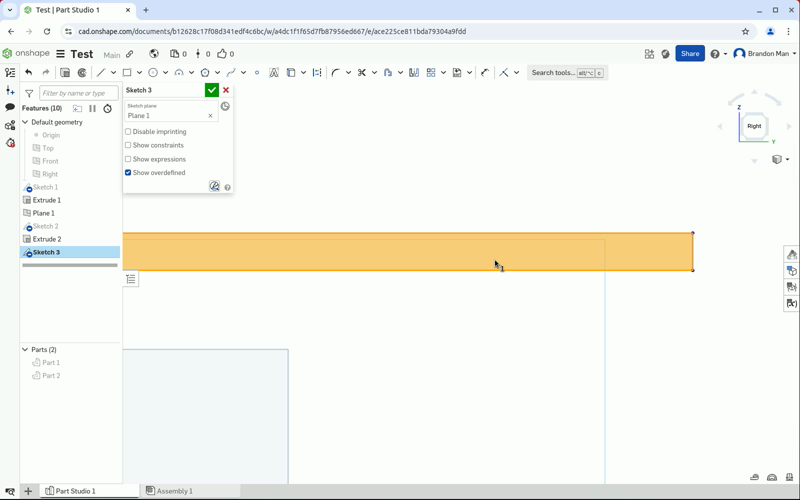
scroll(-6)
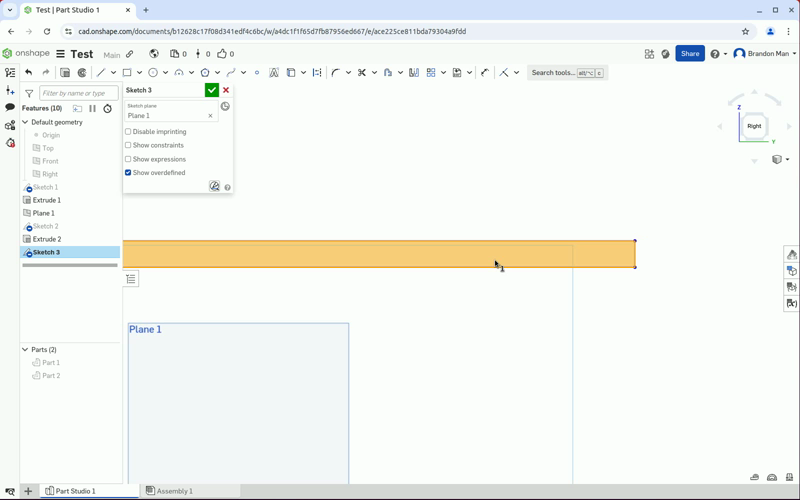
scroll(-6)
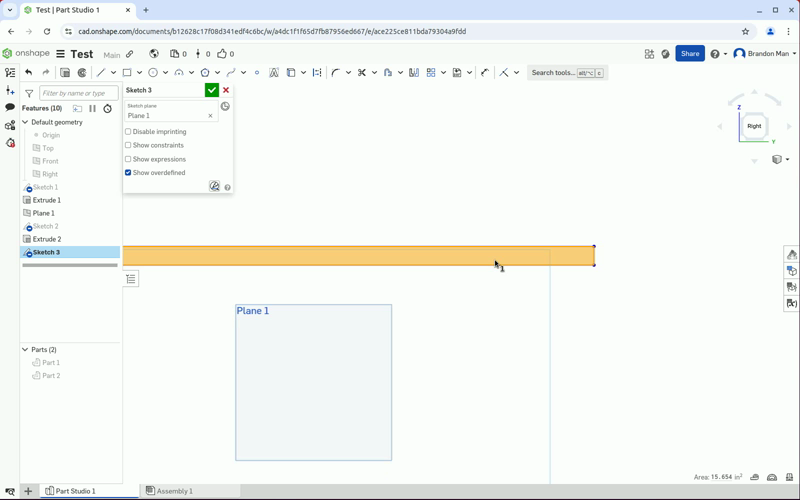
scroll(-6)
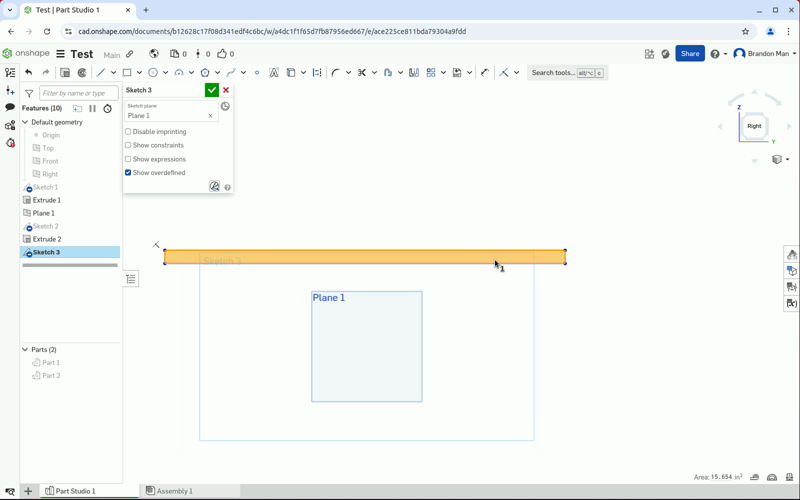
scroll(-6)
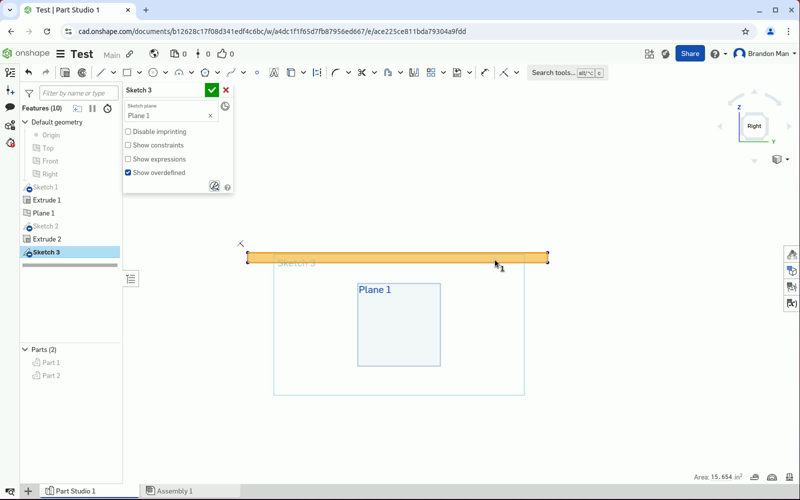
scroll(-6)
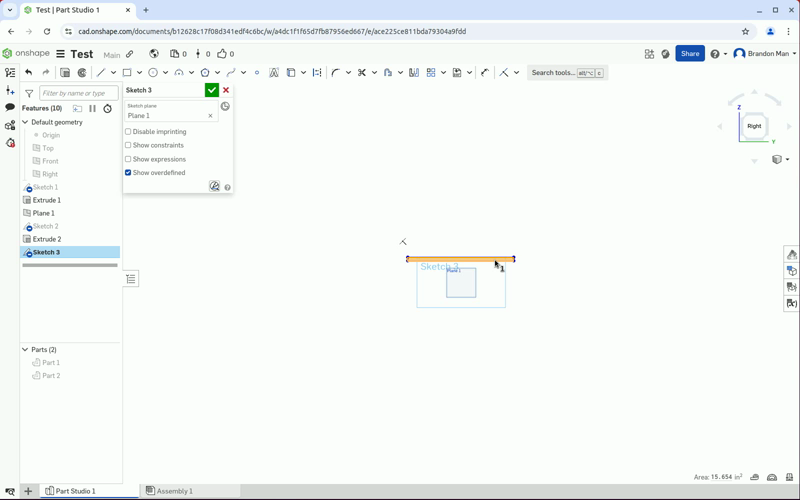
mouse_move(73, 352)
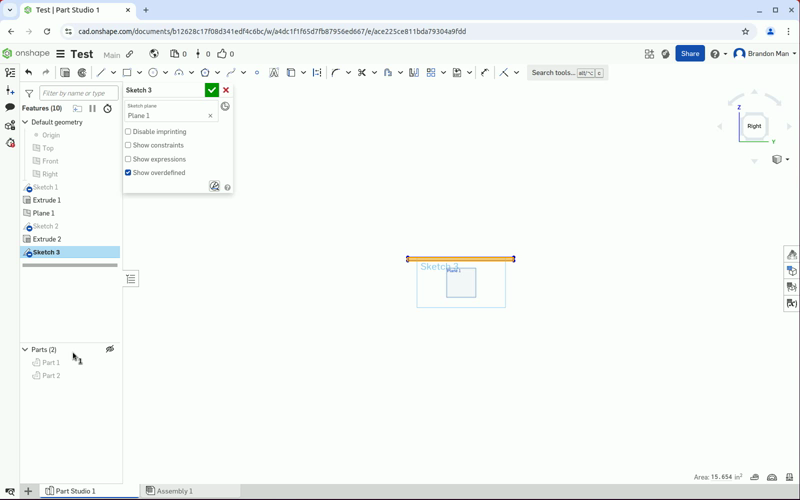
key(shift+y)
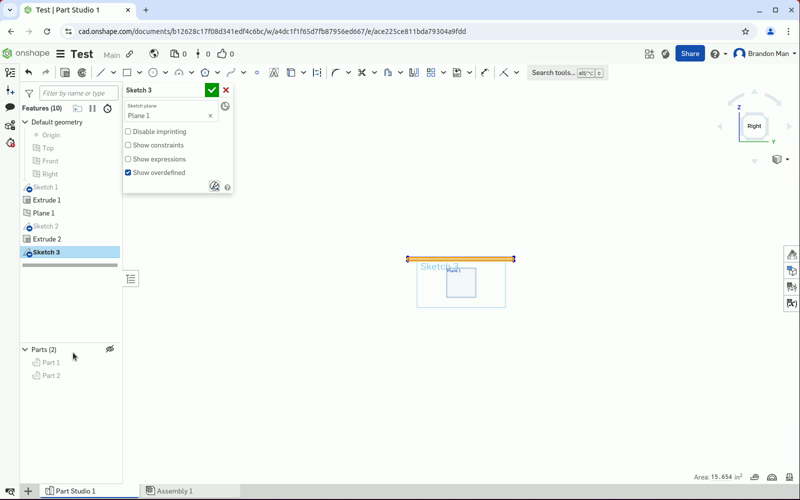
key(shift+e)
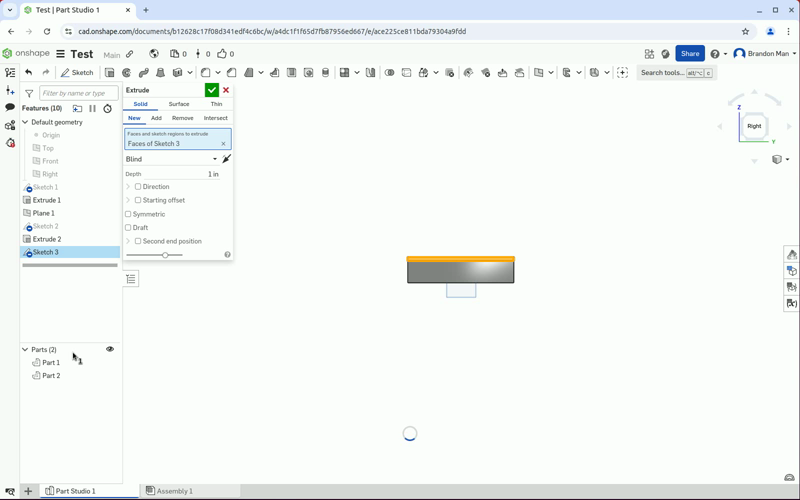
mouse_move(143, 106)
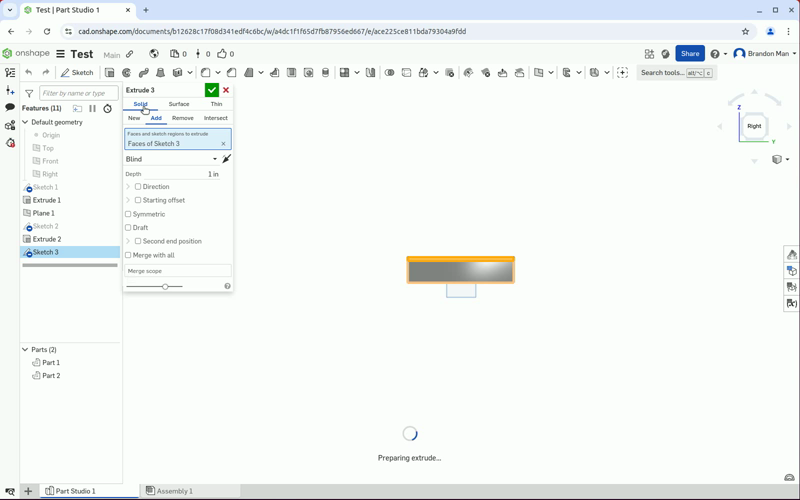
click(143, 106)
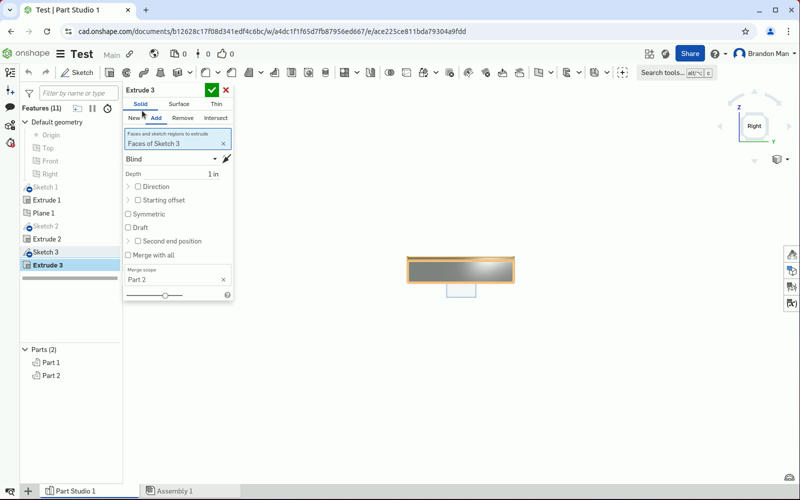
mouse_move(137, 120)
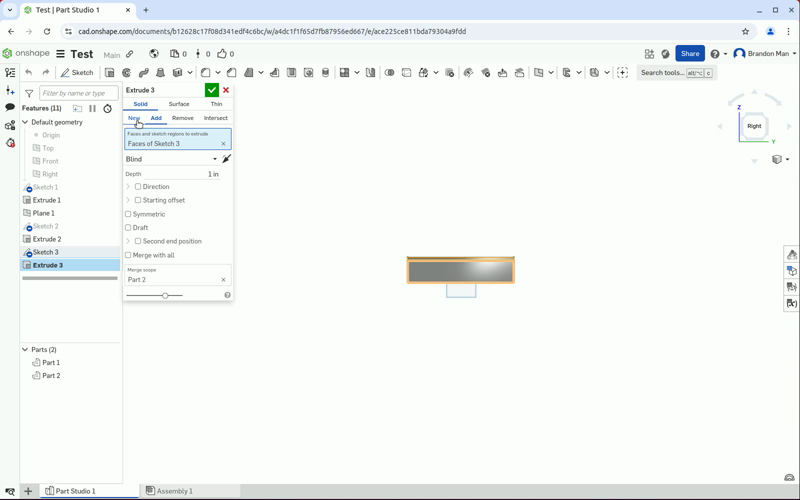
click(137, 120)
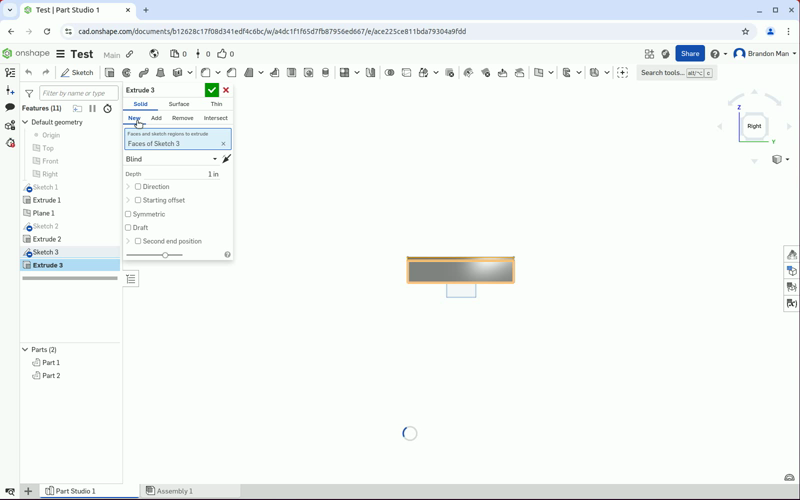
key(tab, 4)
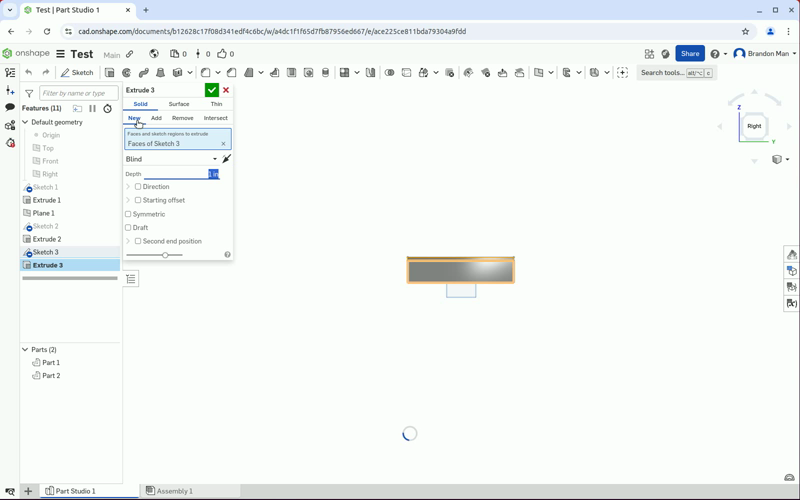
text(0.722)
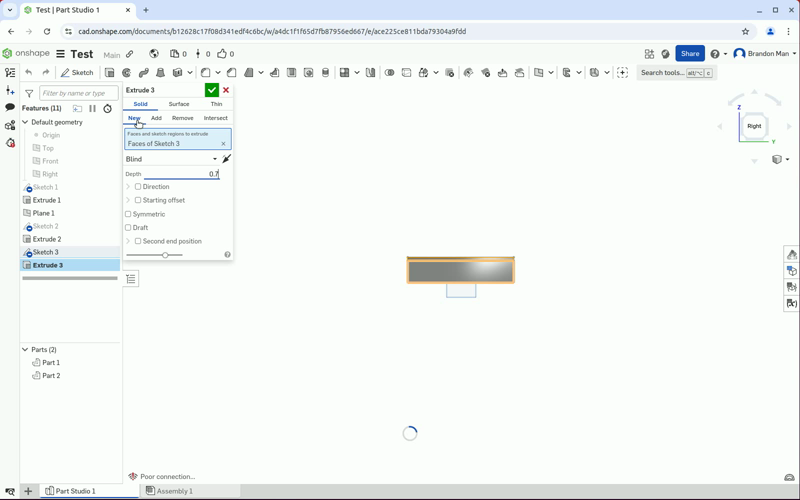
key(enter)
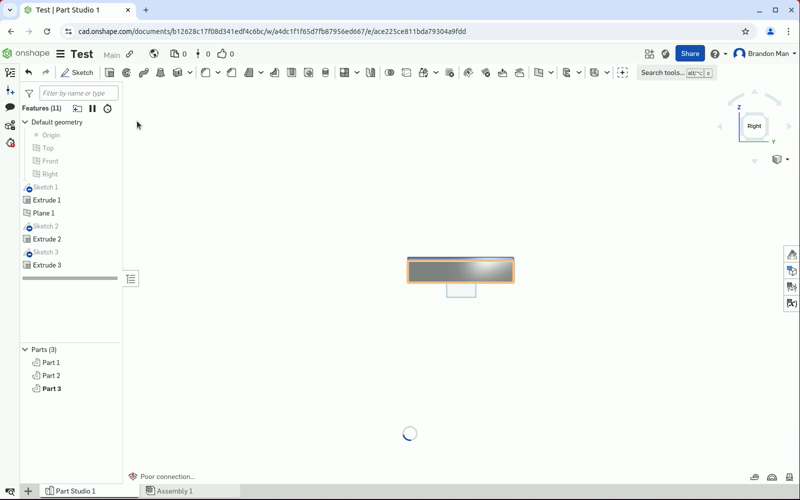
key(shift+h)
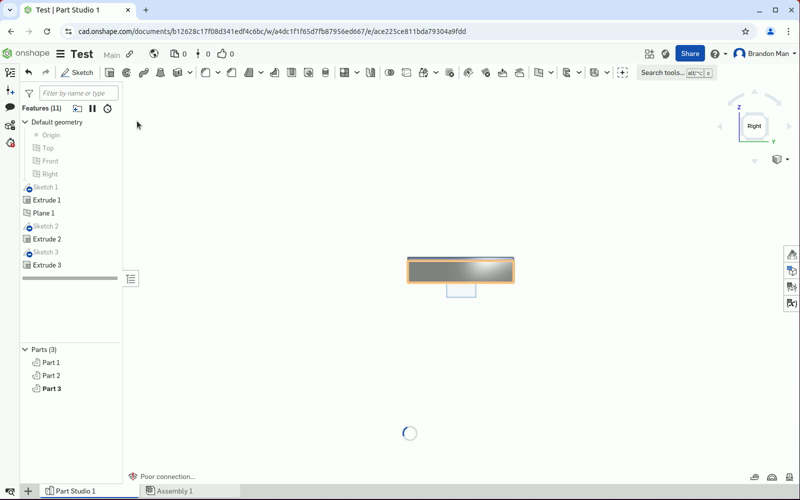
key(shift+h)
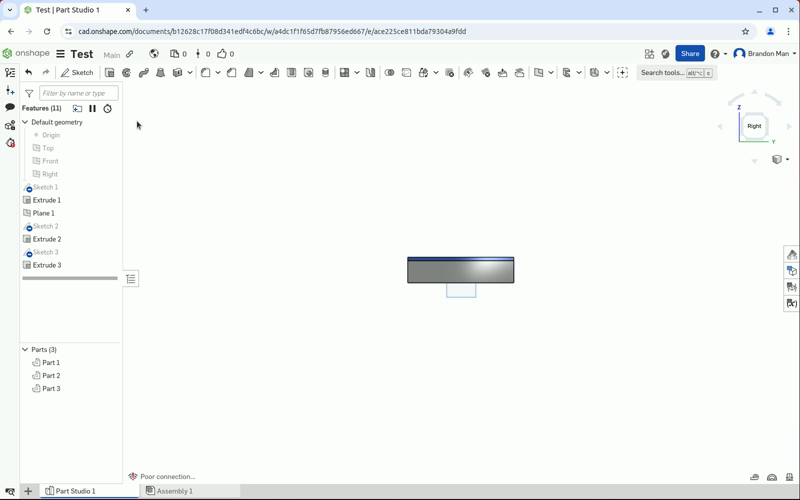
mouse_move(73, 189)
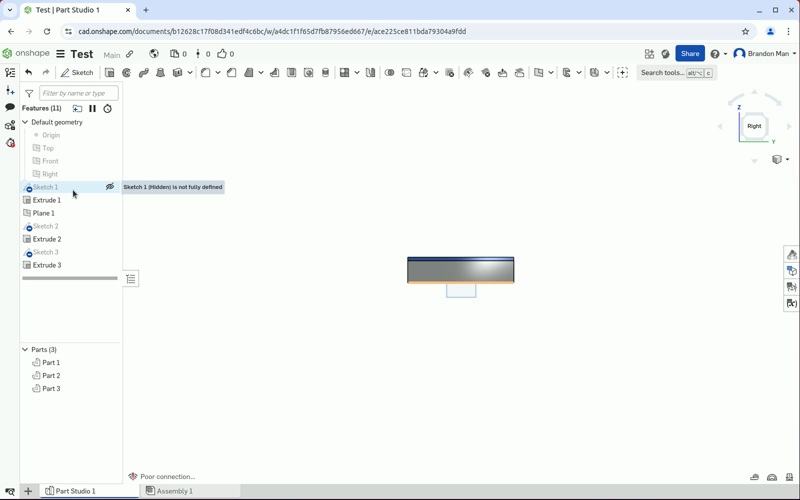
click(73, 189)
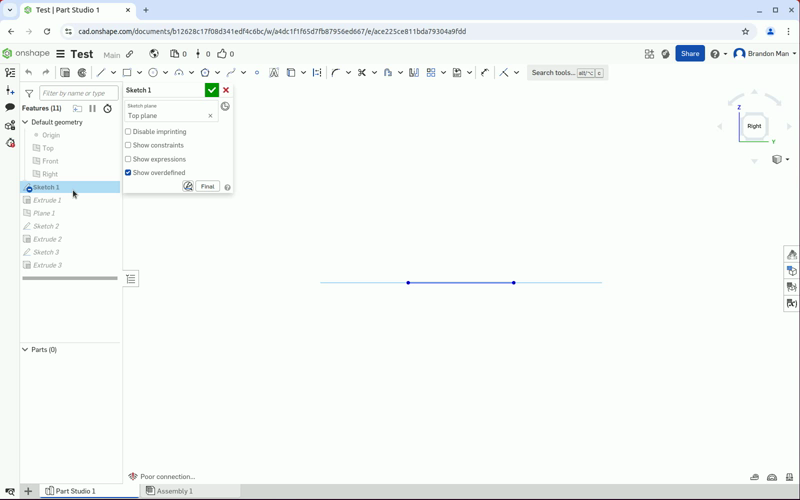
mouse_move(229, 92)
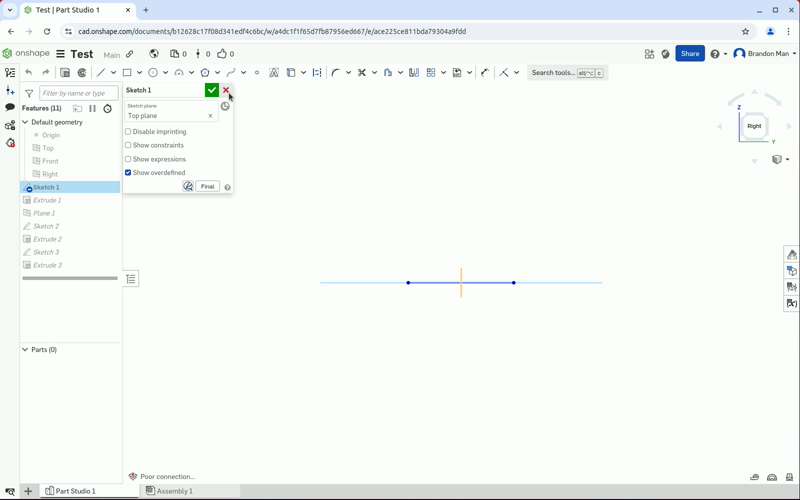
click(229, 92)
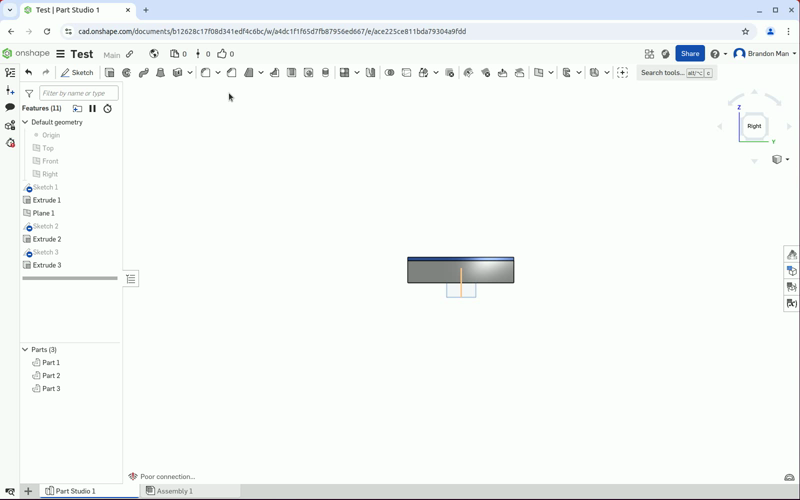
mouse_move(73, 352)
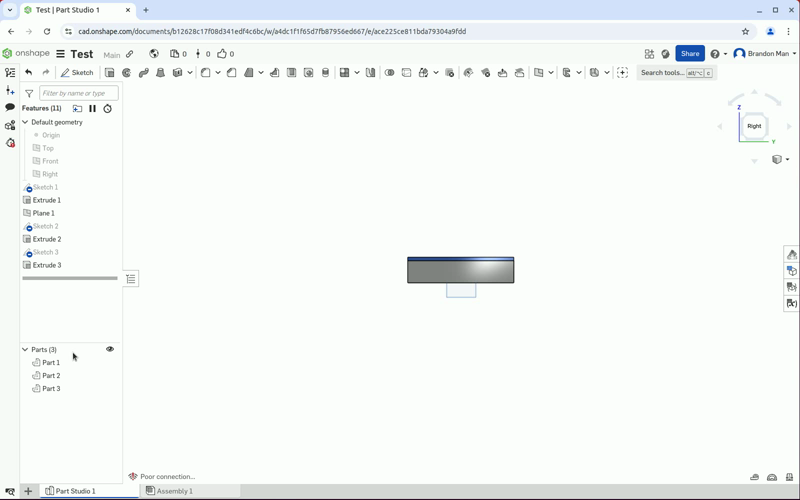
key(y)
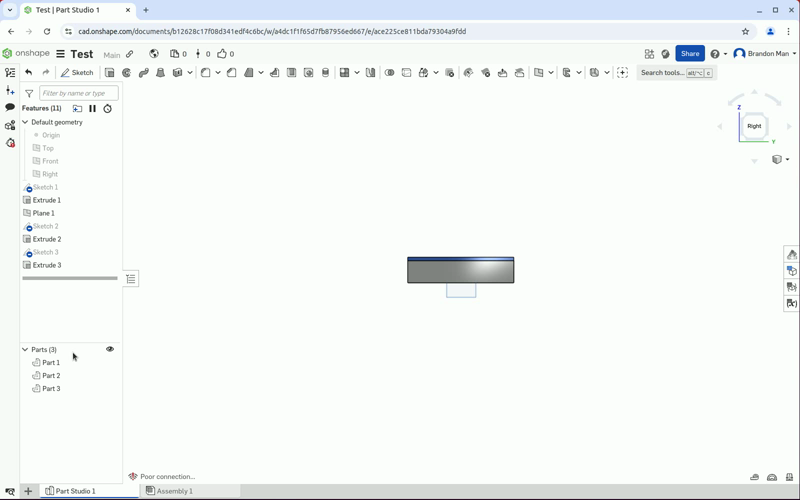
key(shift+p)
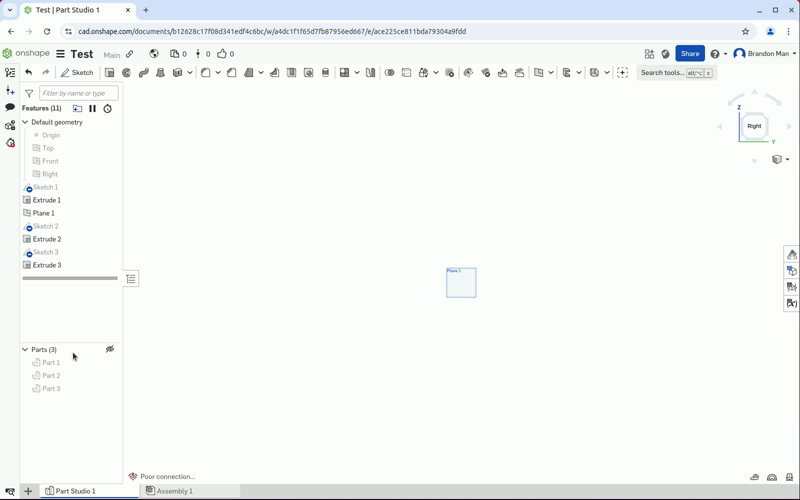
key(space)
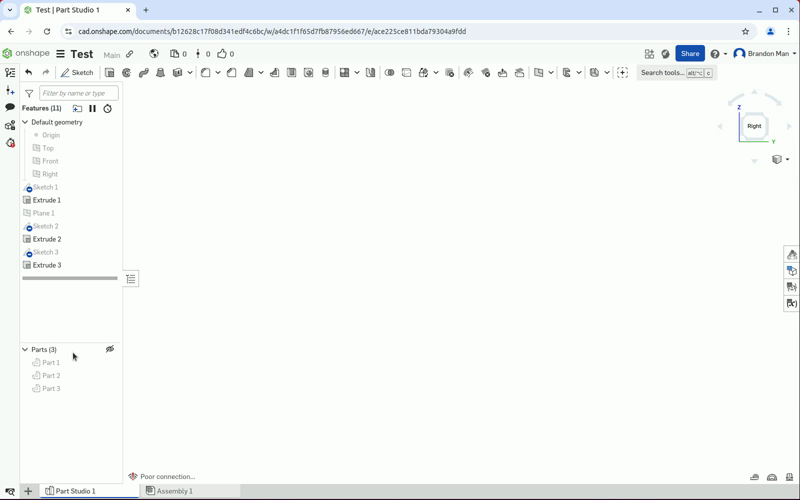
key_down(shift)
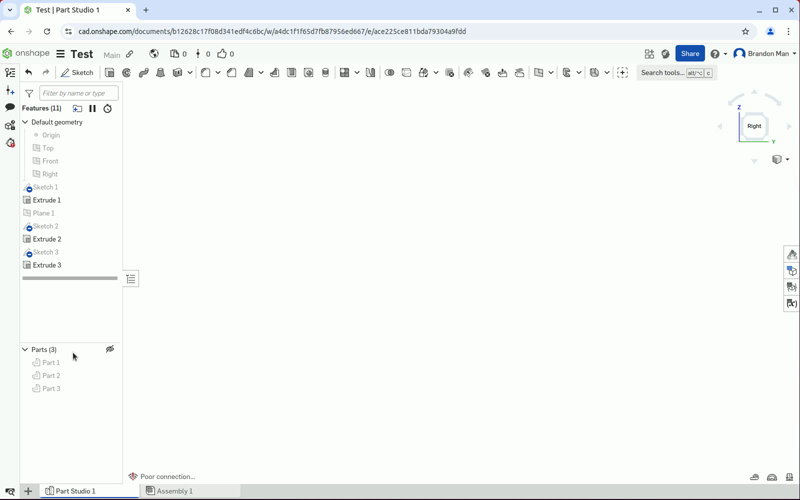
key(right)
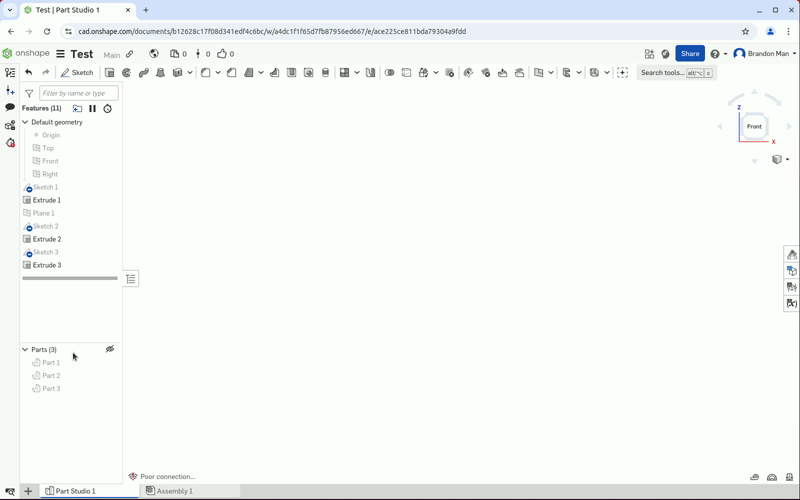
key_up(shift)
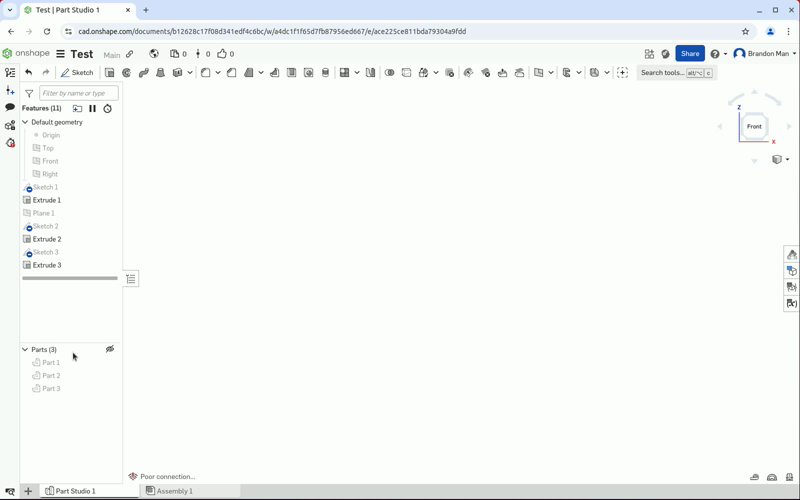
mouse_move(73, 352)
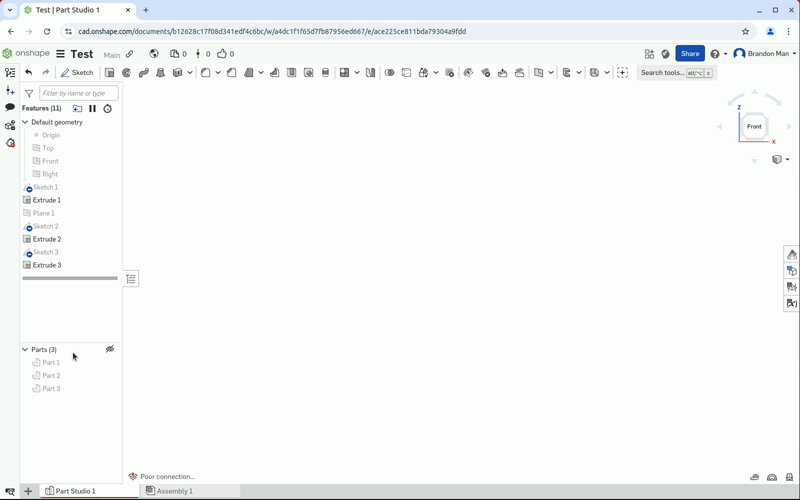
key(shift+y)
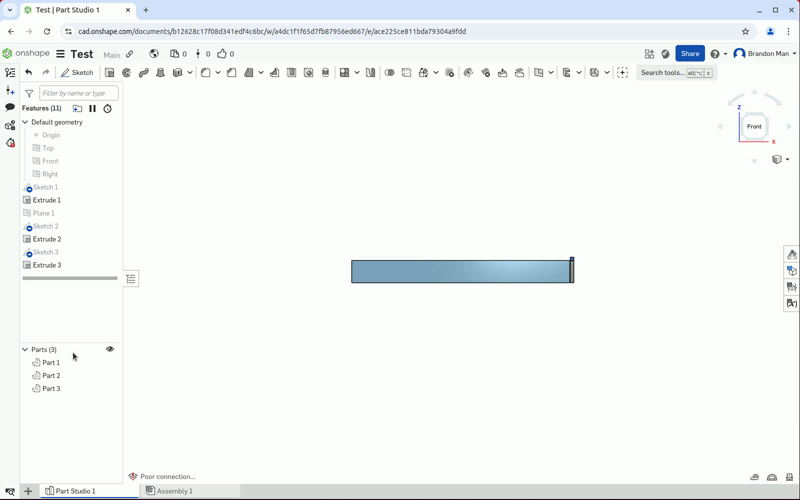
mouse_move(541, 75)
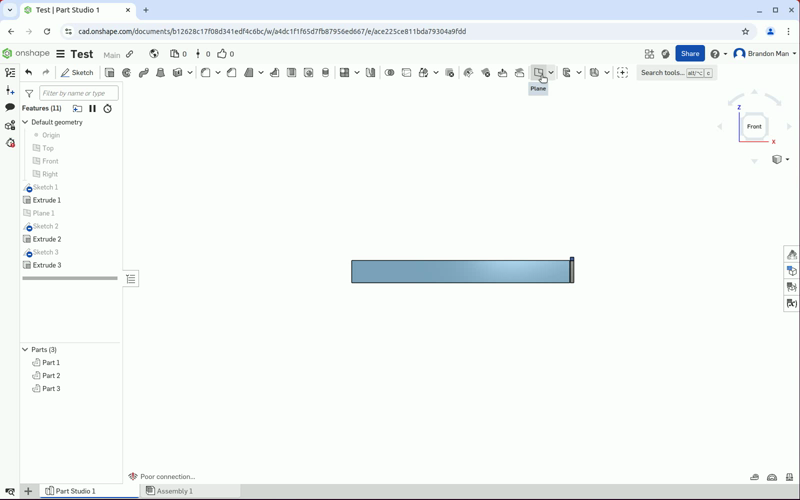
click(541, 75)
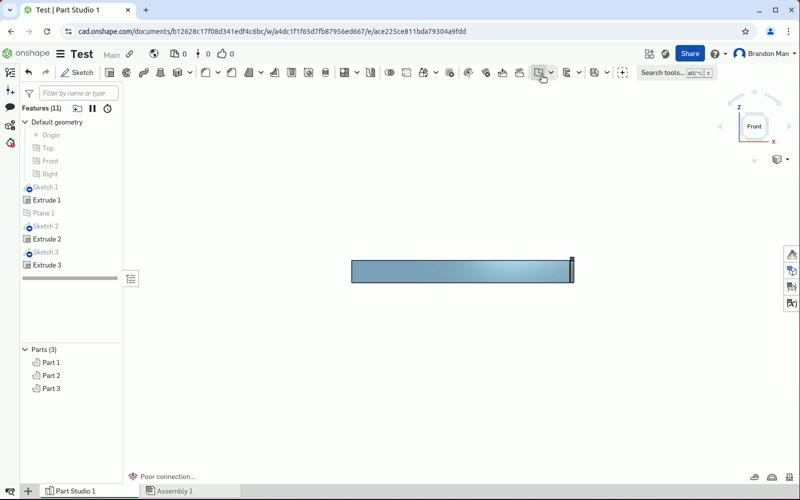
mouse_move(73, 163)
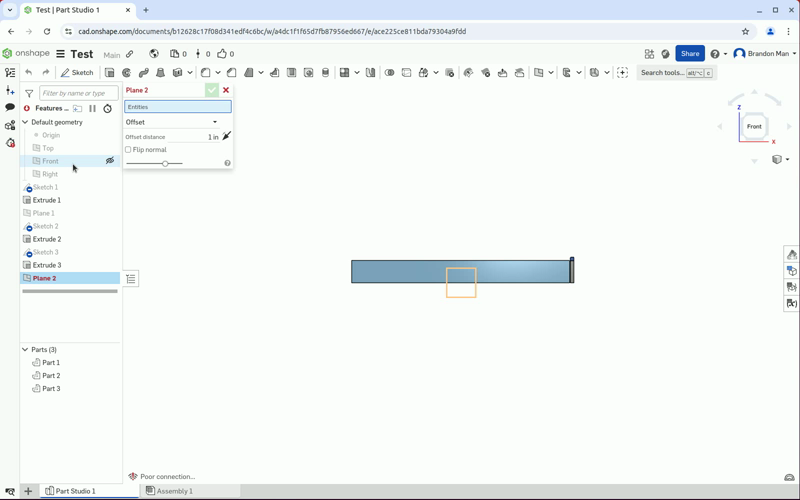
click(73, 163)
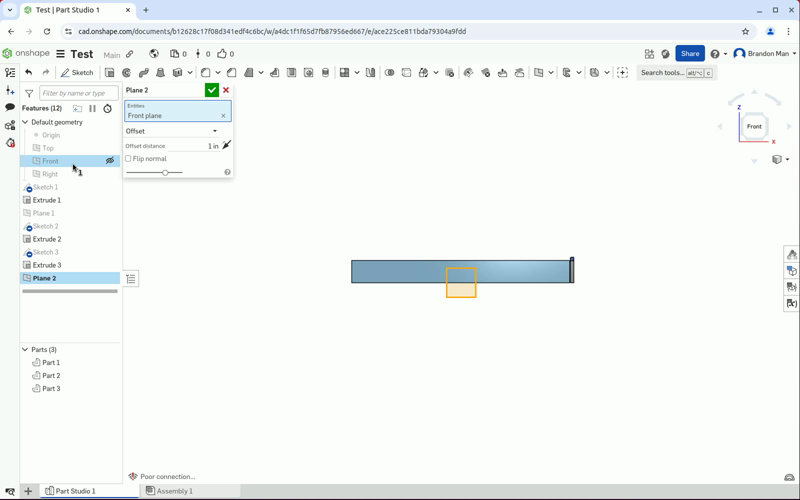
key(tab, 2)
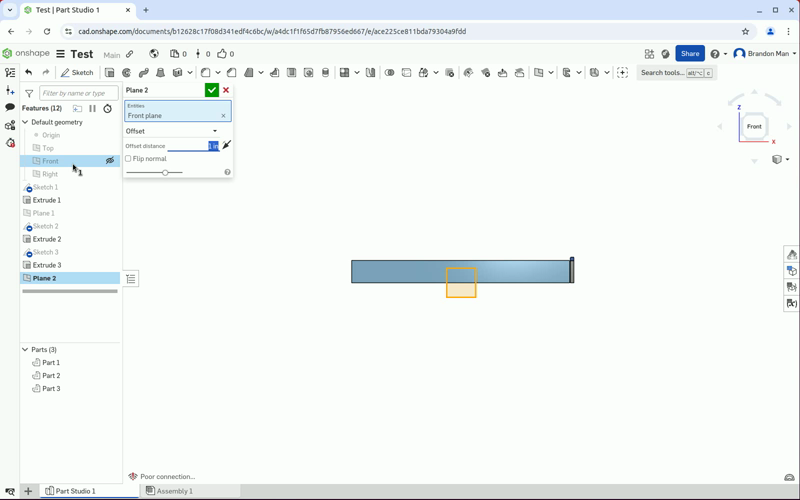
text(10.845)
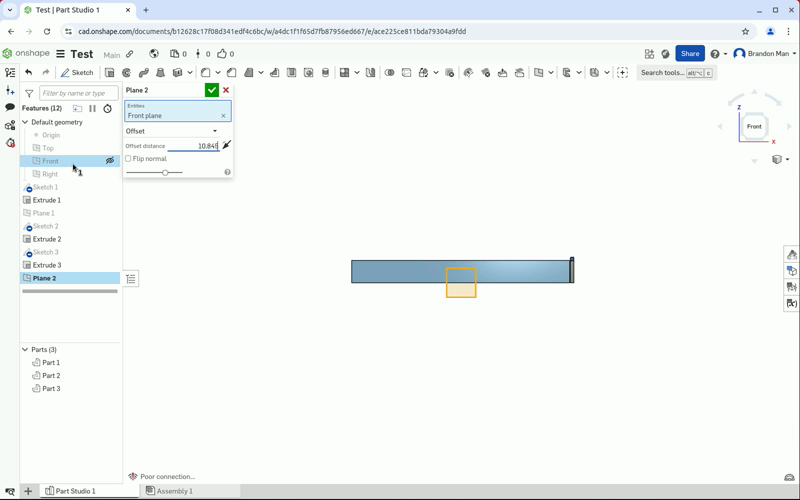
key(enter, 2)
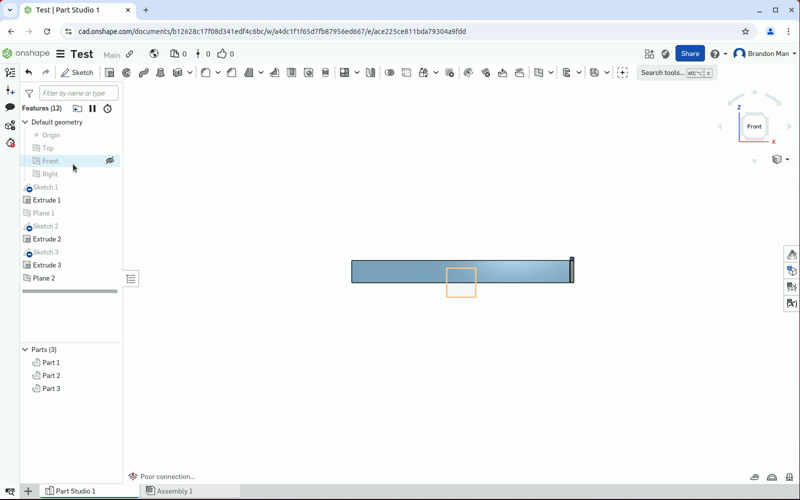
key(shift+s)
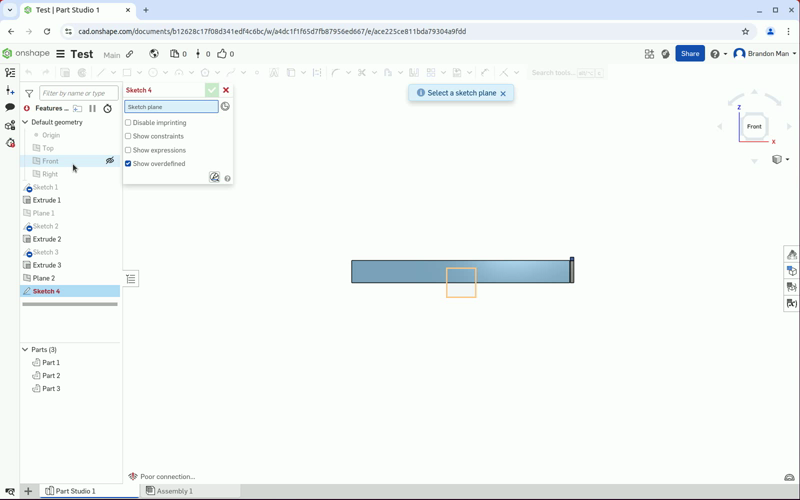
mouse_move(73, 280)
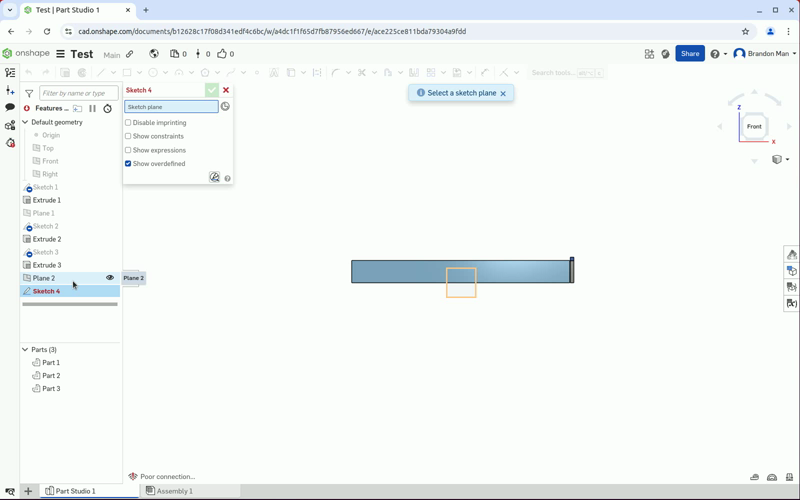
click(73, 280)
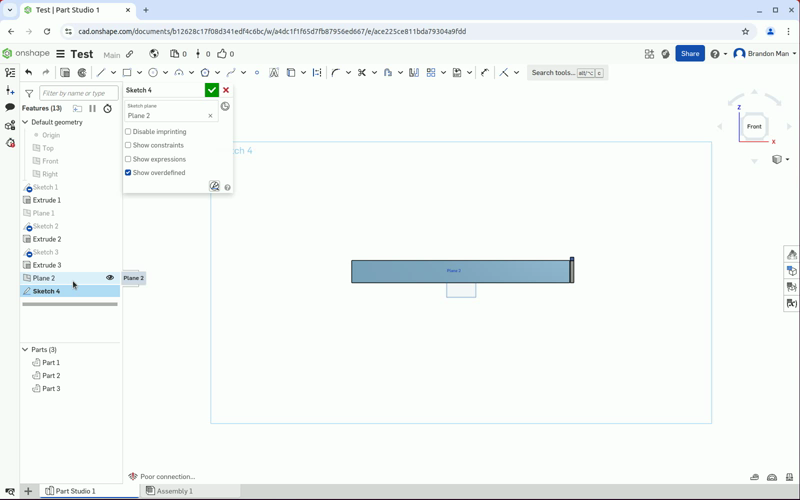
mouse_move(73, 352)
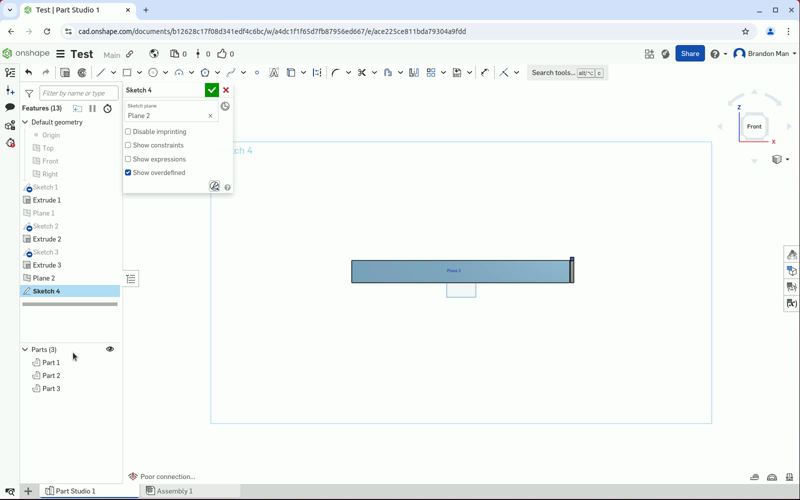
key(y)
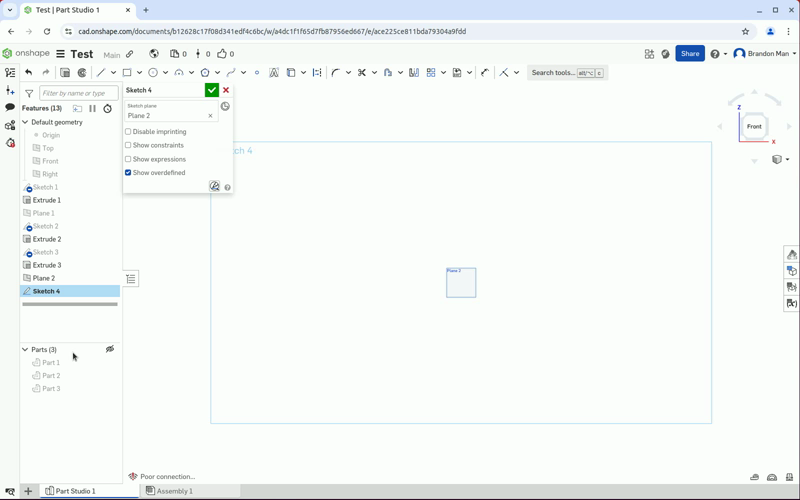
key(l)
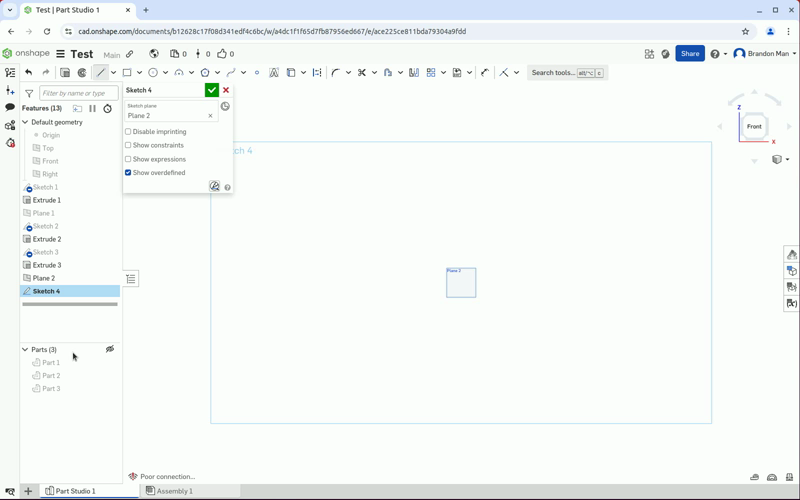
key_down(shift)
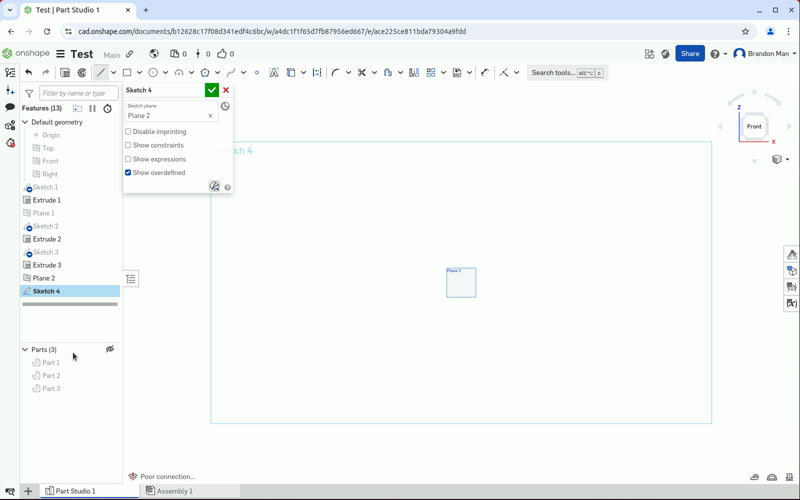
mouse_move(348, 282)
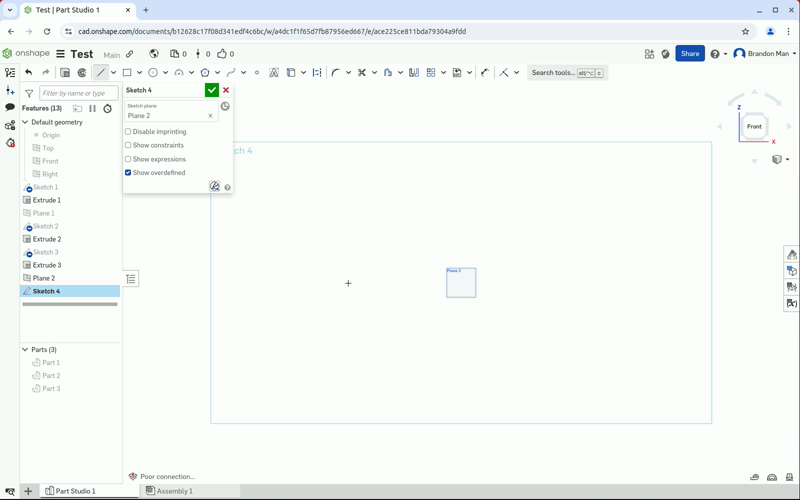
click(348, 282)
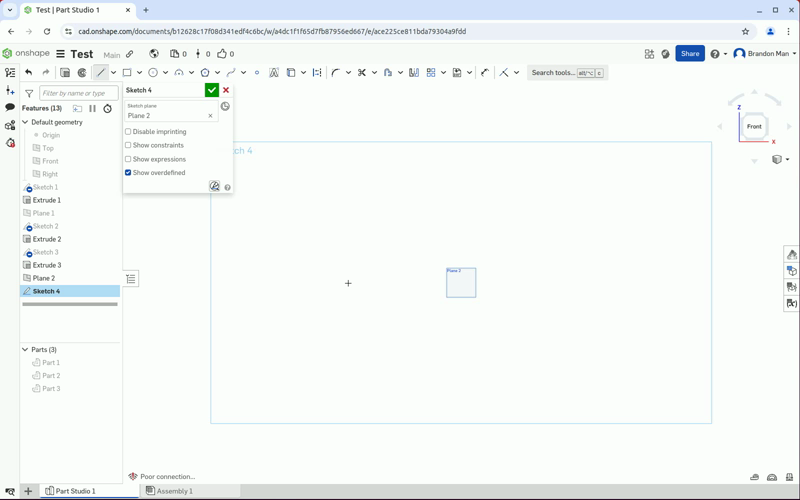
key_up(shift)
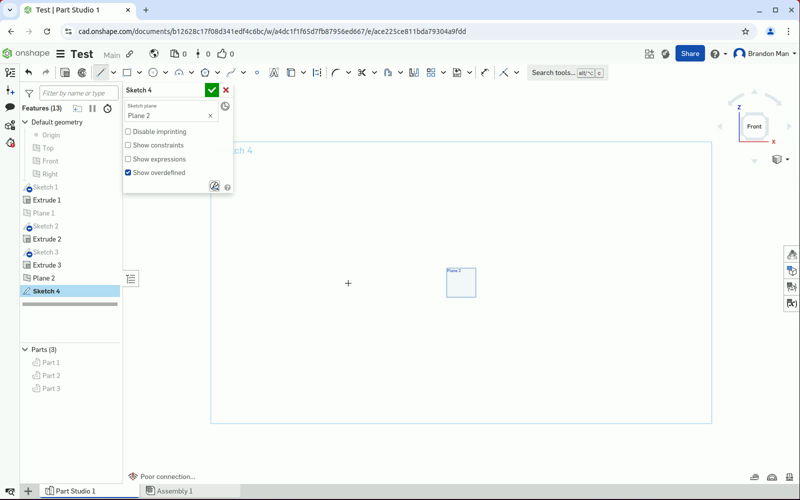
key_down(shift)
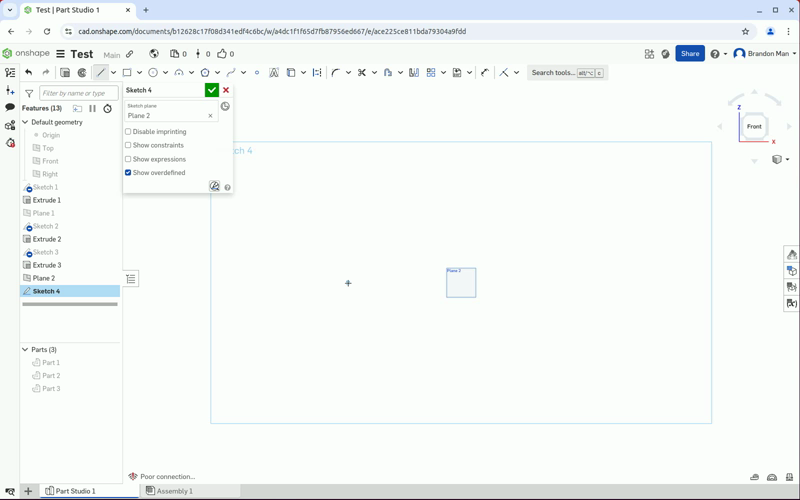
mouse_move(378, 282)
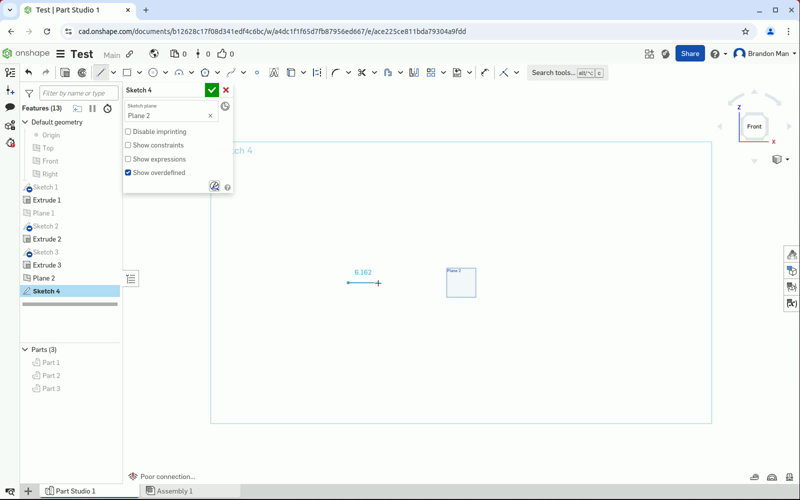
mouse_move(350, 282)
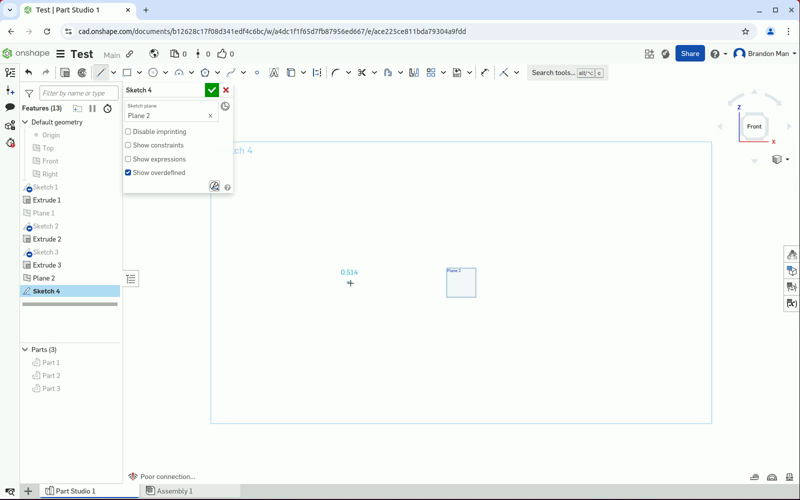
scroll(6)
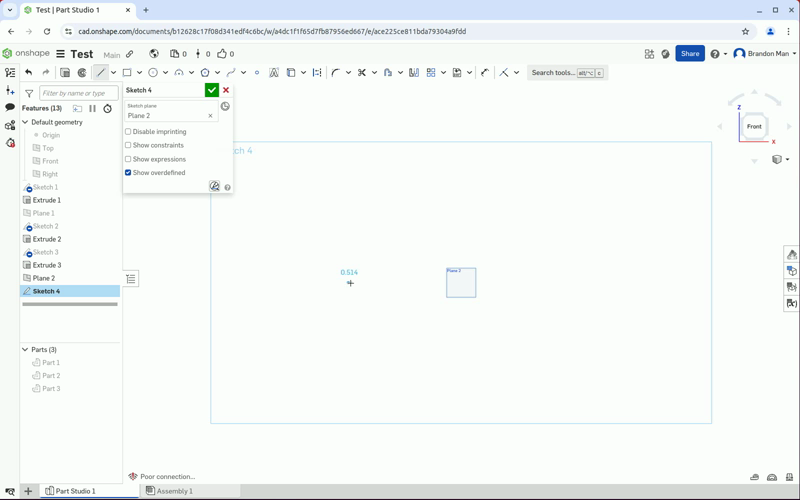
scroll(6)
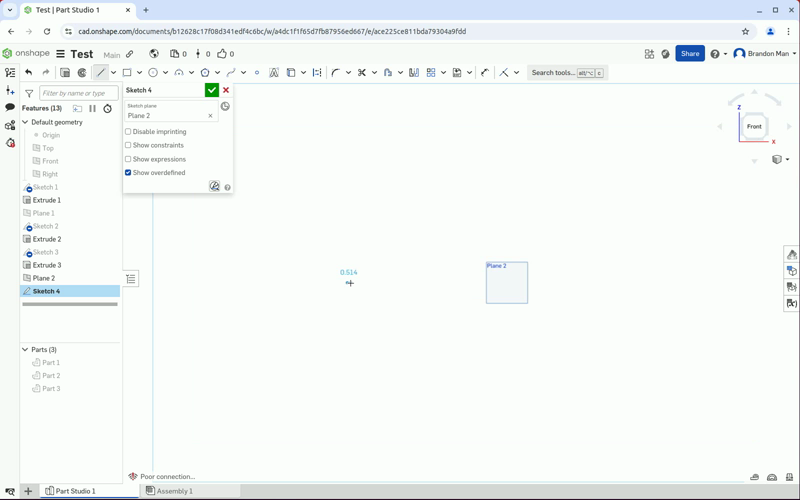
scroll(6)
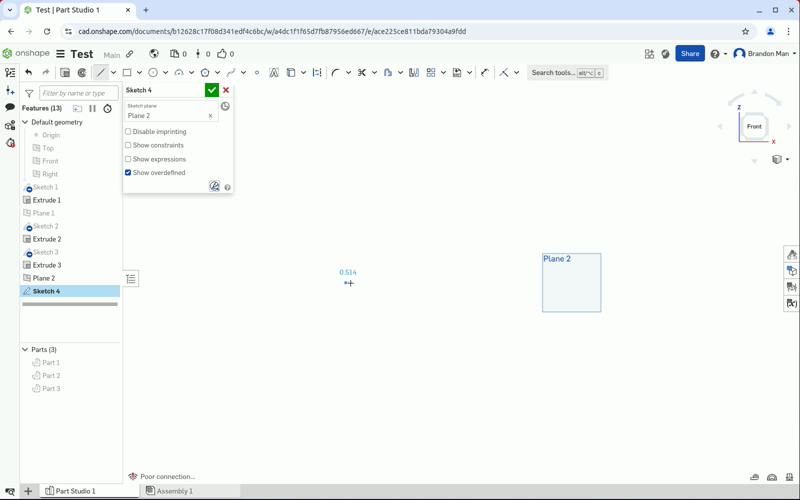
scroll(6)
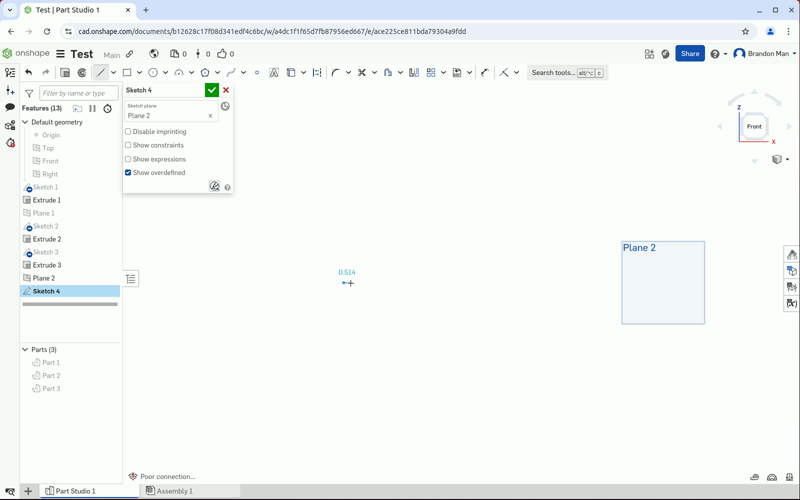
scroll(6)
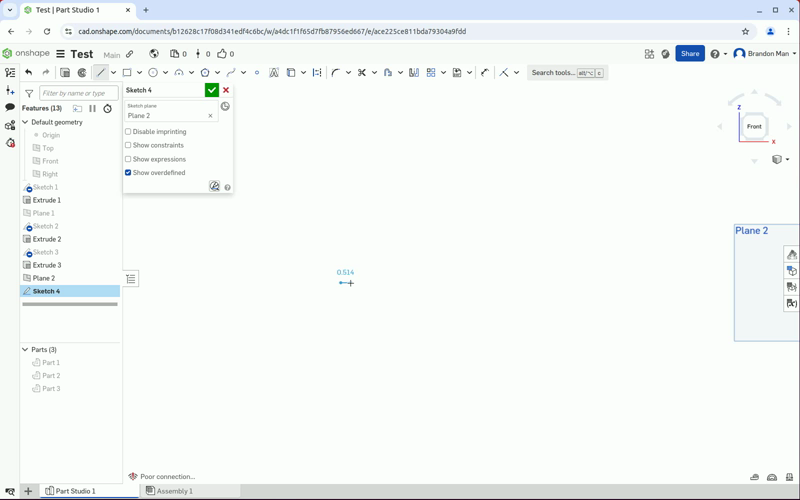
scroll(6)
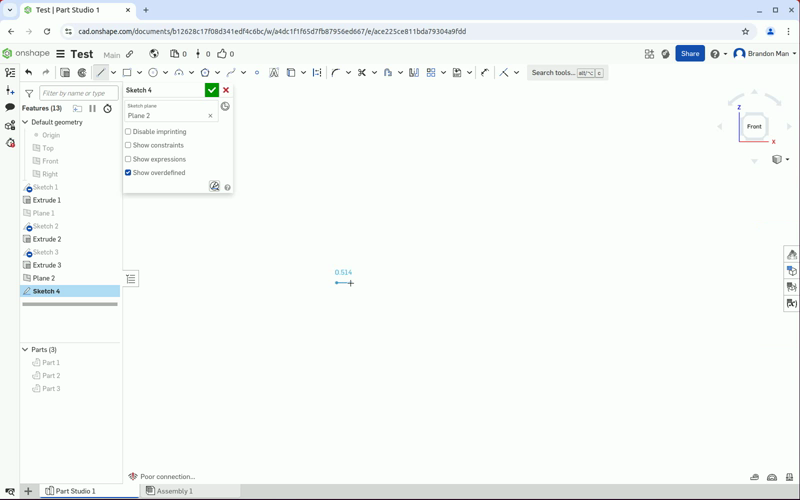
scroll(6)
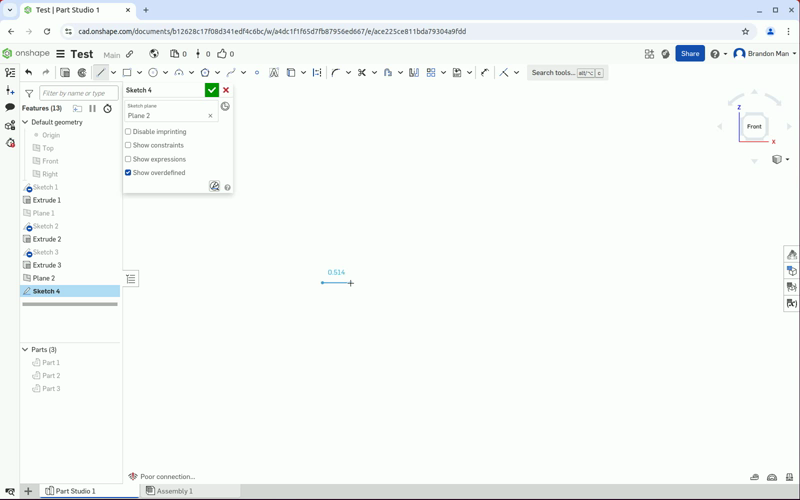
click(350, 282)
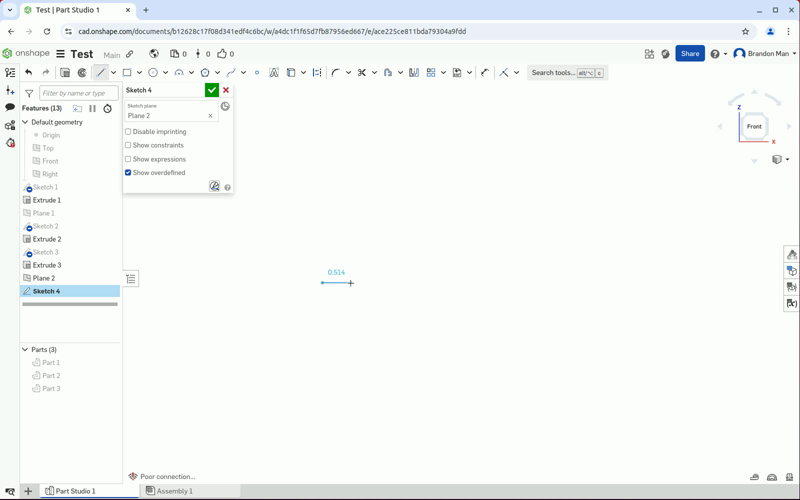
scroll(-6)
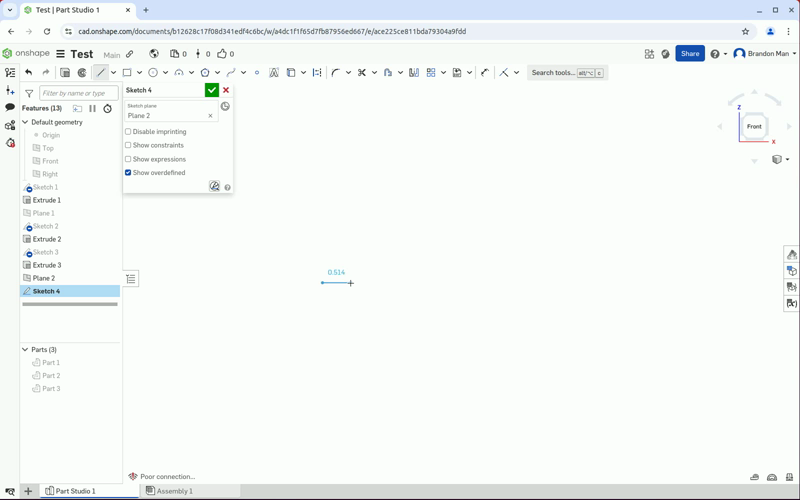
scroll(-6)
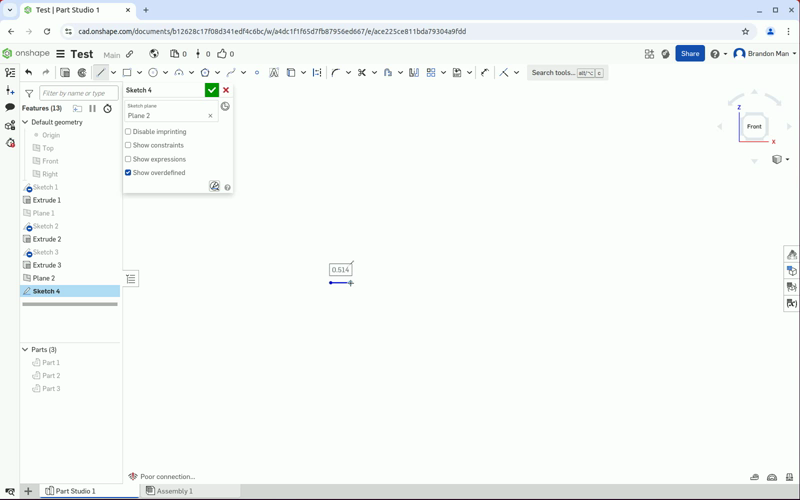
scroll(-6)
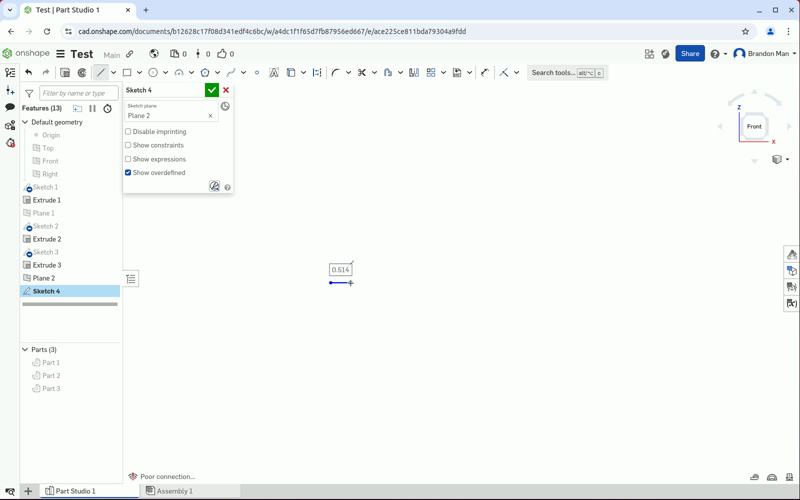
scroll(-6)
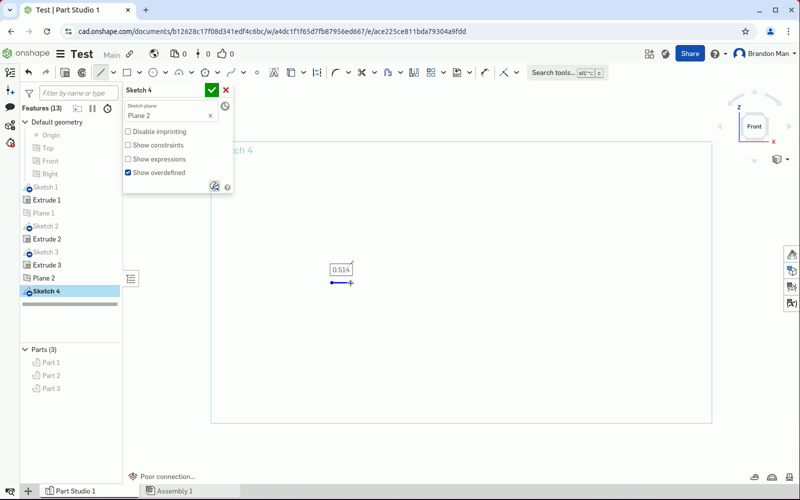
scroll(-6)
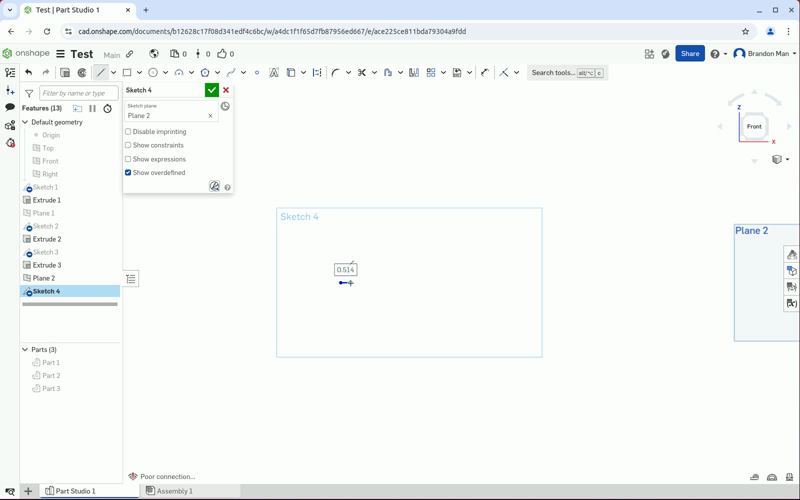
scroll(-6)
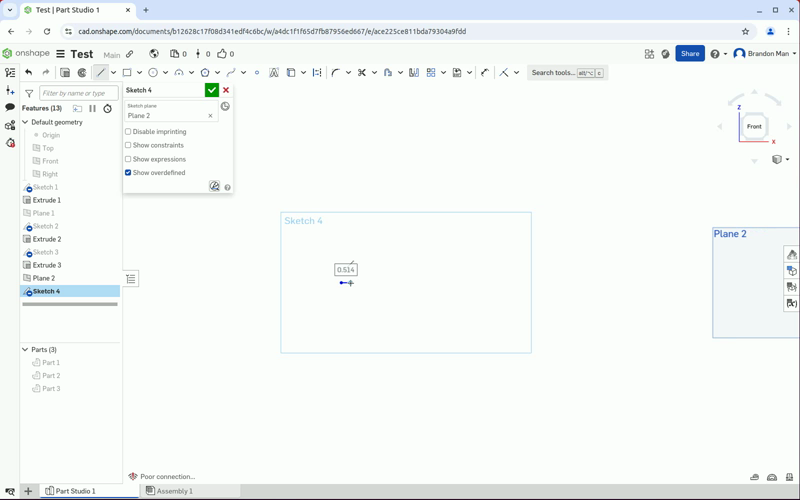
scroll(-6)
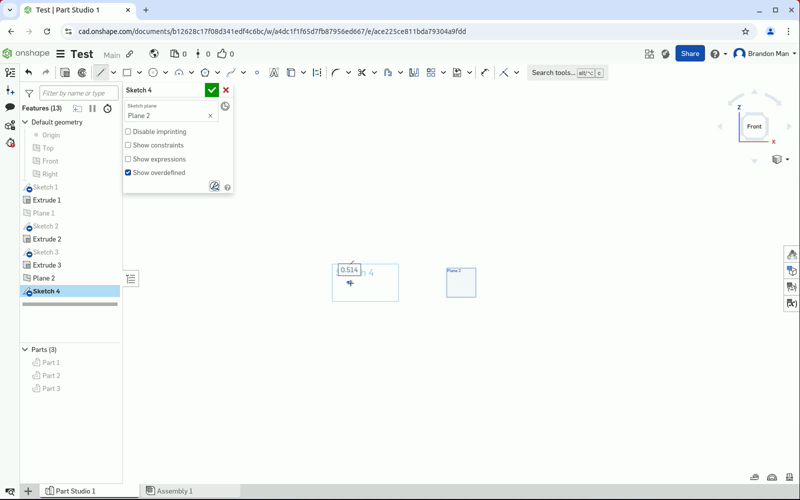
key_up(shift)
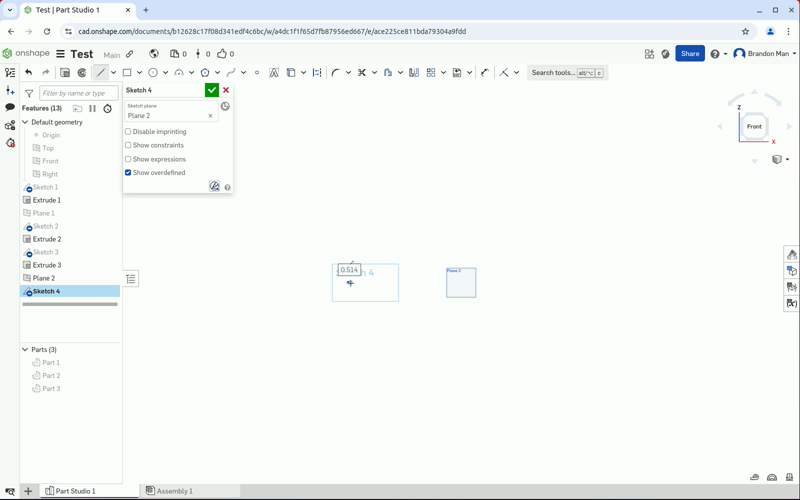
key_down(shift)
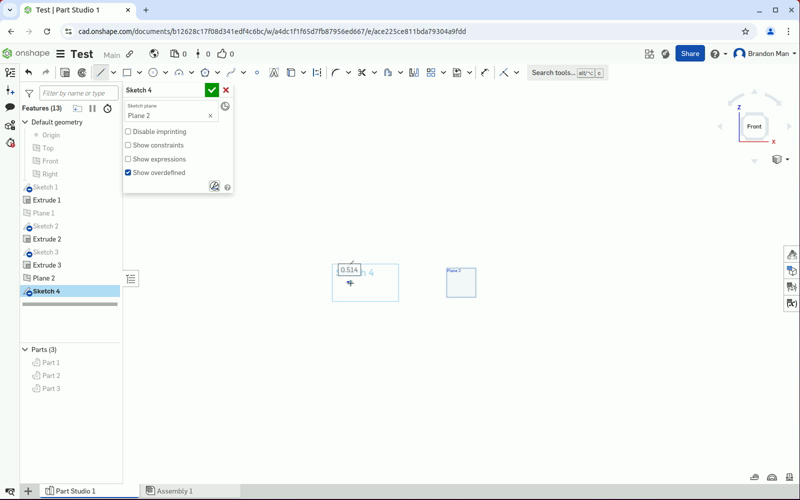
mouse_move(380, 282)
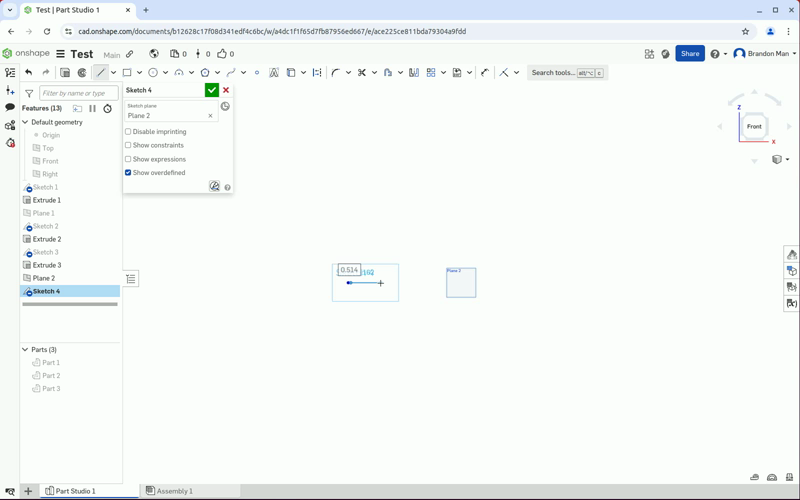
mouse_move(350, 259)
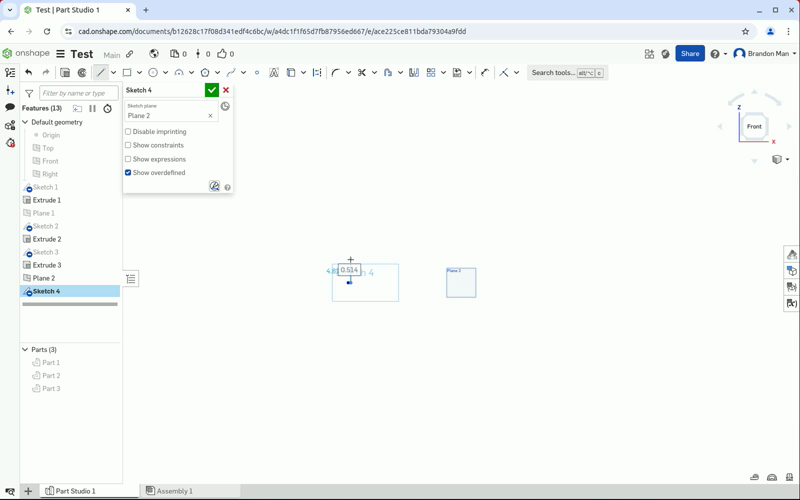
click(350, 259)
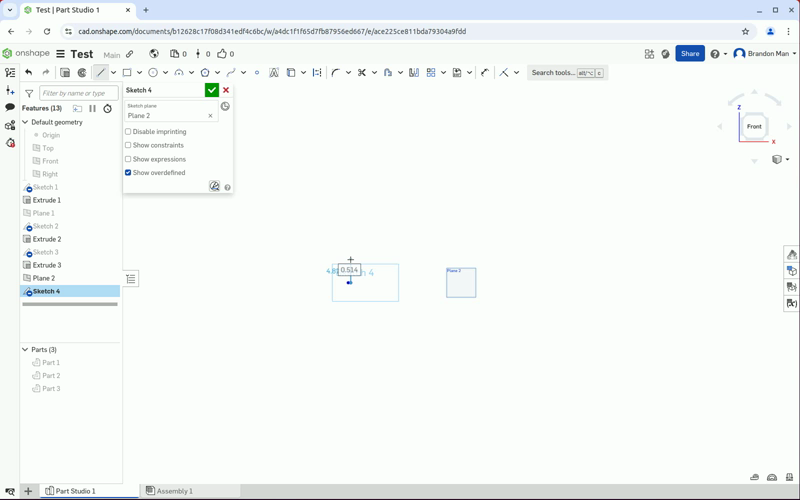
key_up(shift)
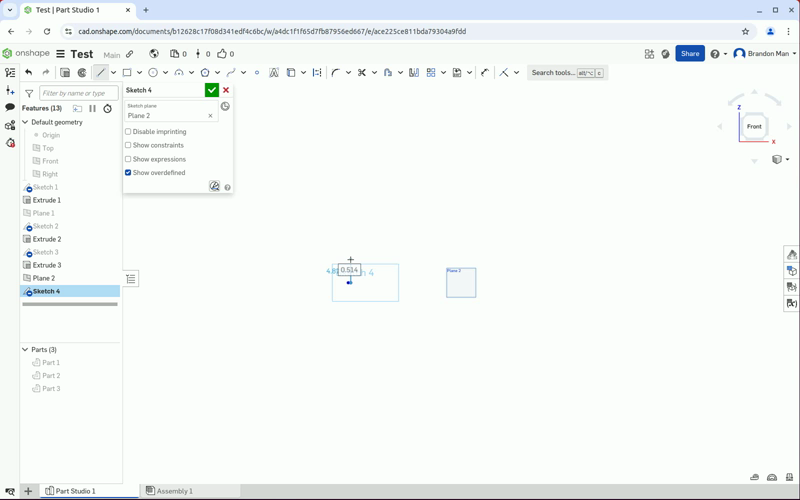
key_down(shift)
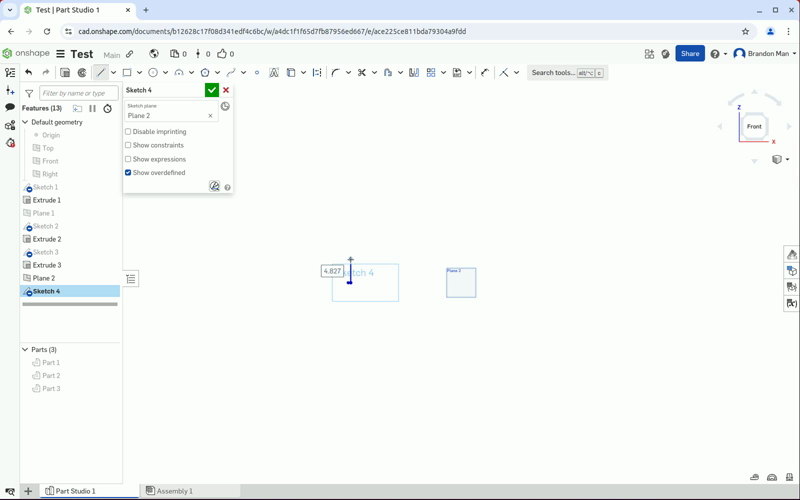
mouse_move(569, 259)
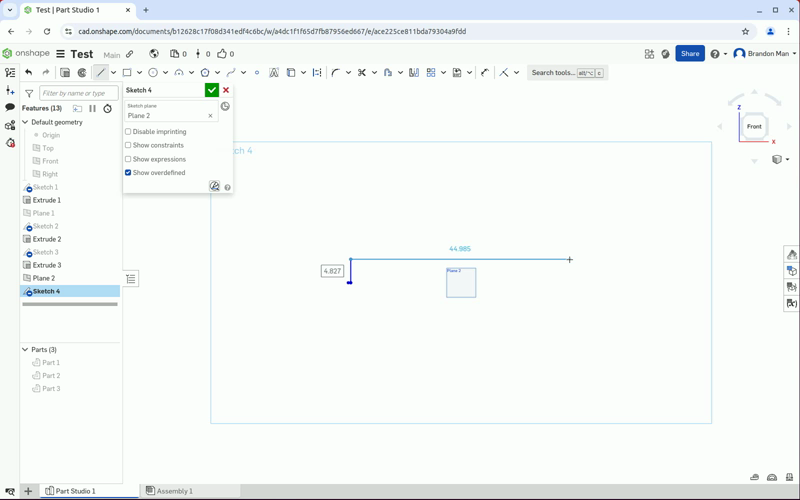
click(569, 259)
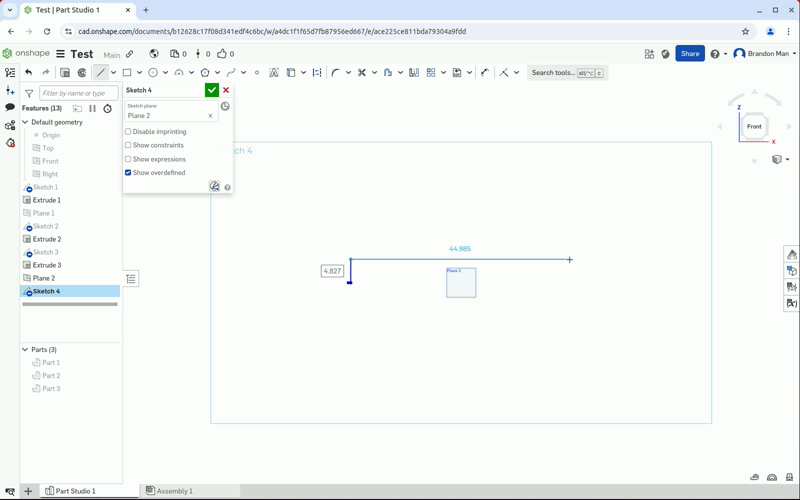
key_up(shift)
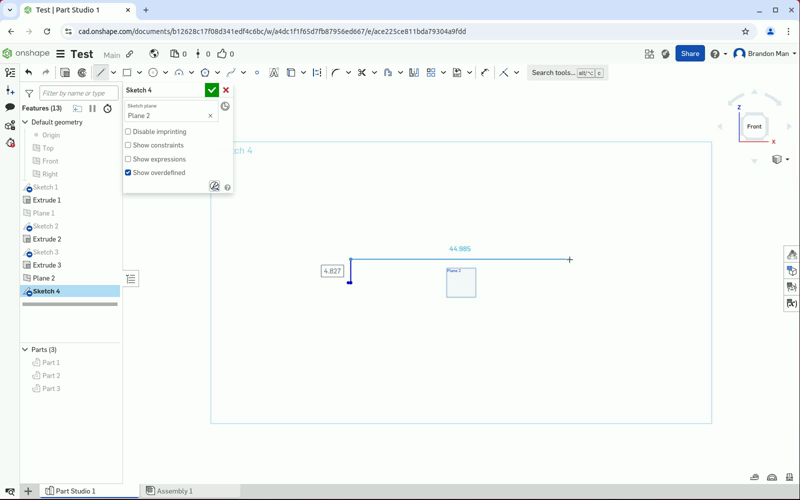
key_down(shift)
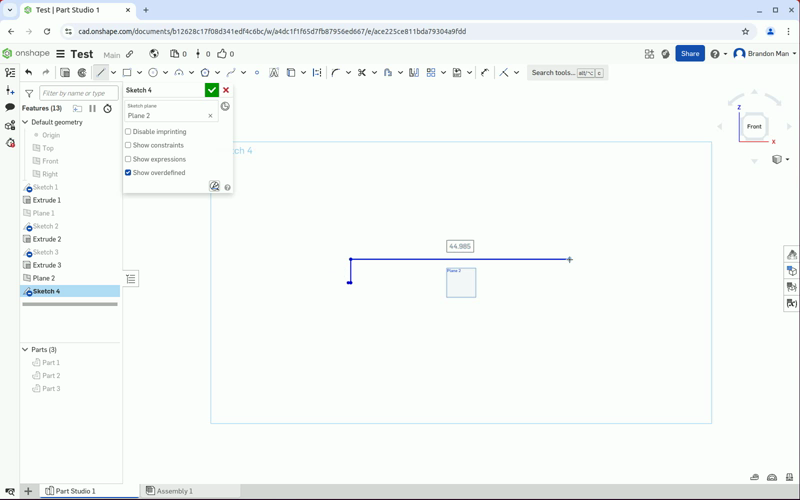
mouse_move(589, 259)
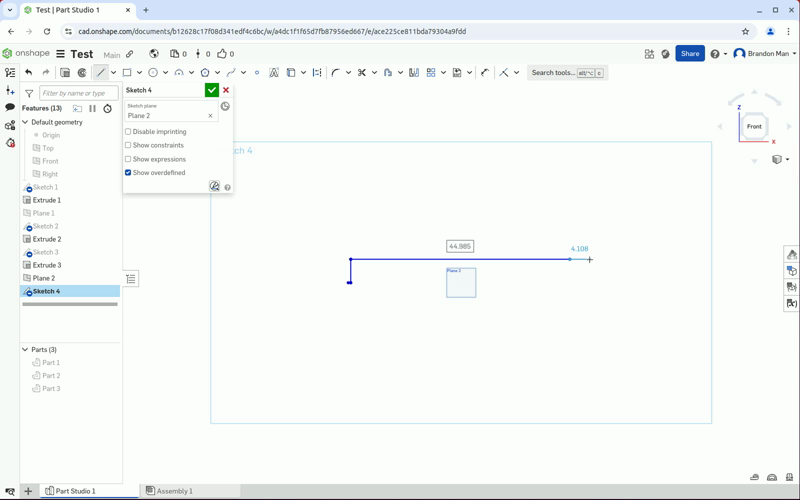
mouse_move(569, 282)
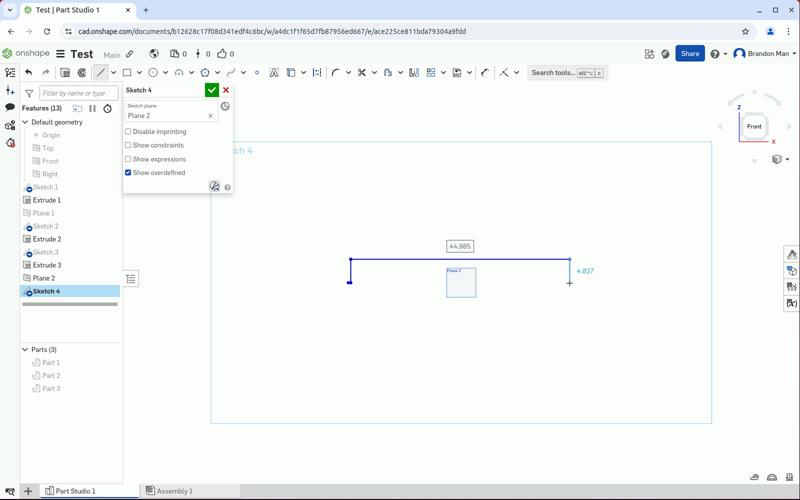
click(569, 282)
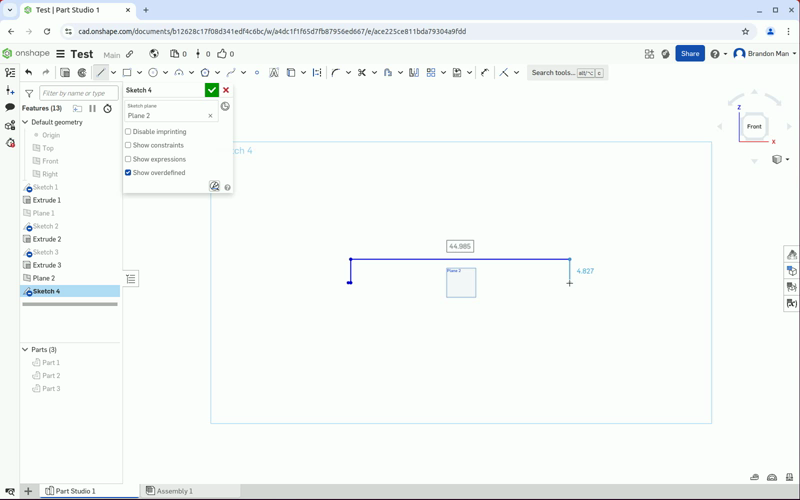
key_up(shift)
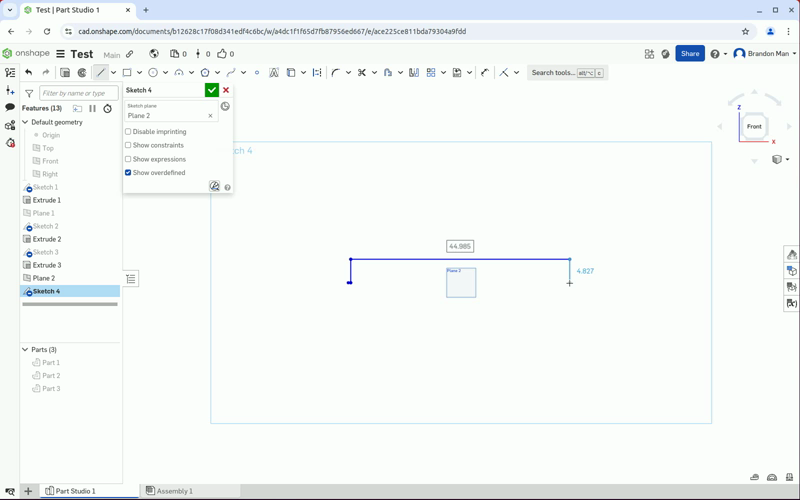
key_down(shift)
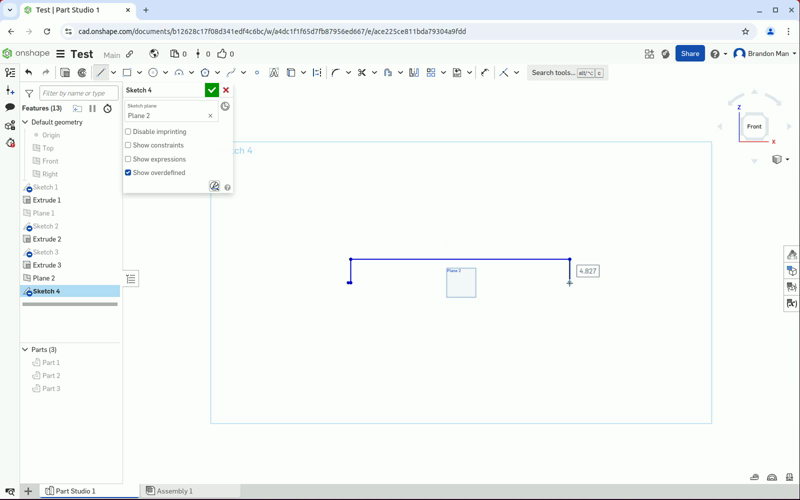
mouse_move(589, 282)
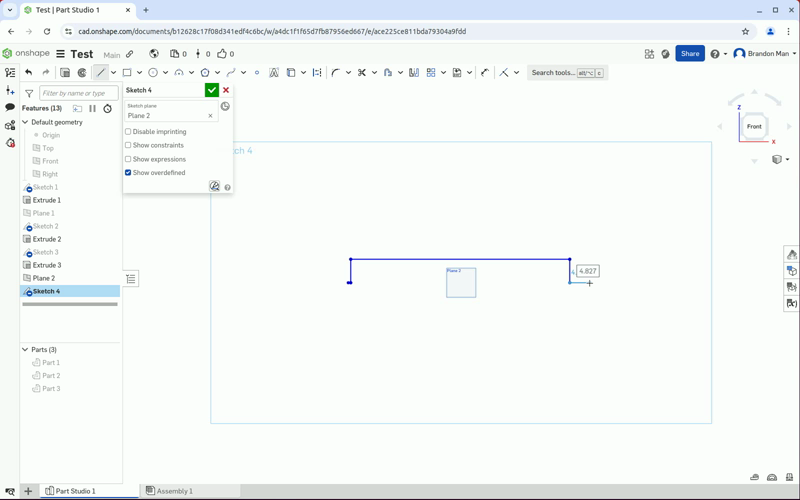
mouse_move(572, 282)
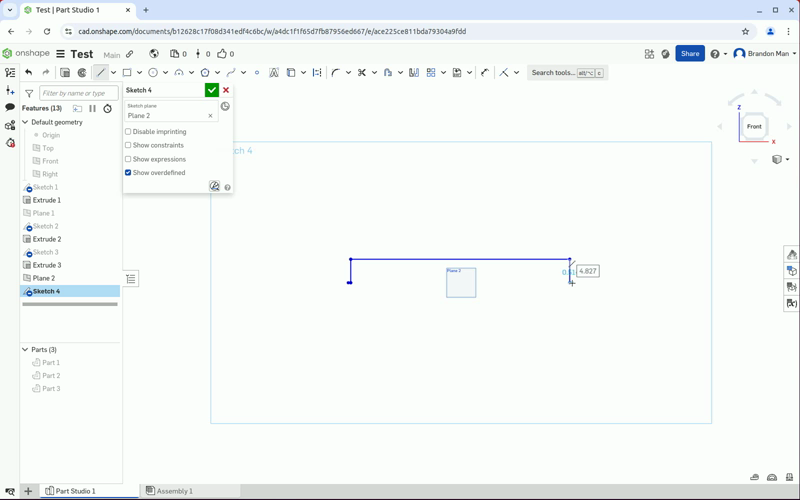
scroll(6)
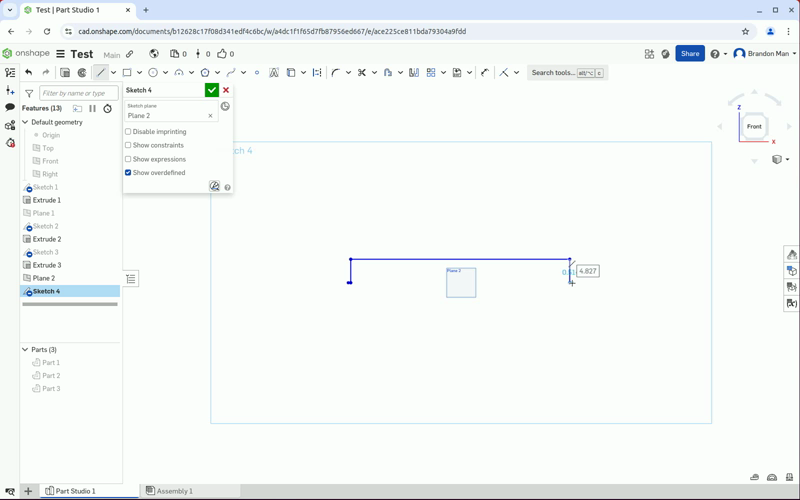
scroll(6)
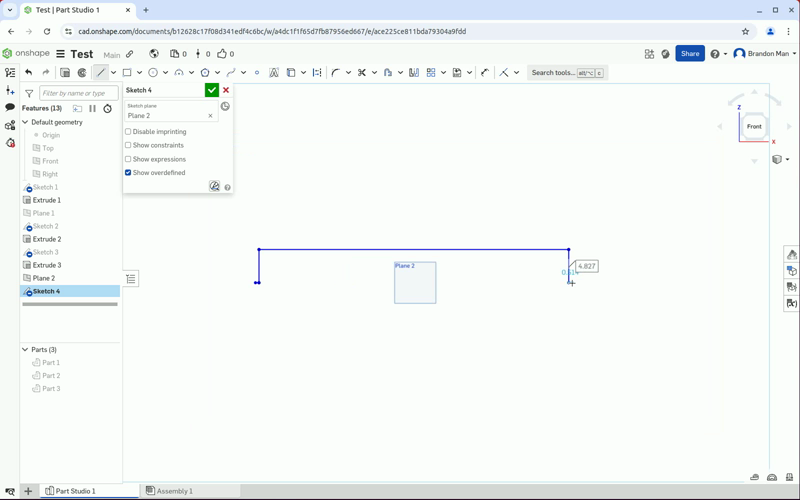
scroll(6)
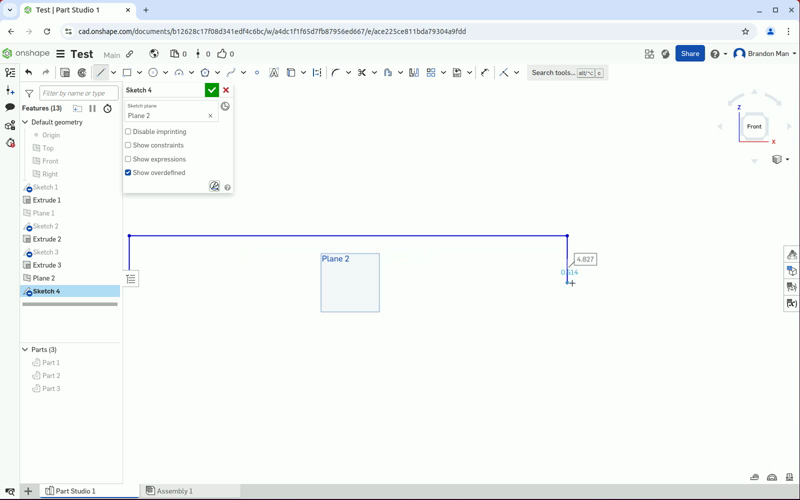
scroll(6)
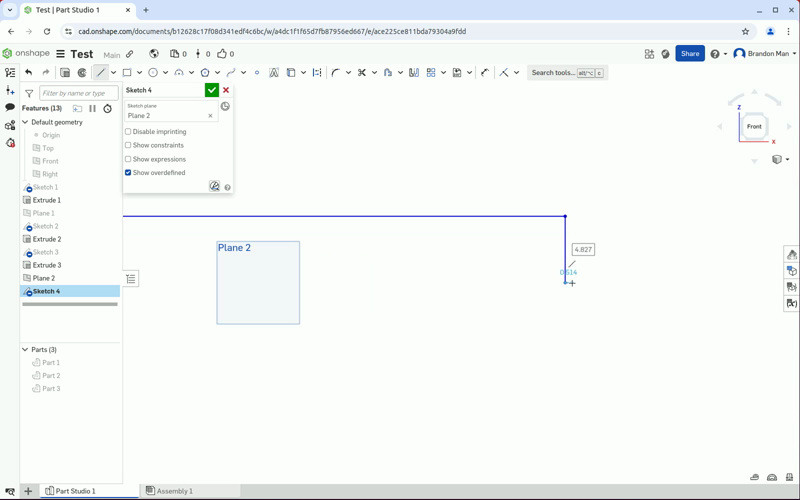
scroll(6)
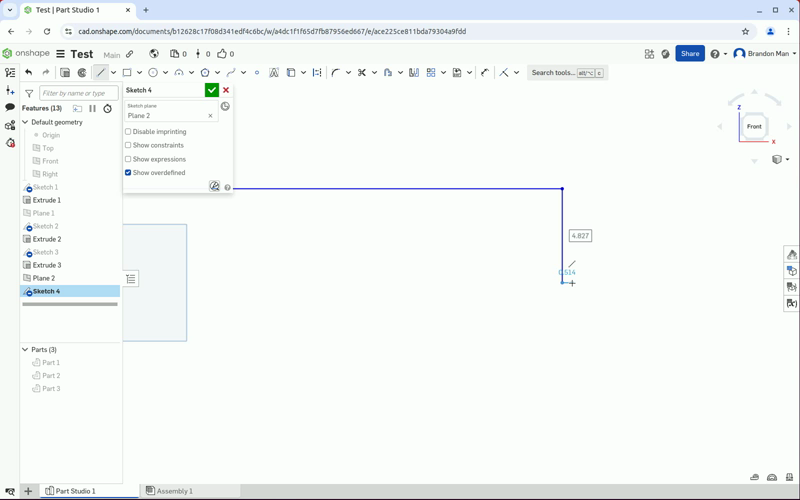
scroll(6)
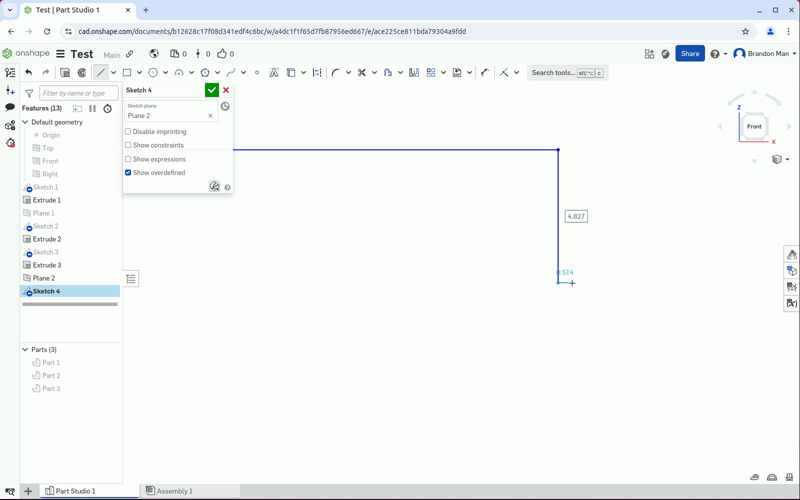
scroll(6)
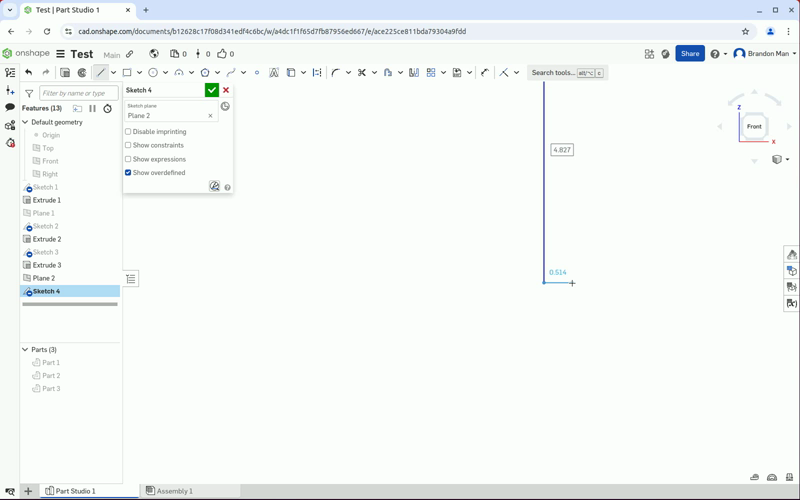
click(572, 282)
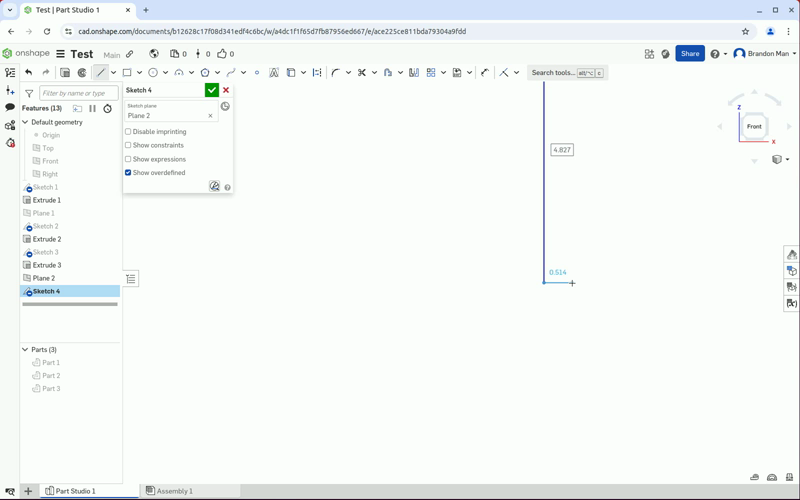
scroll(-6)
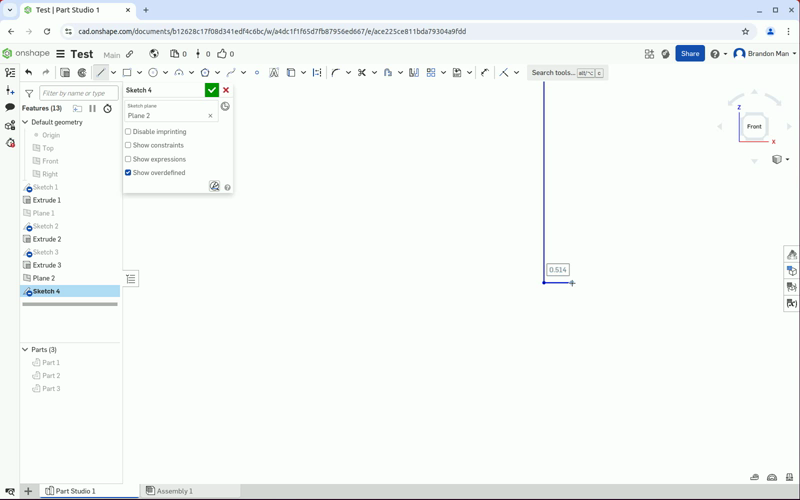
scroll(-6)
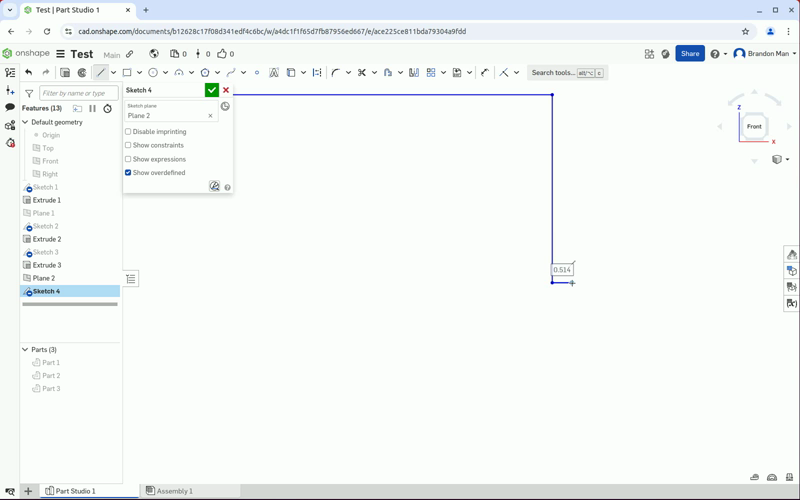
scroll(-6)
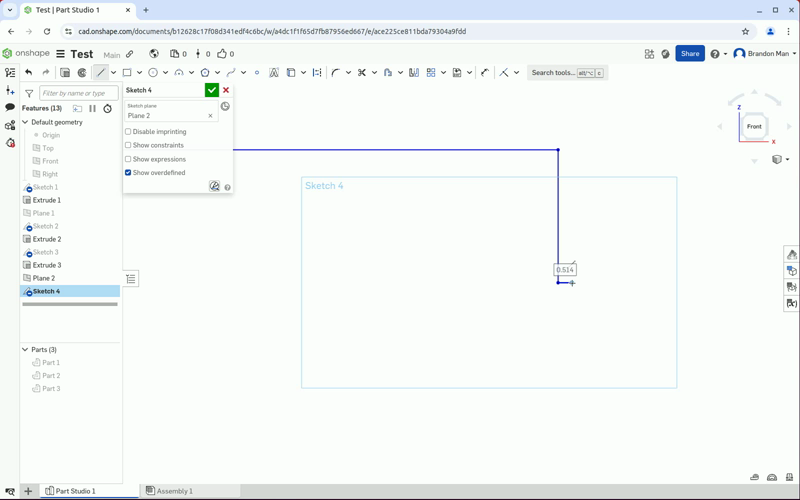
scroll(-6)
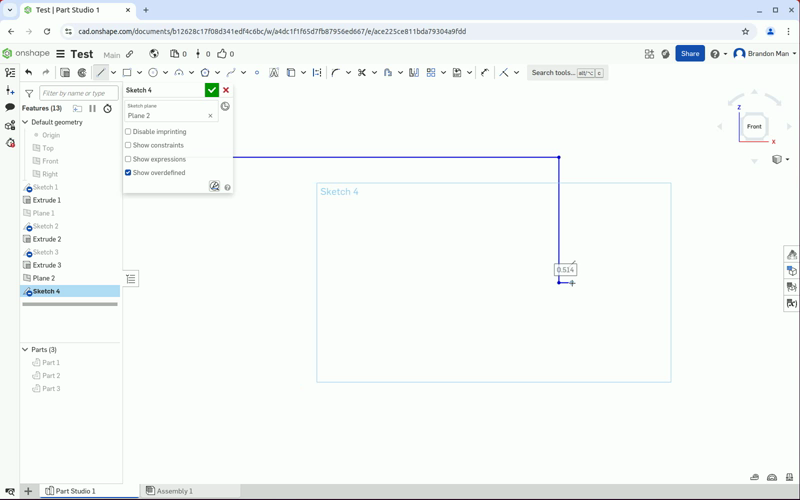
scroll(-6)
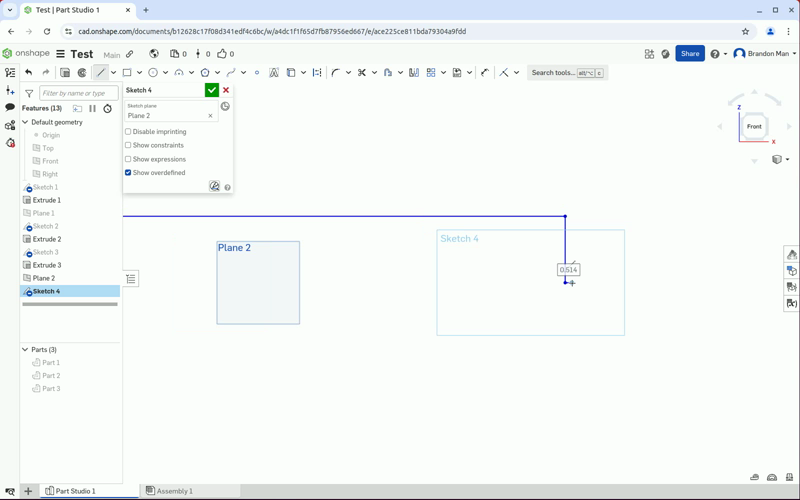
scroll(-6)
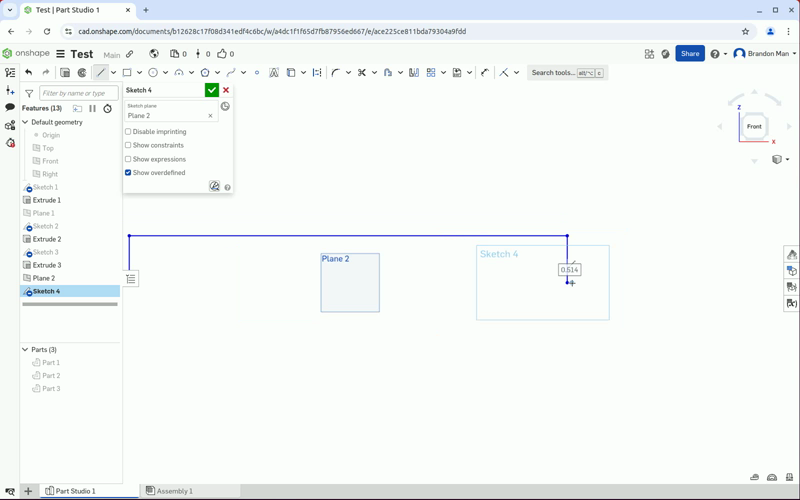
scroll(-6)
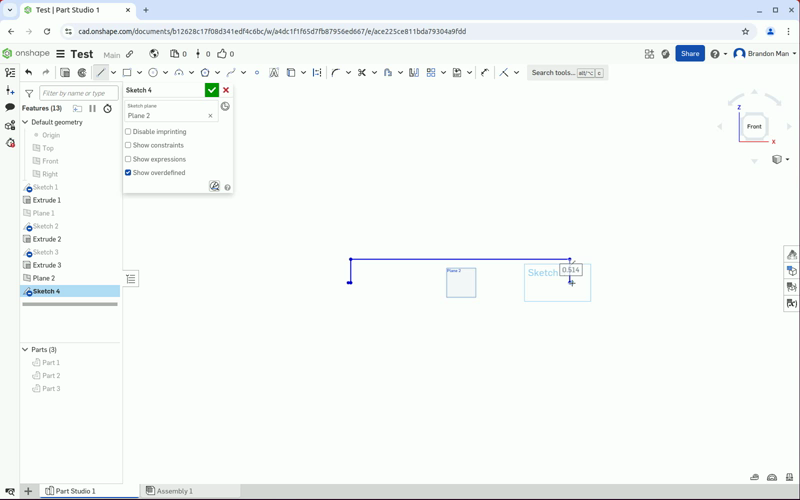
key_up(shift)
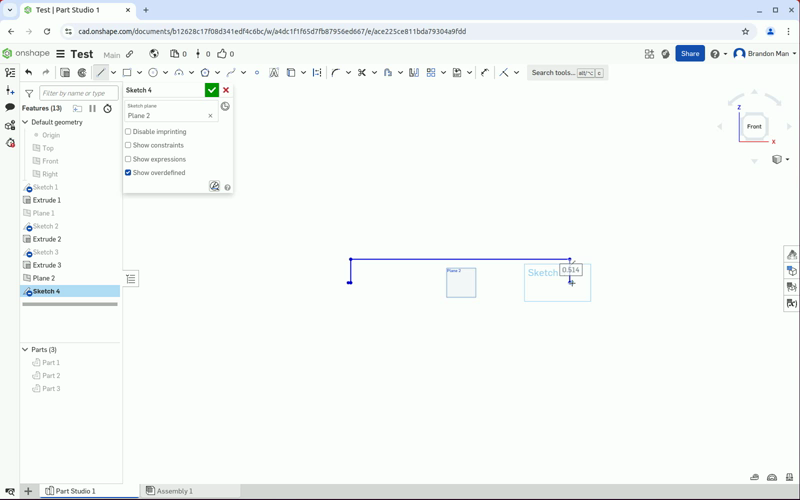
key_down(shift)
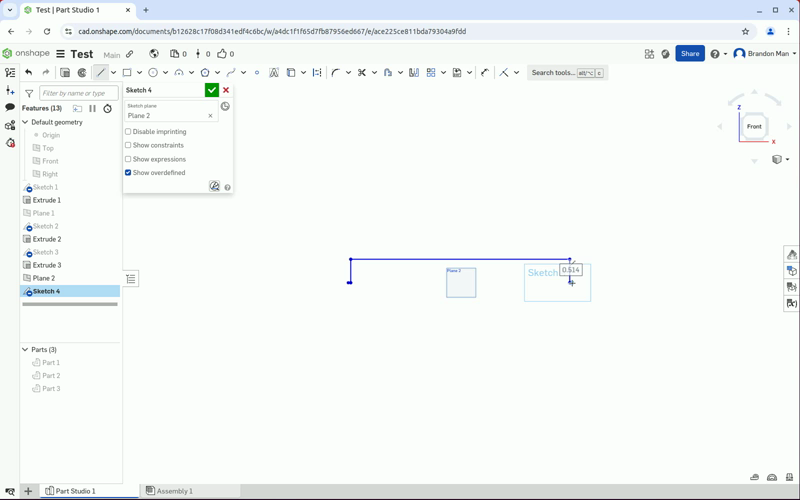
mouse_move(589, 282)
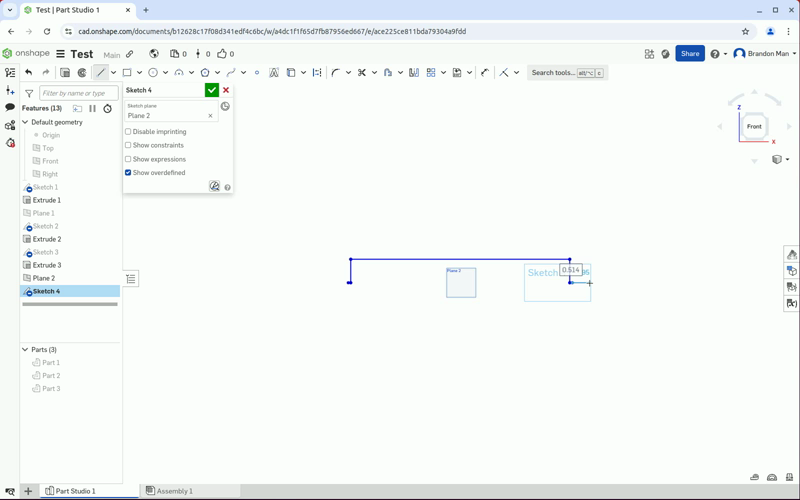
mouse_move(572, 257)
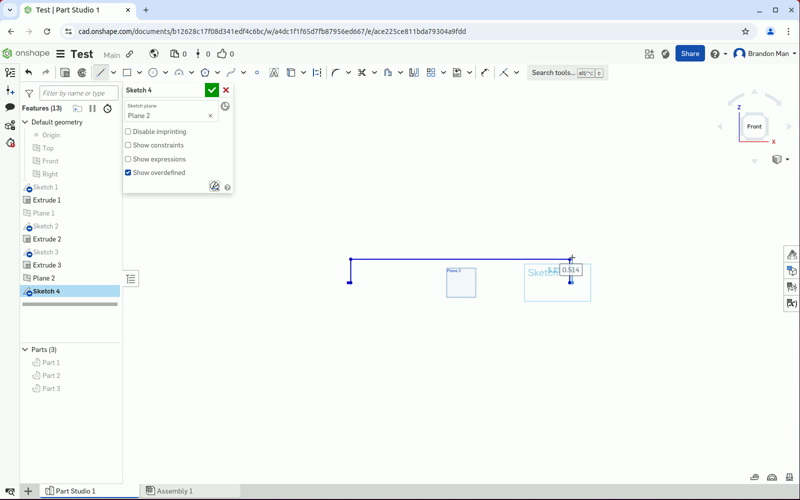
scroll(6)
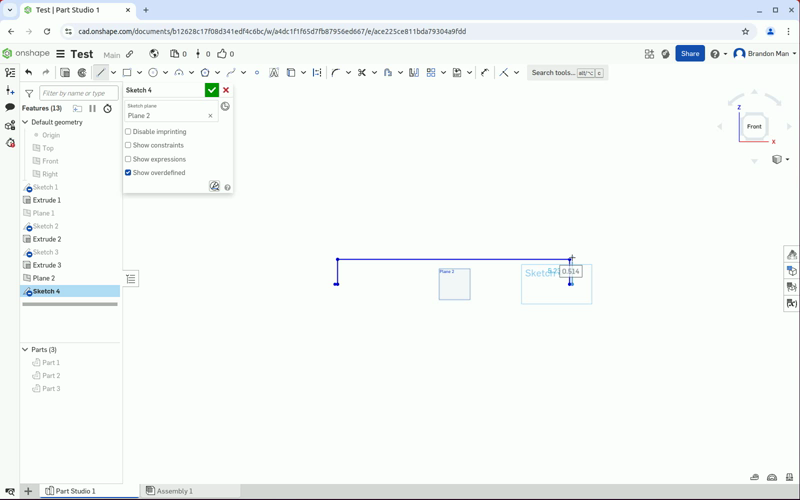
scroll(6)
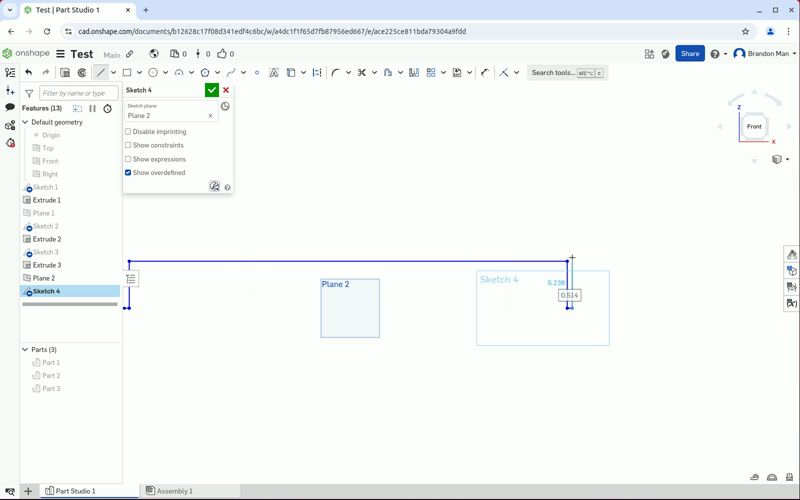
scroll(6)
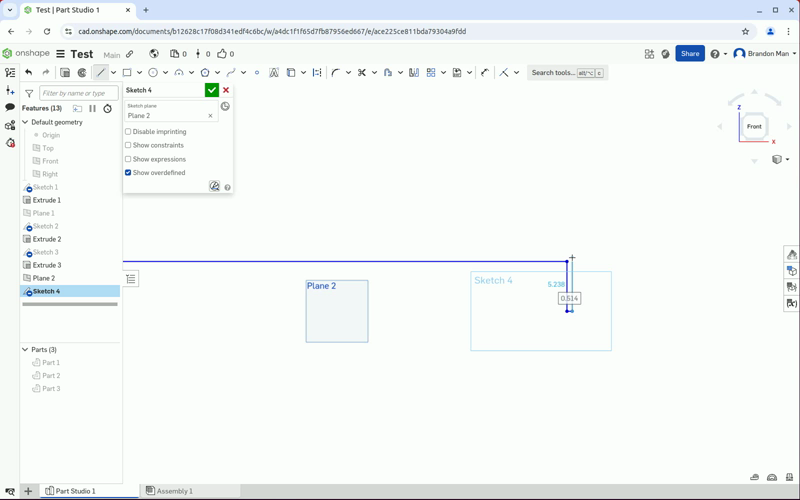
scroll(6)
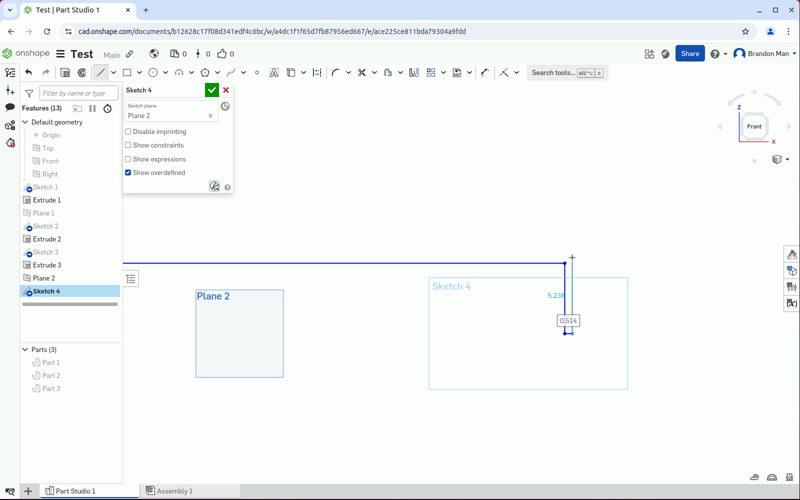
scroll(6)
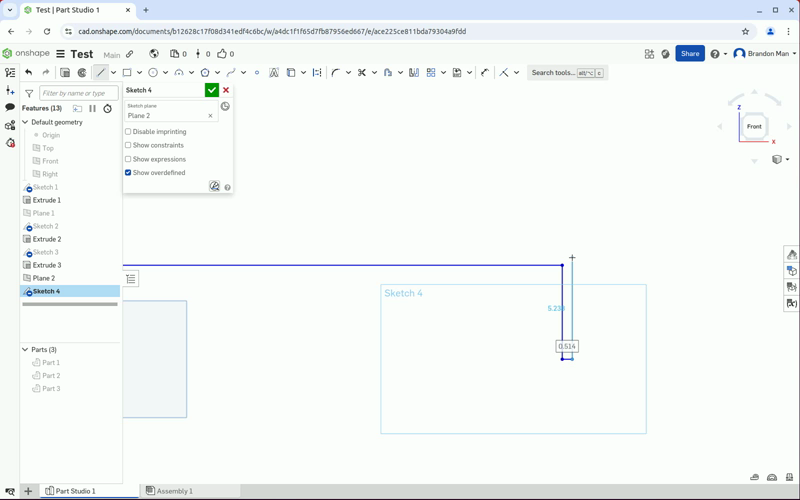
scroll(6)
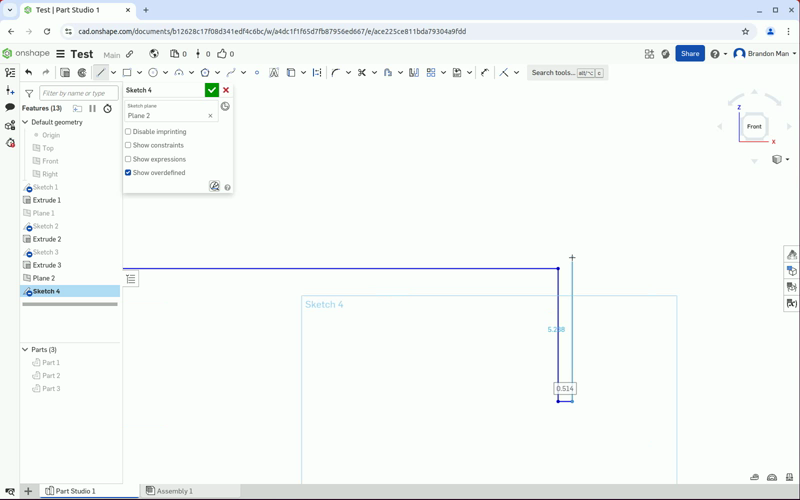
scroll(6)
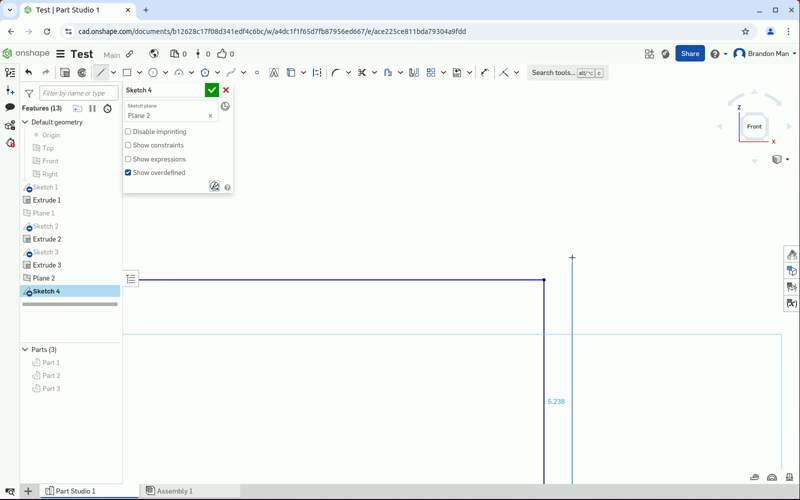
click(572, 257)
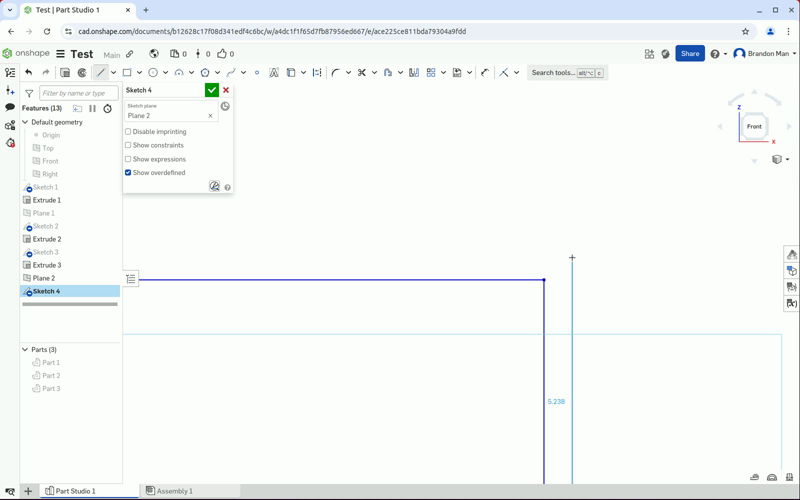
scroll(-6)
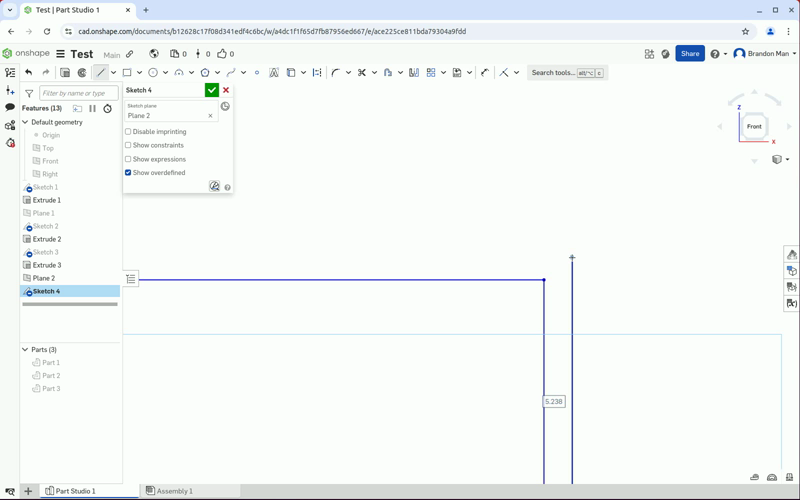
scroll(-6)
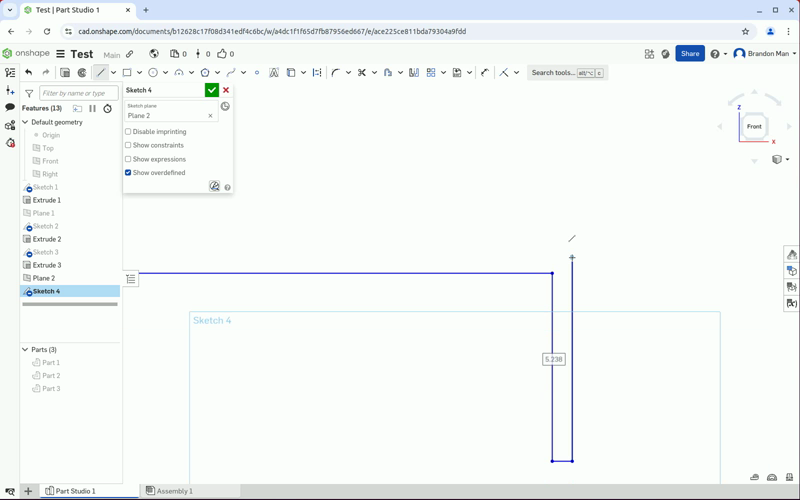
scroll(-6)
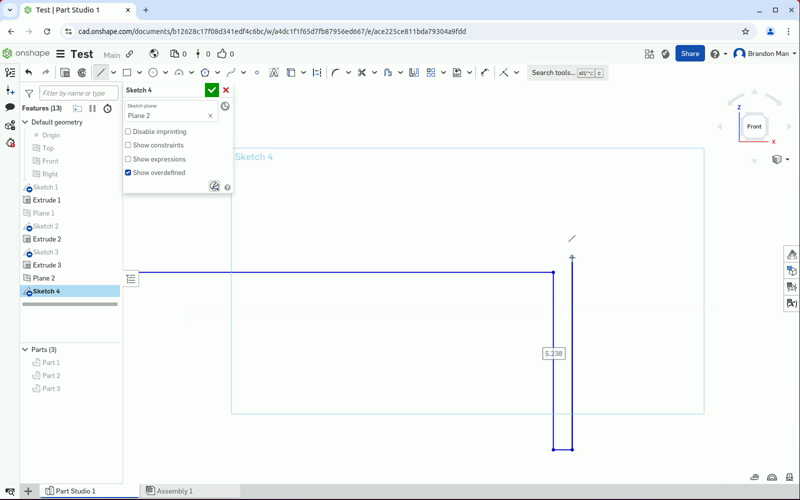
scroll(-6)
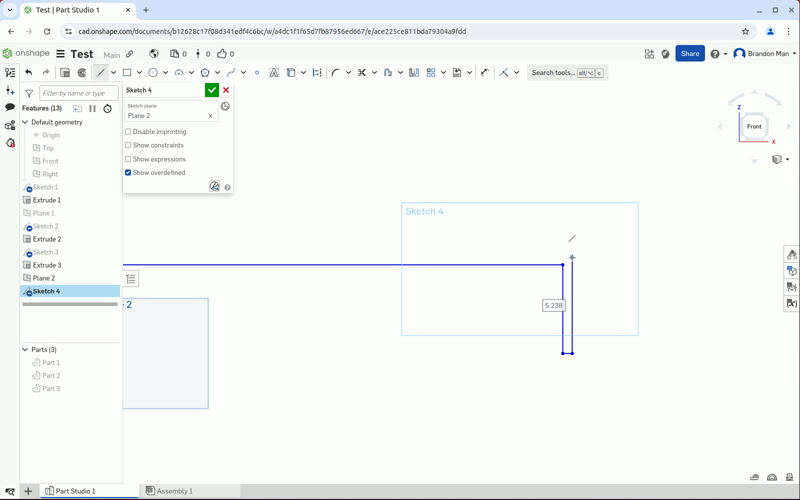
scroll(-6)
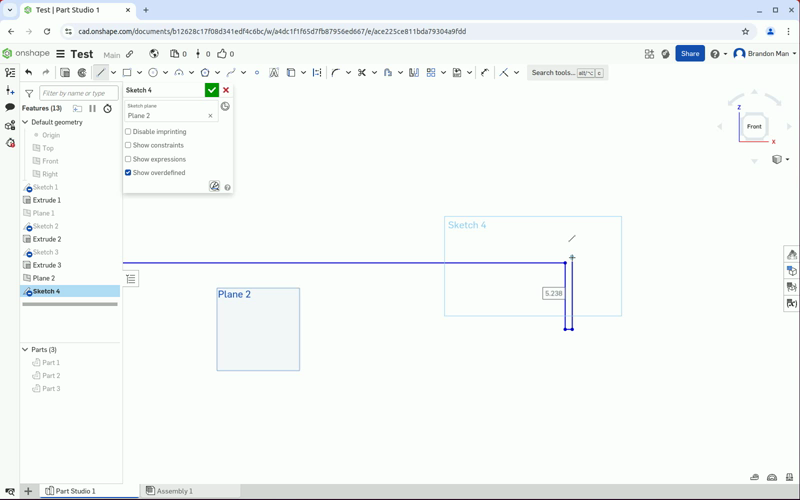
scroll(-6)
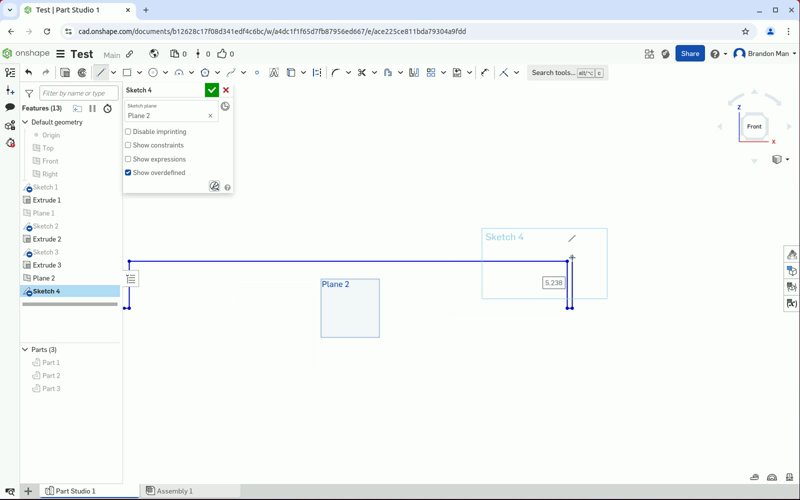
scroll(-6)
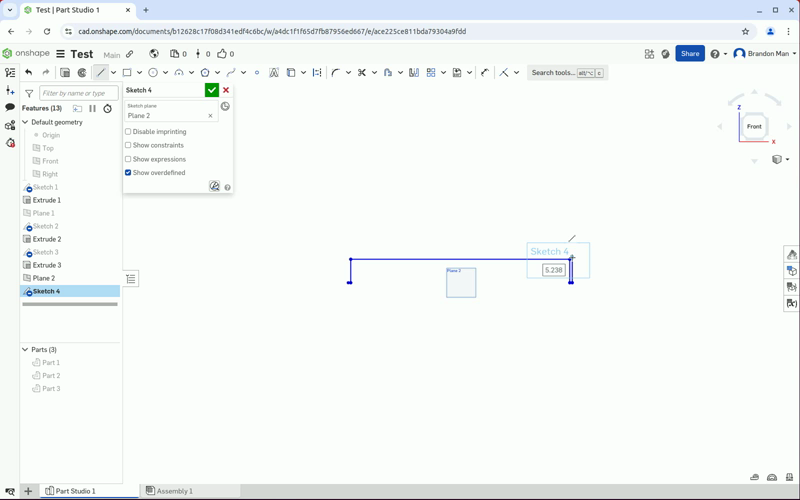
key_up(shift)
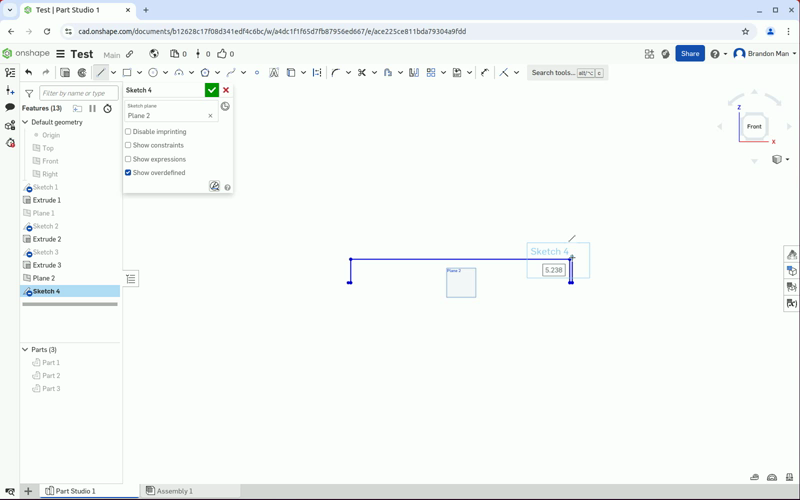
key_down(shift)
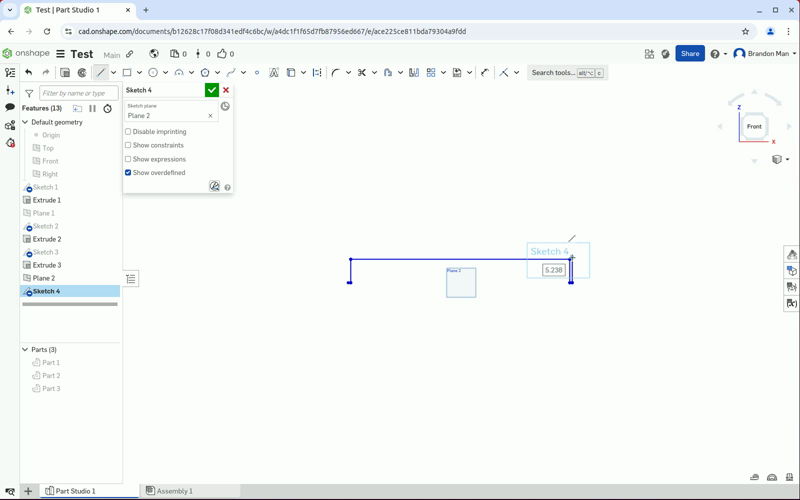
mouse_move(348, 257)
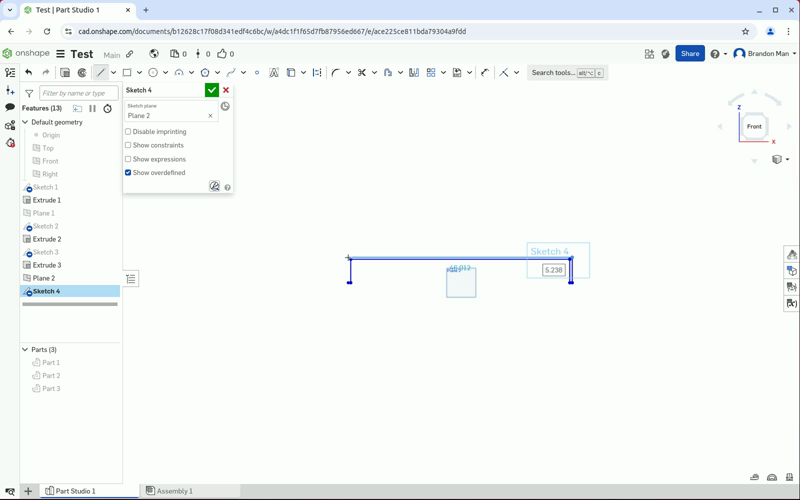
scroll(6)
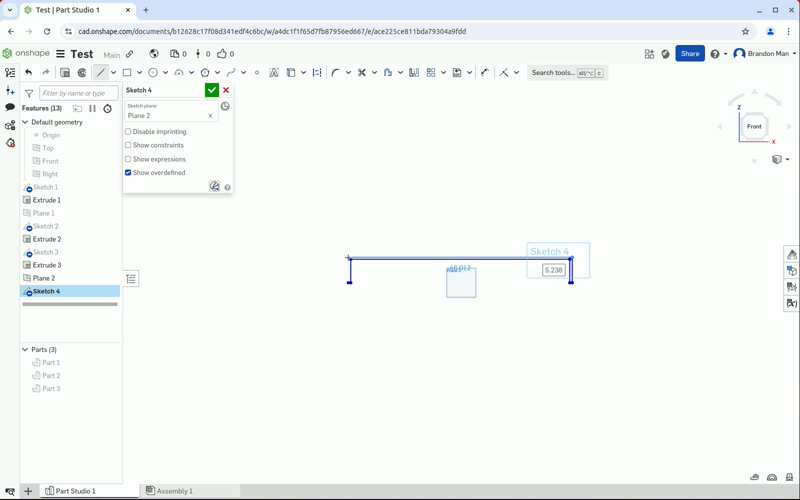
scroll(6)
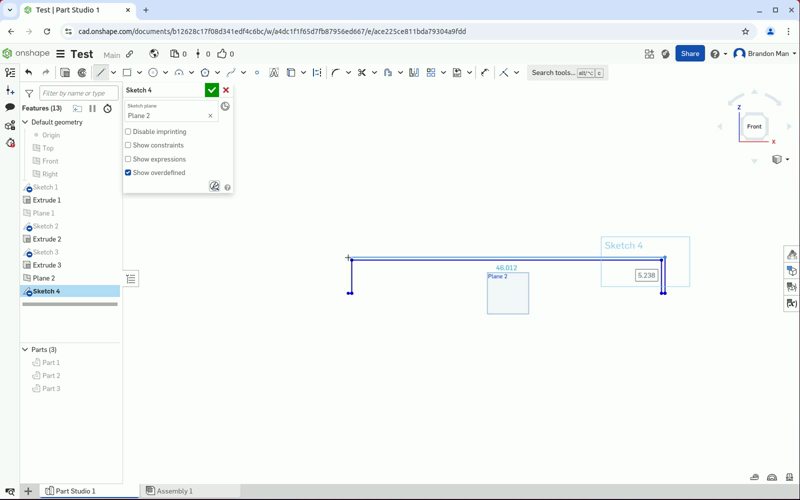
scroll(6)
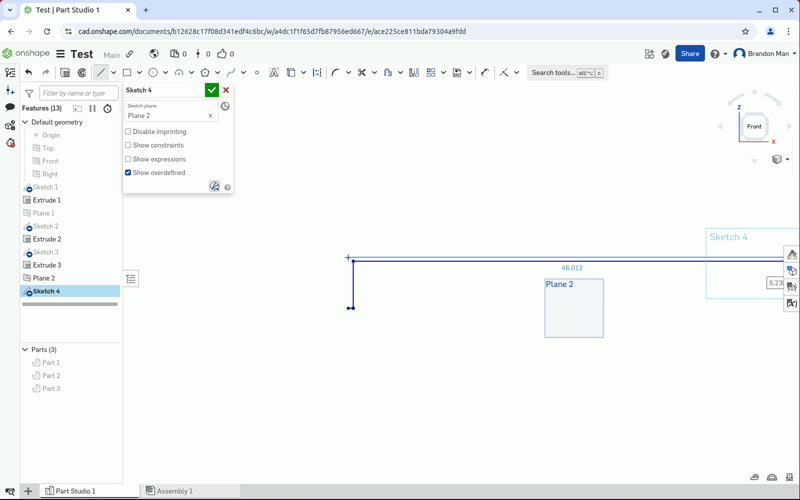
scroll(6)
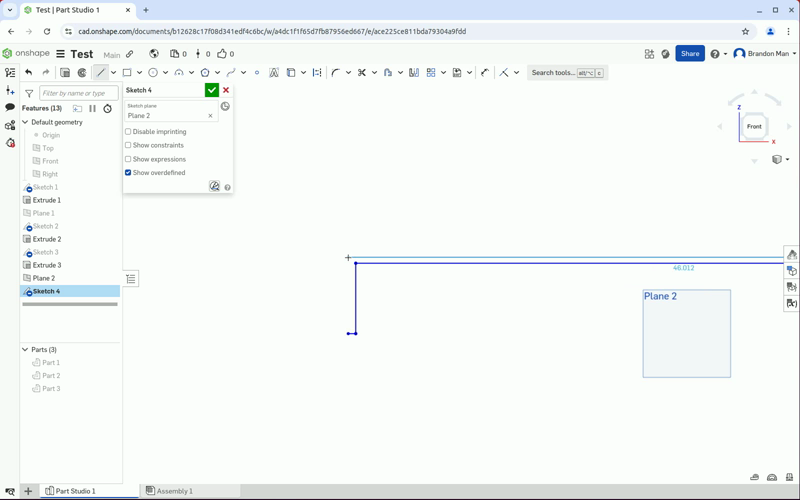
scroll(6)
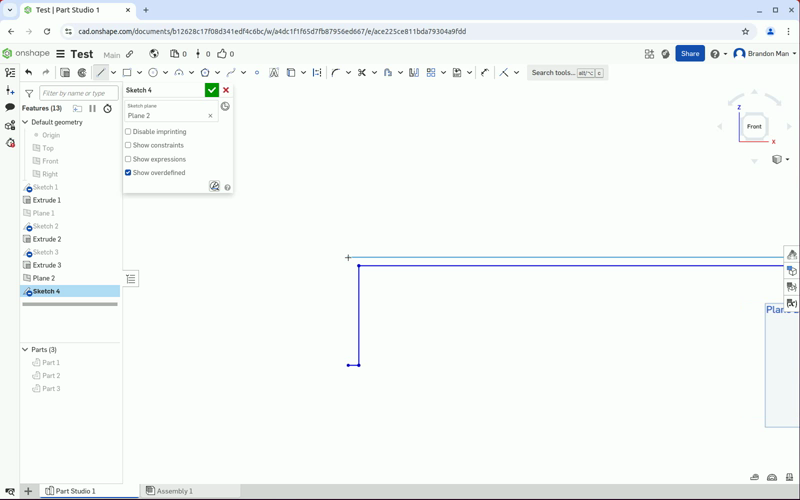
scroll(6)
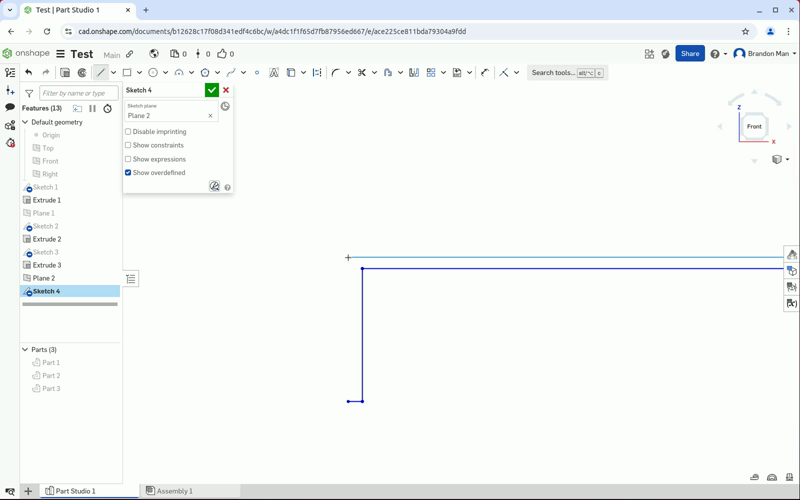
scroll(6)
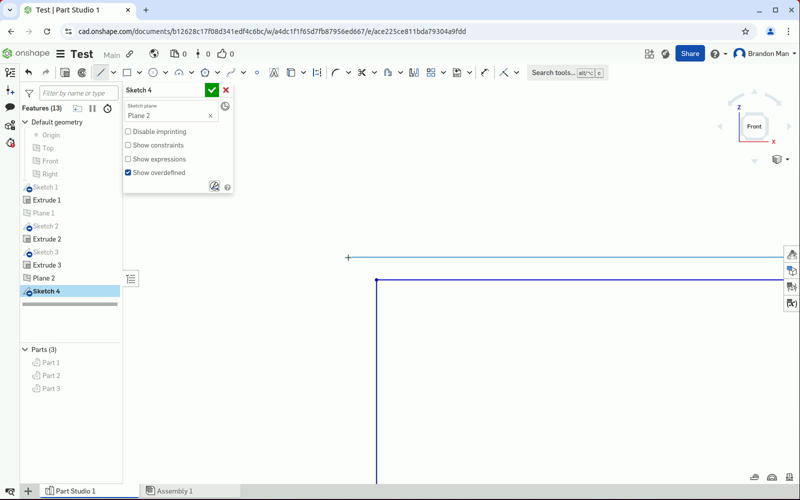
click(348, 257)
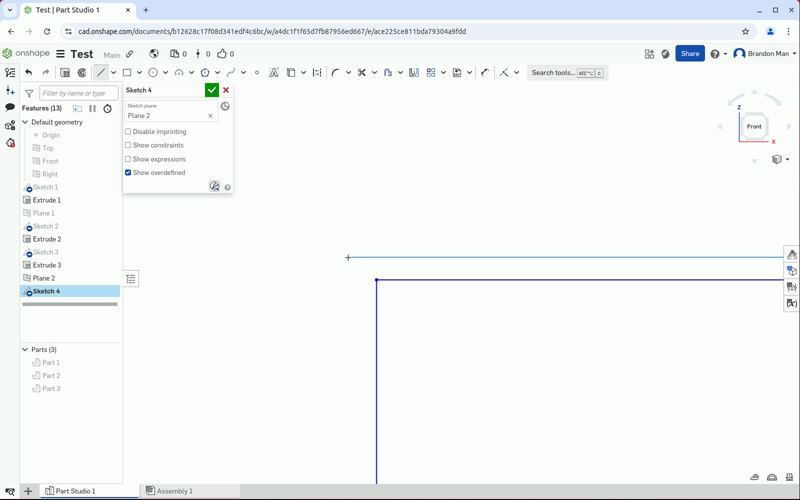
scroll(-6)
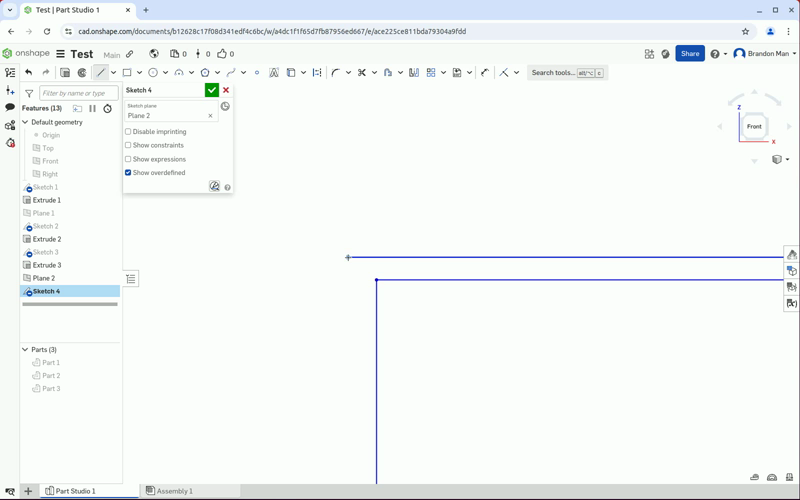
scroll(-6)
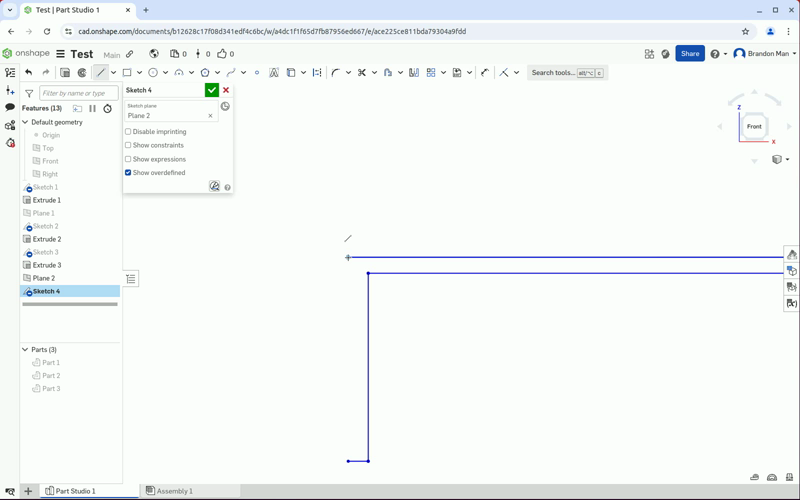
scroll(-6)
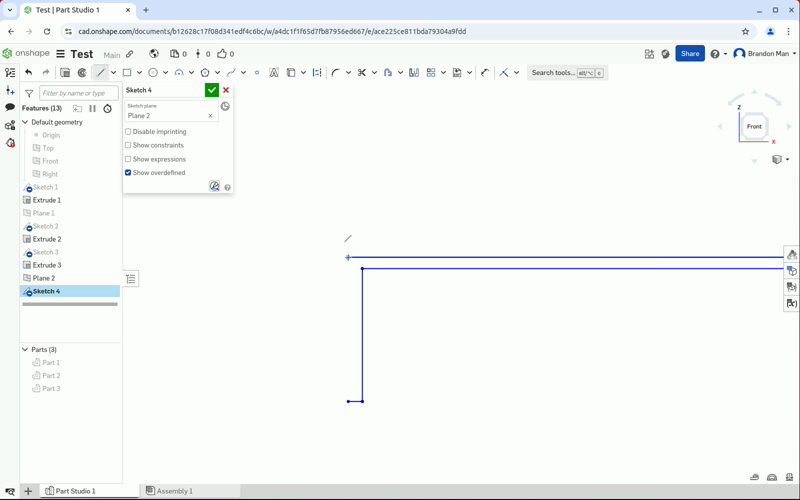
scroll(-6)
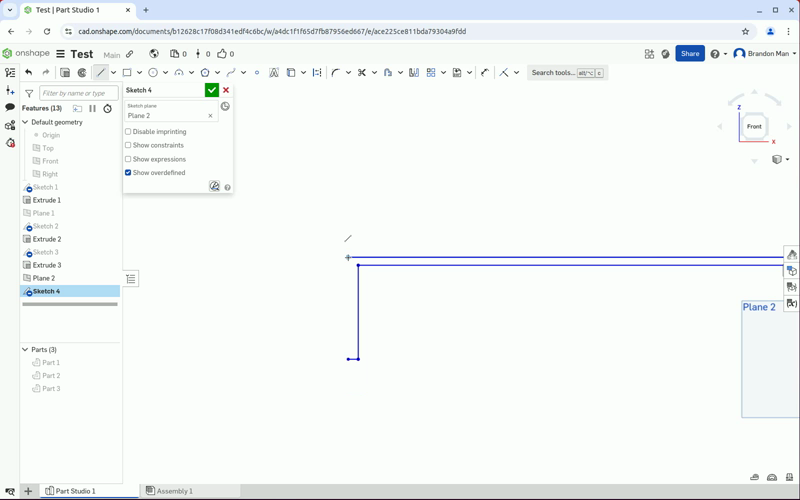
scroll(-6)
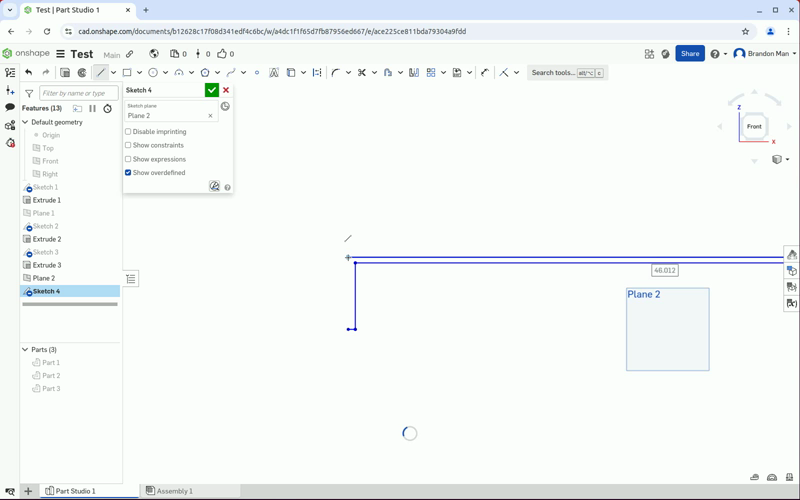
scroll(-6)
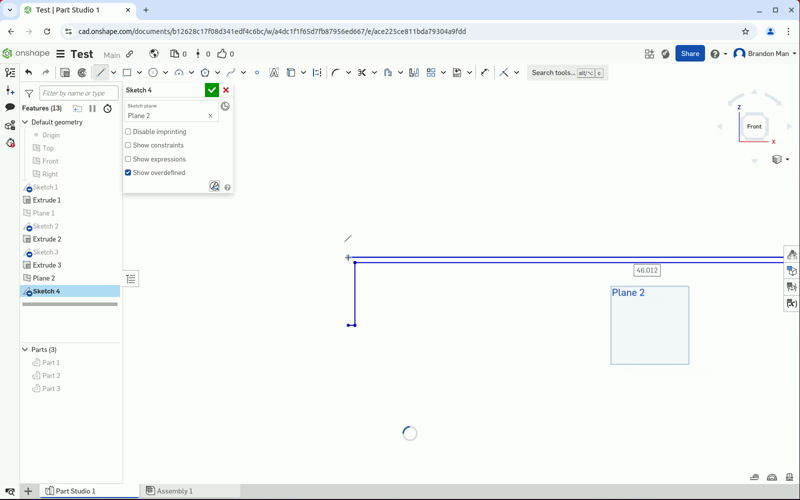
scroll(-6)
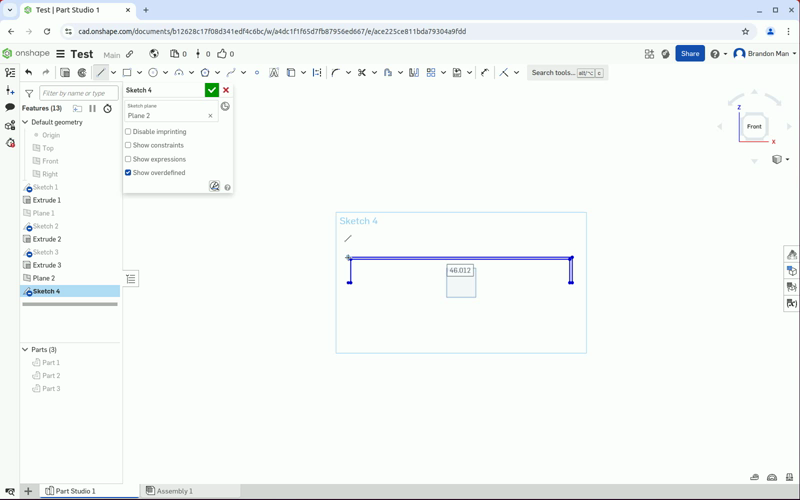
key_up(shift)
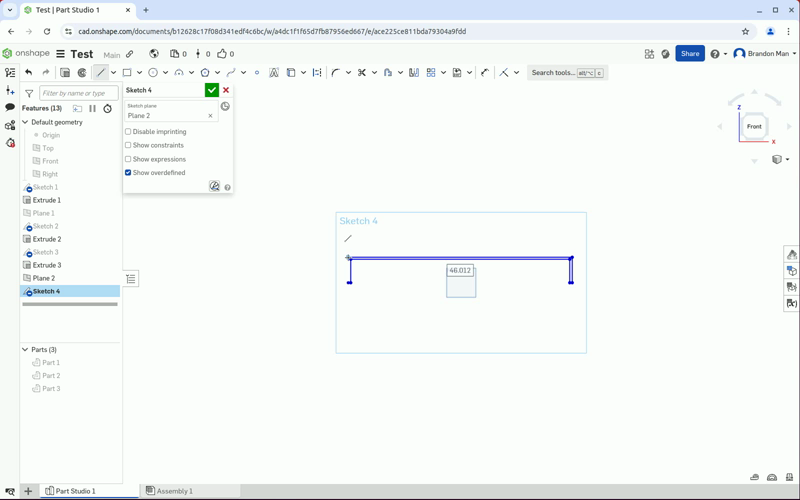
mouse_move(378, 257)
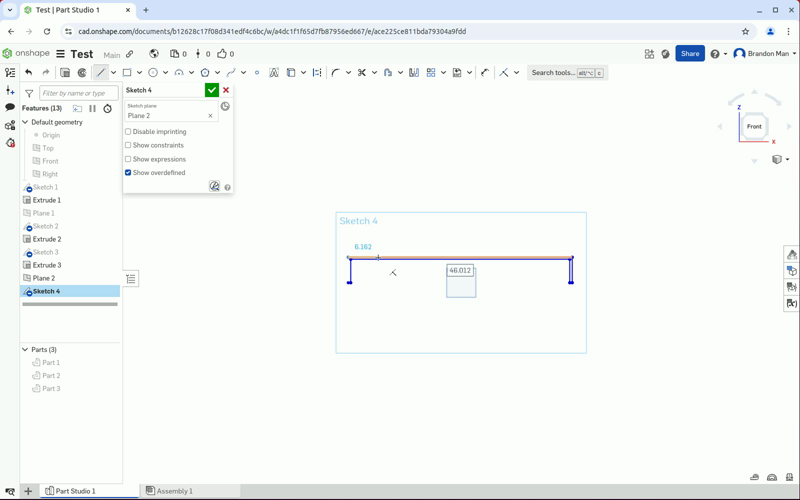
key_down(shift)
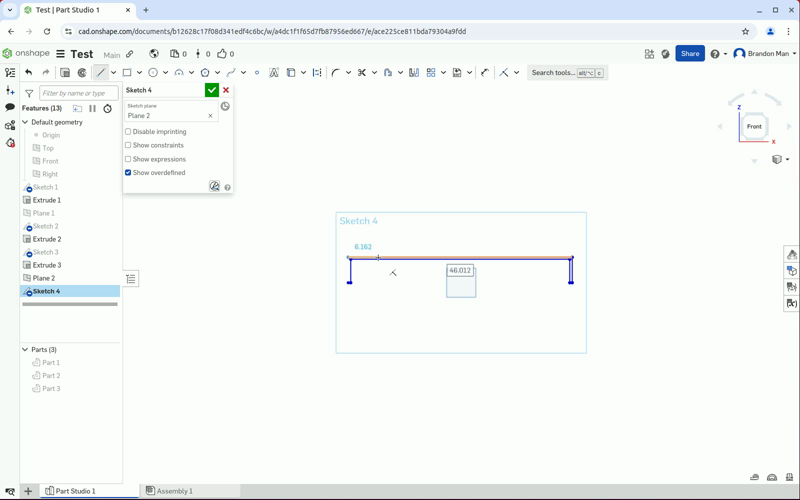
mouse_move(348, 282)
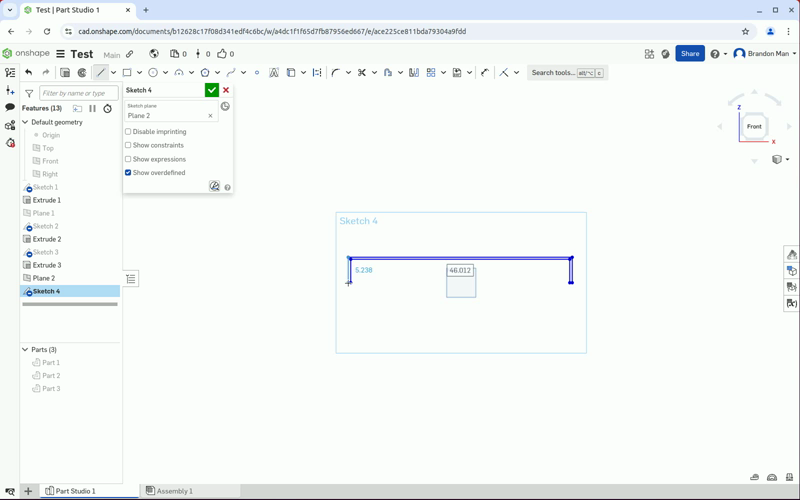
scroll(6)
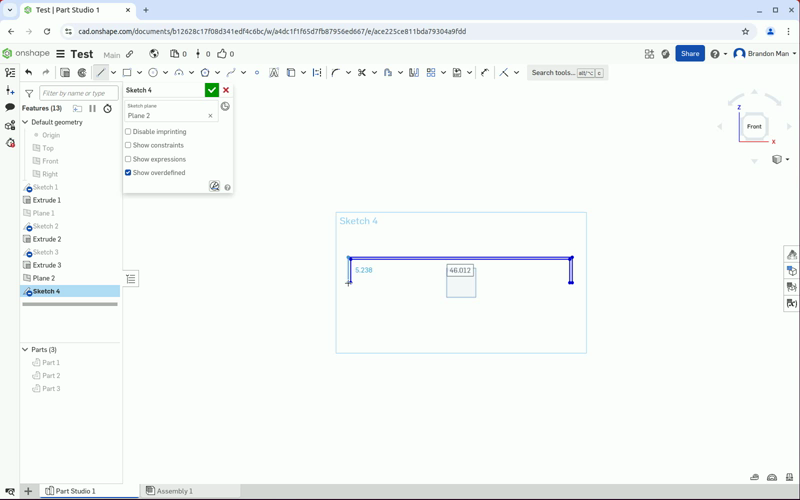
scroll(6)
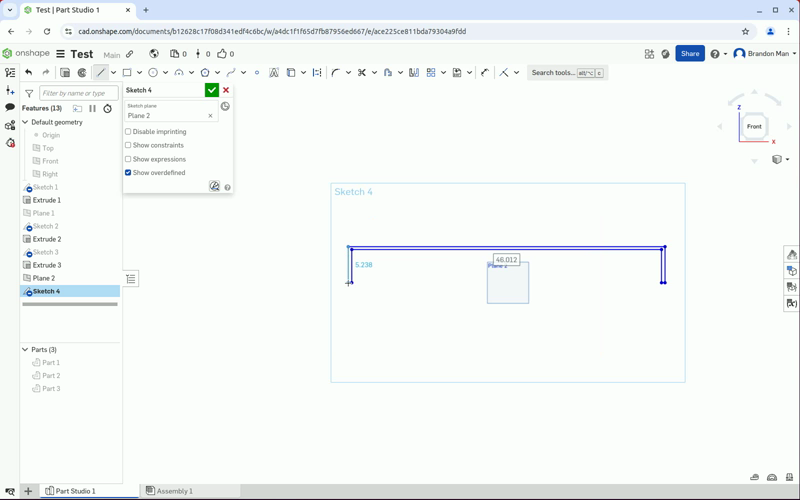
scroll(6)
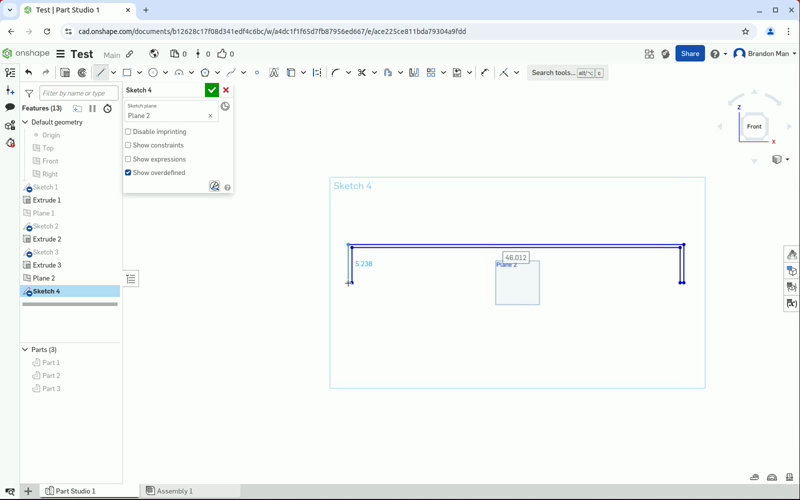
scroll(6)
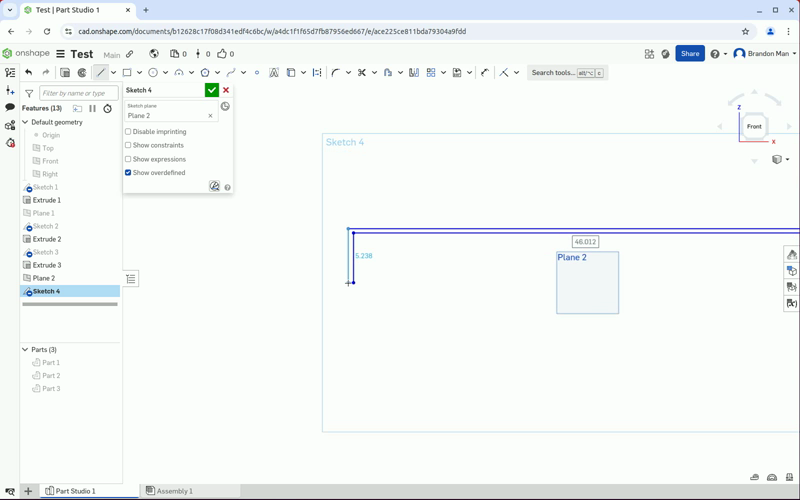
scroll(6)
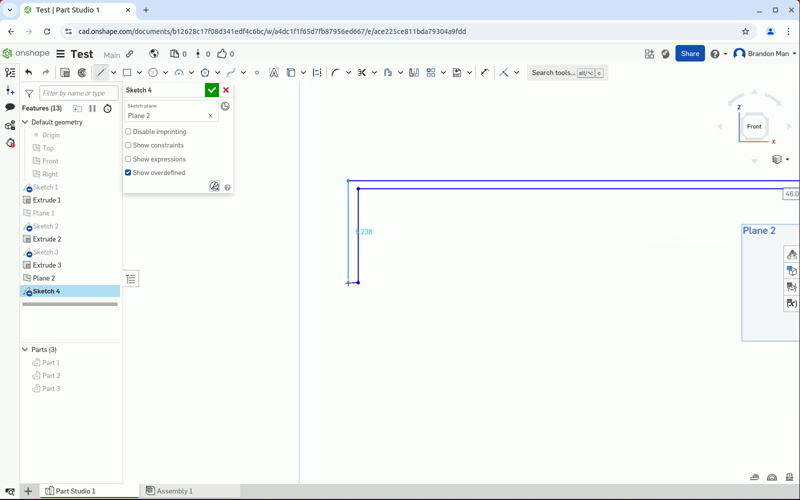
scroll(6)
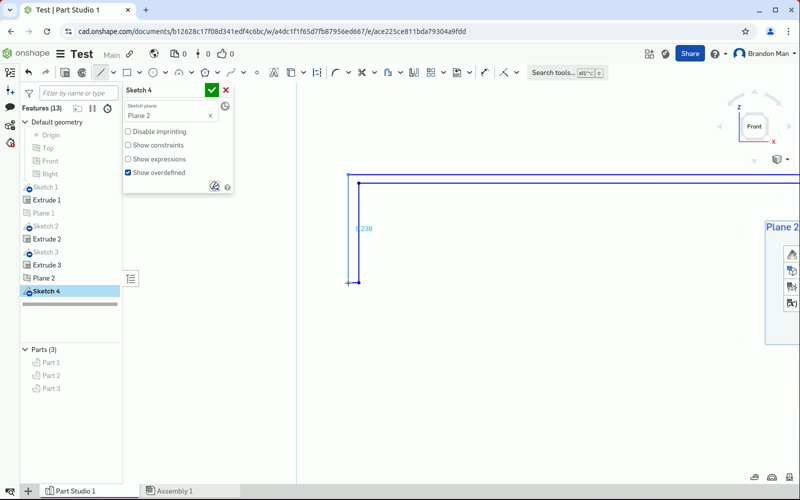
scroll(6)
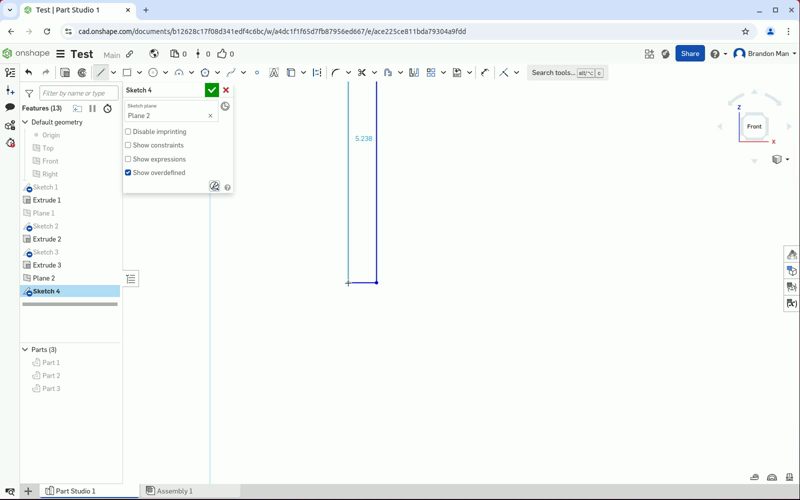
key_up(shift)
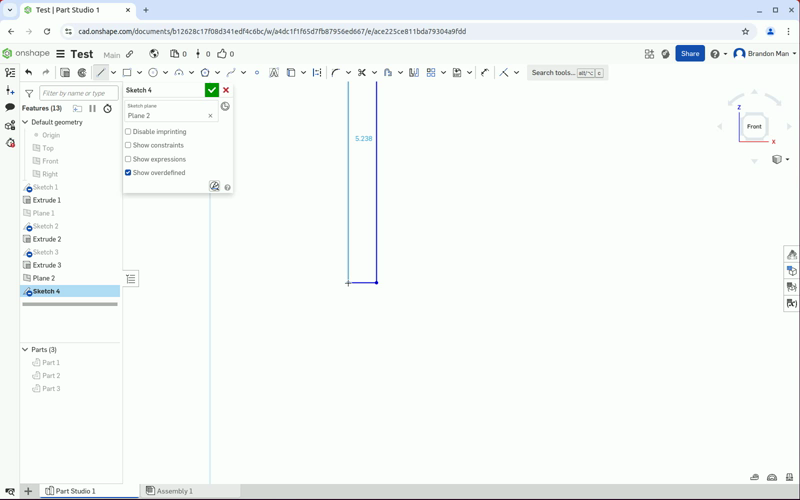
click(348, 282)
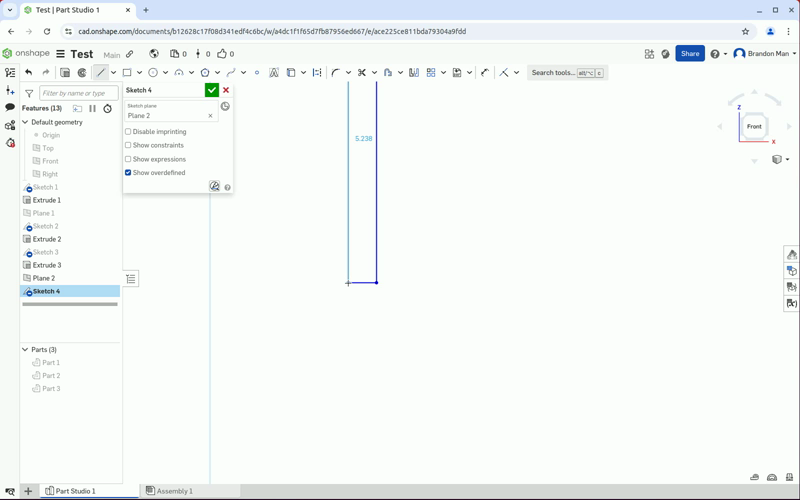
scroll(-6)
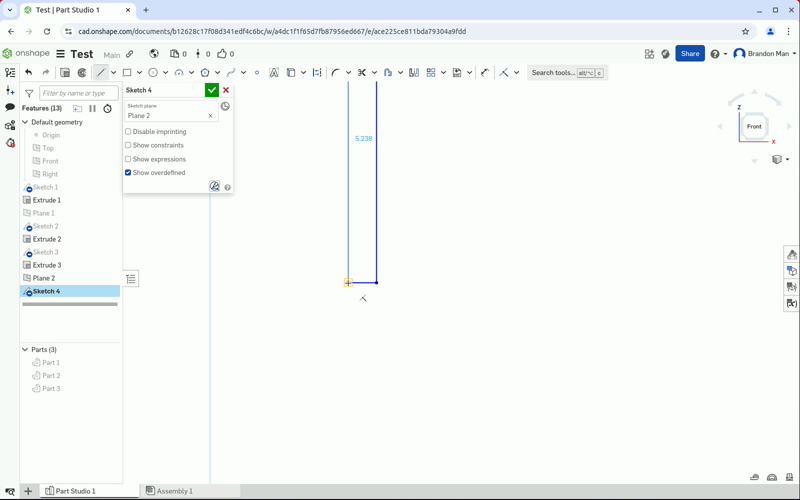
scroll(-6)
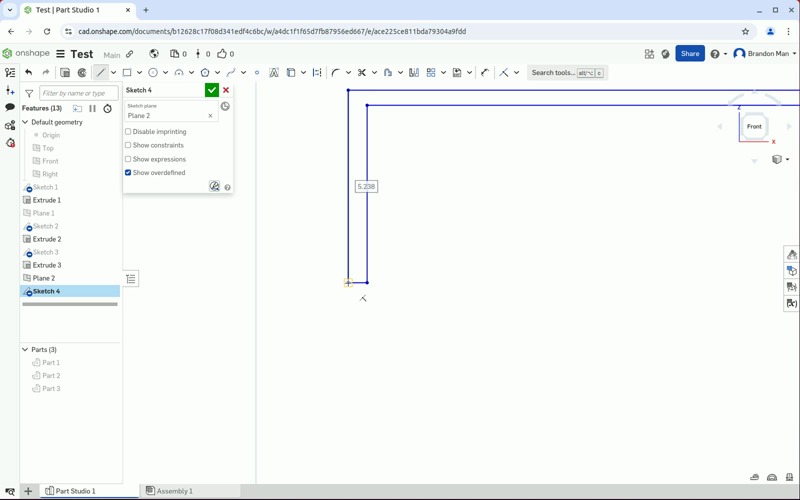
scroll(-6)
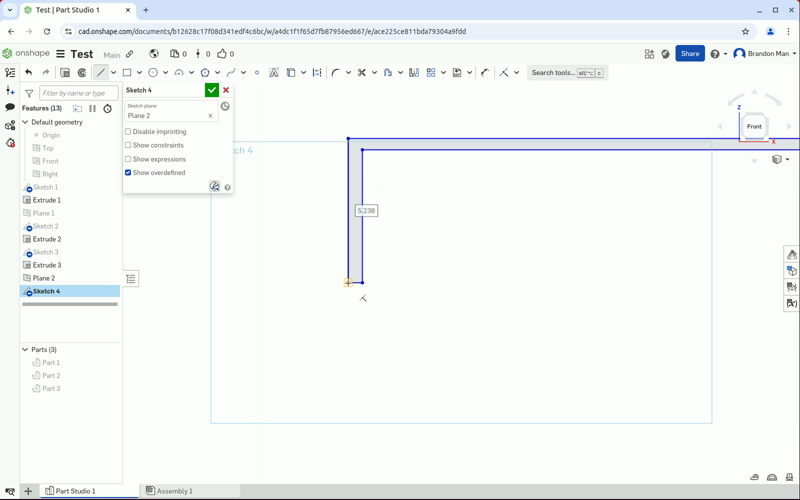
scroll(-6)
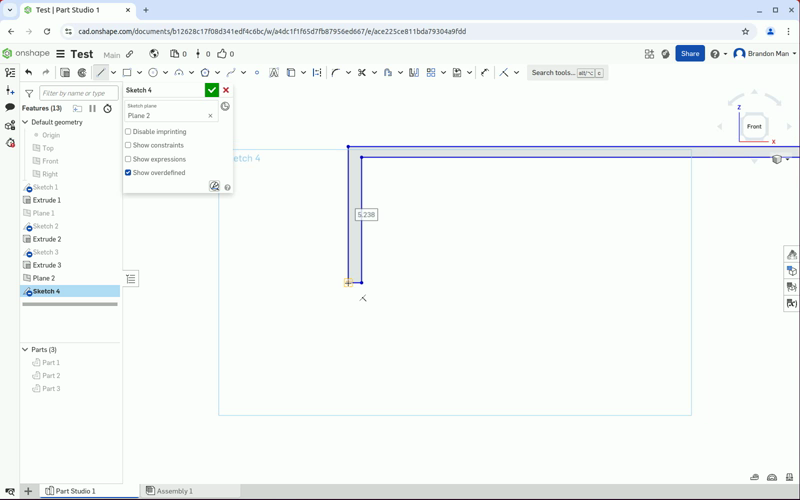
scroll(-6)
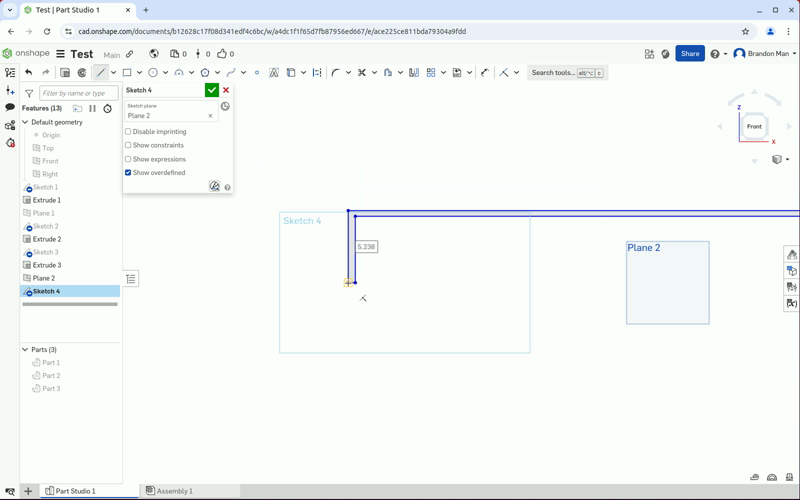
scroll(-6)
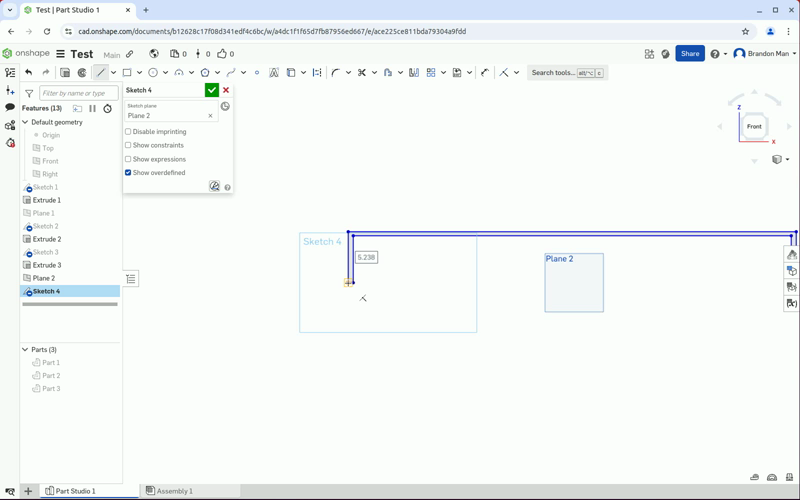
scroll(-6)
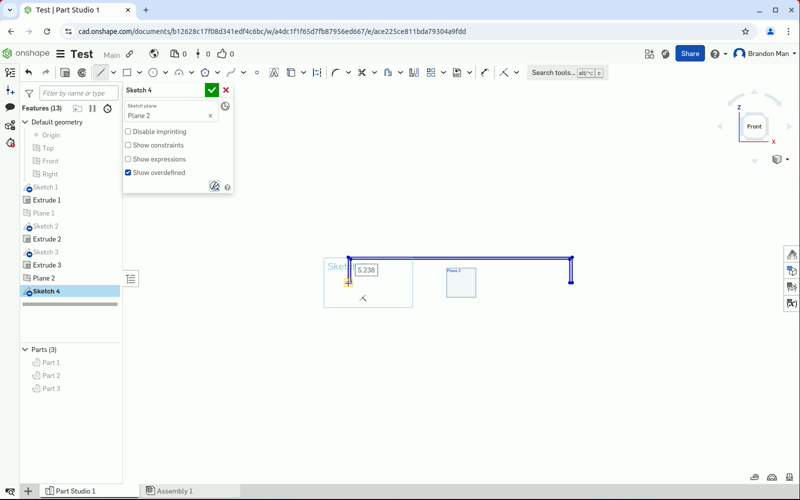
key(esc)
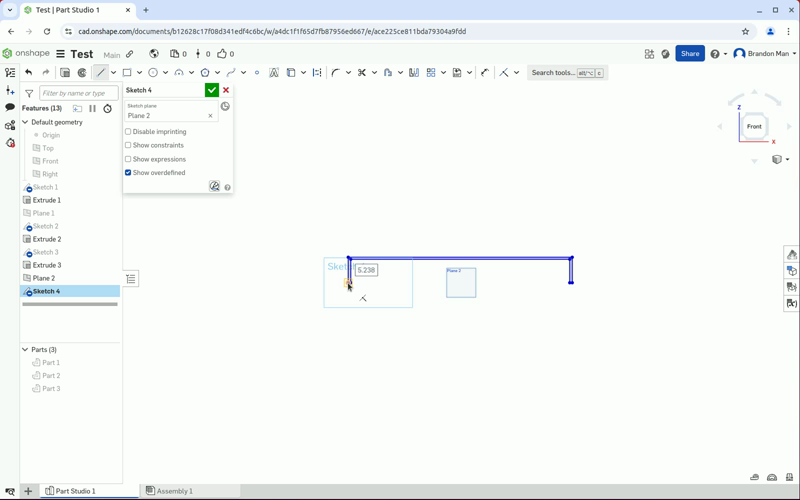
mouse_move(350, 280)
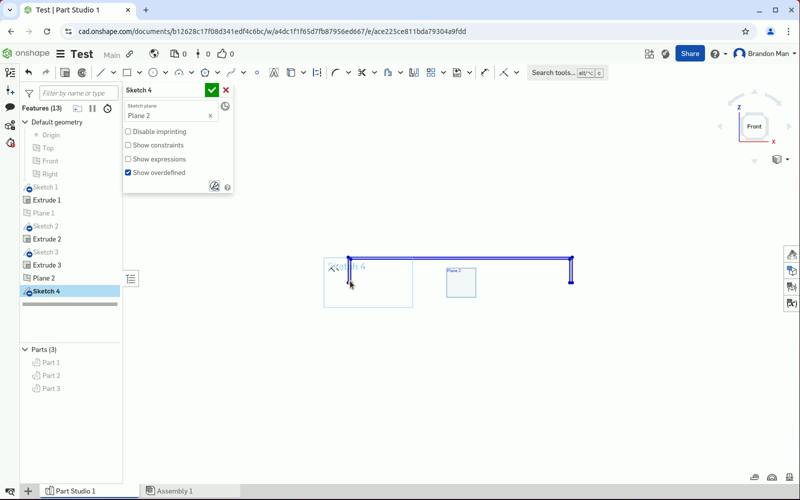
scroll(6)
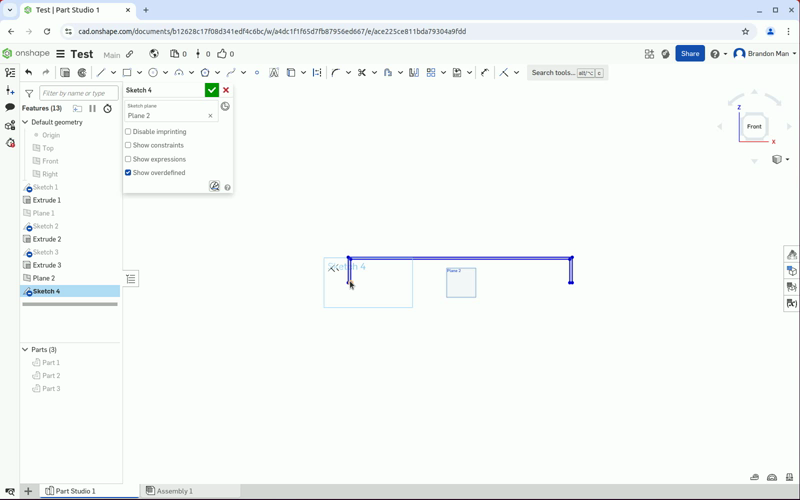
scroll(6)
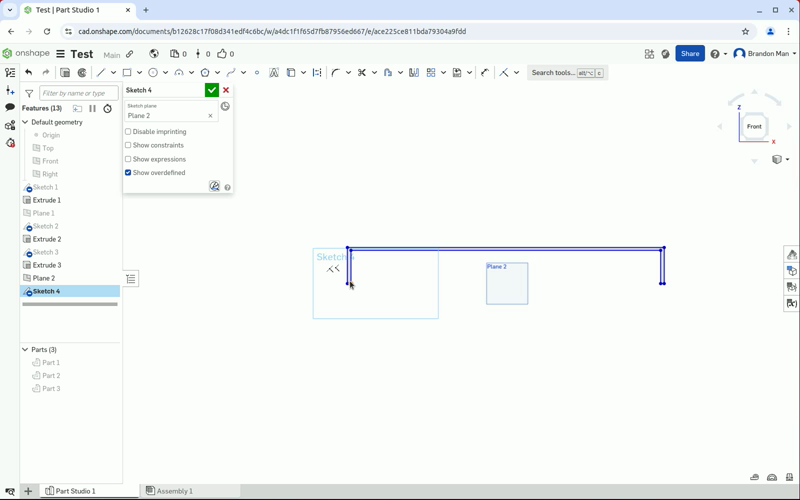
scroll(6)
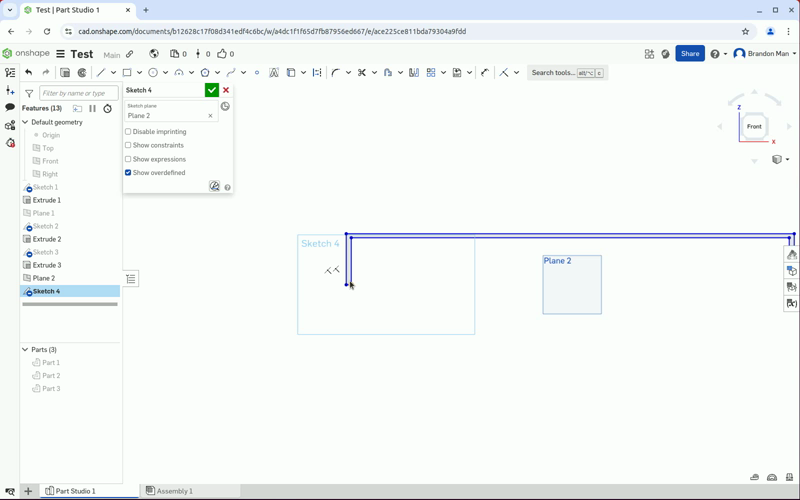
scroll(6)
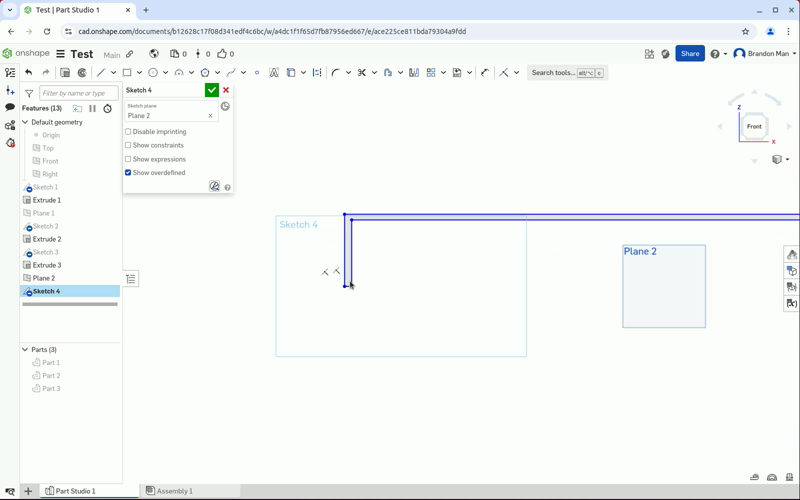
scroll(6)
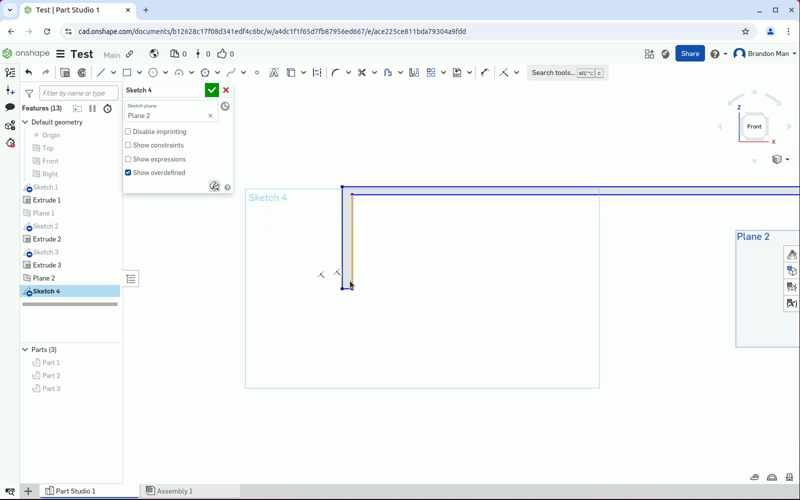
scroll(6)
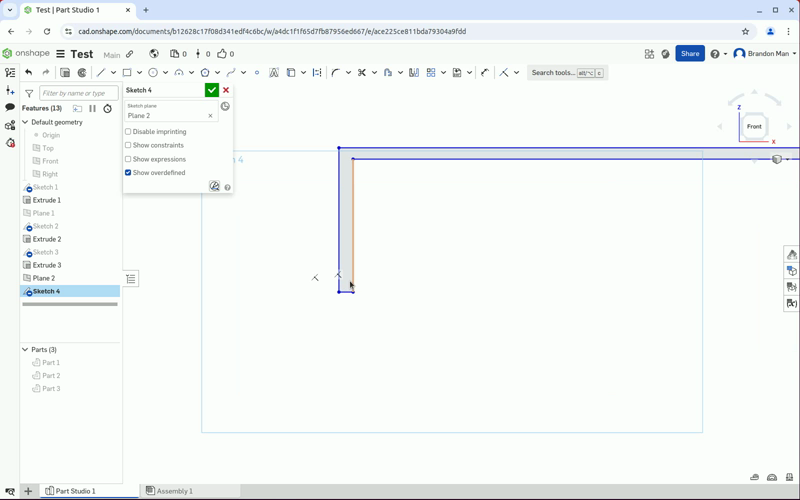
scroll(6)
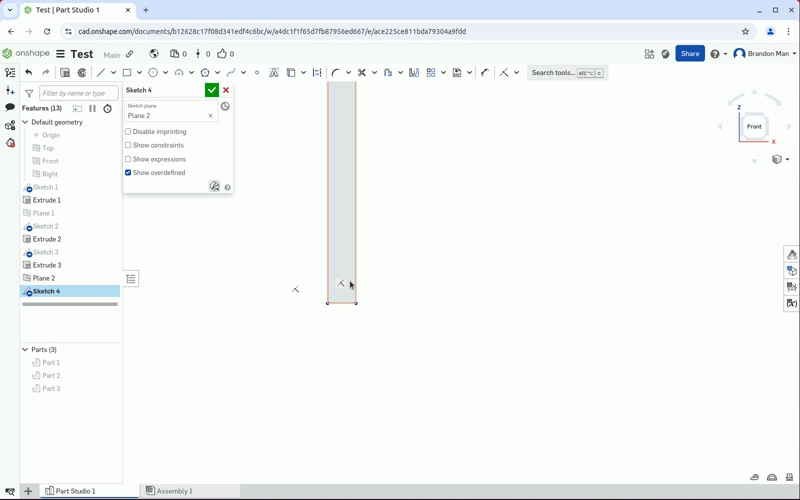
click(350, 280)
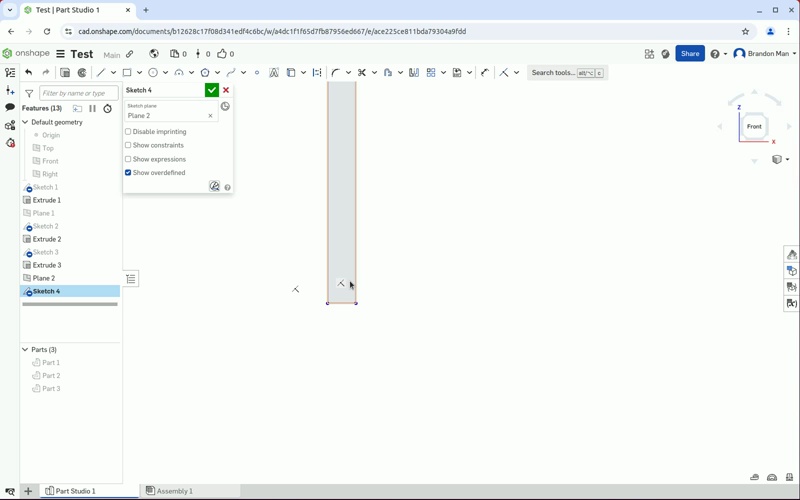
scroll(-6)
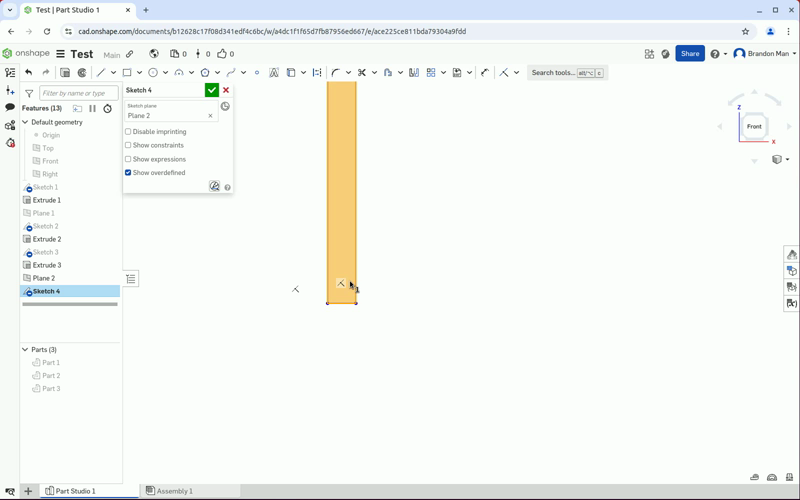
scroll(-6)
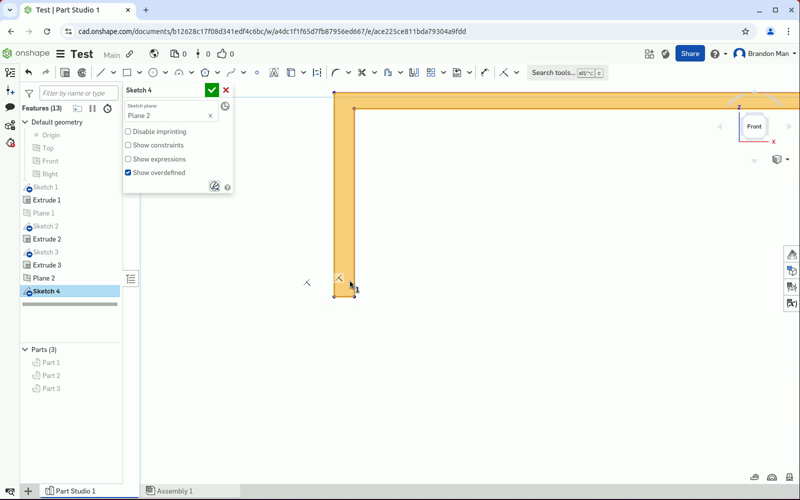
scroll(-6)
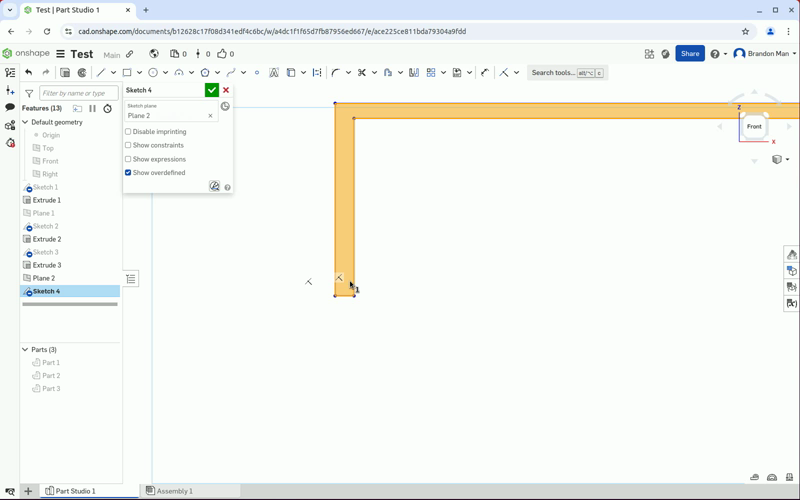
scroll(-6)
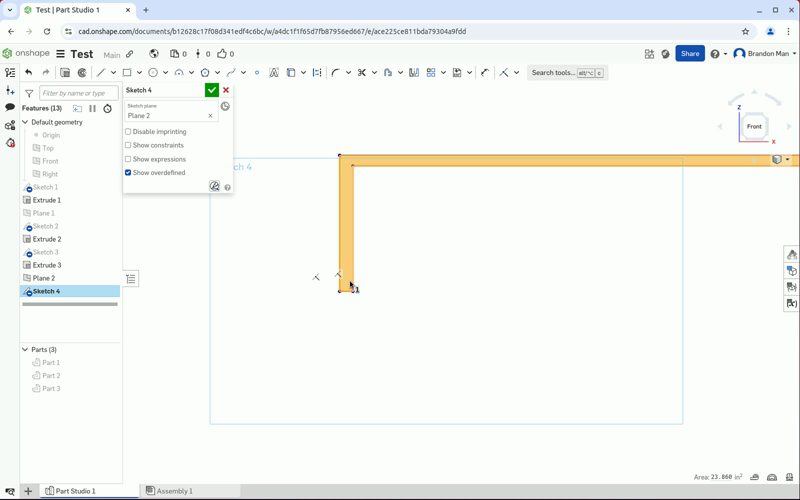
scroll(-6)
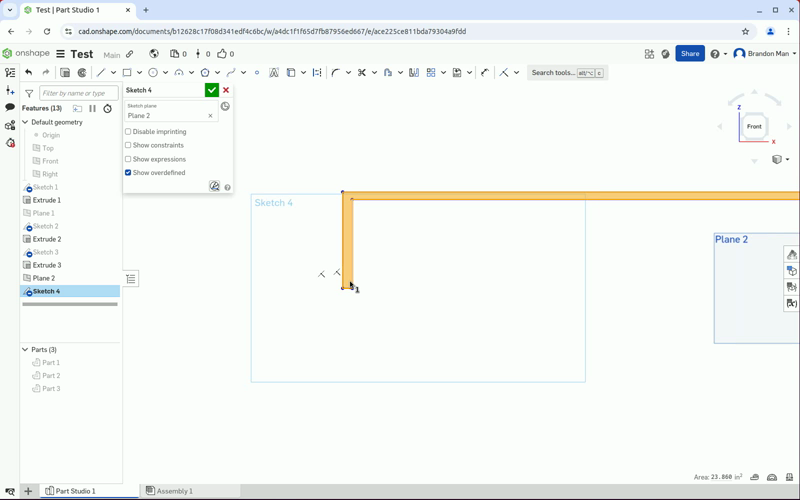
scroll(-6)
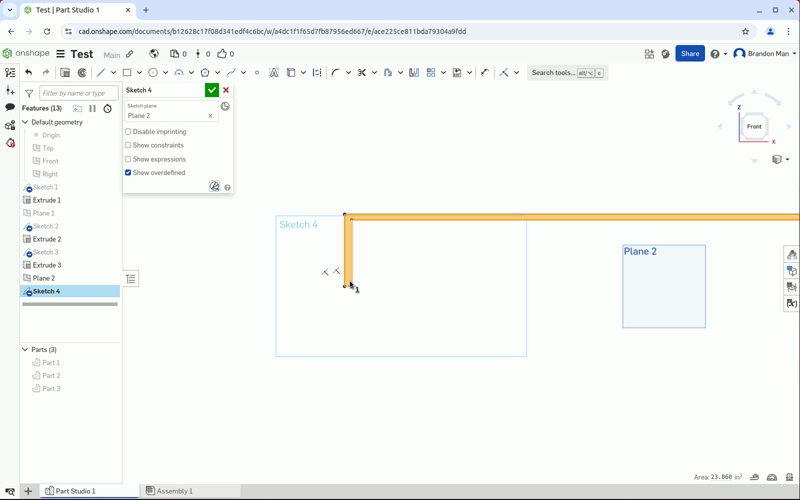
scroll(-6)
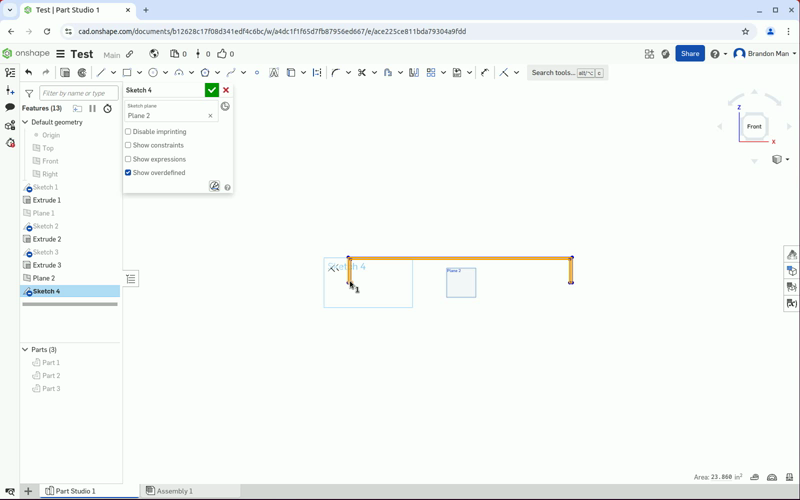
mouse_move(73, 352)
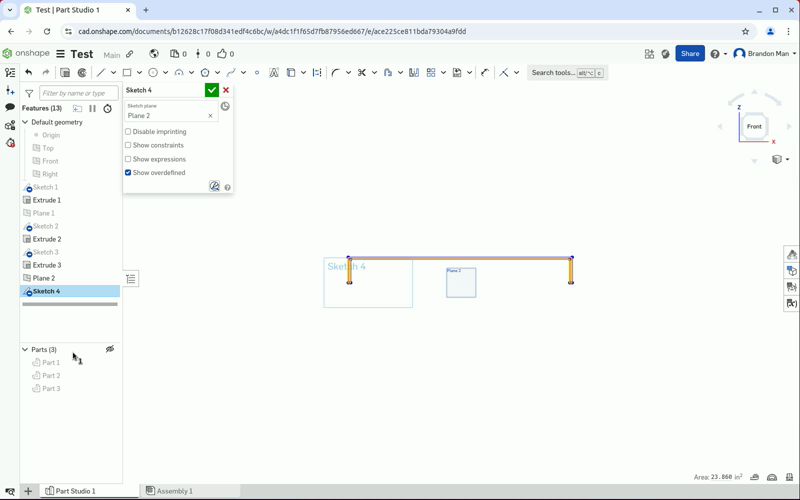
key(shift+y)
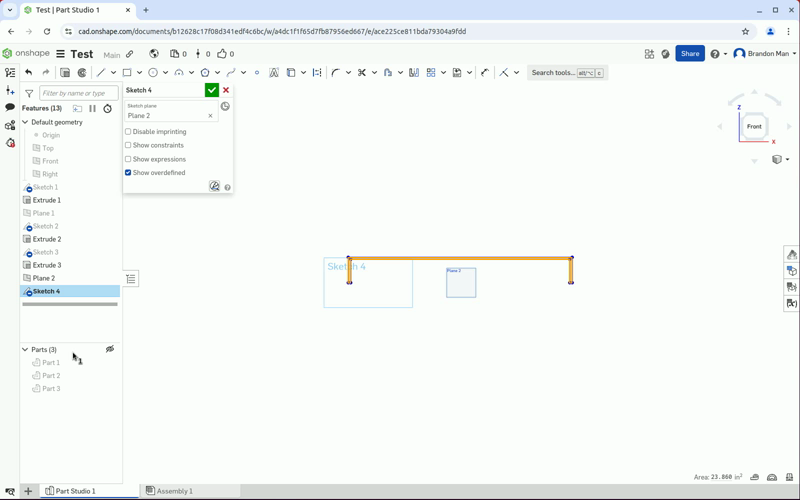
key(shift+e)
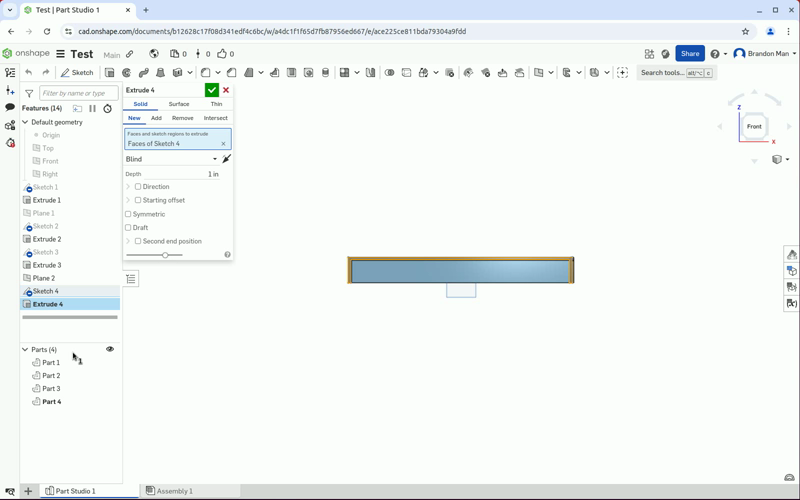
mouse_move(143, 106)
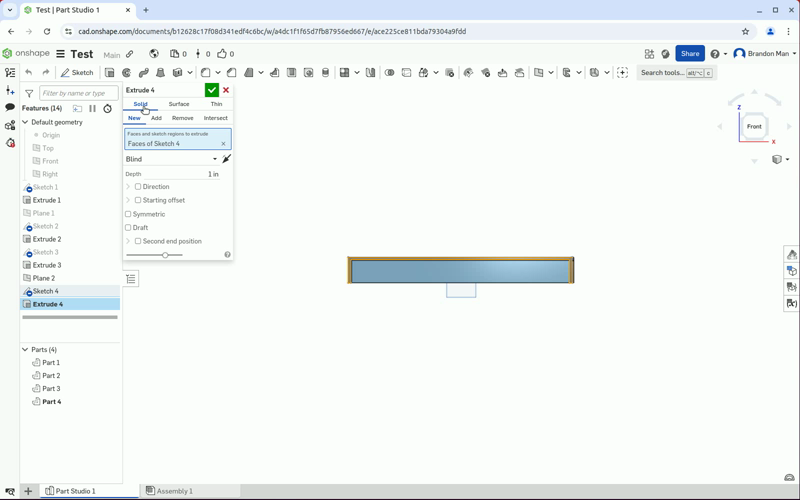
click(143, 106)
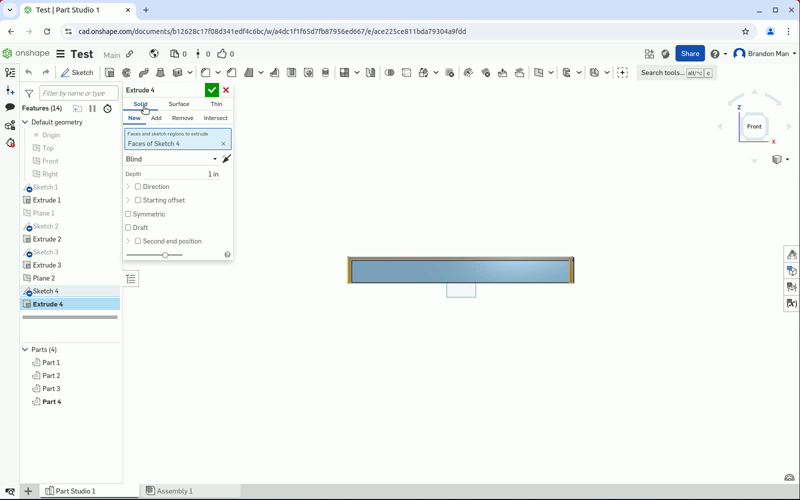
mouse_move(137, 120)
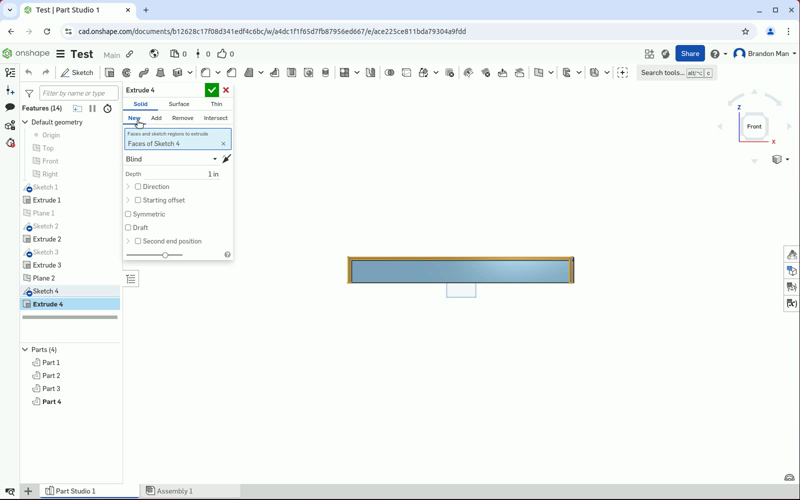
click(137, 120)
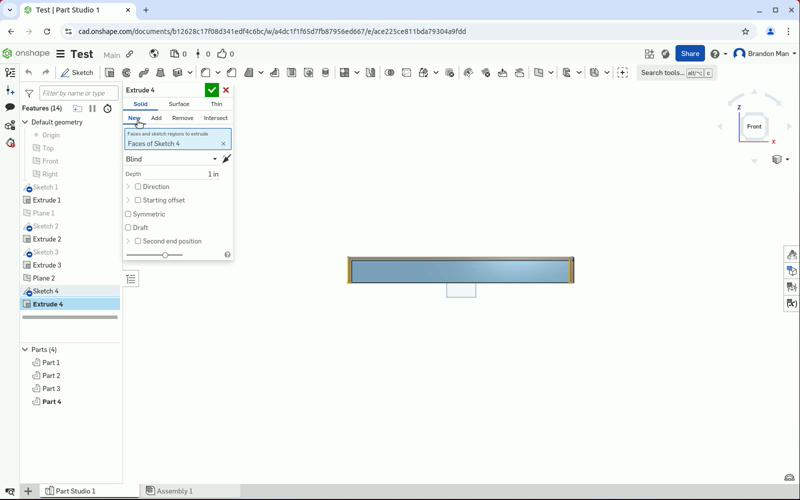
key(tab, 4)
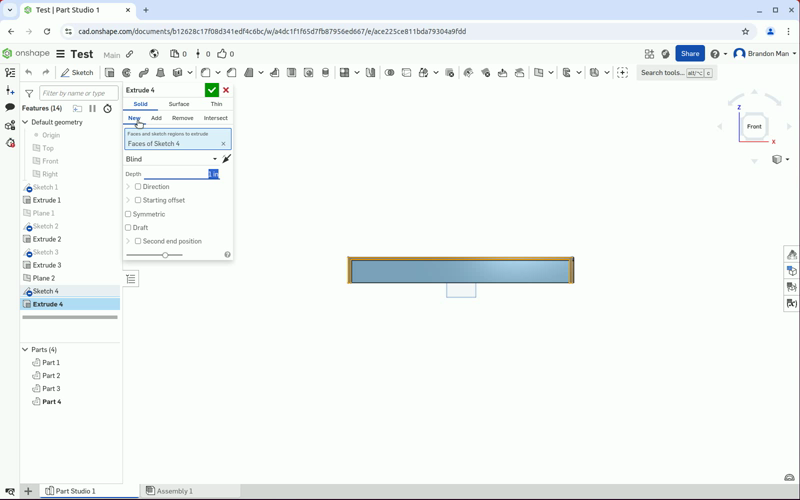
text(0.722)
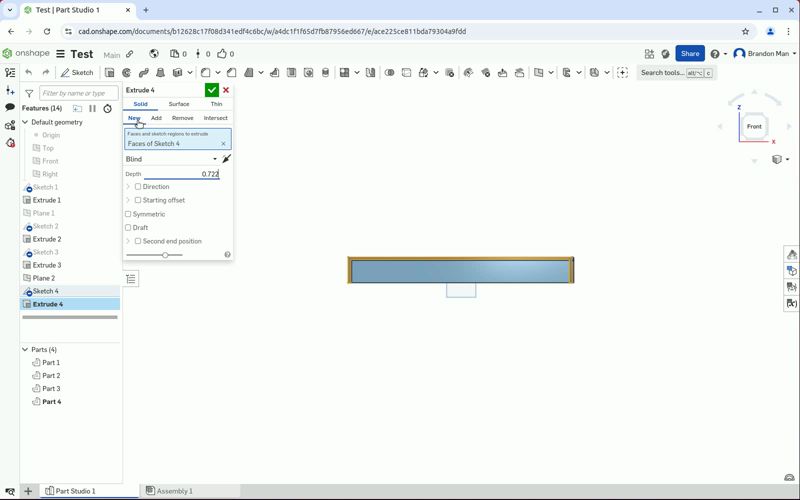
key(enter)
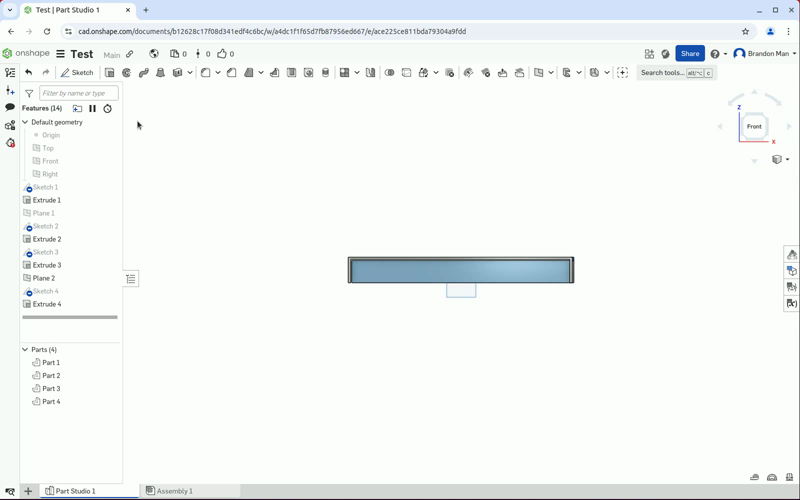
key(shift+h)
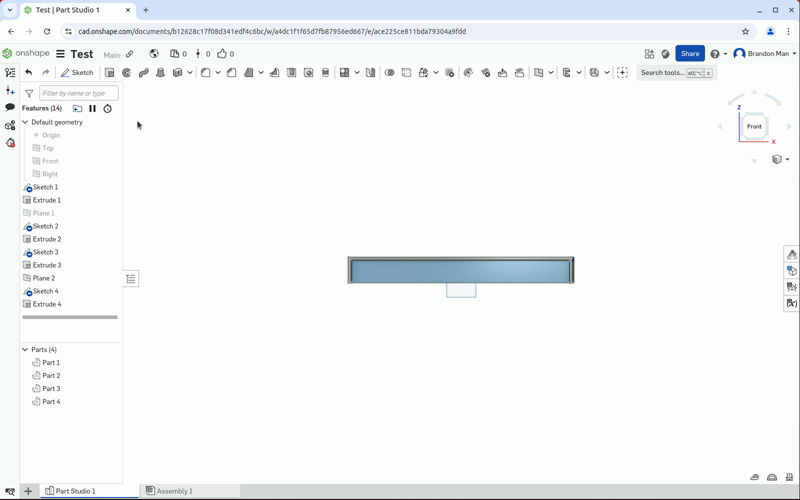
key(shift+h)
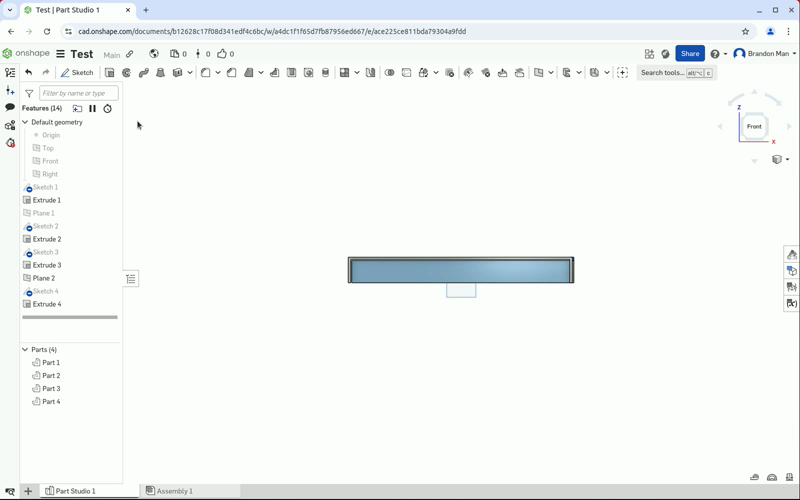
mouse_move(73, 189)
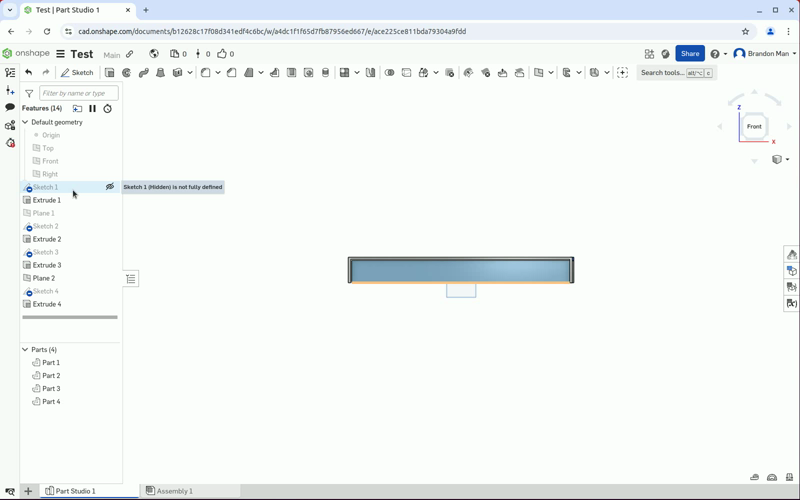
click(73, 189)
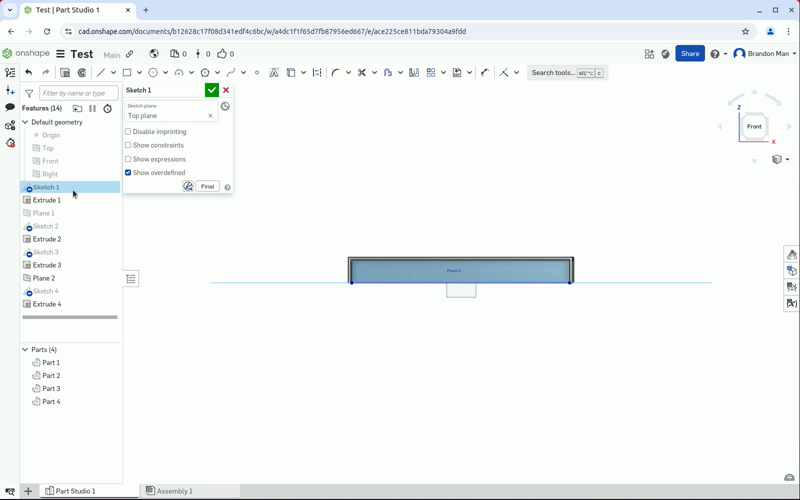
mouse_move(229, 92)
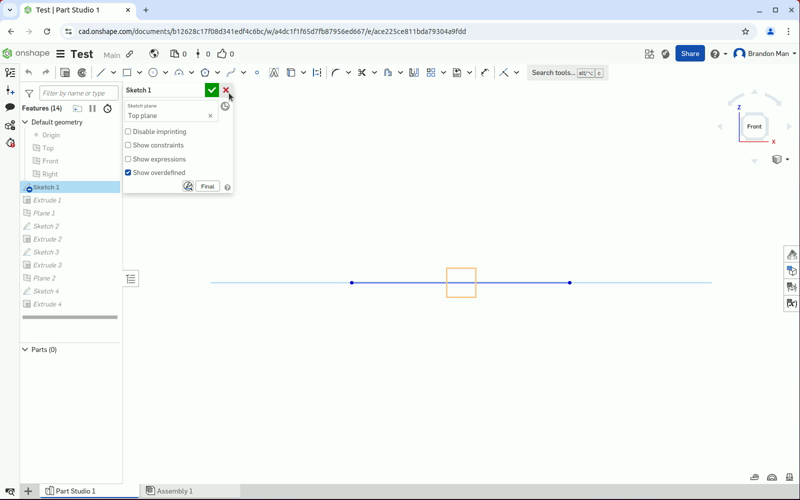
click(229, 92)
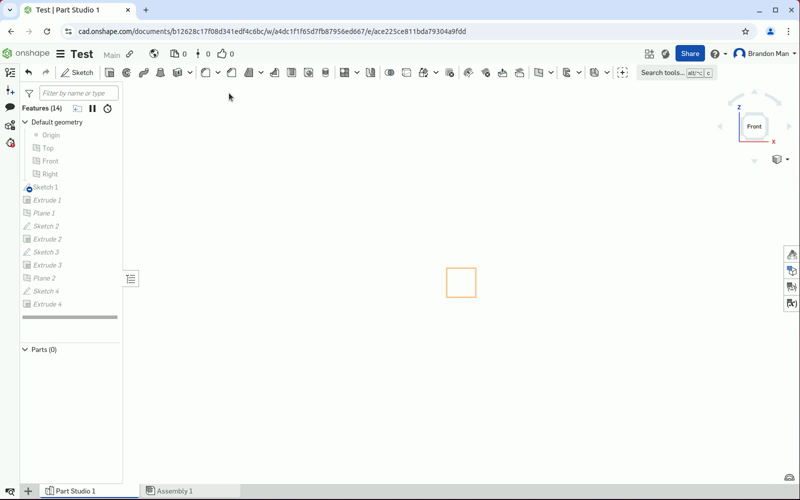
key(shift+s)
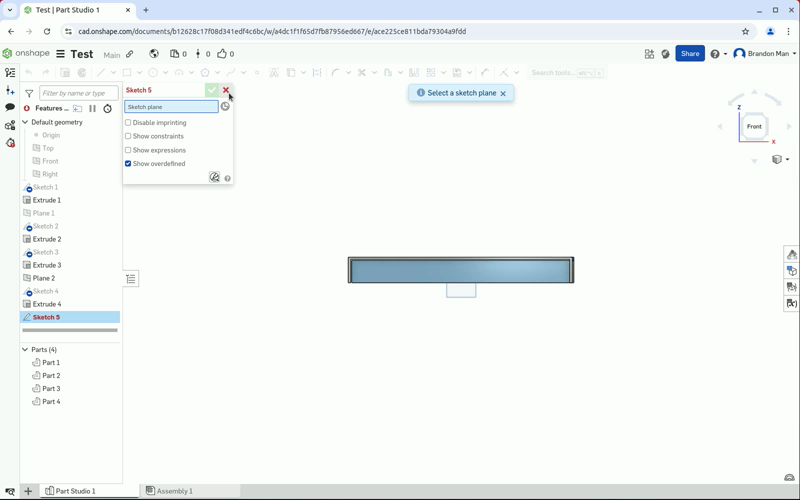
mouse_move(73, 280)
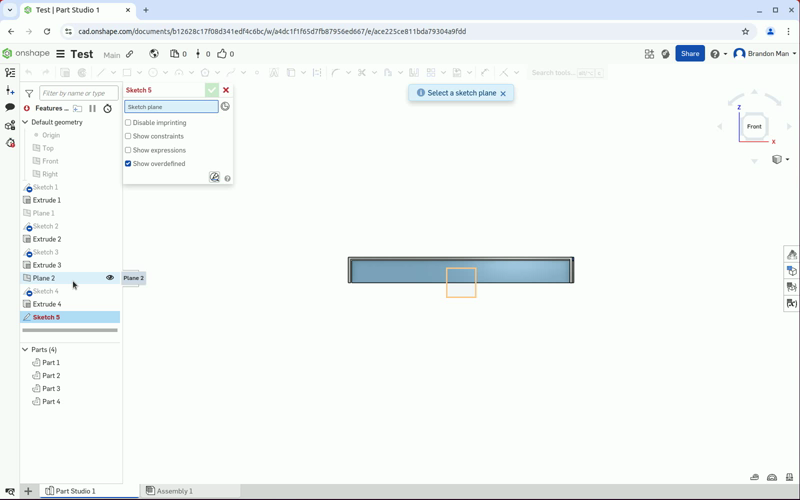
click(73, 280)
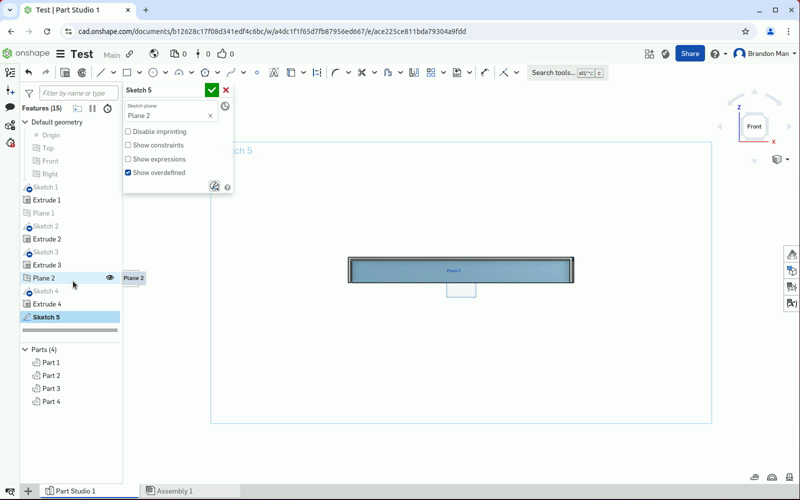
mouse_move(73, 352)
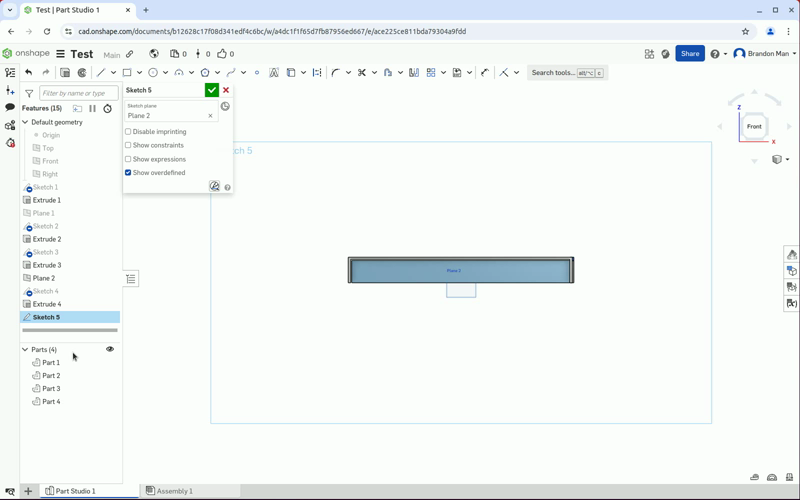
key(y)
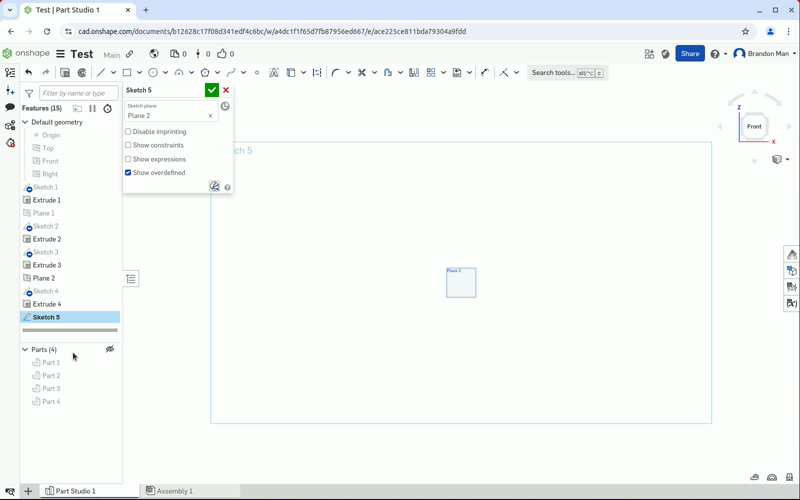
key(l)
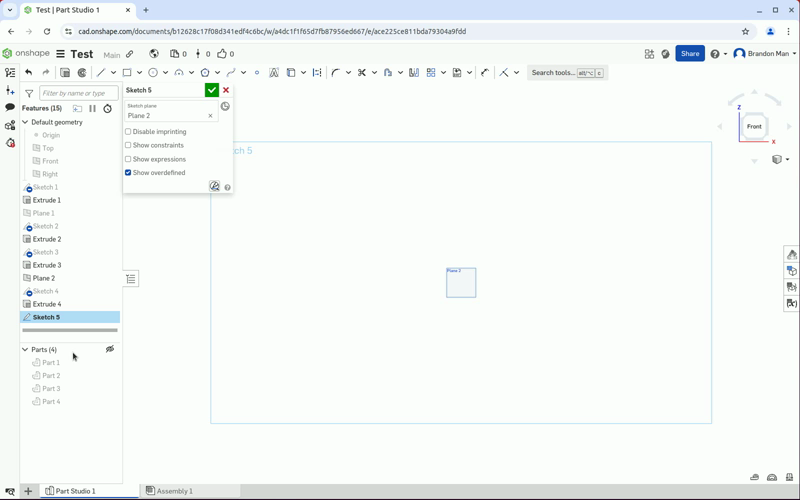
key_down(shift)
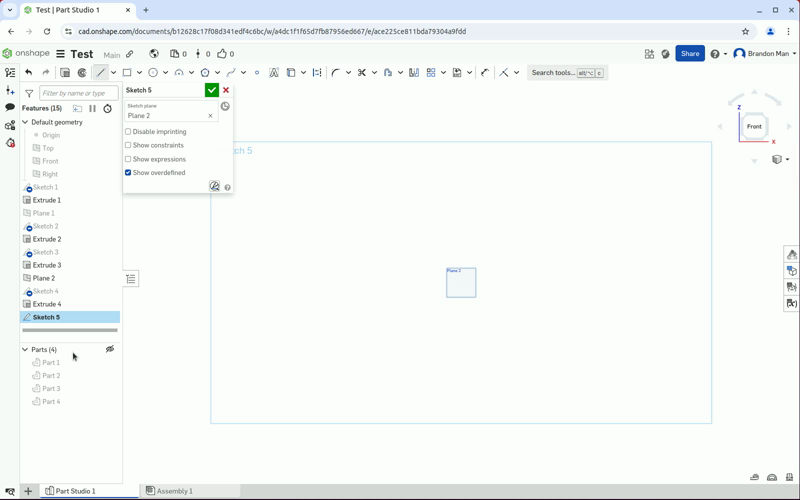
mouse_move(351, 282)
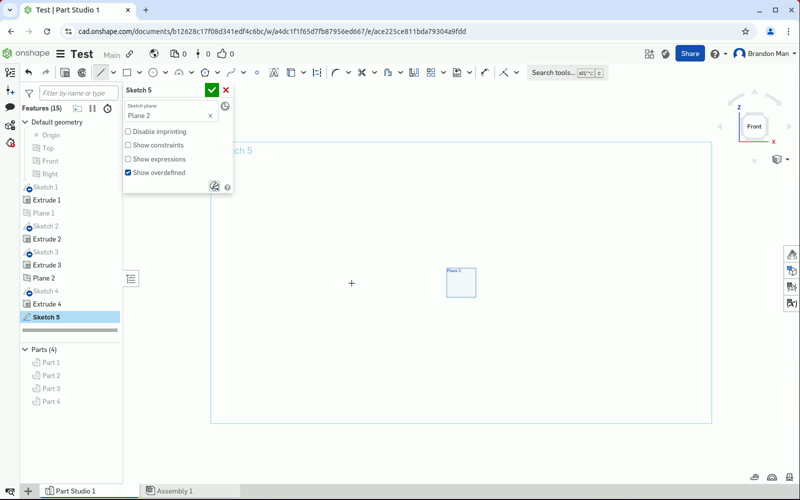
click(351, 282)
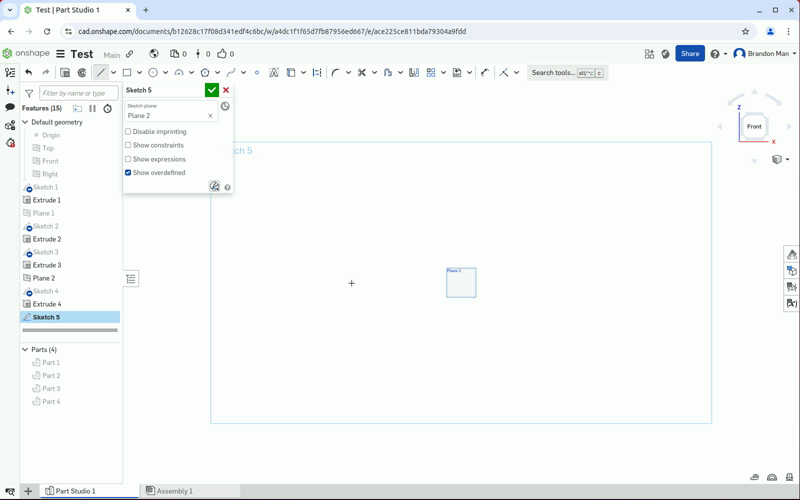
key_up(shift)
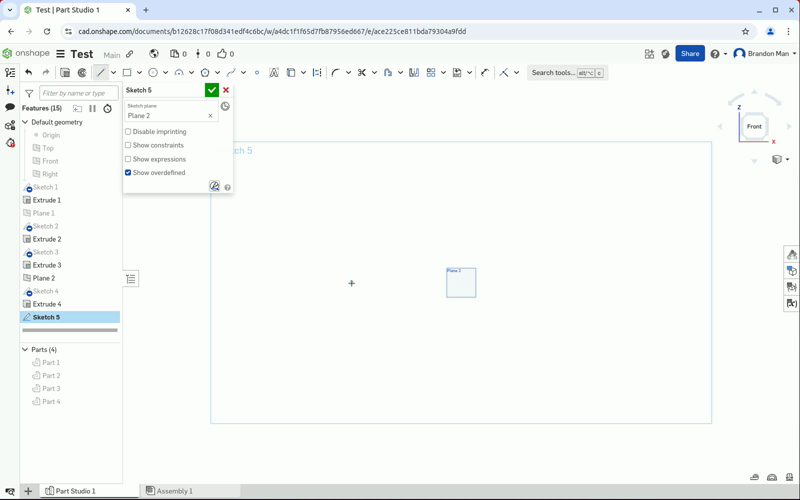
key_down(shift)
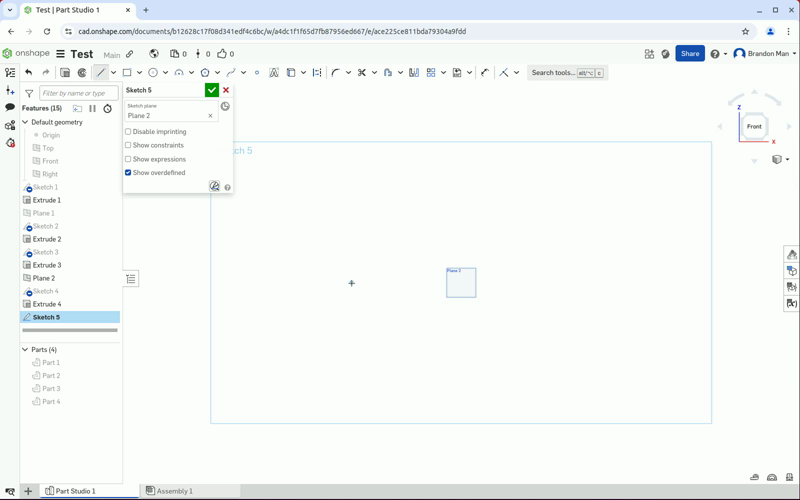
mouse_move(569, 282)
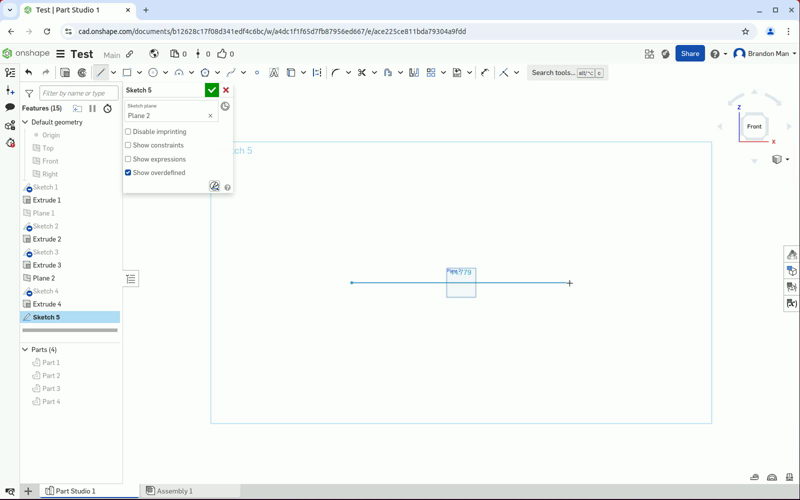
click(569, 282)
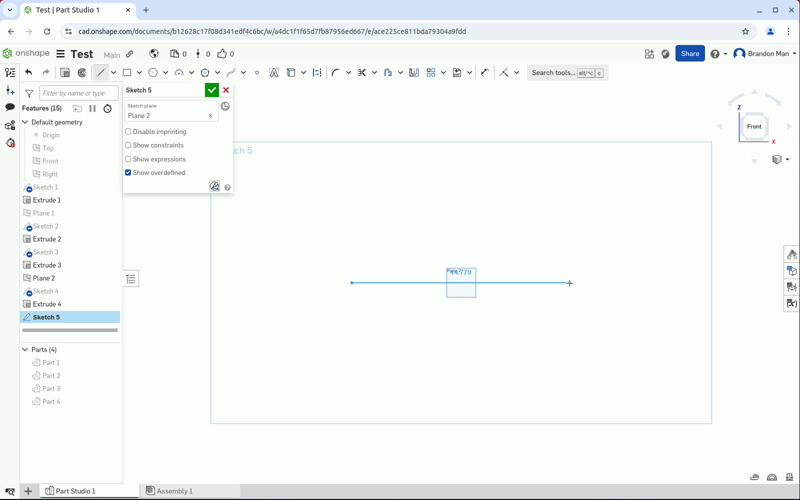
key_up(shift)
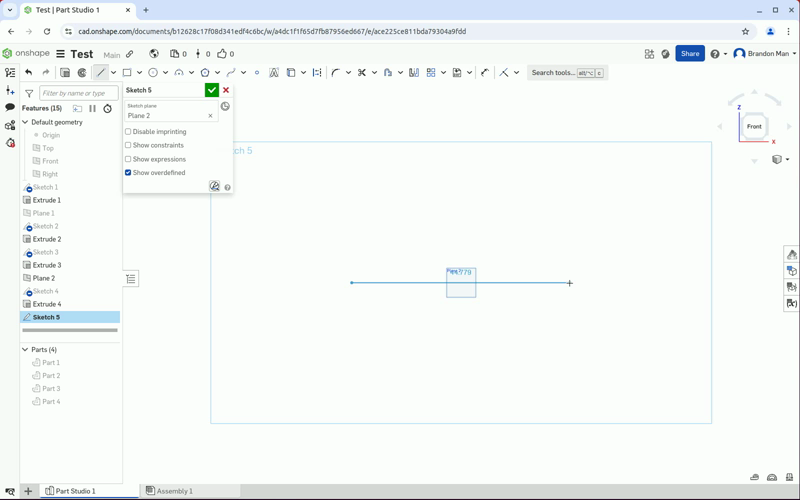
key_down(shift)
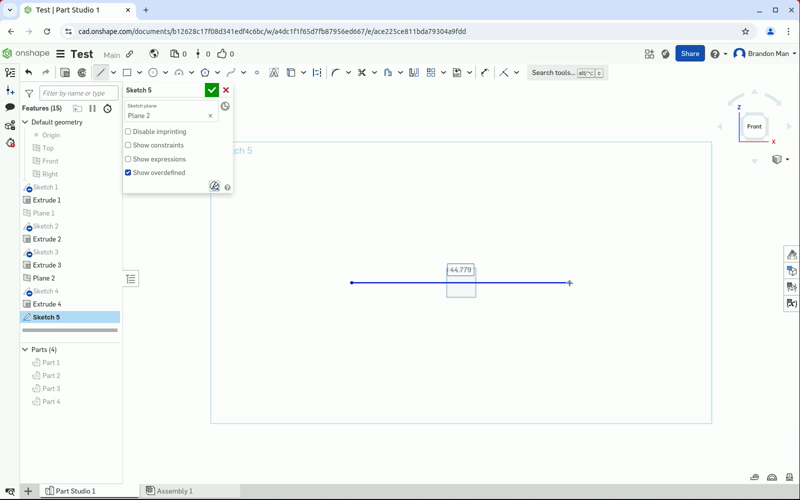
mouse_move(589, 282)
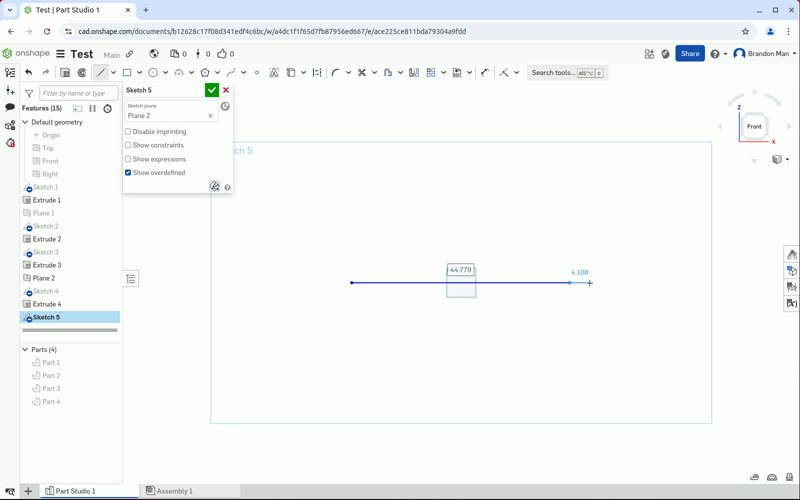
mouse_move(569, 260)
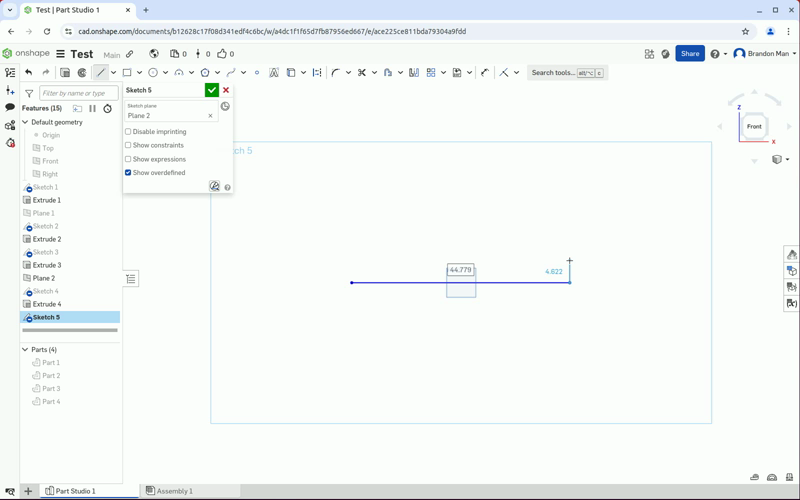
click(569, 260)
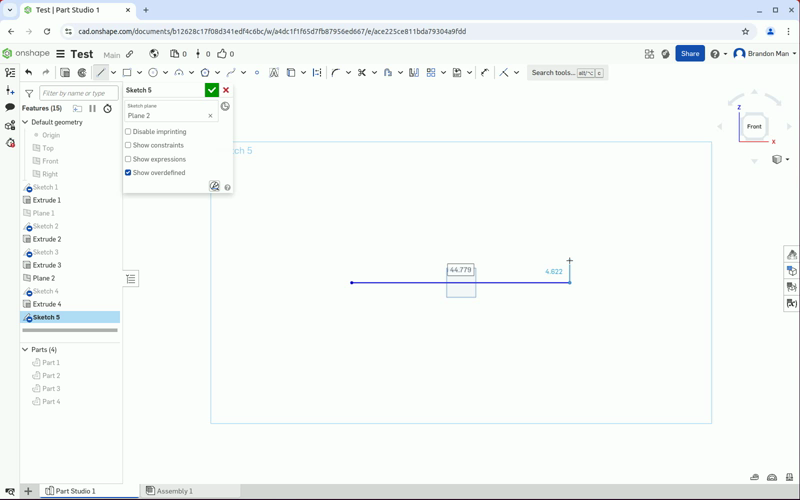
key_up(shift)
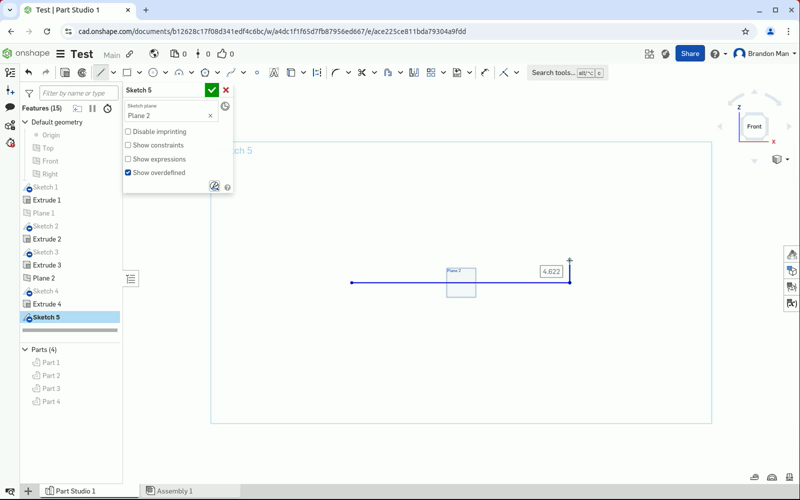
key_down(shift)
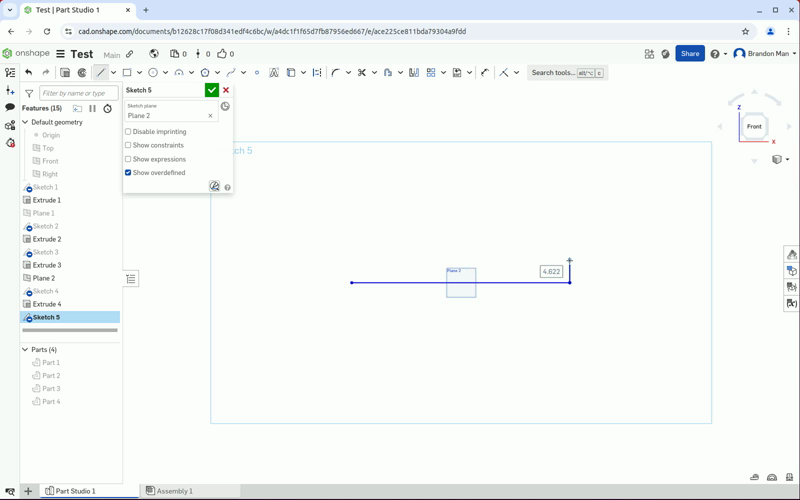
mouse_move(351, 260)
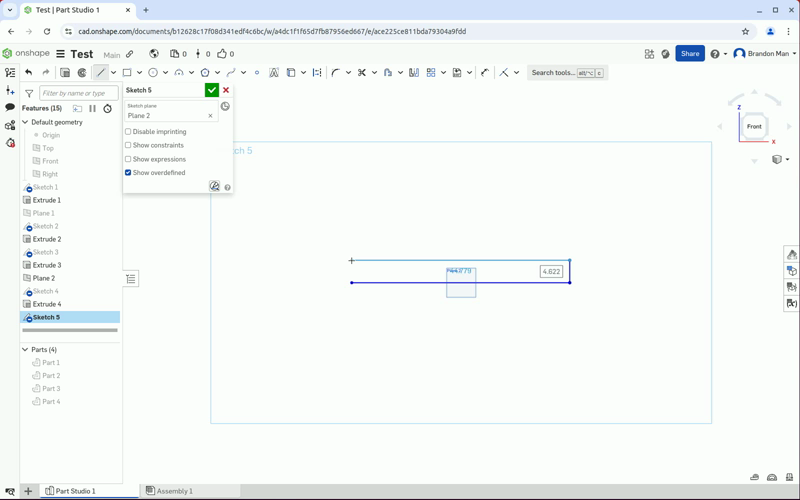
click(351, 260)
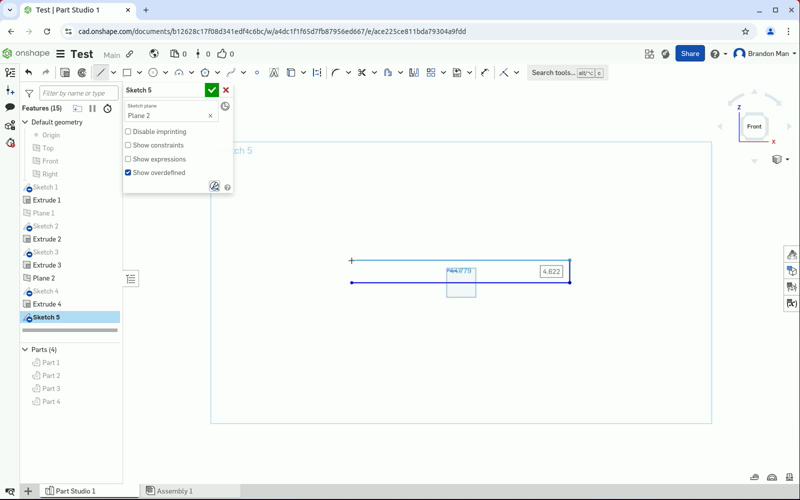
key_up(shift)
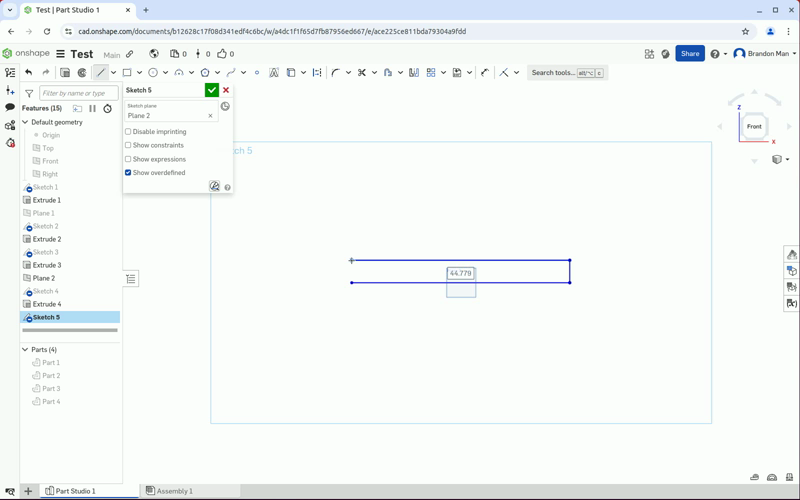
mouse_move(381, 260)
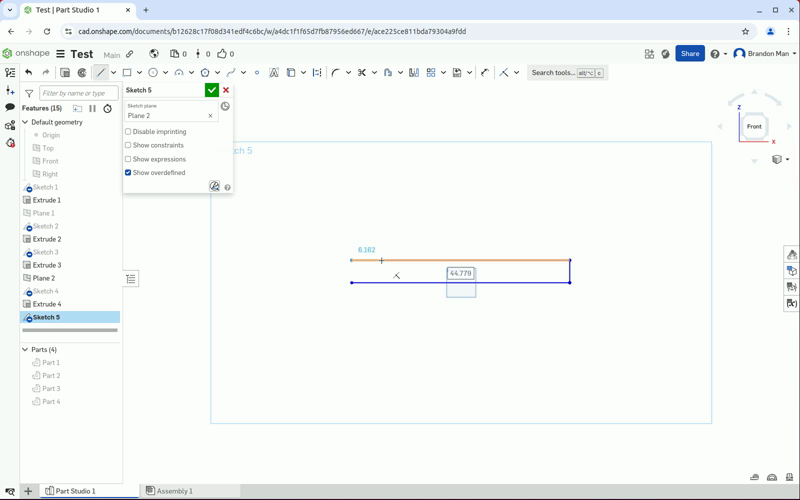
key_down(shift)
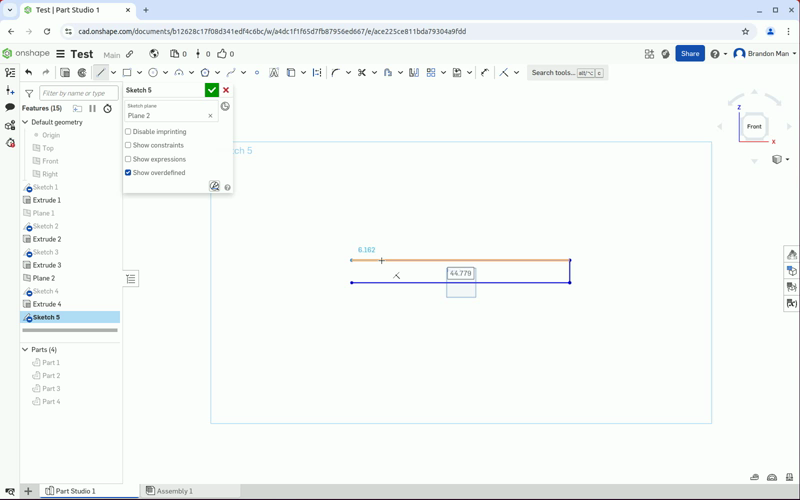
mouse_move(351, 282)
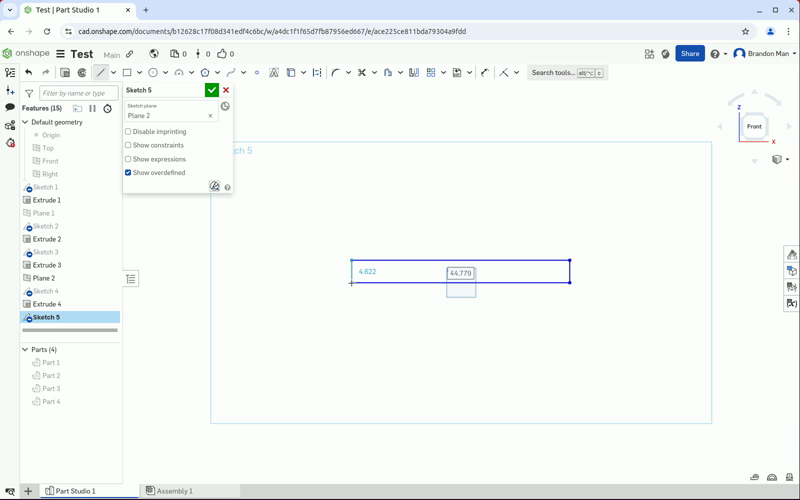
key_up(shift)
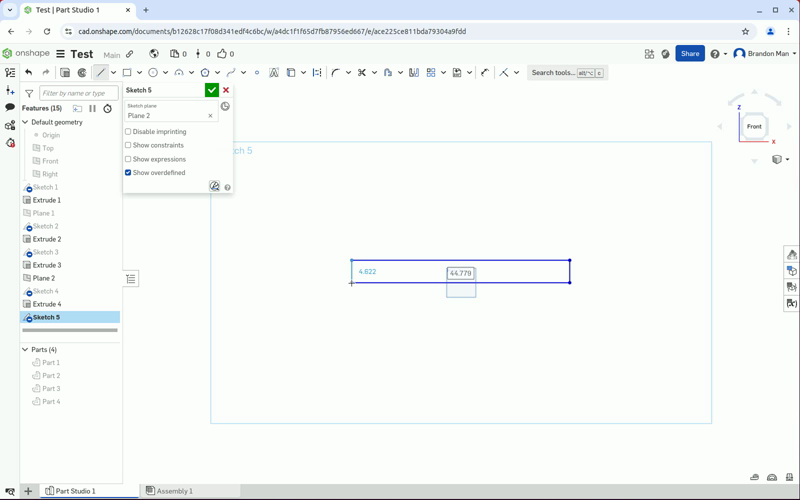
click(351, 282)
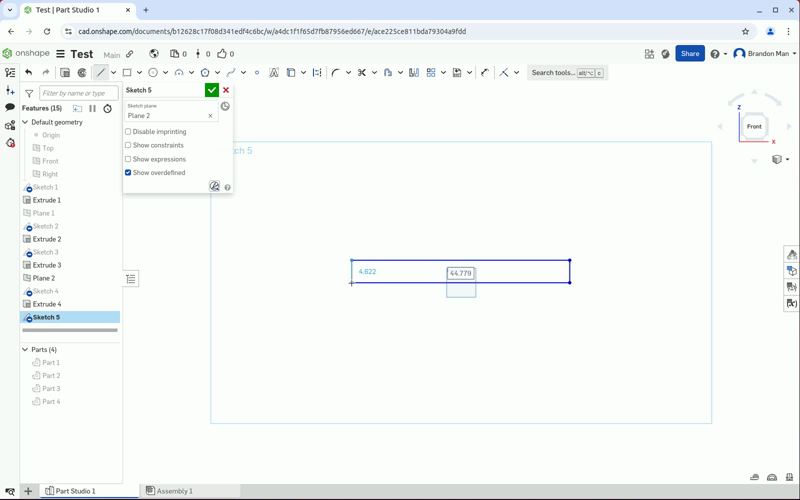
key(esc)
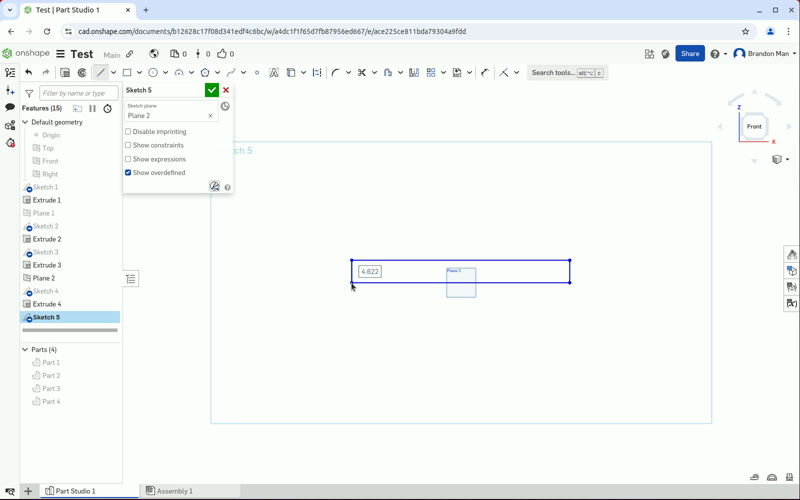
mouse_move(387, 271)
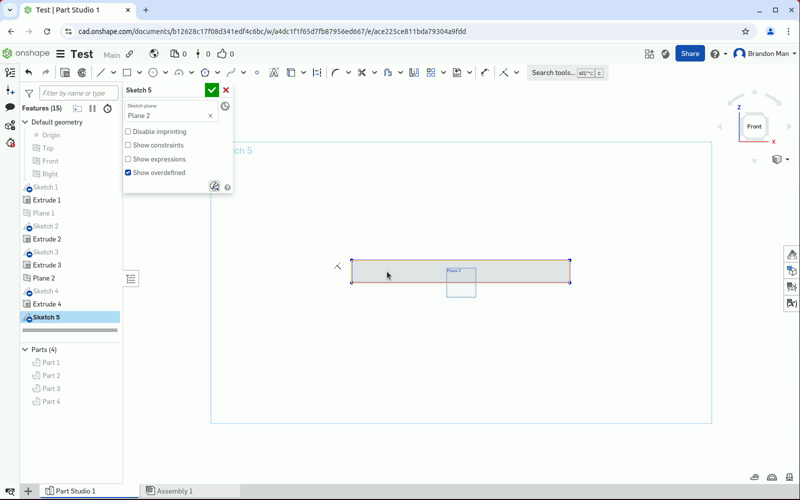
click(387, 271)
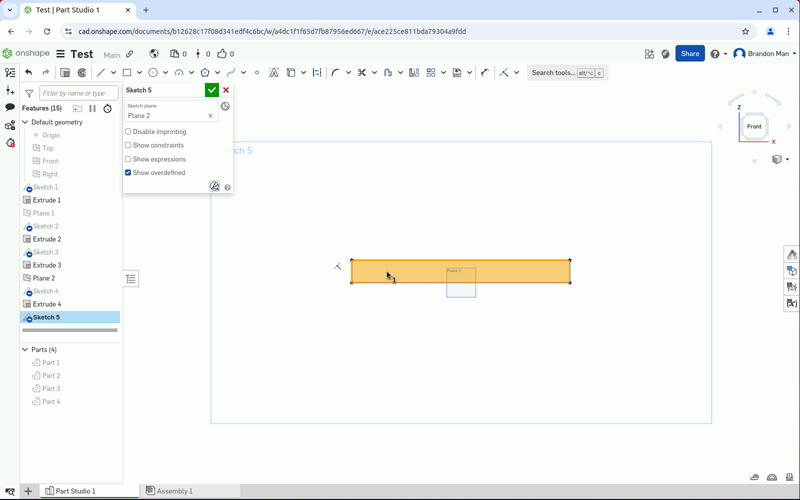
mouse_move(73, 352)
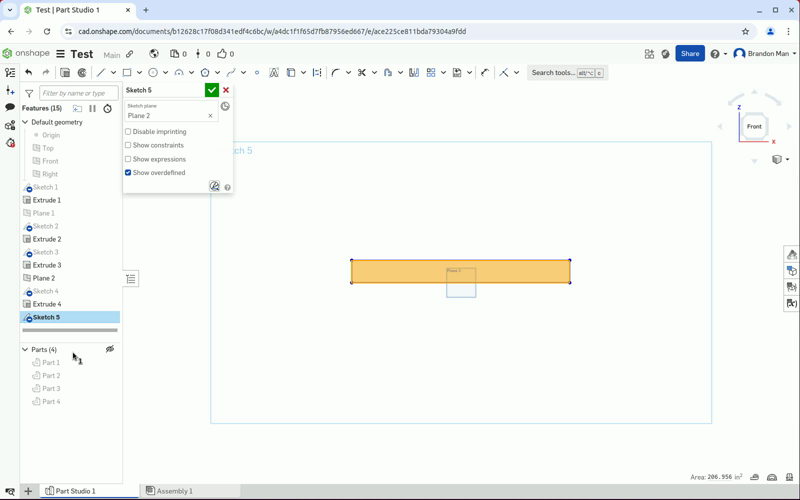
key(shift+y)
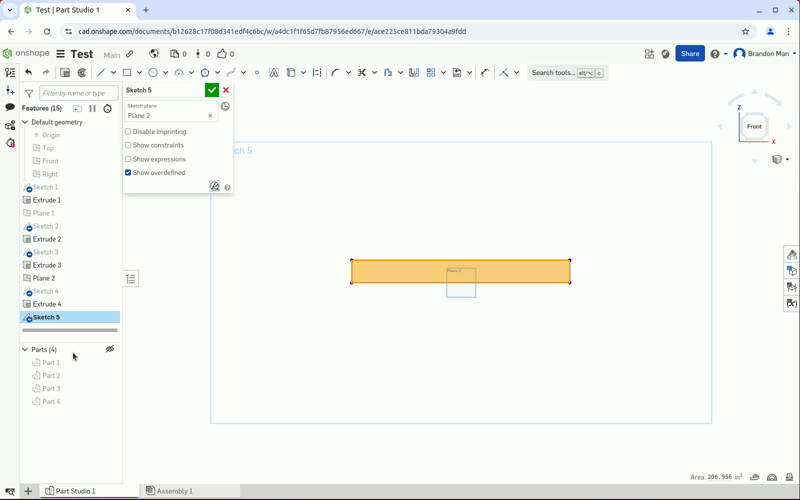
key(shift+e)
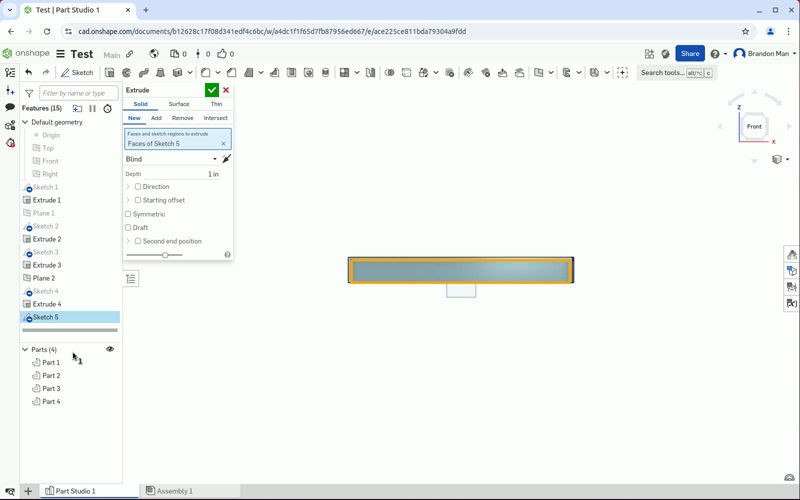
mouse_move(143, 106)
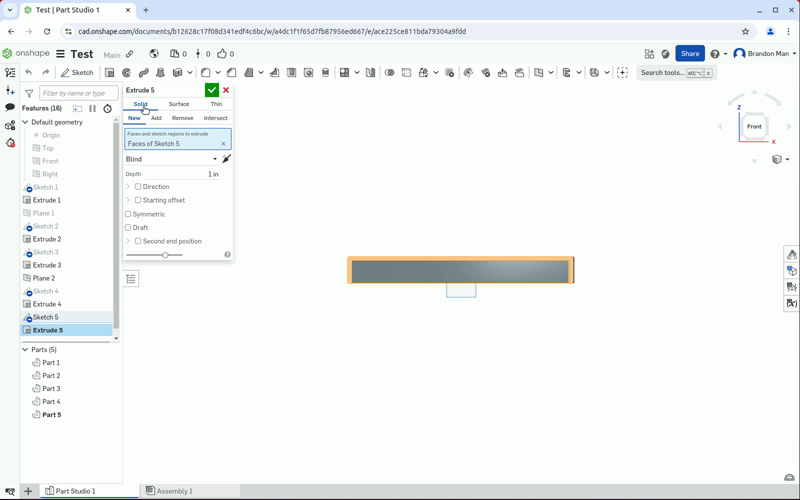
click(143, 106)
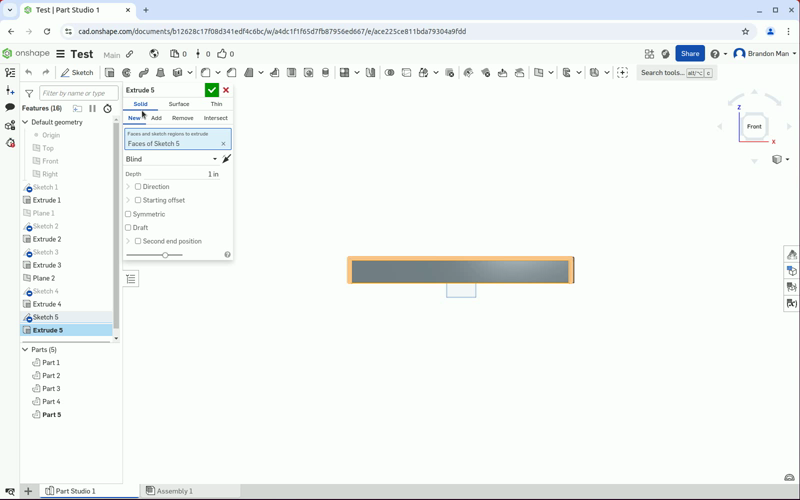
mouse_move(137, 120)
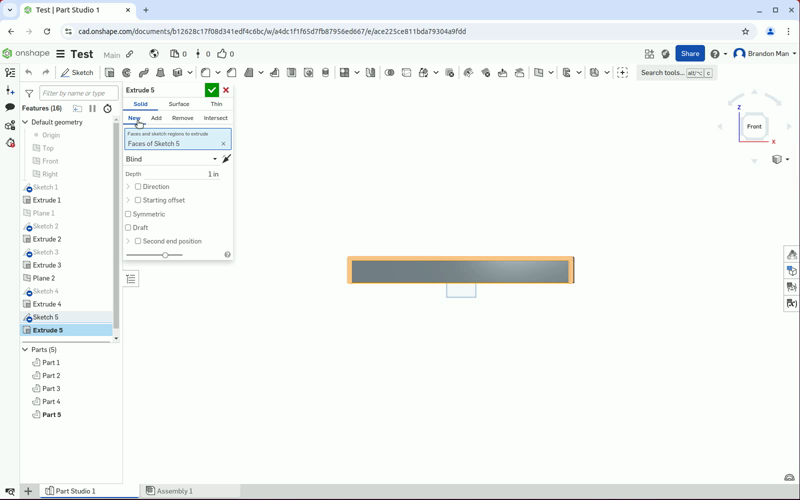
click(137, 120)
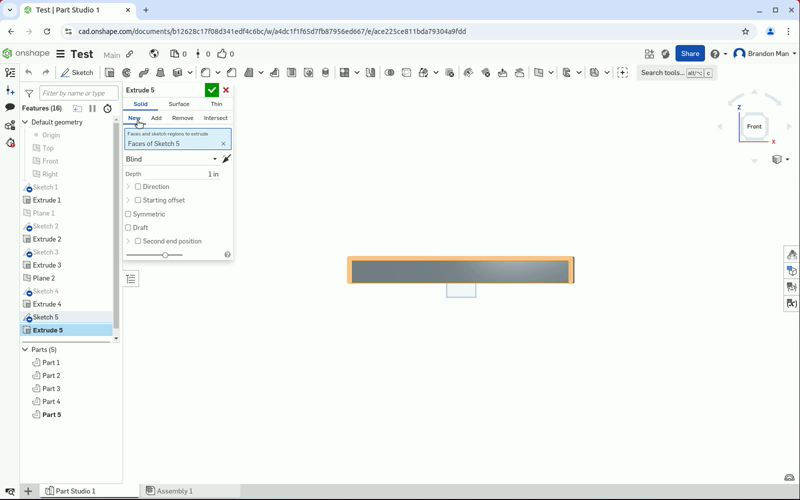
key(tab, 4)
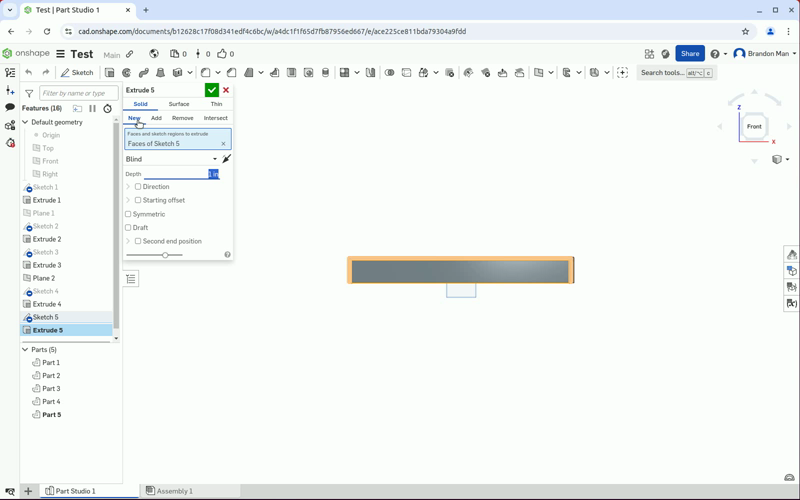
text(0.722)
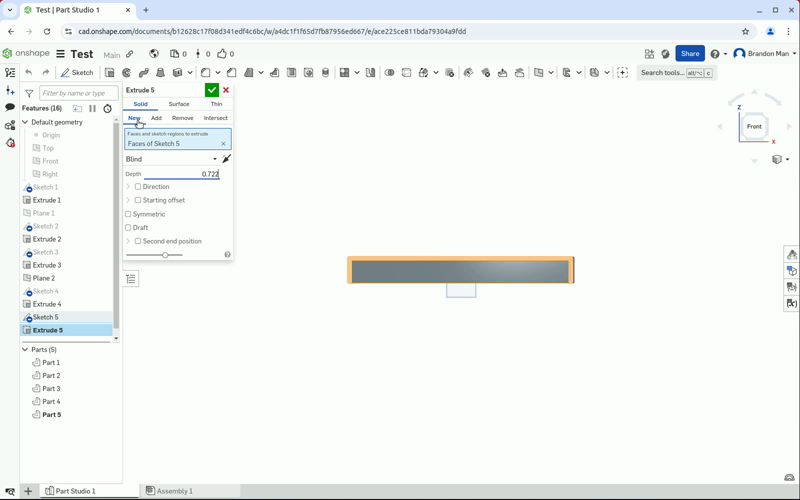
key(enter)
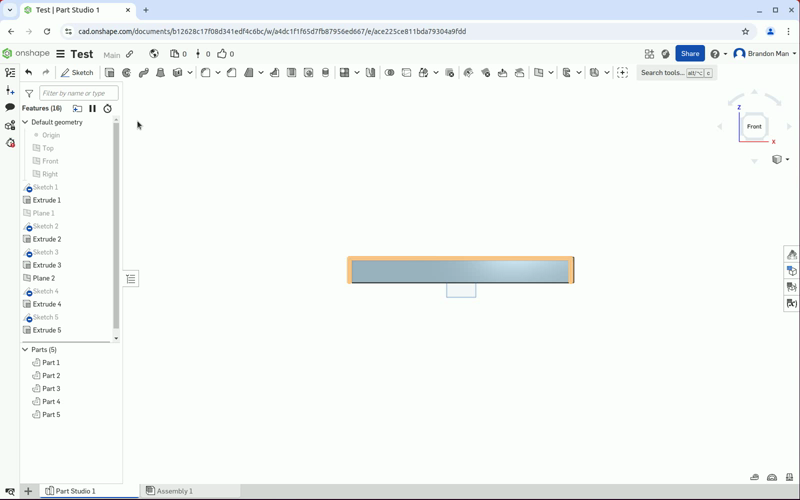
key(shift+h)
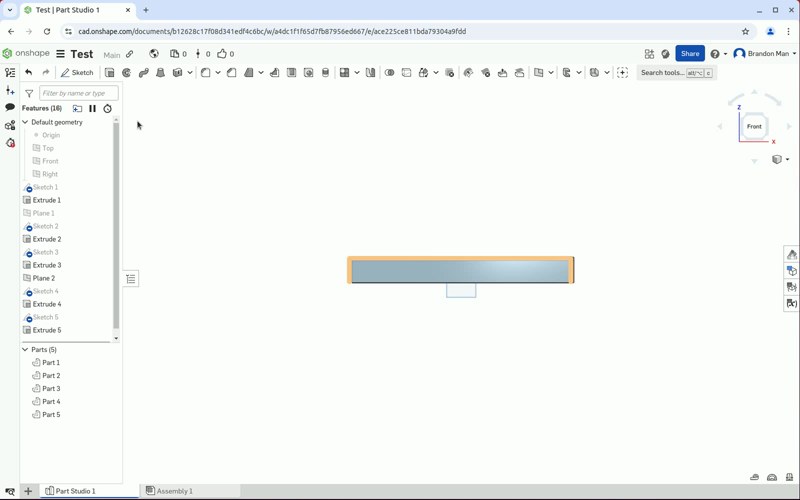
key(shift+h)
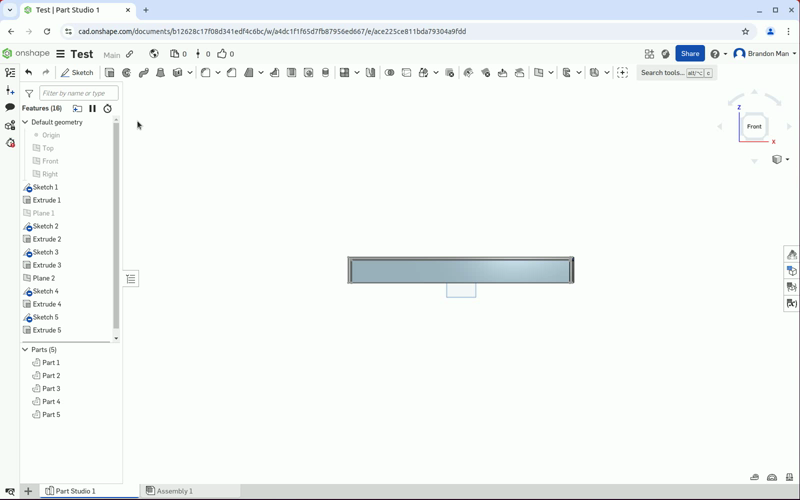
key(shift+7)
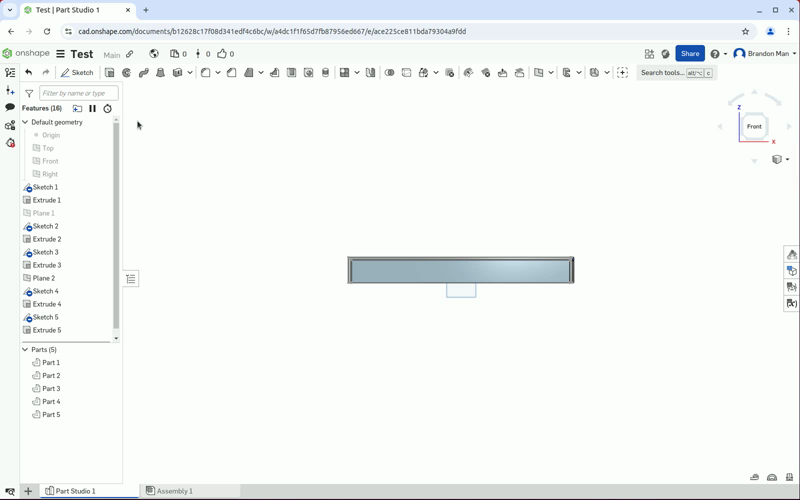
key(left, 2)
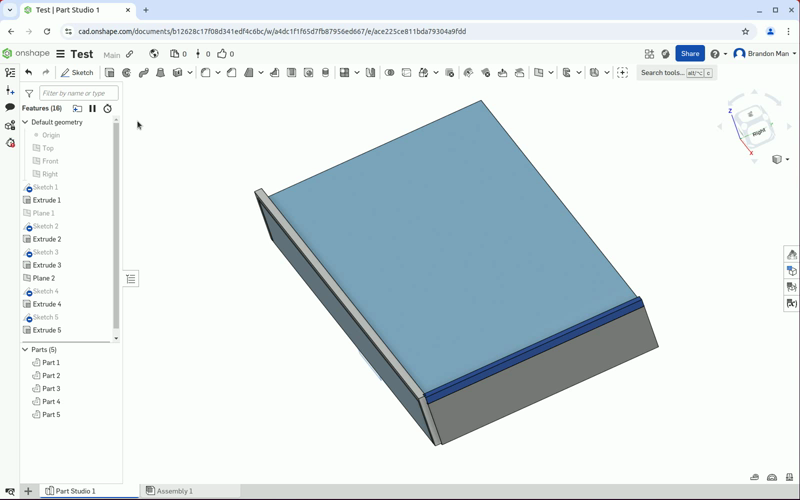
key(down, 2)
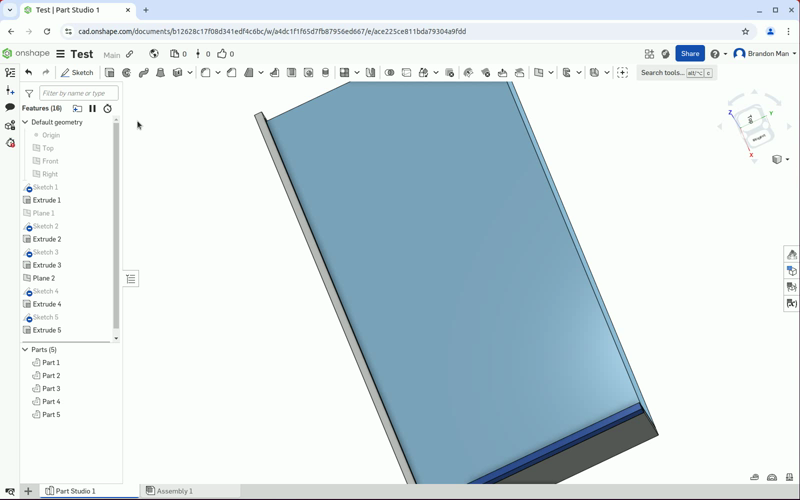
key(up, 2)
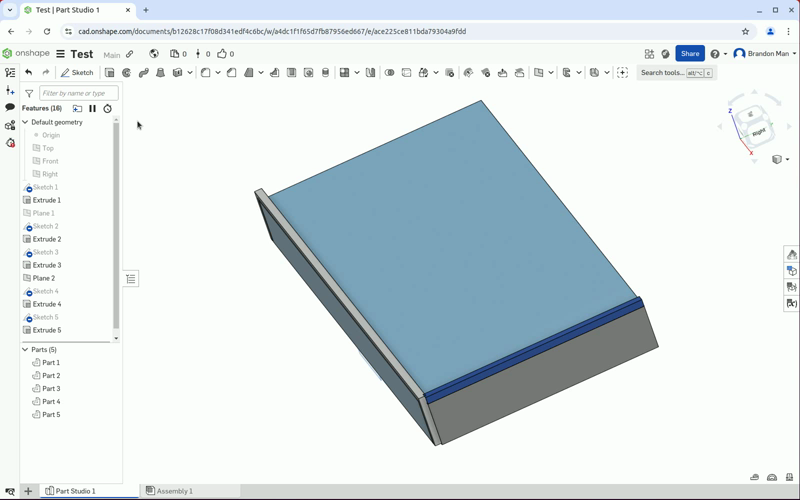
key(right, 2)
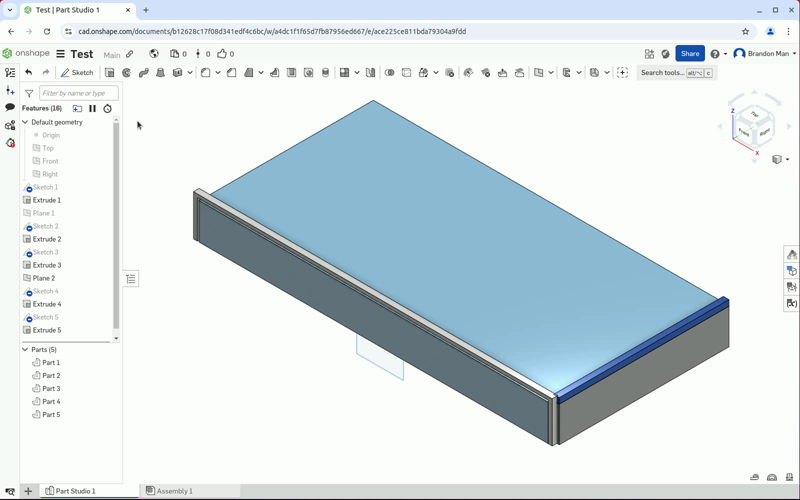
mouse_move(69, 189)
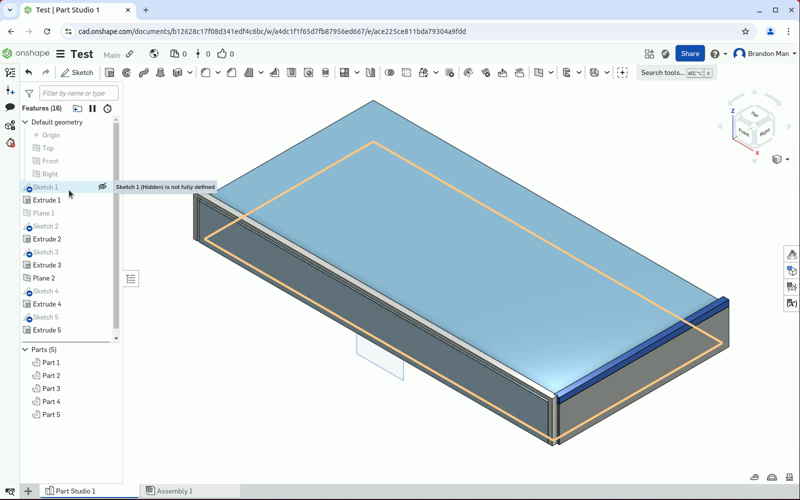
click(69, 189)